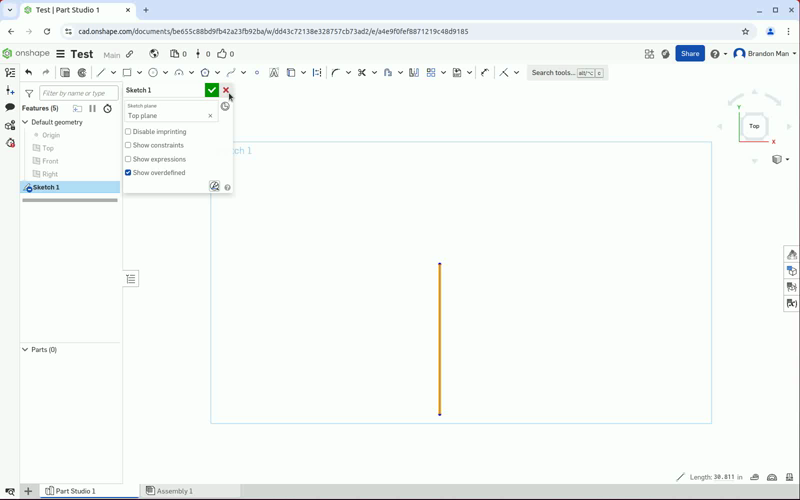
key(shift+h)
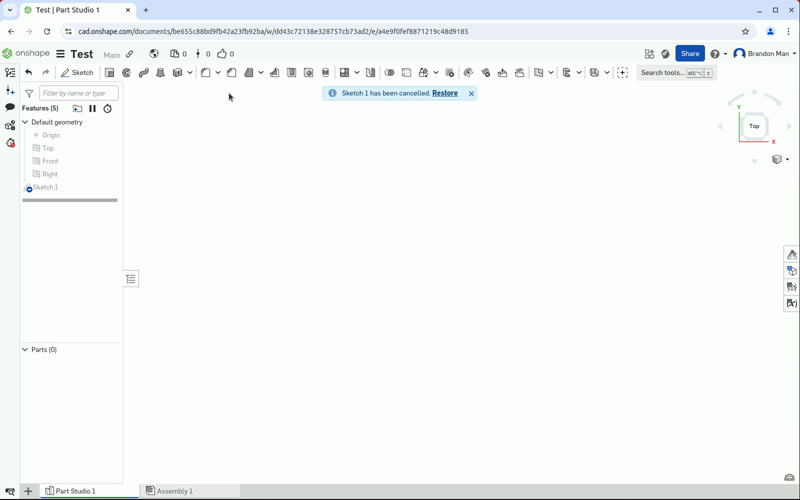
mouse_move(73, 352)
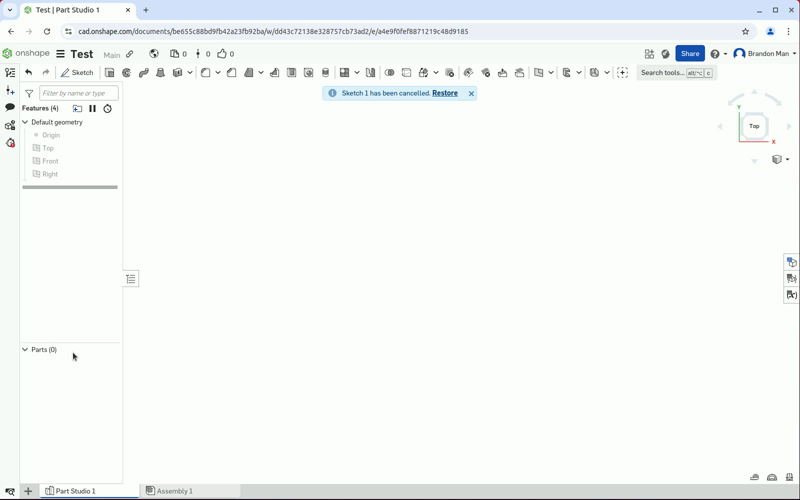
key(y)
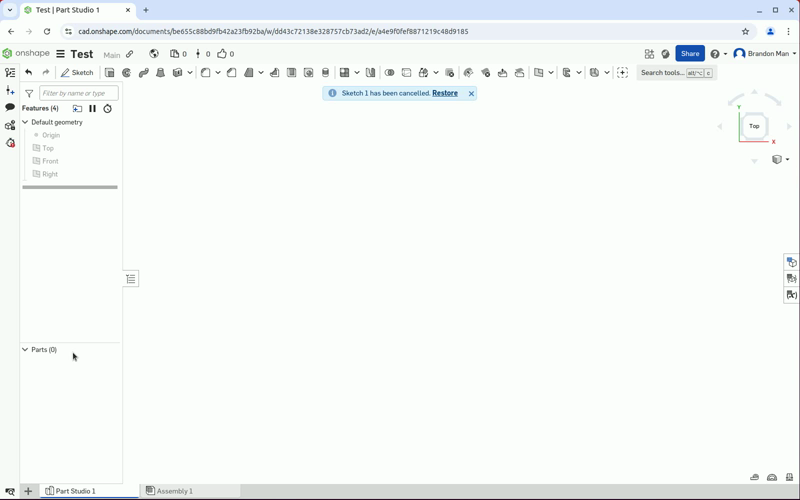
key(shift+p)
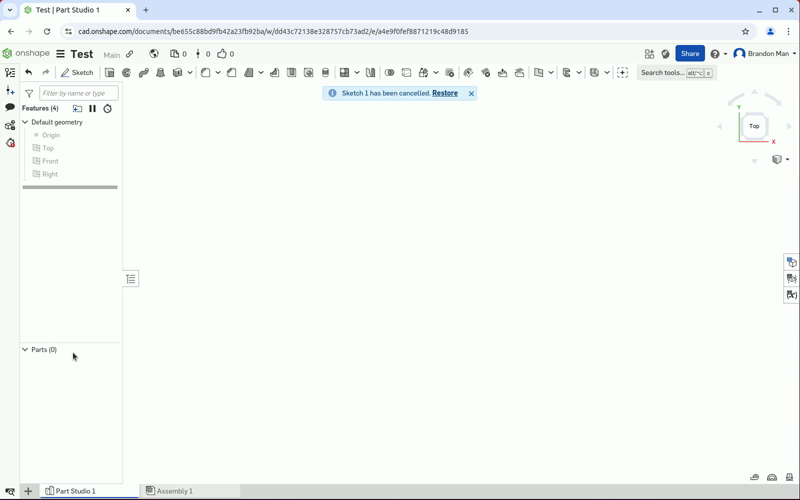
key(space)
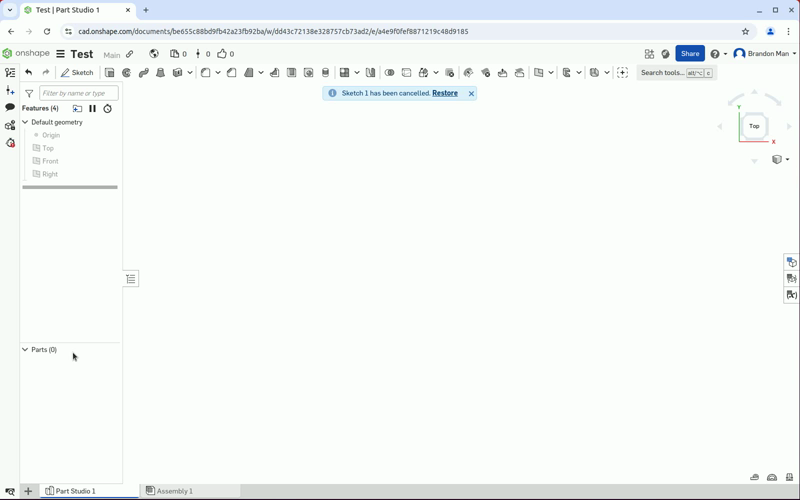
key_down(shift)
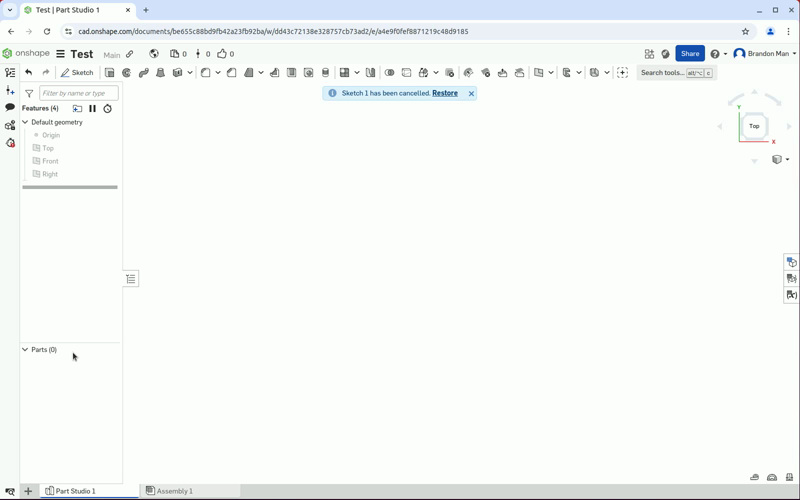
key(up)
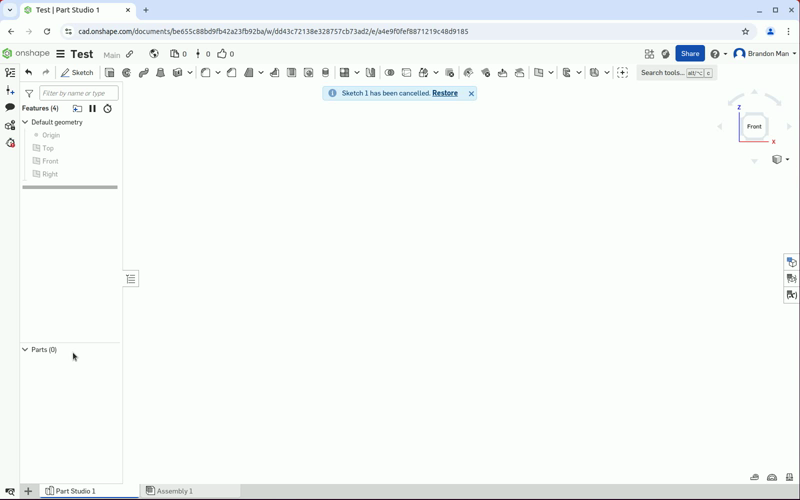
key_up(shift)
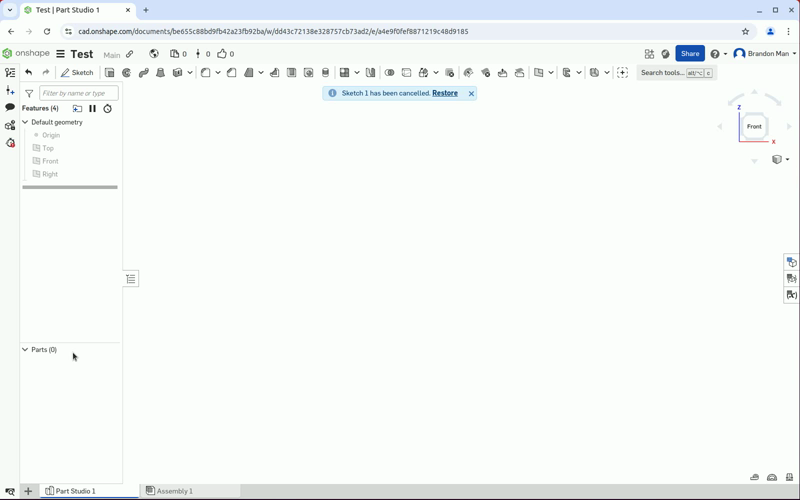
mouse_move(73, 352)
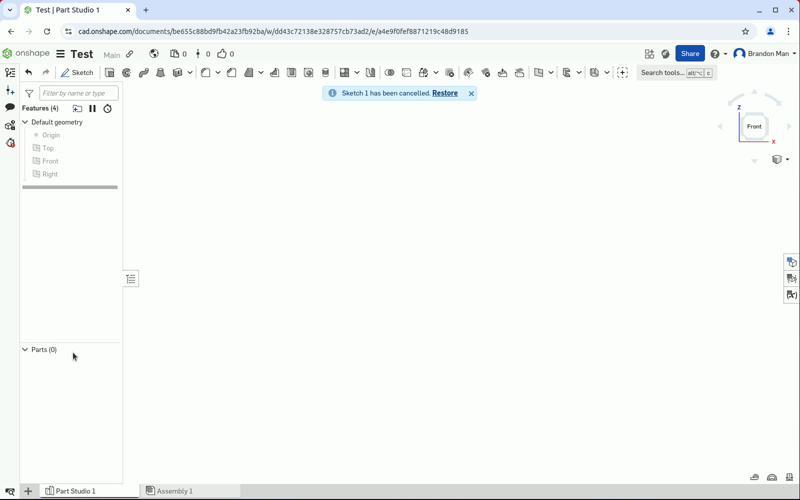
key(shift+y)
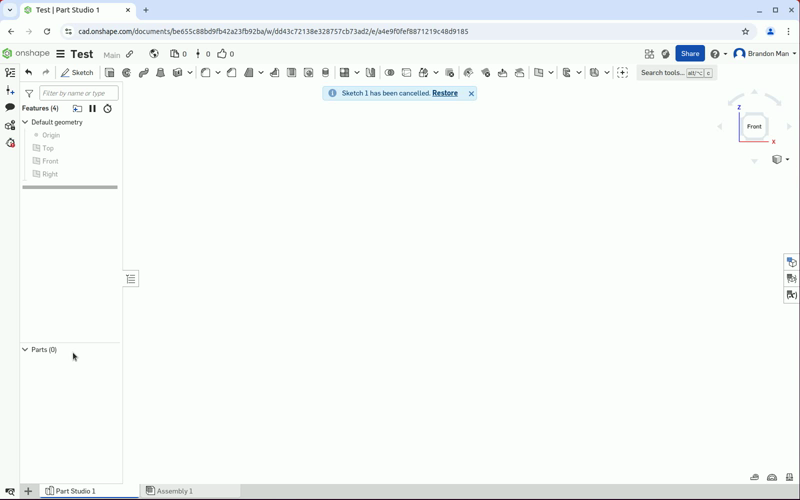
key(shift+s)
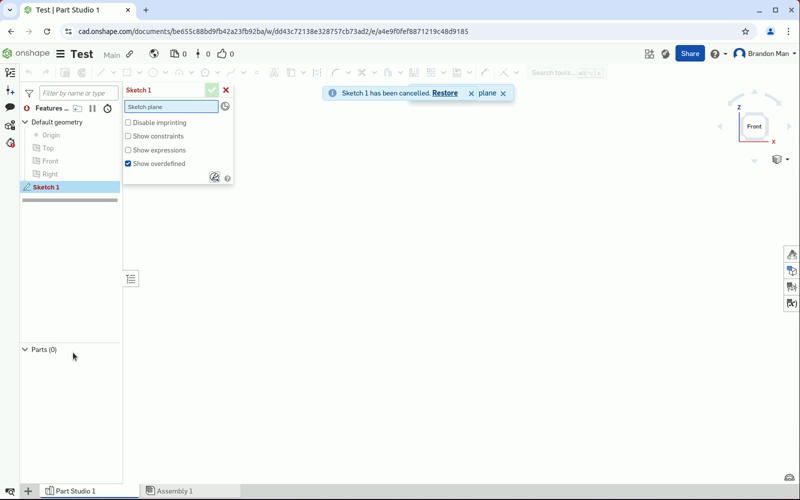
mouse_move(73, 163)
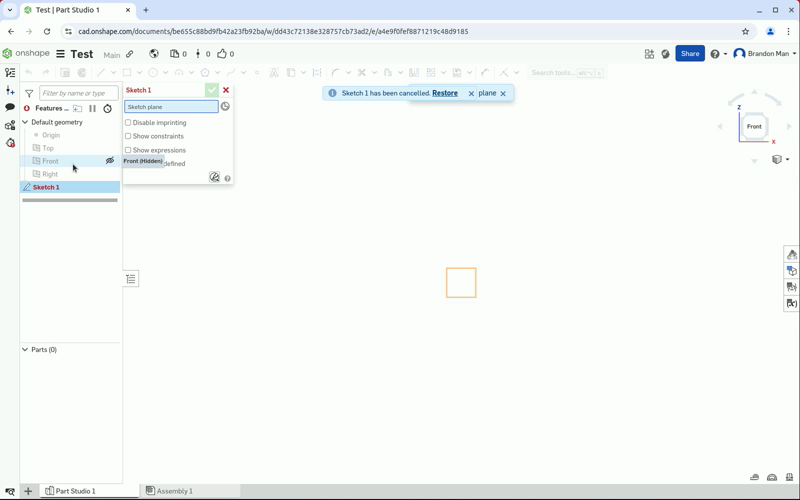
click(73, 163)
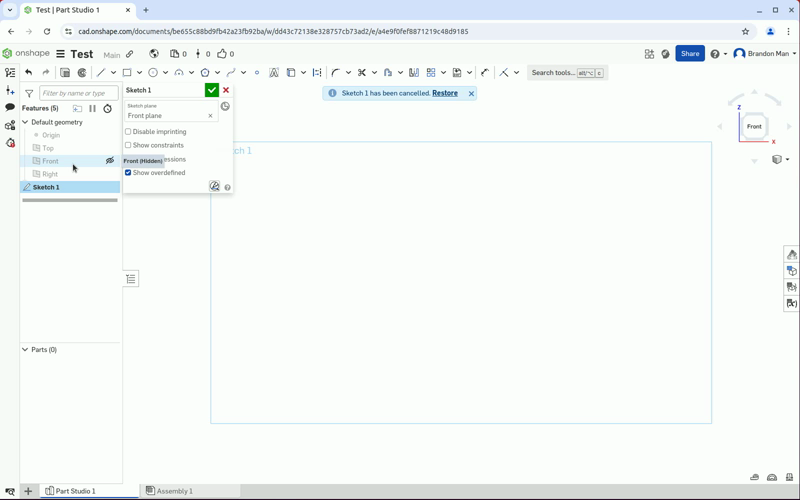
mouse_move(73, 352)
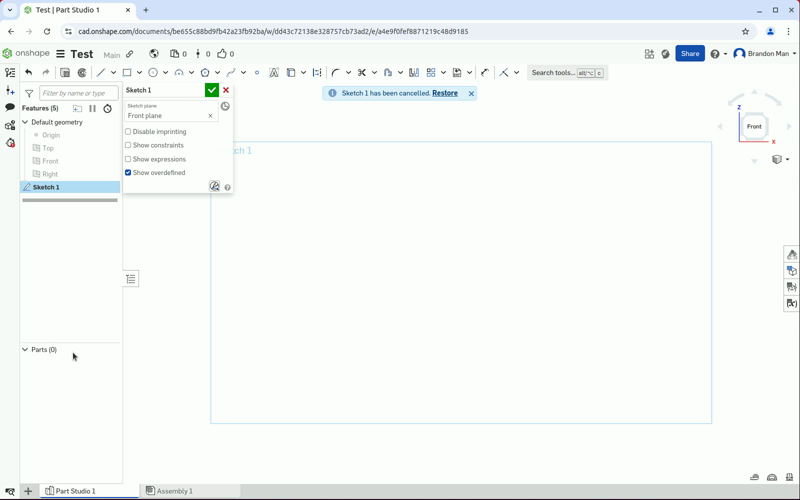
key(y)
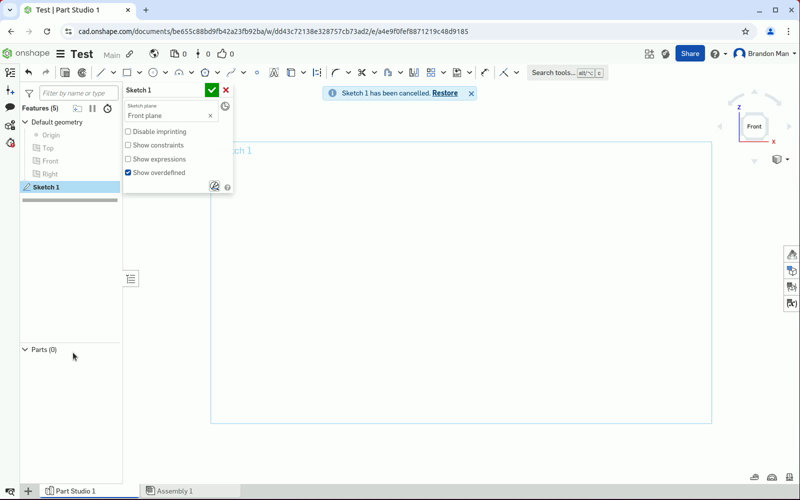
key(l)
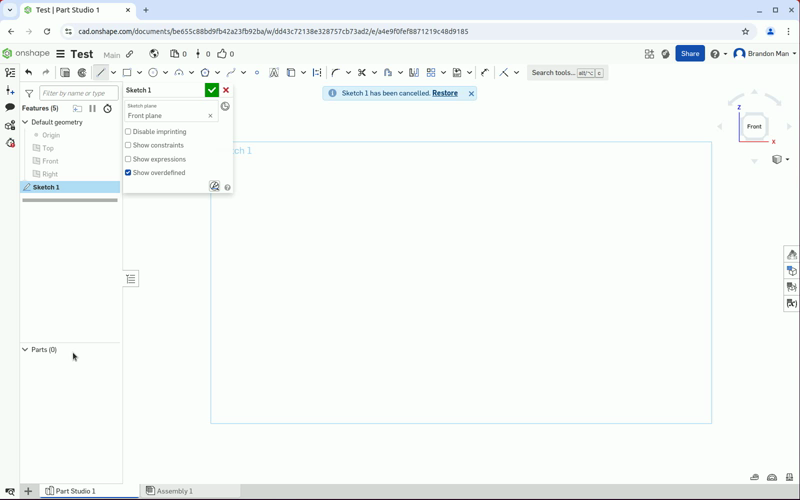
key_down(shift)
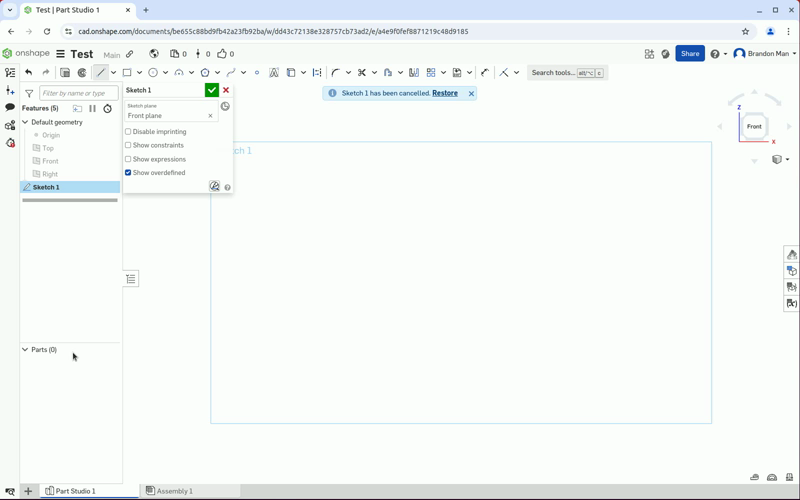
mouse_move(457, 282)
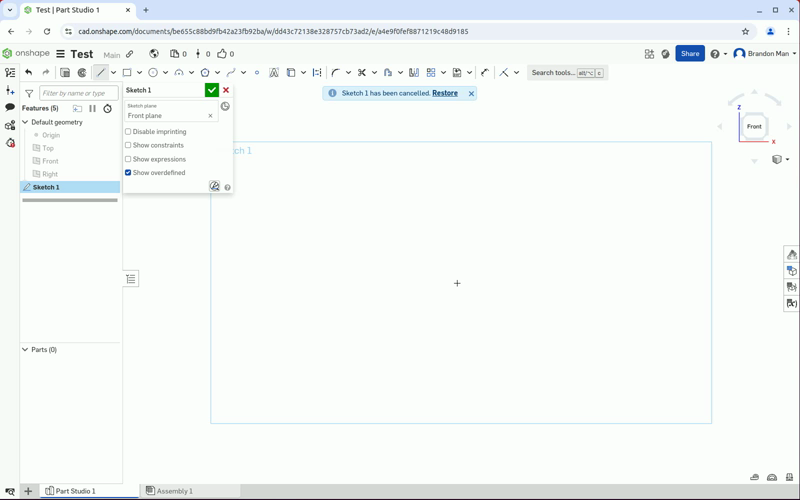
click(457, 282)
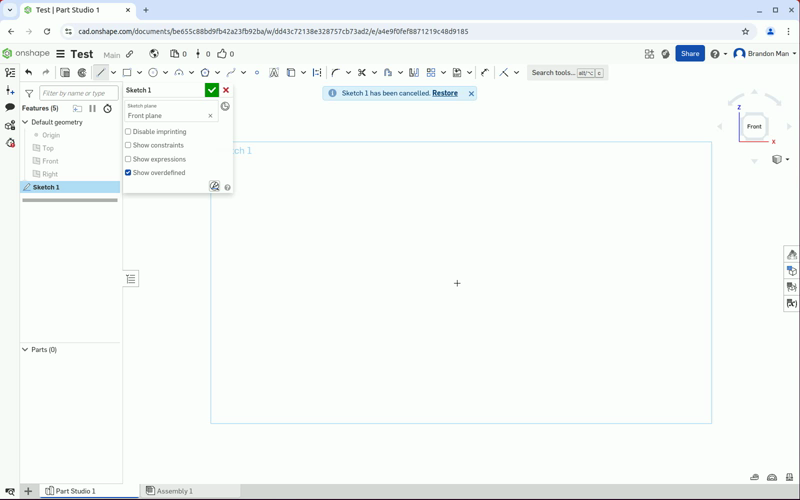
key_up(shift)
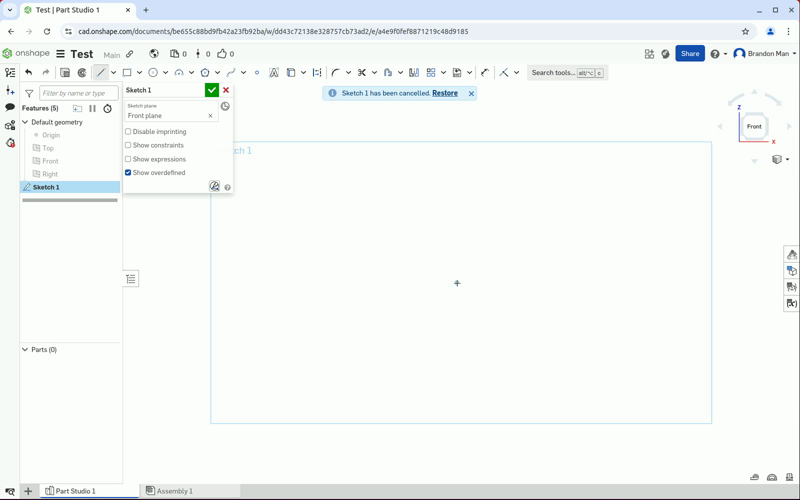
key_down(shift)
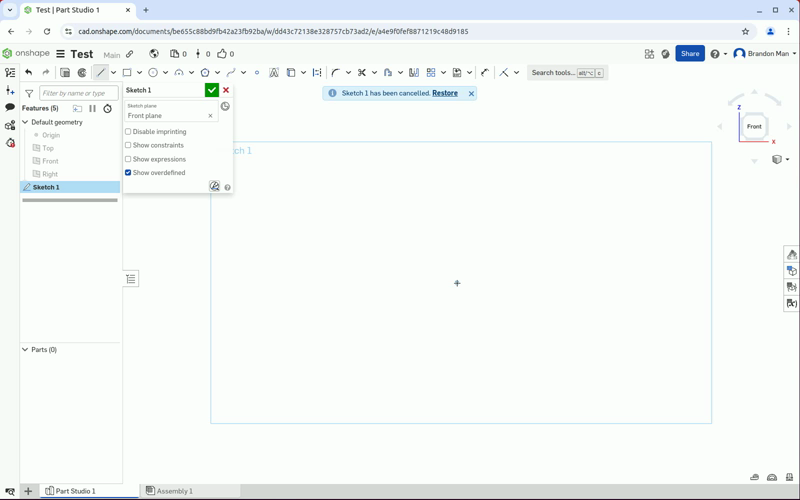
mouse_move(487, 282)
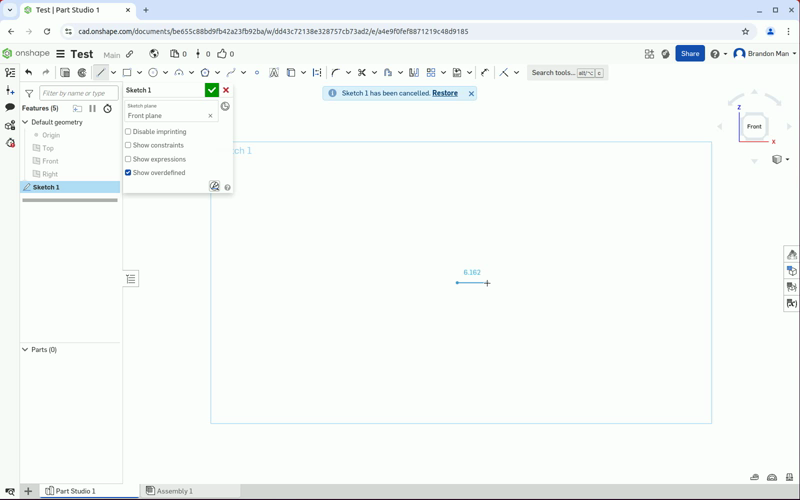
mouse_move(460, 282)
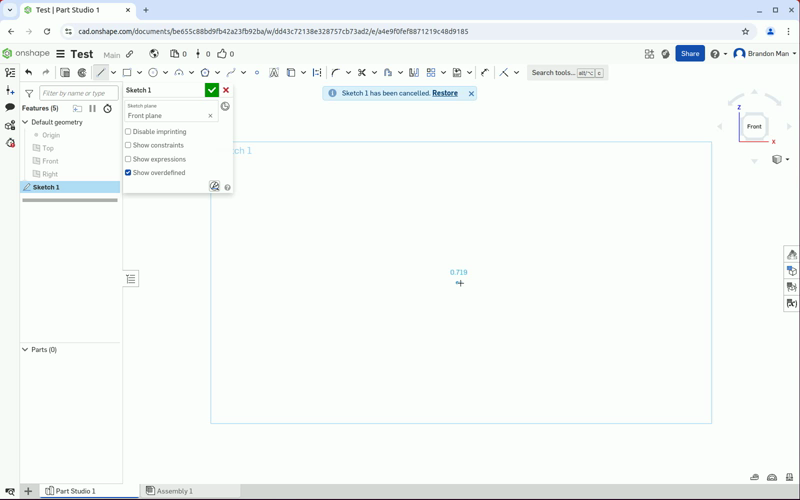
scroll(6)
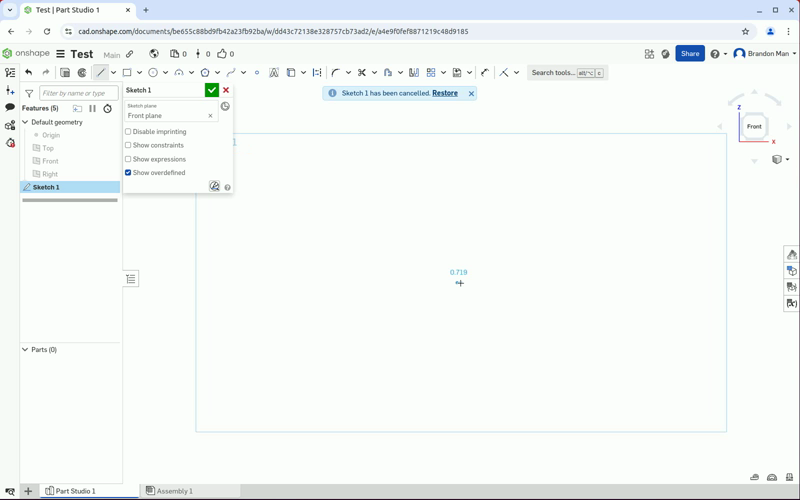
scroll(6)
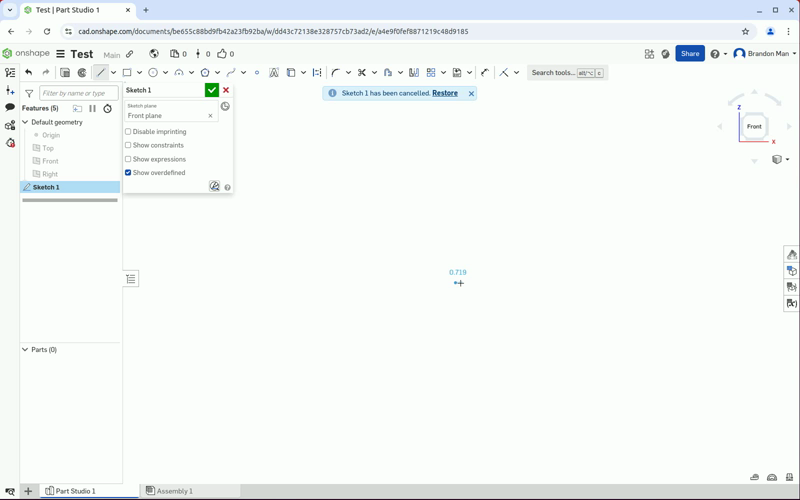
scroll(6)
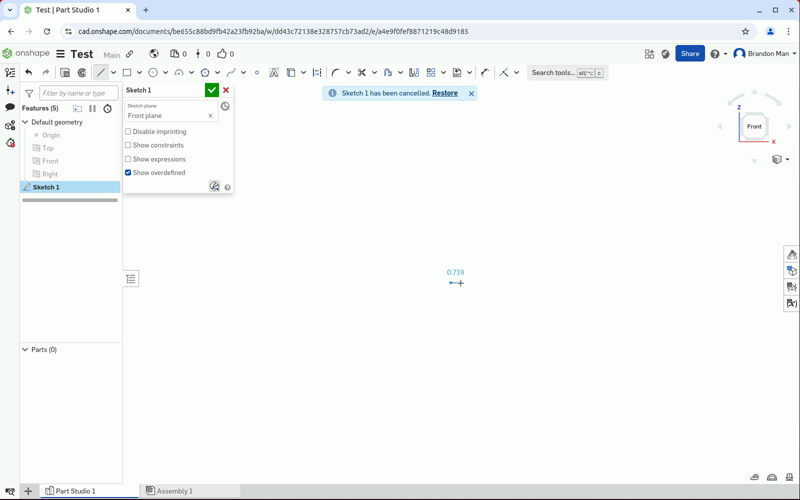
scroll(6)
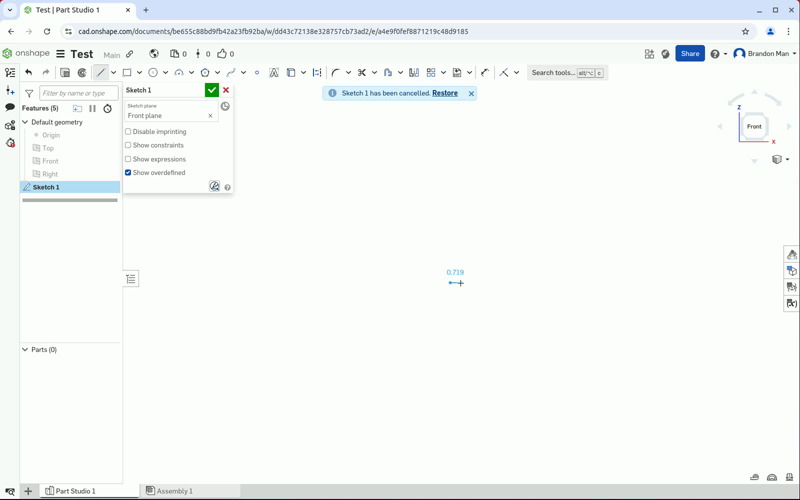
scroll(6)
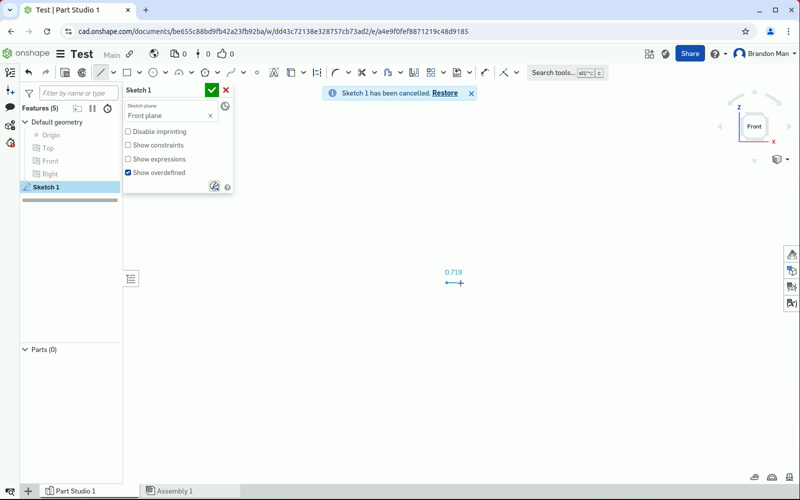
scroll(6)
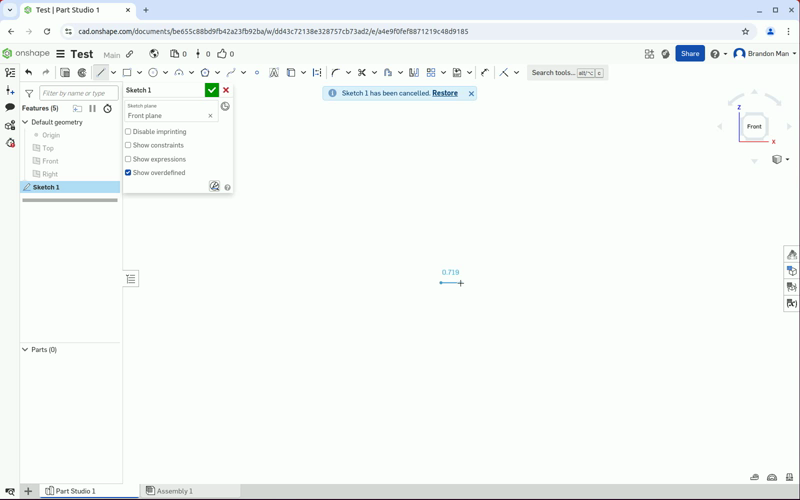
scroll(6)
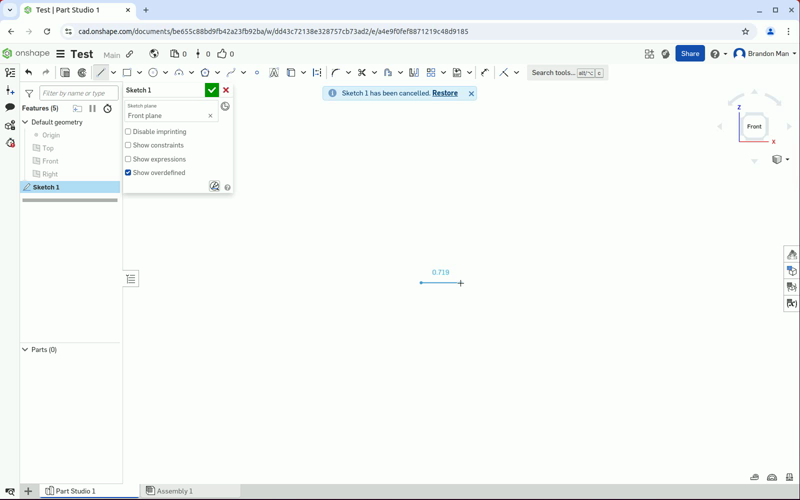
click(460, 282)
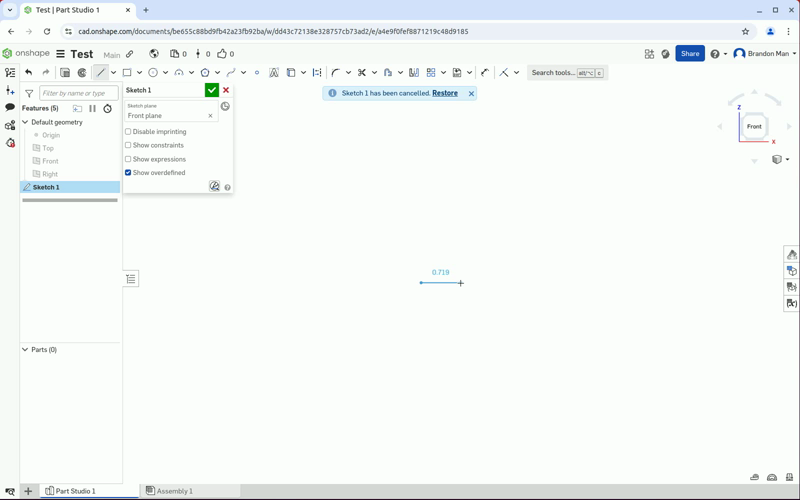
scroll(-6)
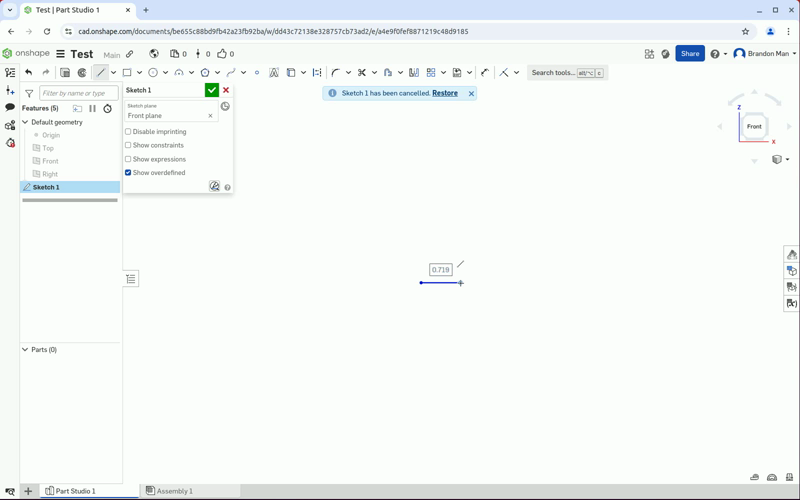
scroll(-6)
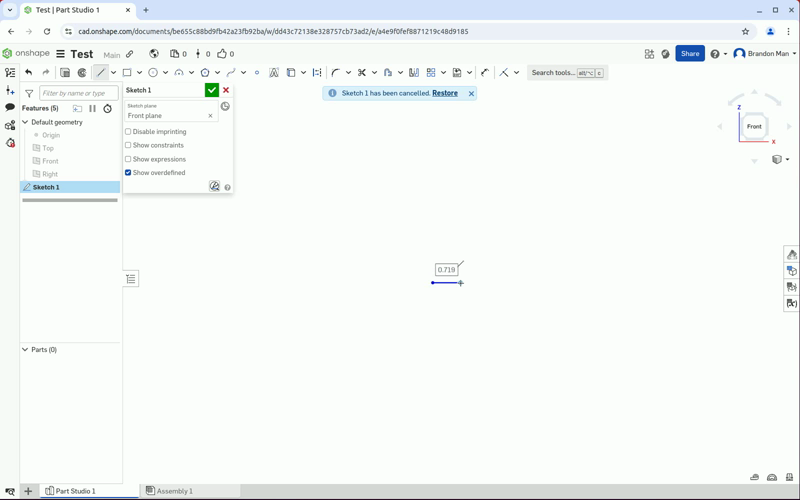
scroll(-6)
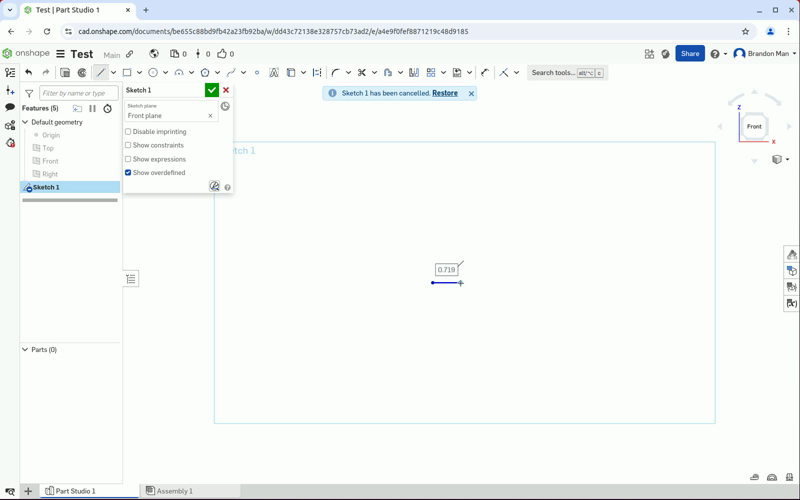
scroll(-6)
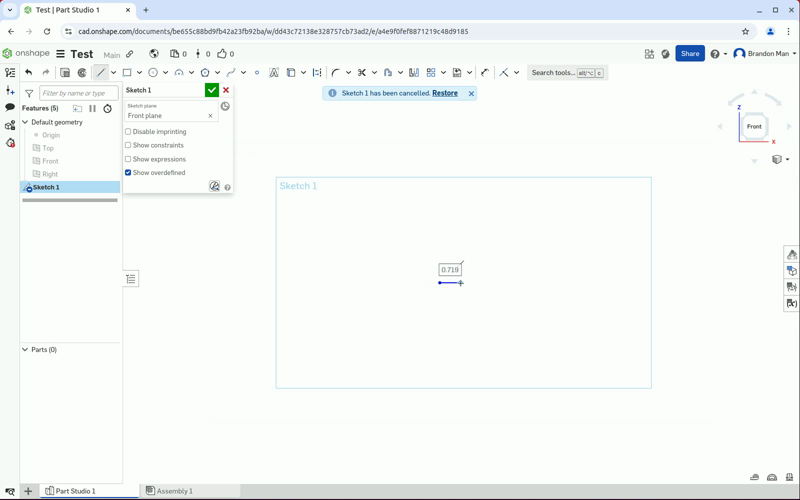
scroll(-6)
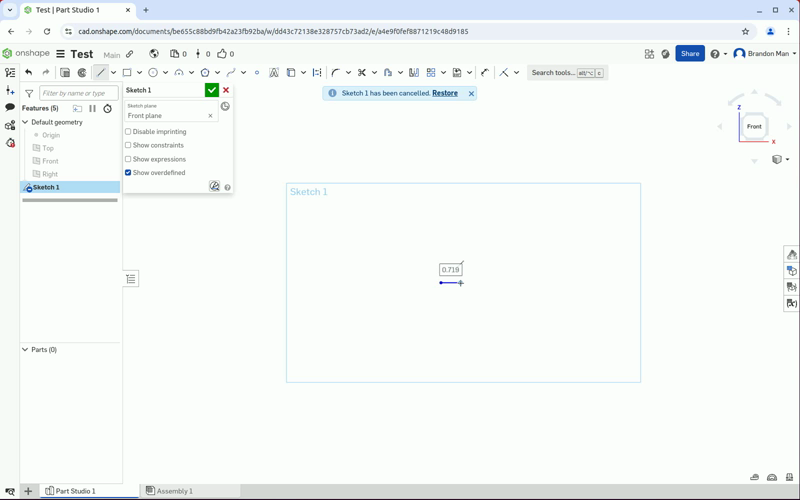
scroll(-6)
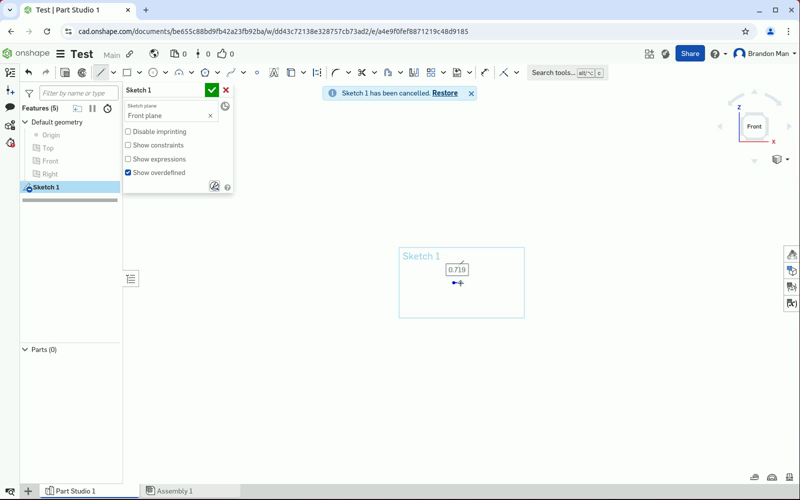
scroll(-6)
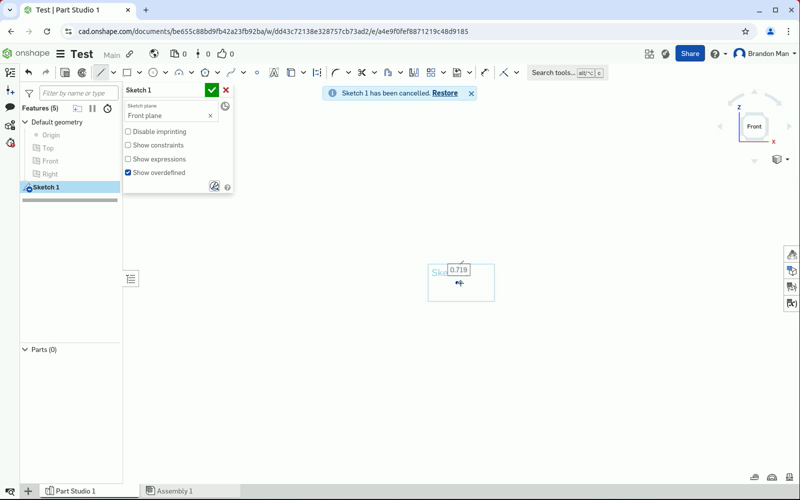
key_up(shift)
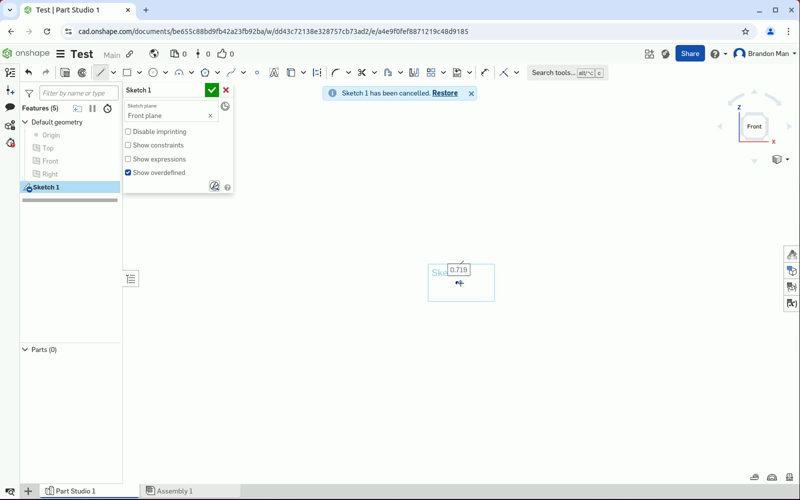
key_down(shift)
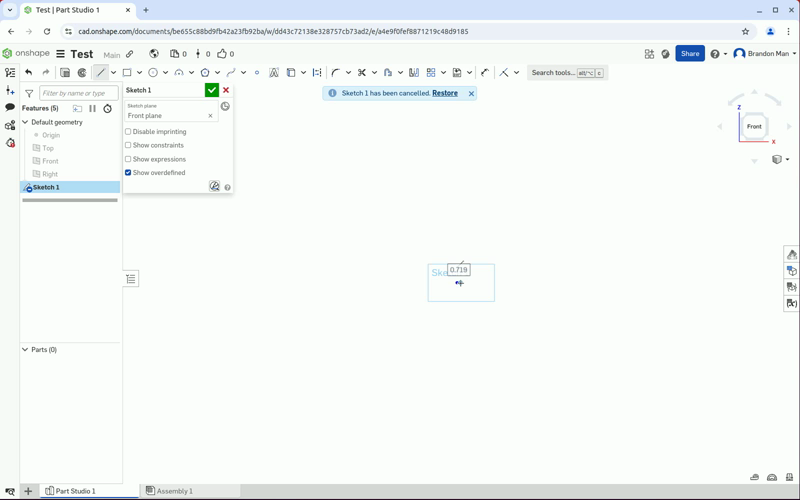
mouse_move(490, 282)
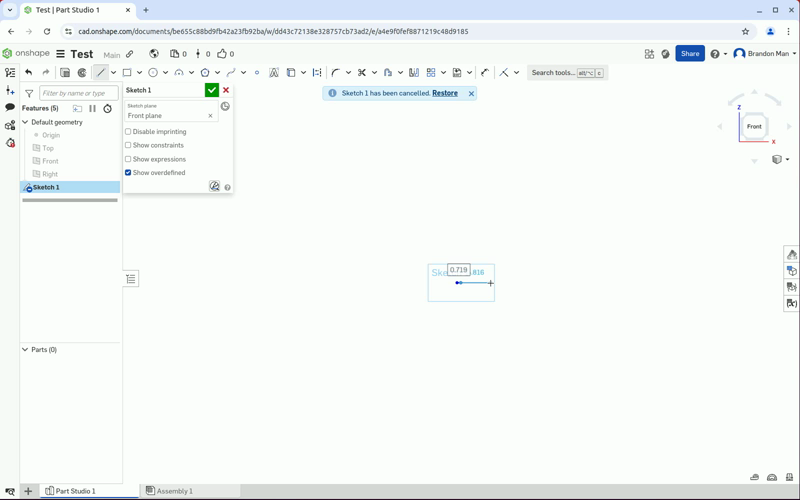
mouse_move(464, 282)
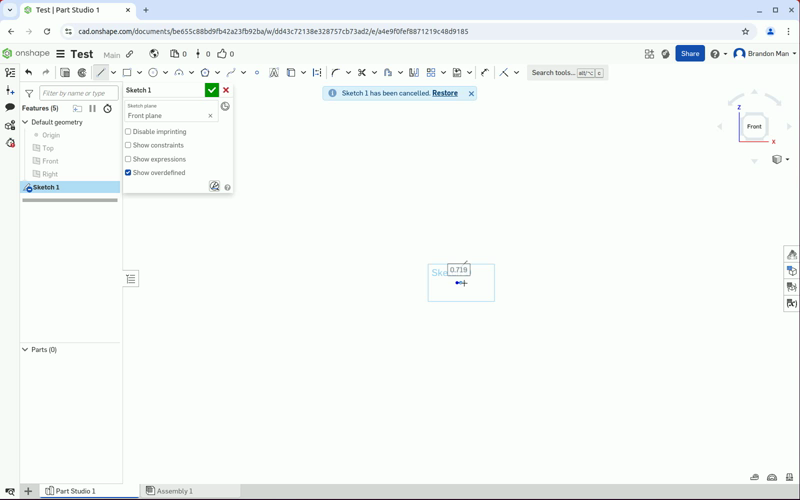
scroll(6)
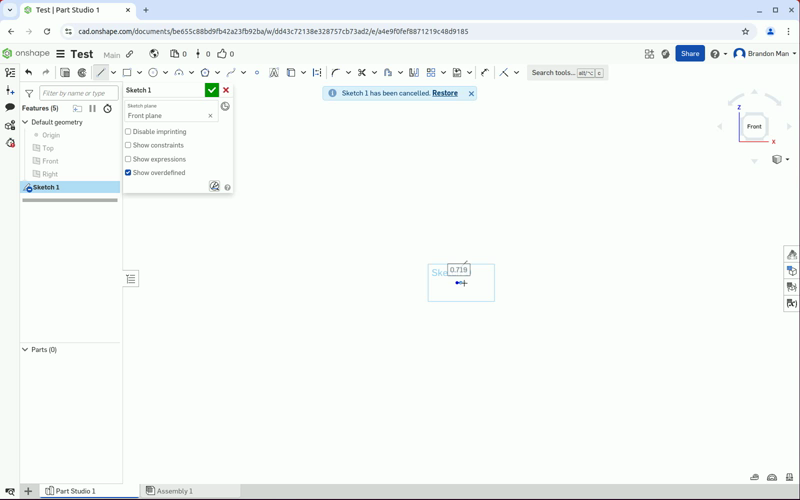
scroll(6)
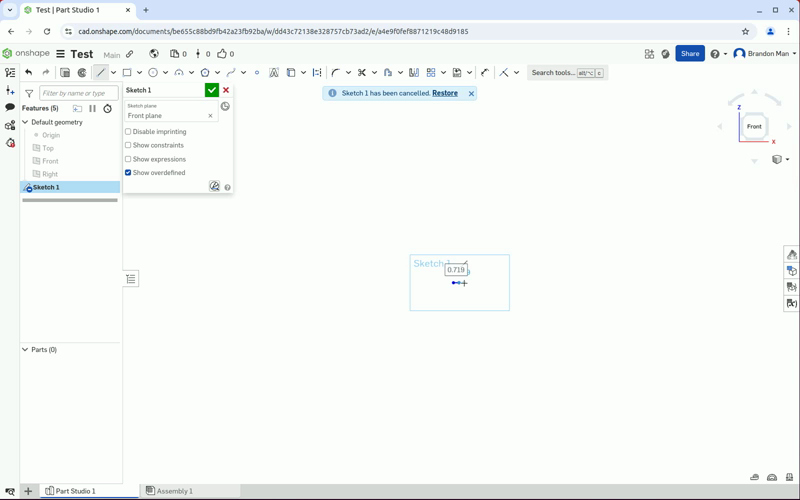
scroll(6)
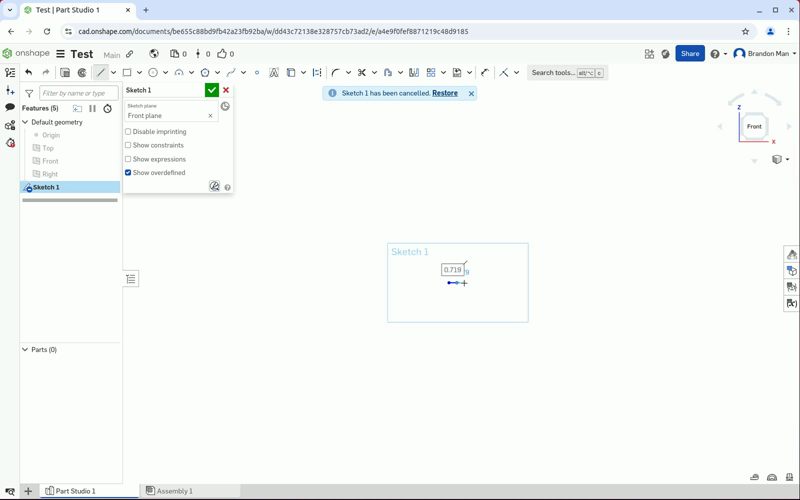
scroll(6)
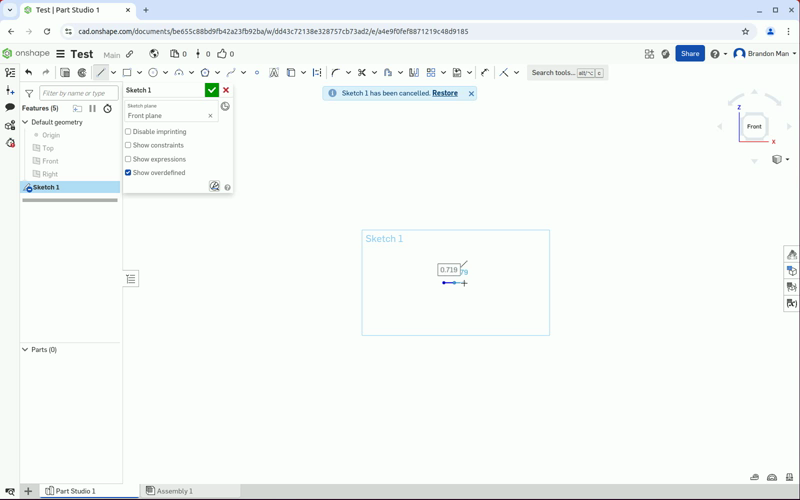
scroll(6)
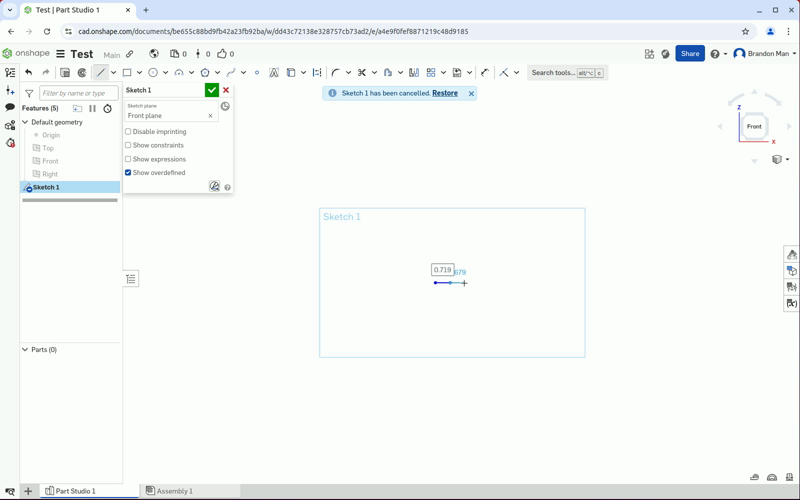
scroll(6)
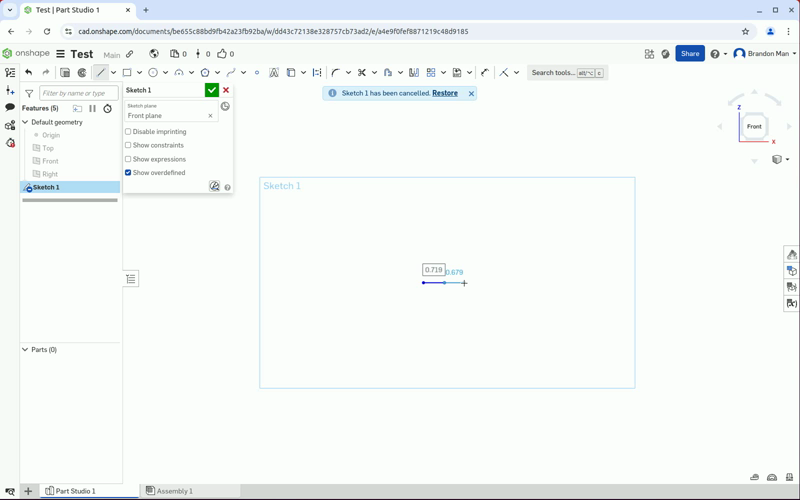
scroll(6)
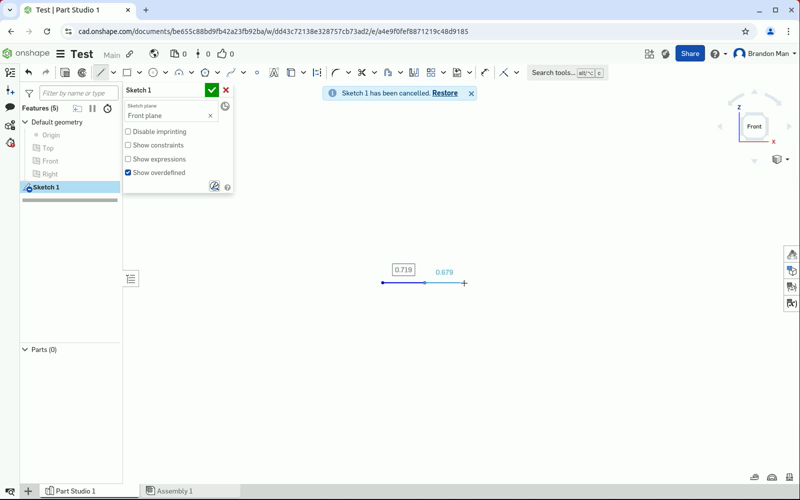
click(464, 282)
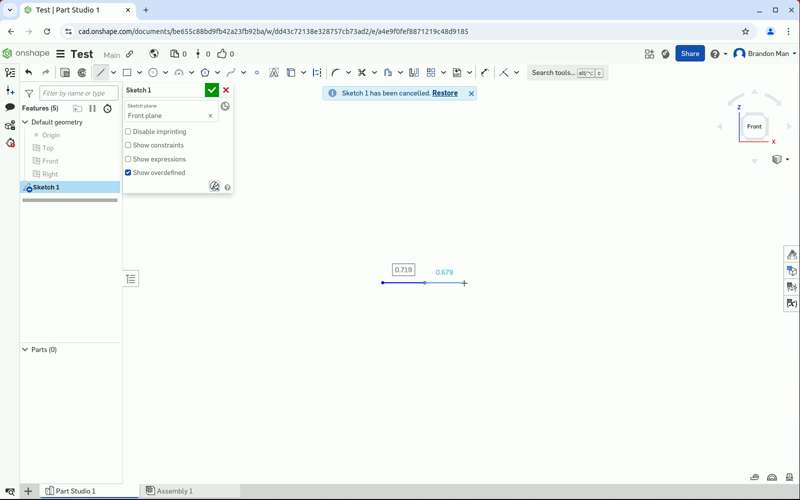
scroll(-6)
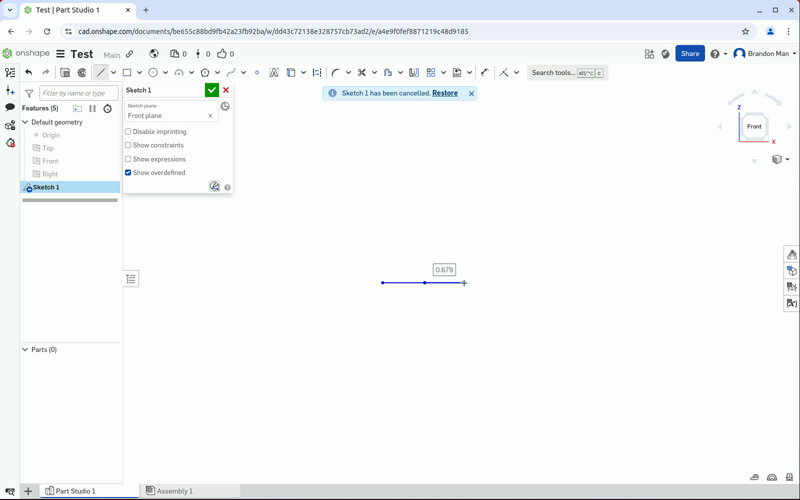
scroll(-6)
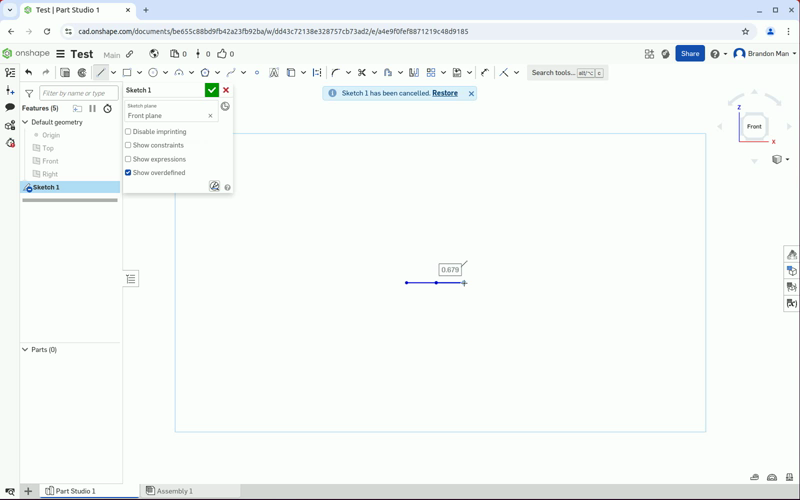
scroll(-6)
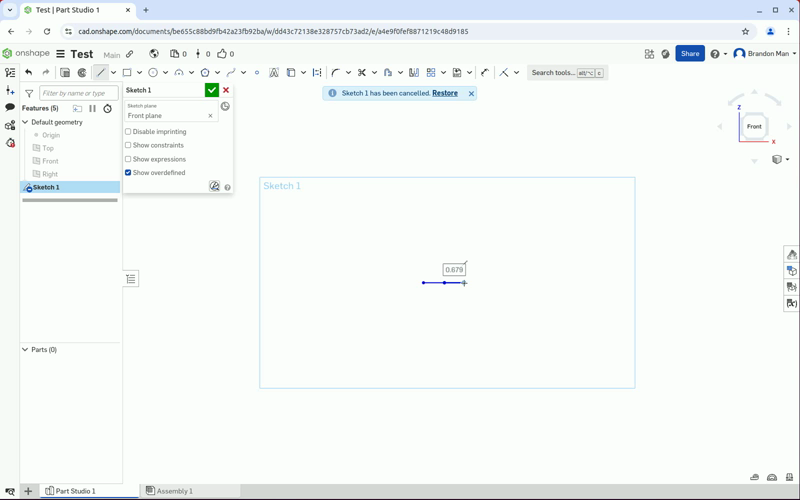
scroll(-6)
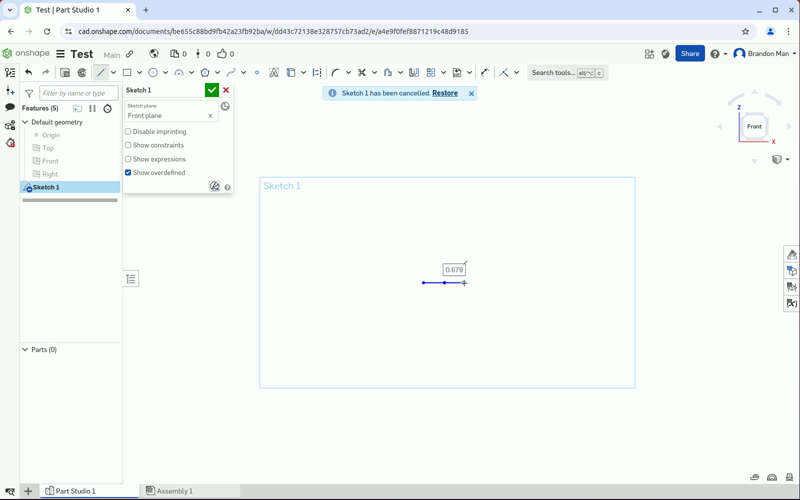
scroll(-6)
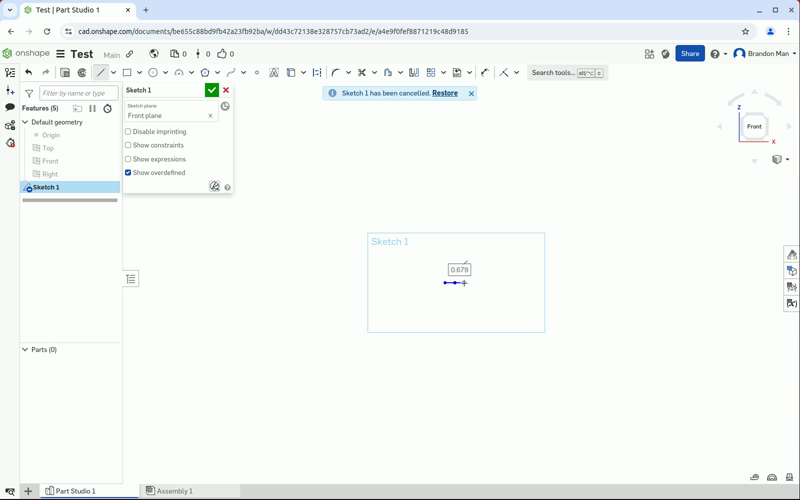
scroll(-6)
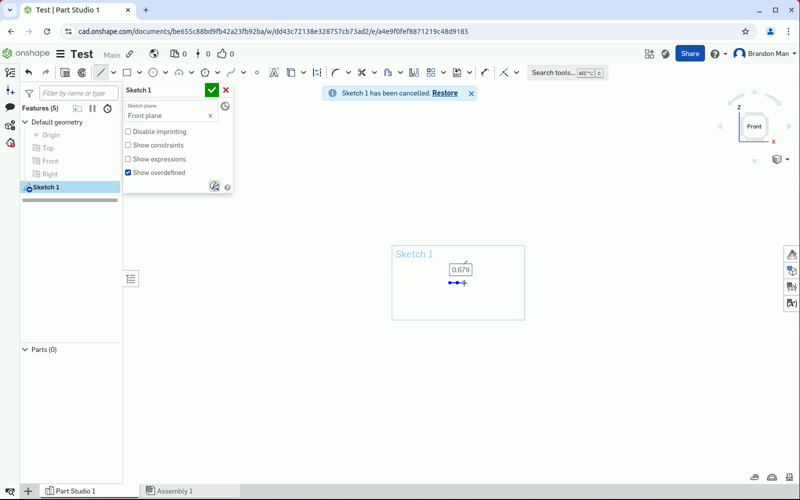
scroll(-6)
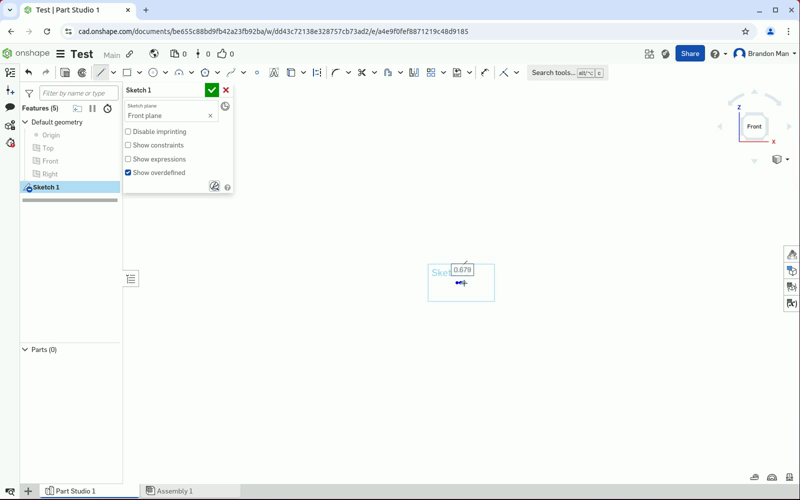
key_up(shift)
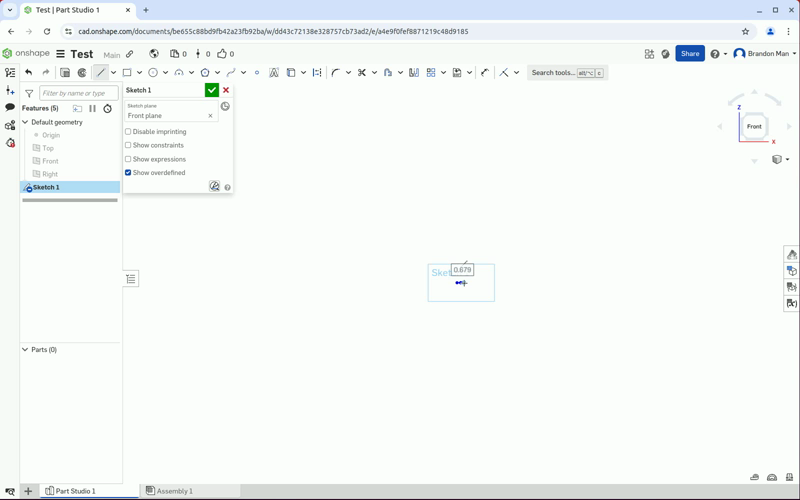
key_down(shift)
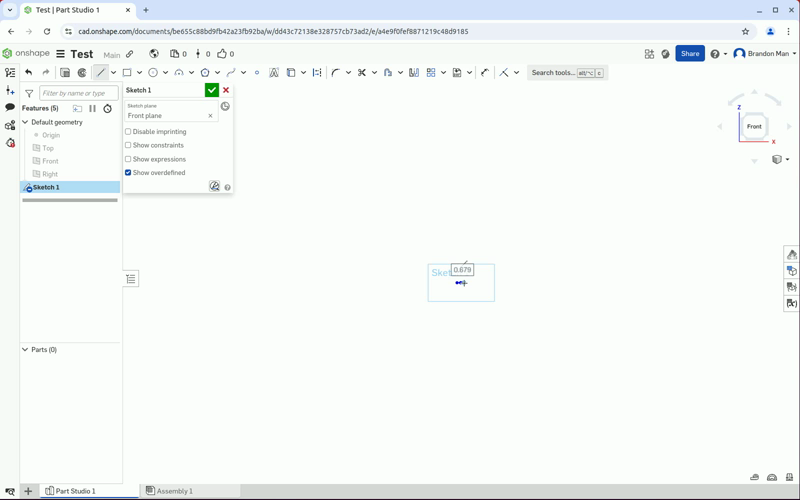
mouse_move(464, 199)
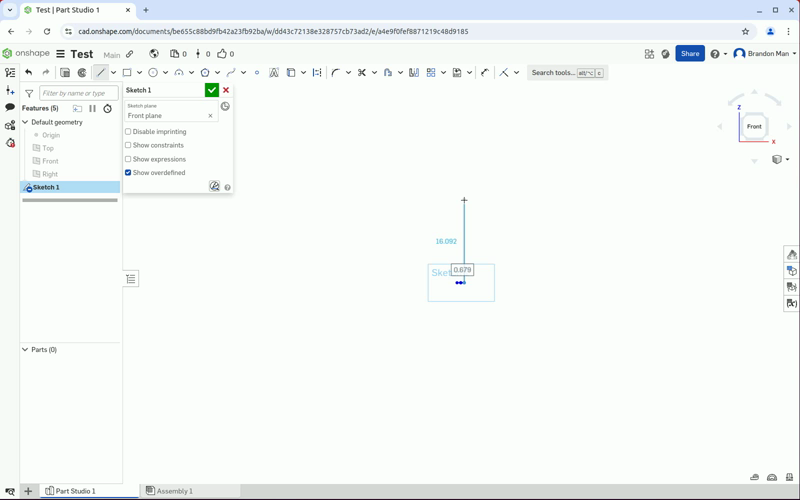
click(464, 199)
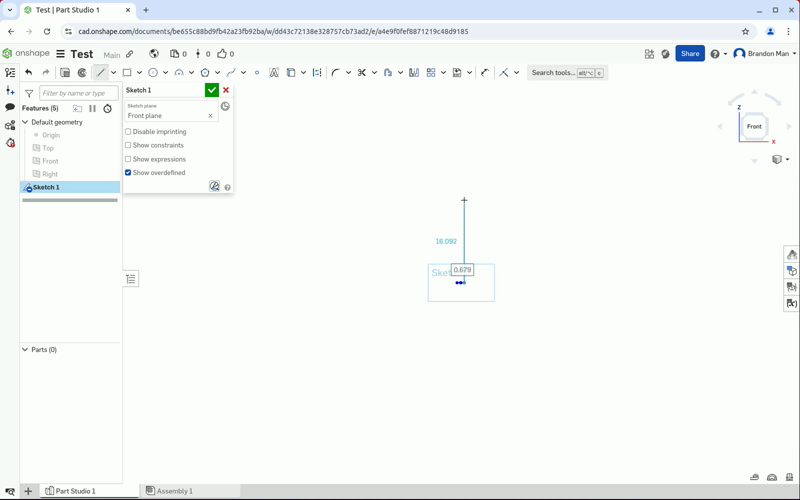
key_up(shift)
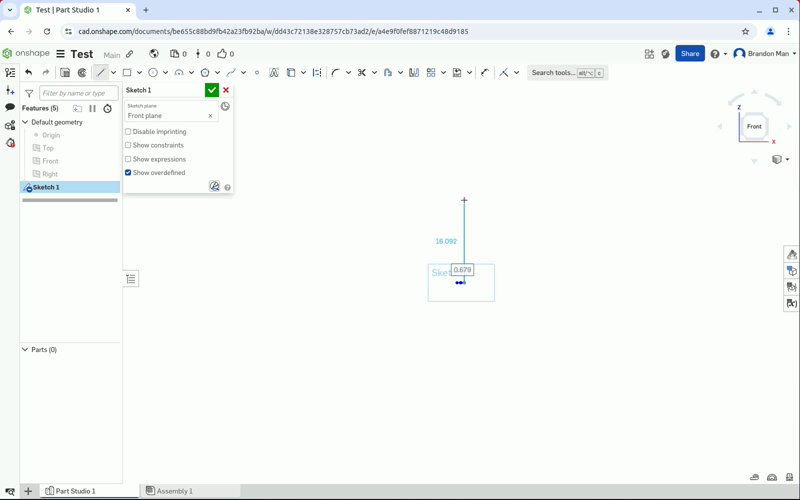
key_down(shift)
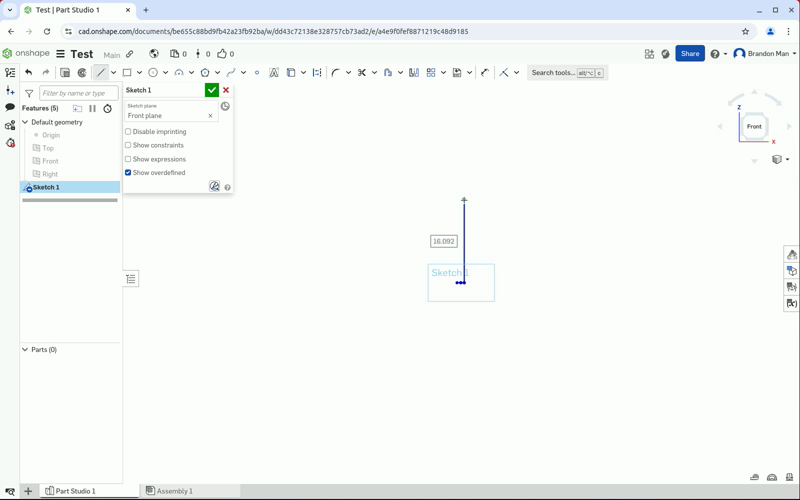
mouse_move(494, 199)
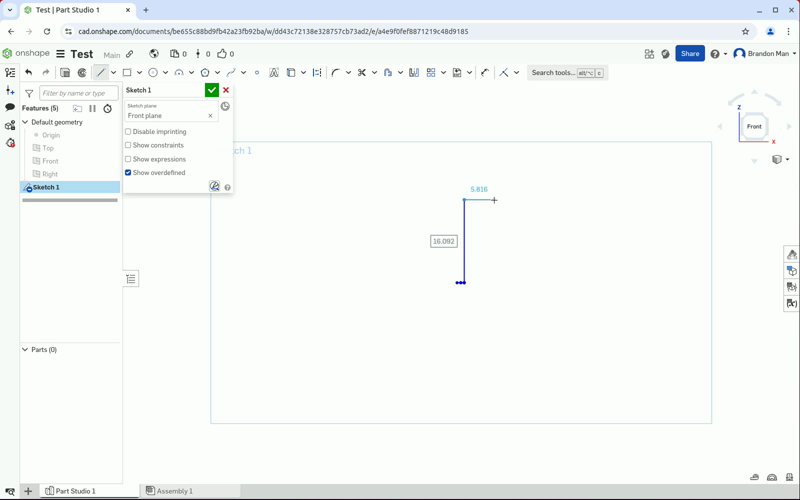
mouse_move(457, 199)
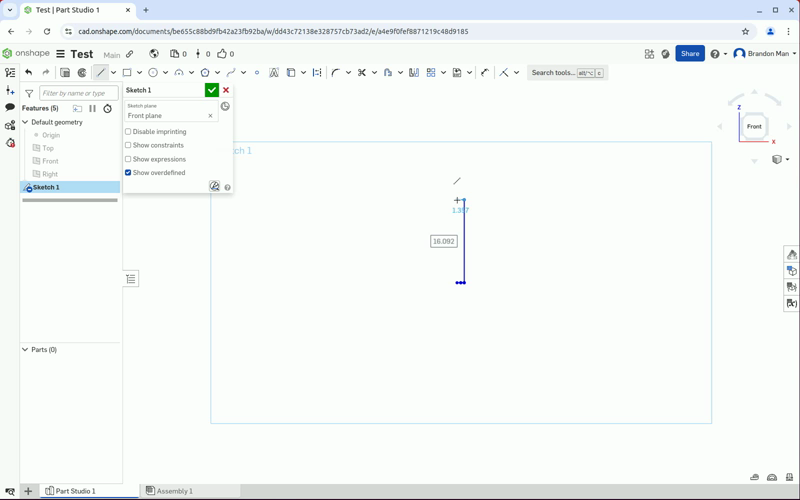
scroll(6)
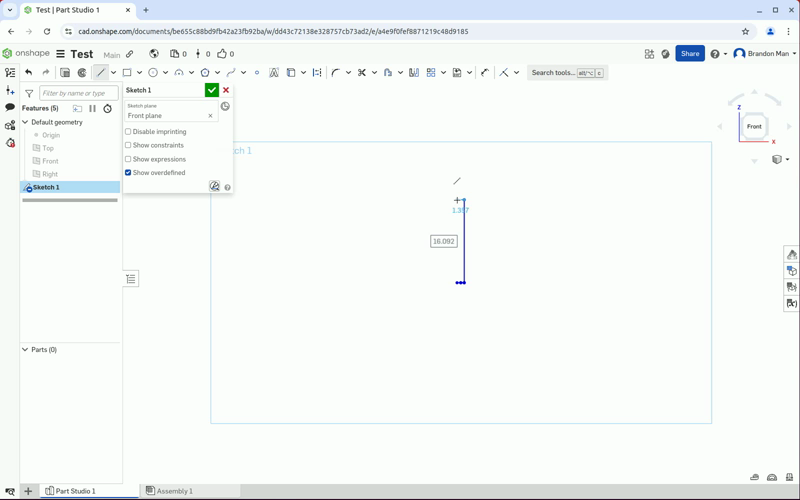
scroll(6)
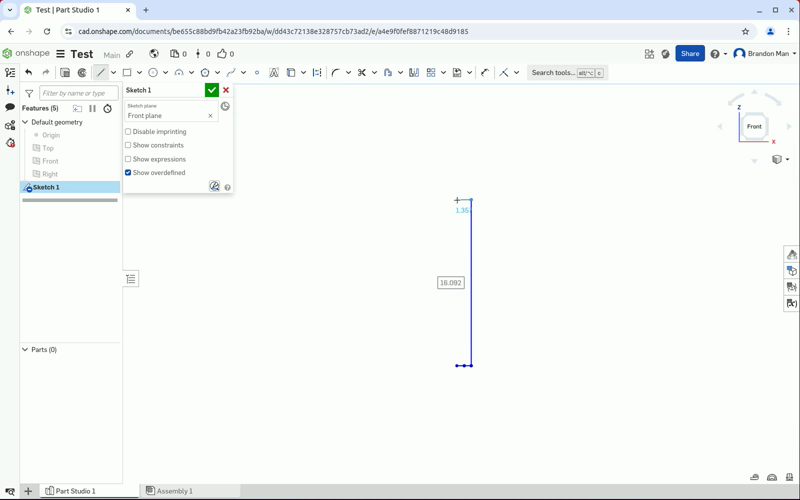
scroll(6)
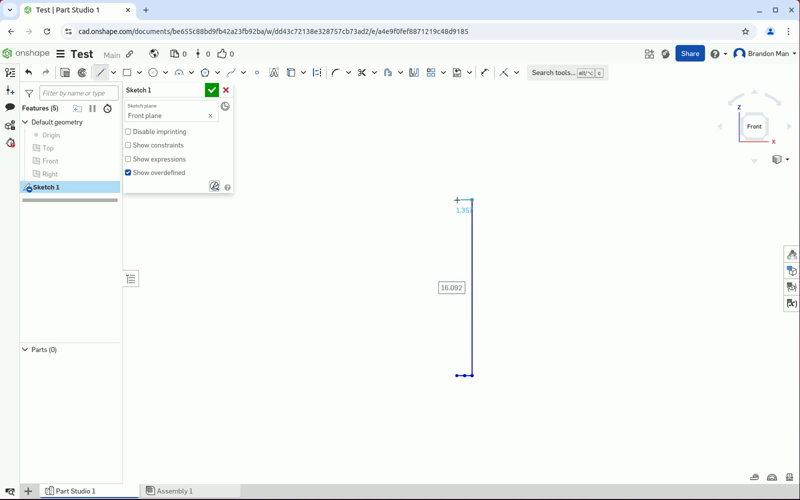
scroll(6)
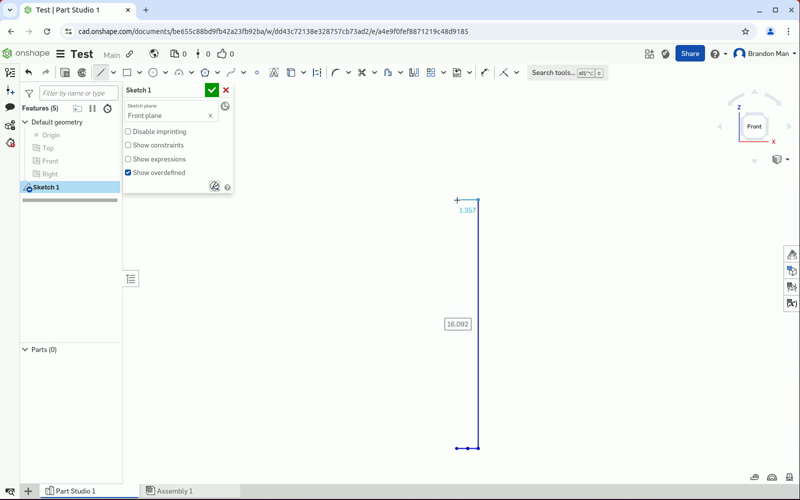
scroll(6)
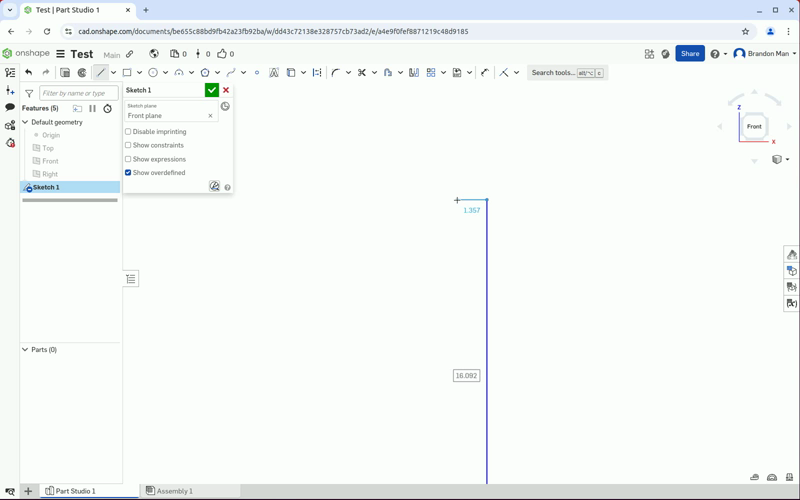
scroll(6)
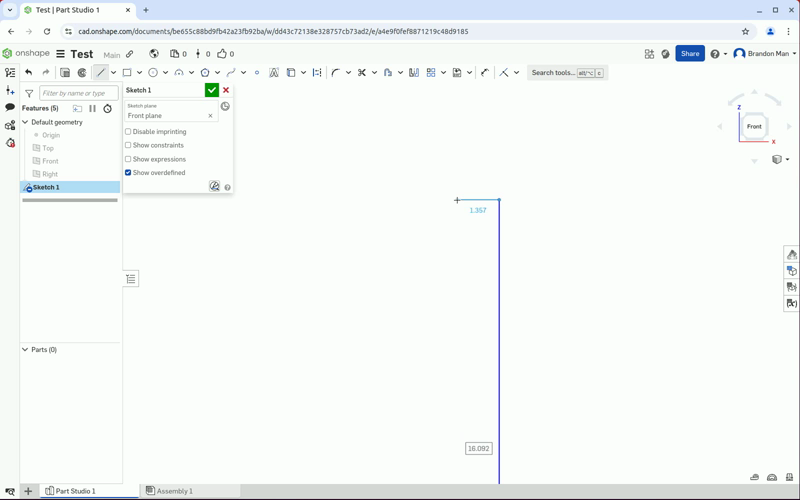
scroll(6)
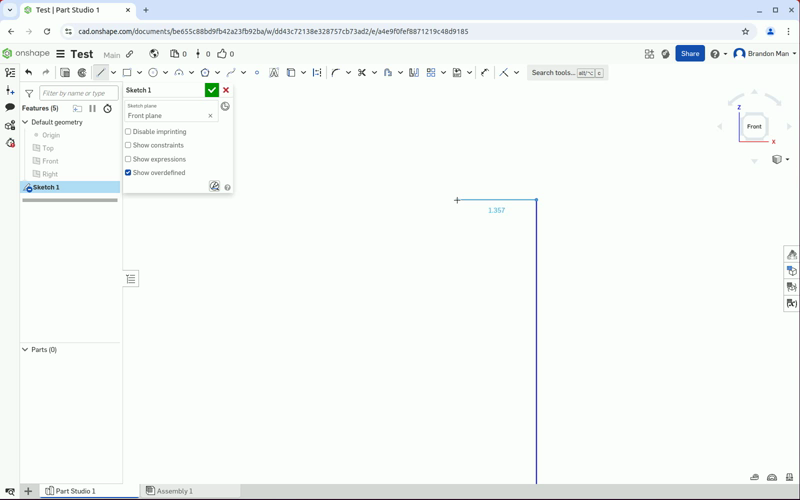
click(457, 199)
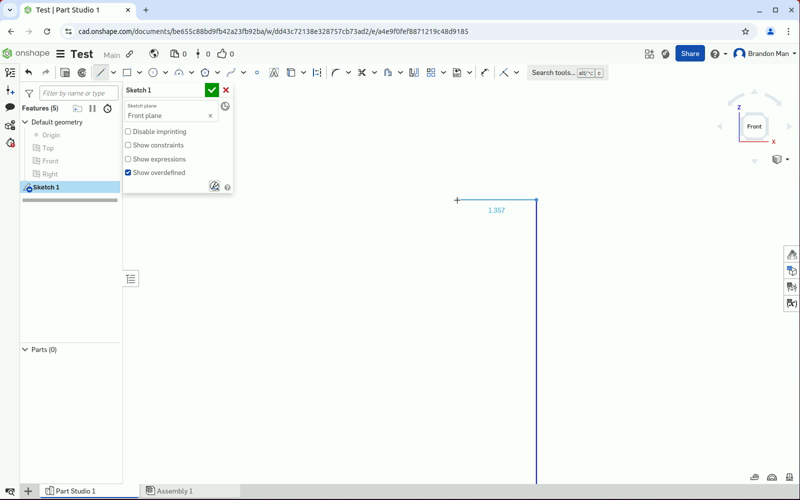
scroll(-6)
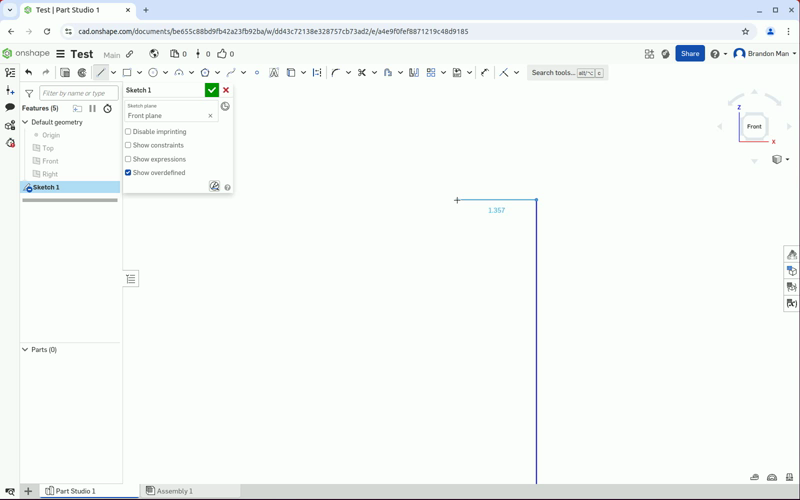
scroll(-6)
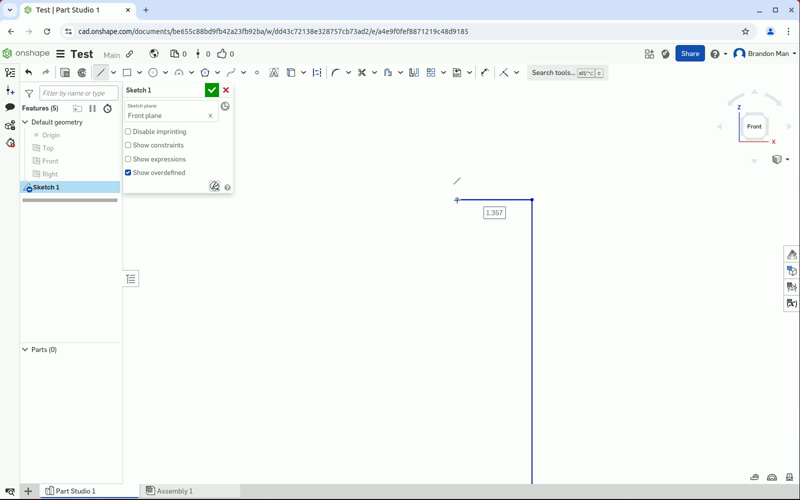
scroll(-6)
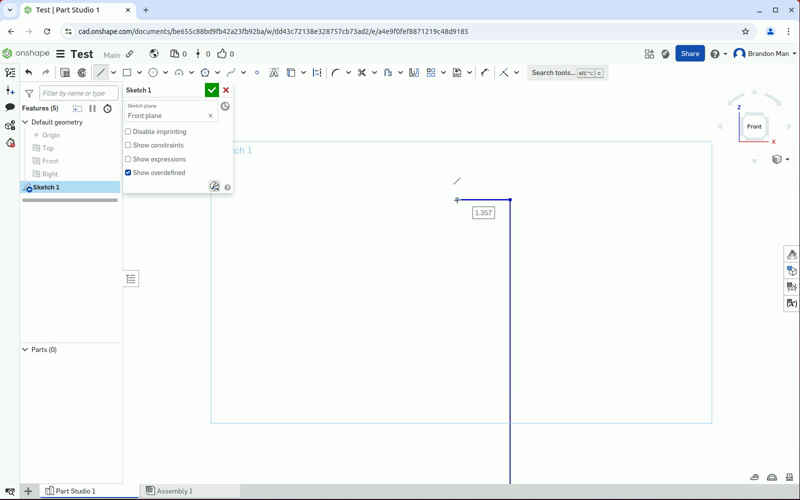
scroll(-6)
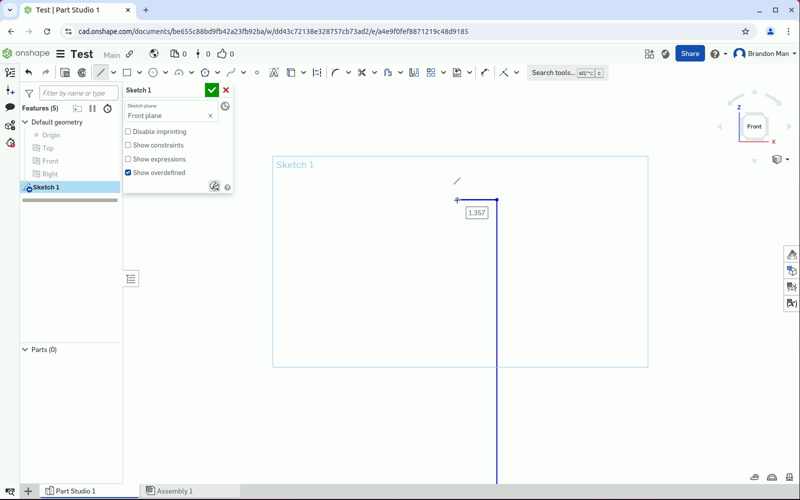
scroll(-6)
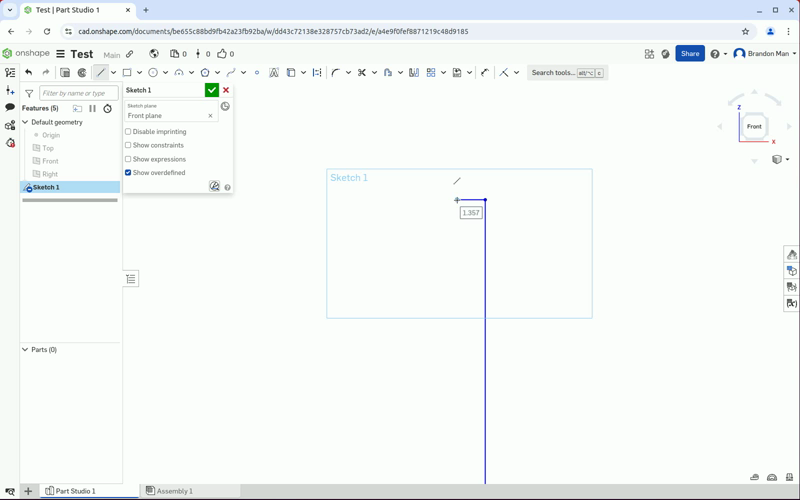
scroll(-6)
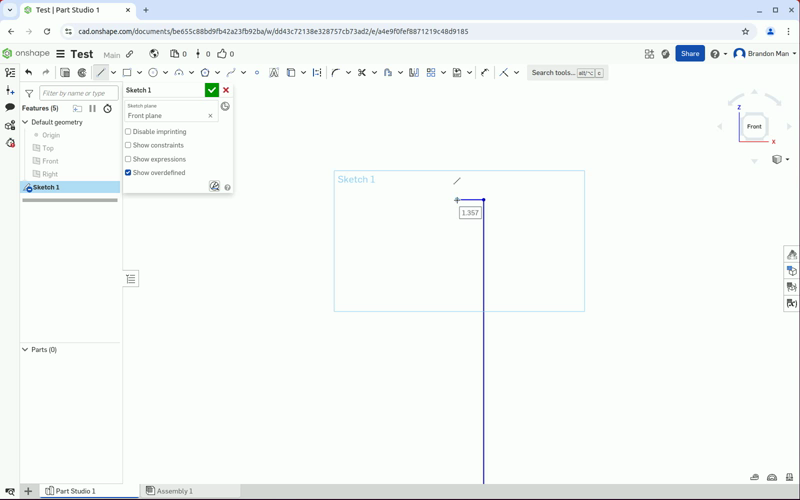
scroll(-6)
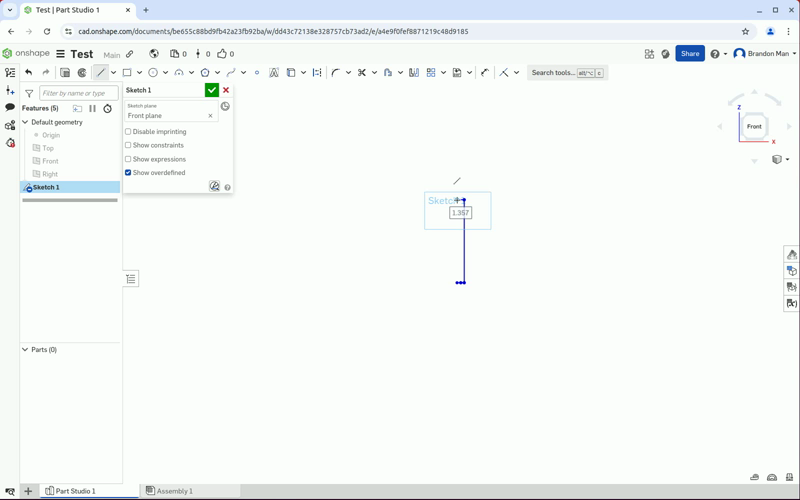
key_up(shift)
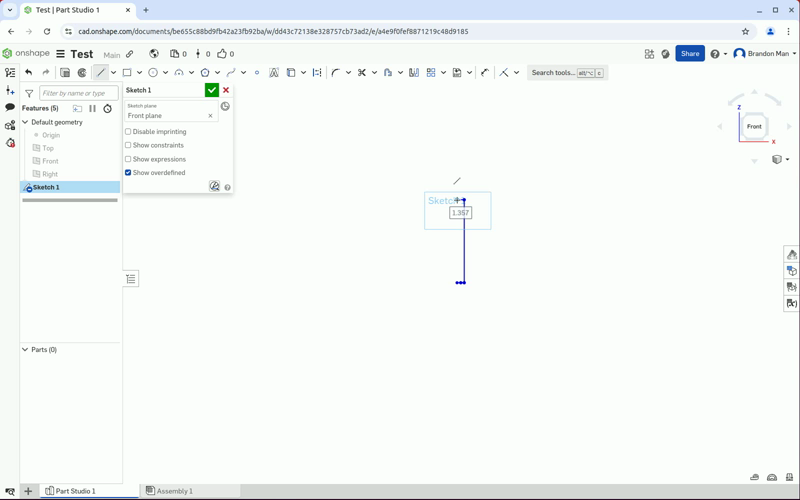
key_down(shift)
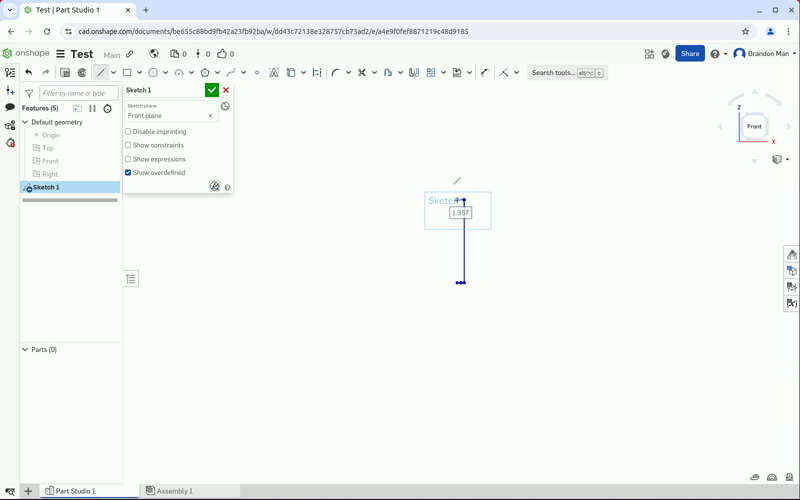
mouse_move(457, 282)
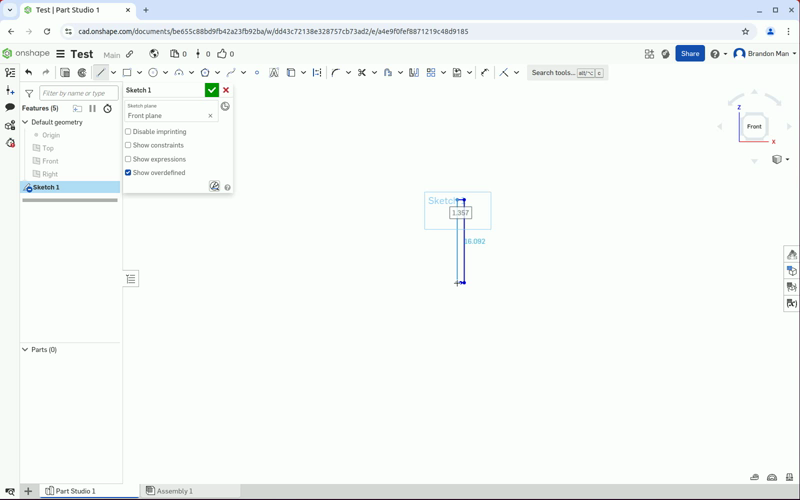
scroll(6)
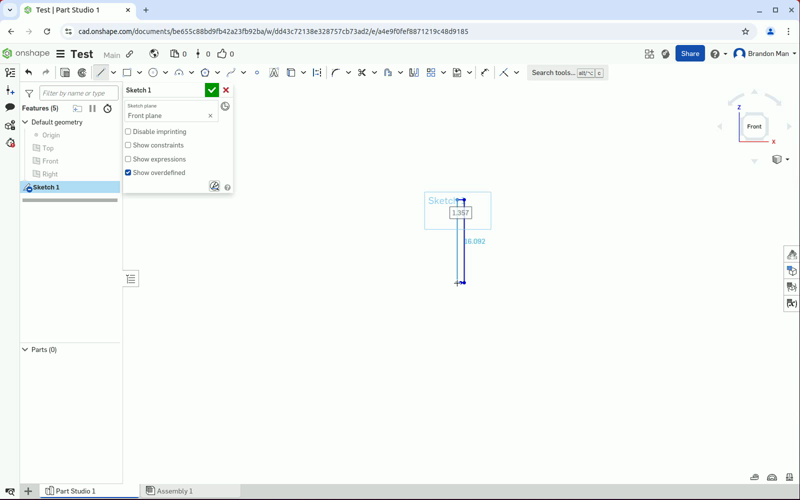
scroll(6)
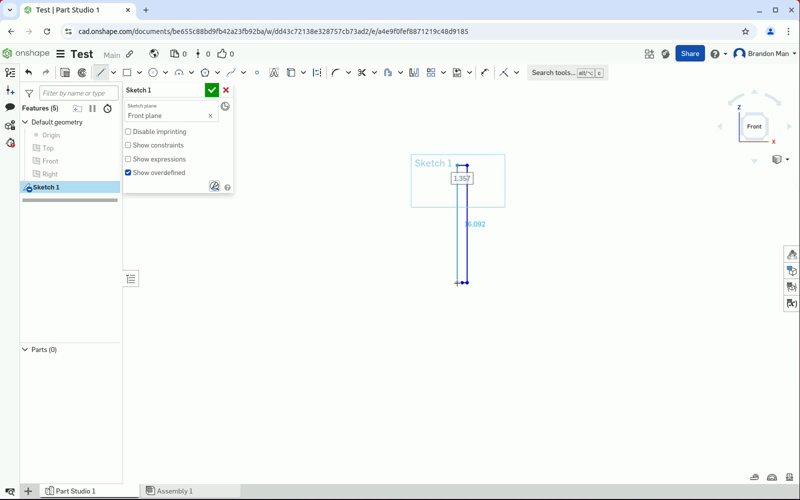
scroll(6)
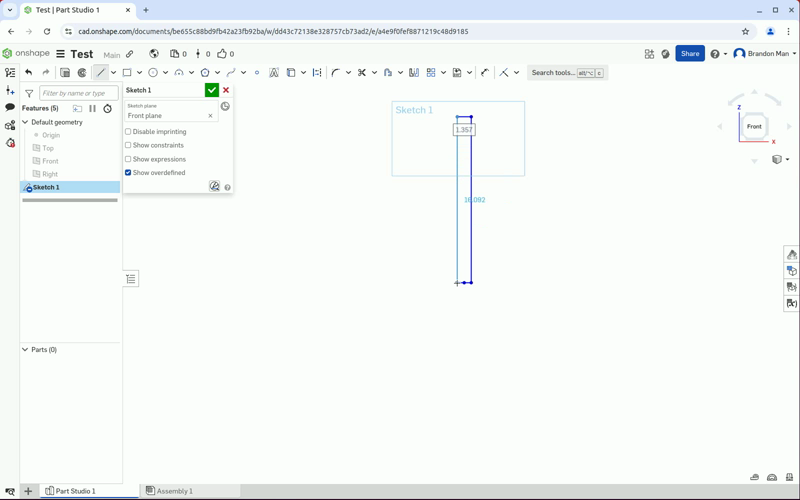
scroll(6)
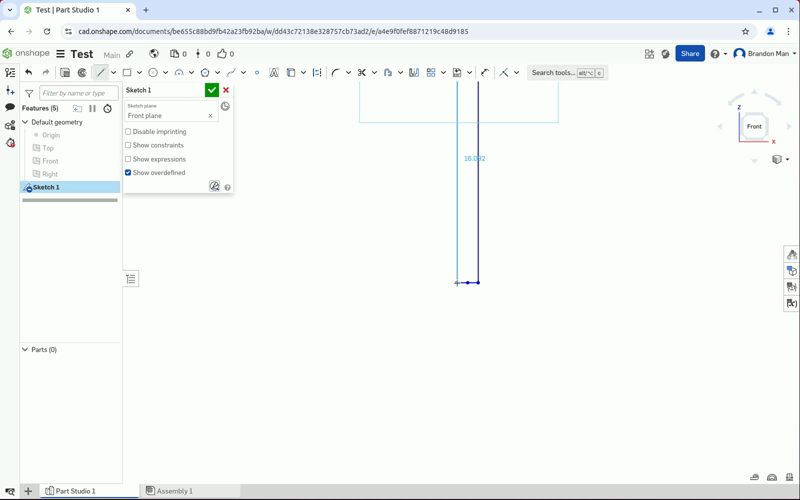
scroll(6)
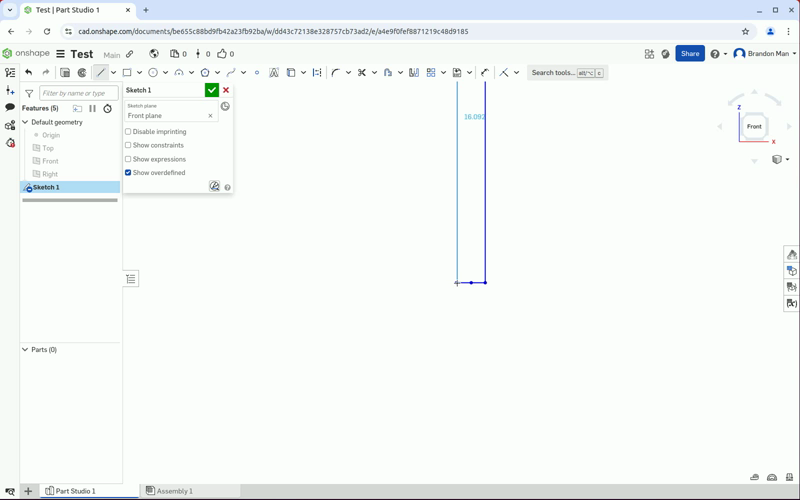
scroll(6)
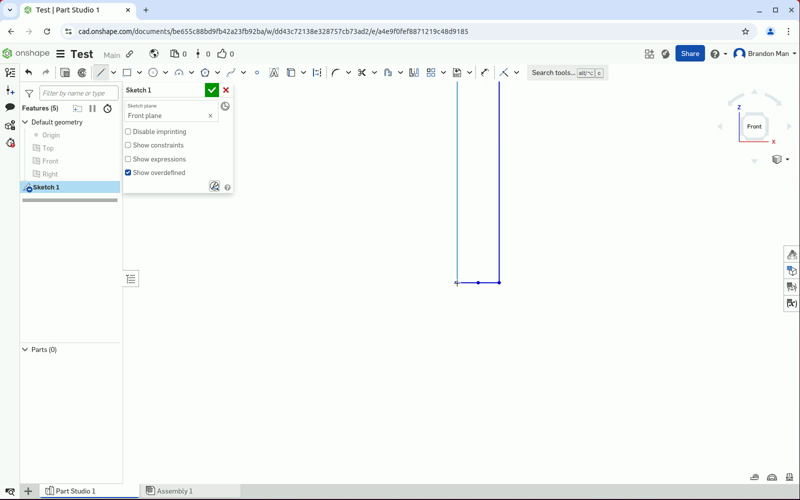
scroll(6)
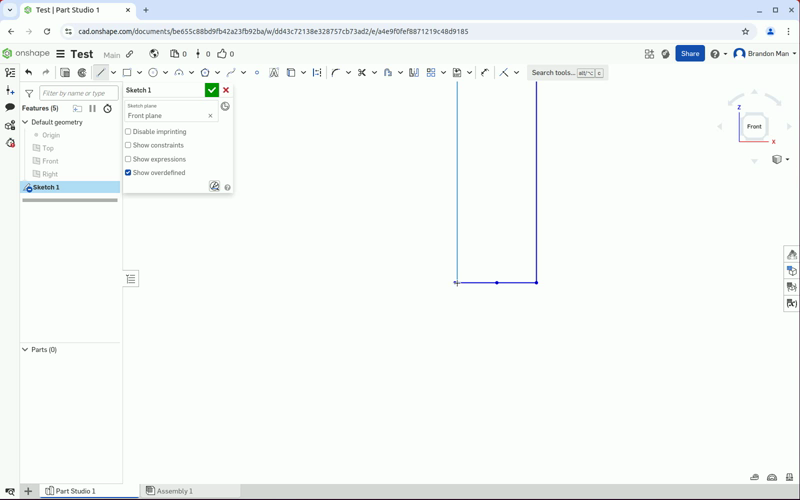
key_up(shift)
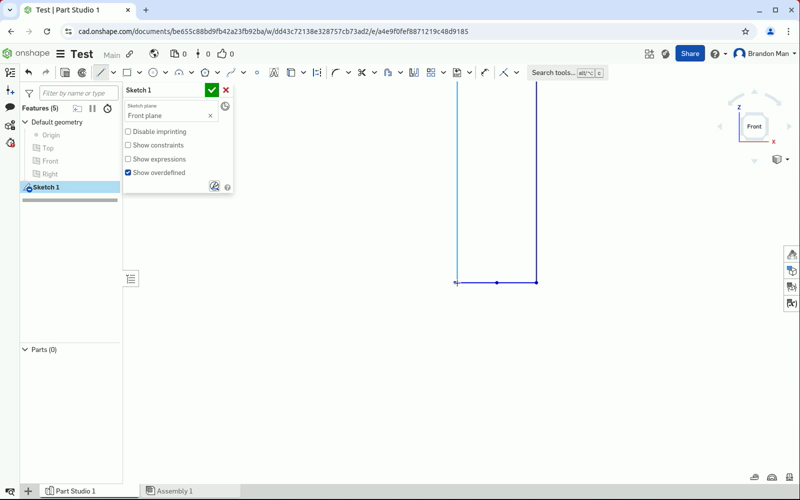
click(457, 282)
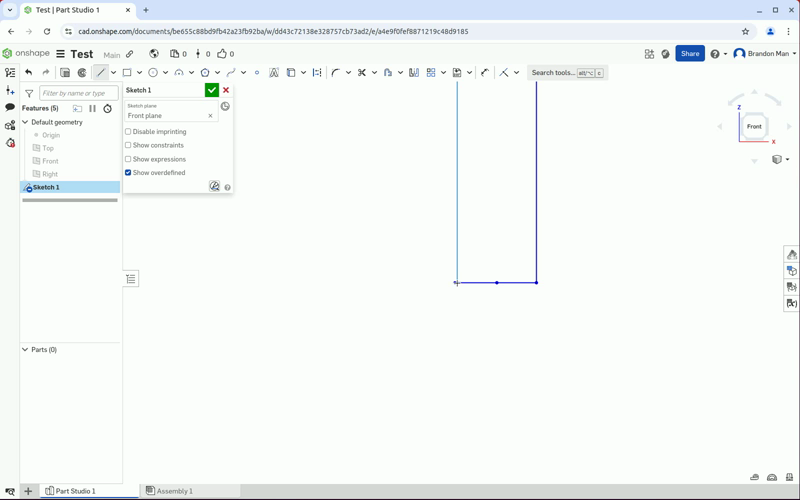
scroll(-6)
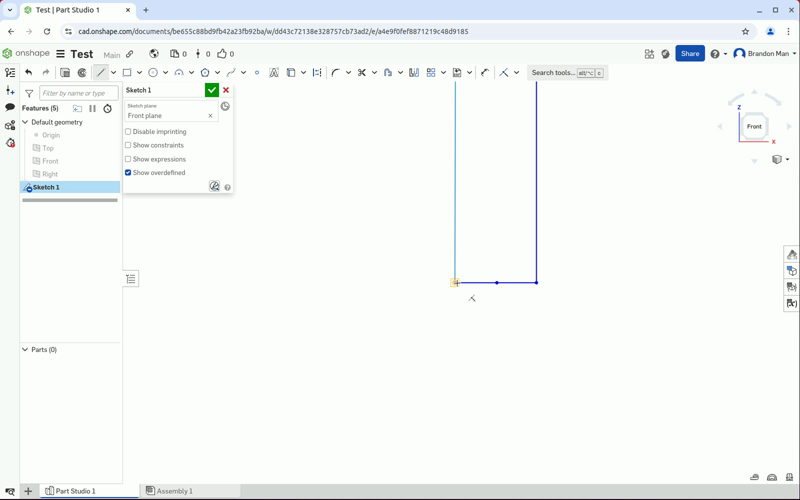
scroll(-6)
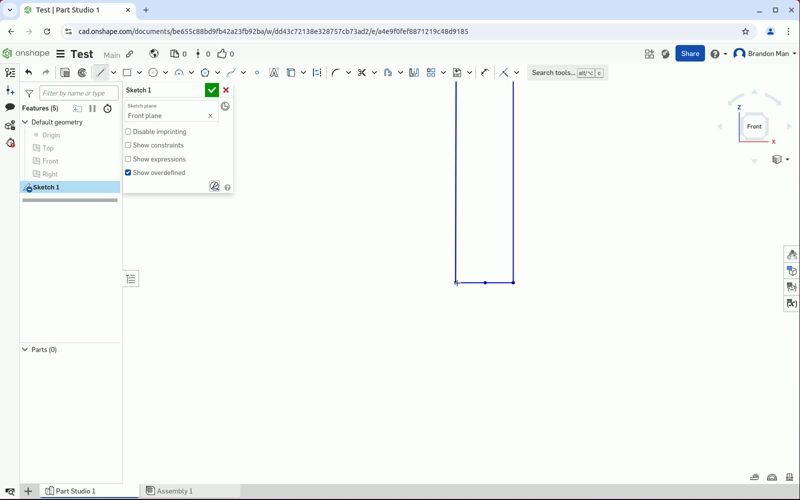
scroll(-6)
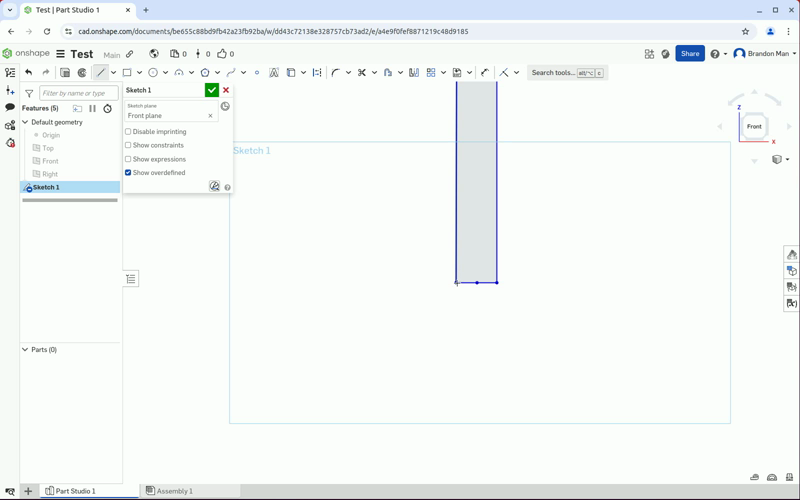
scroll(-6)
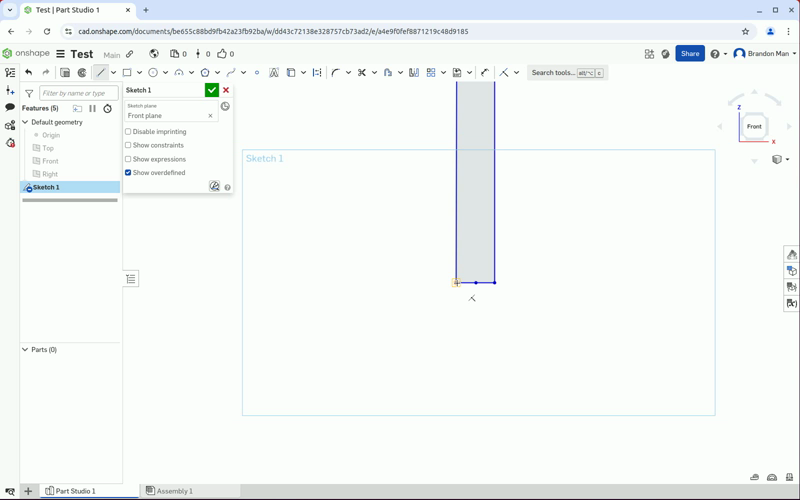
scroll(-6)
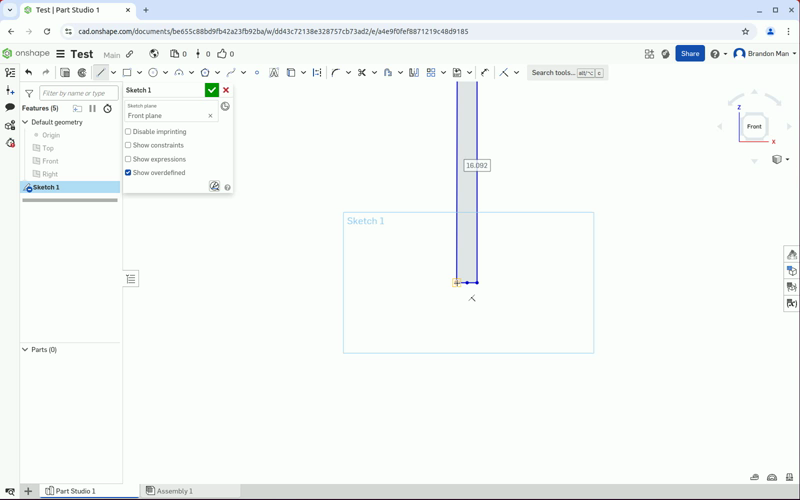
scroll(-6)
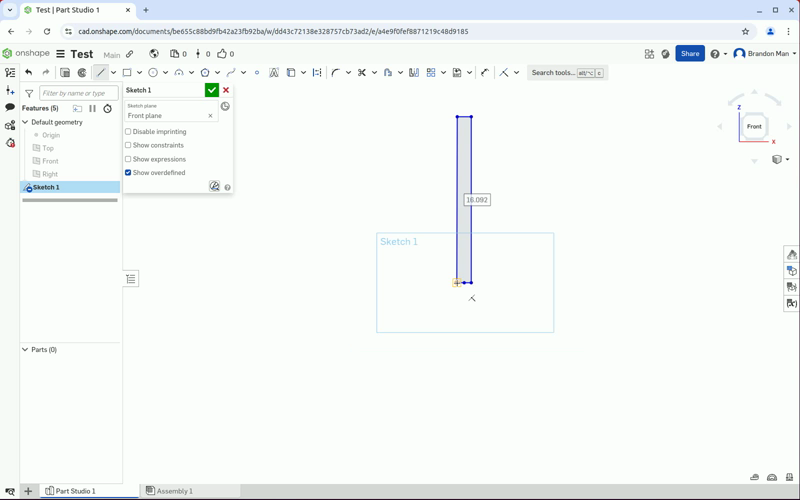
scroll(-6)
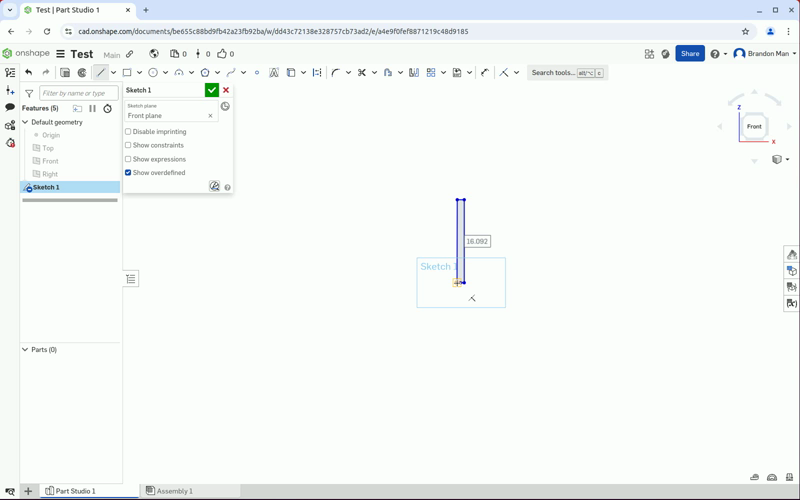
key(esc)
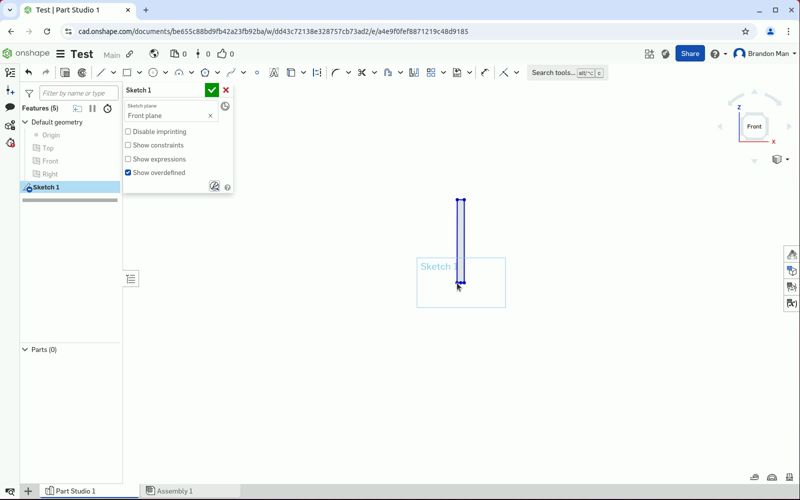
mouse_move(463, 255)
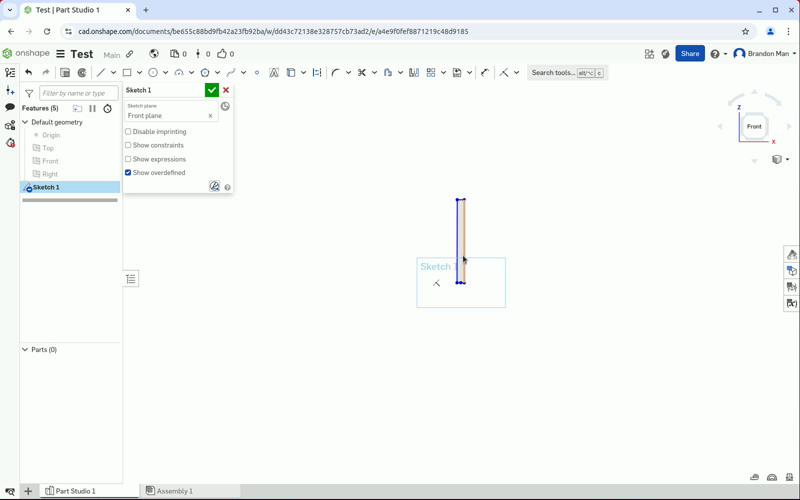
scroll(6)
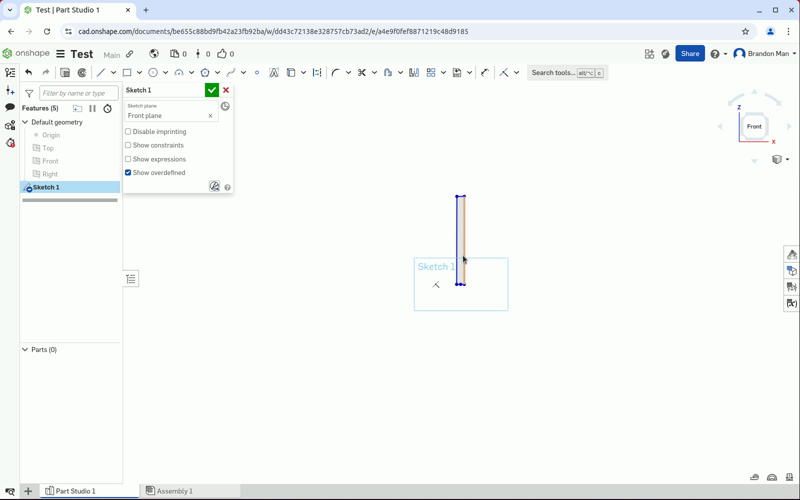
scroll(6)
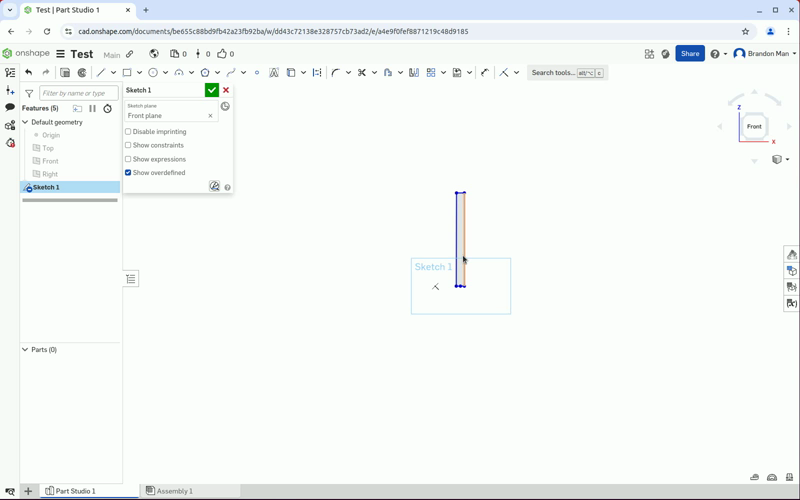
scroll(6)
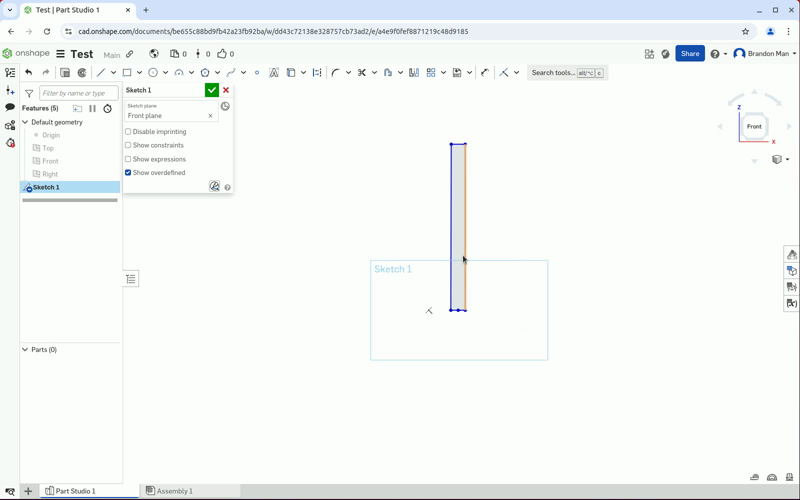
scroll(6)
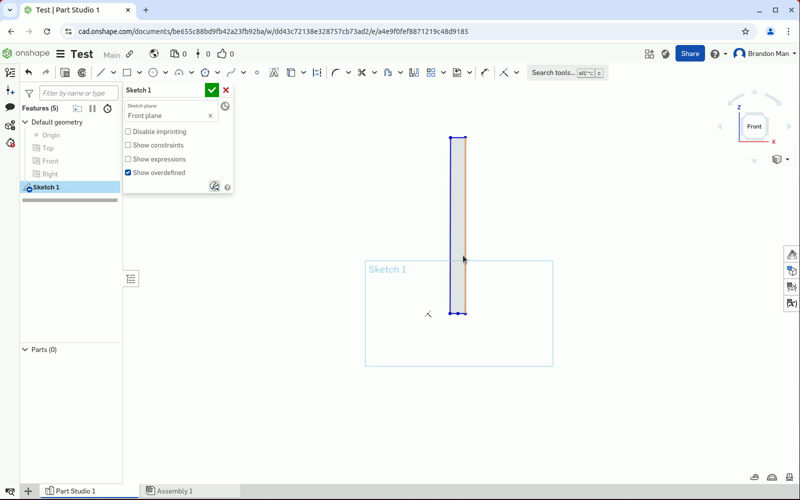
scroll(6)
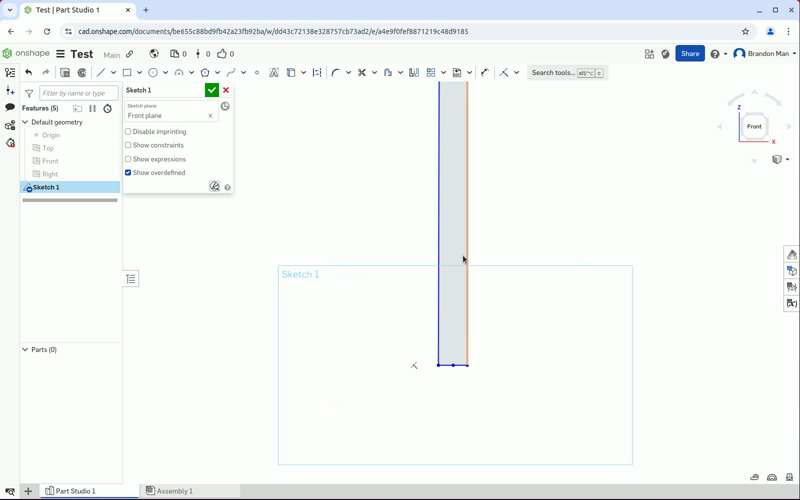
scroll(6)
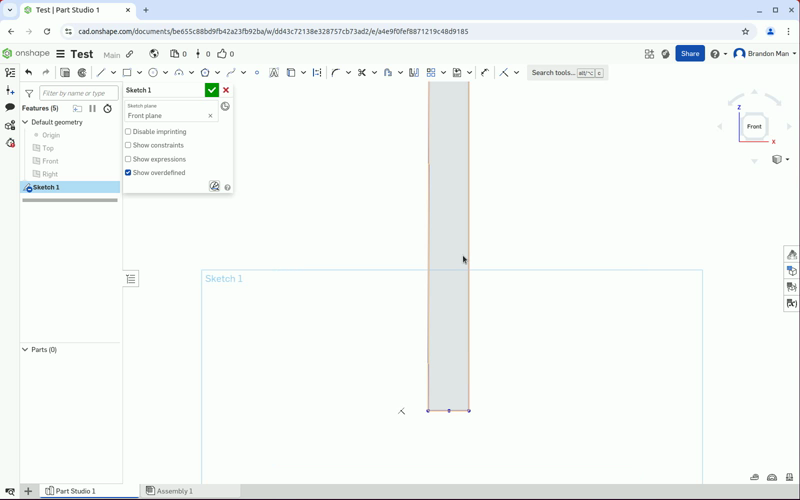
scroll(6)
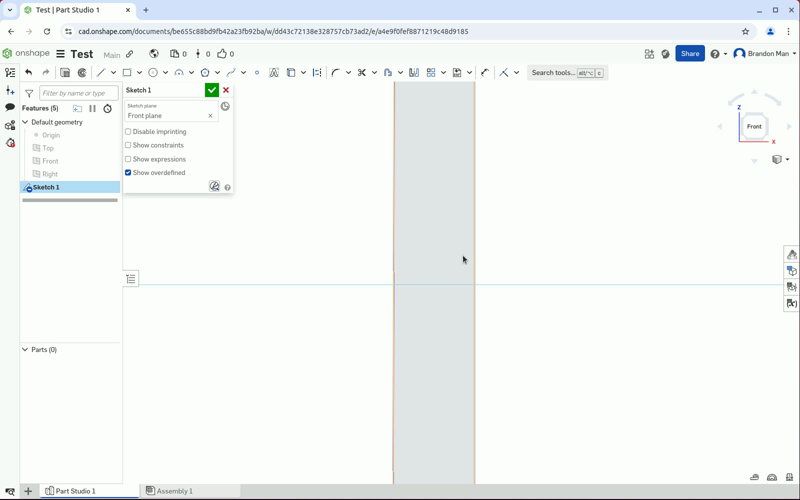
click(463, 255)
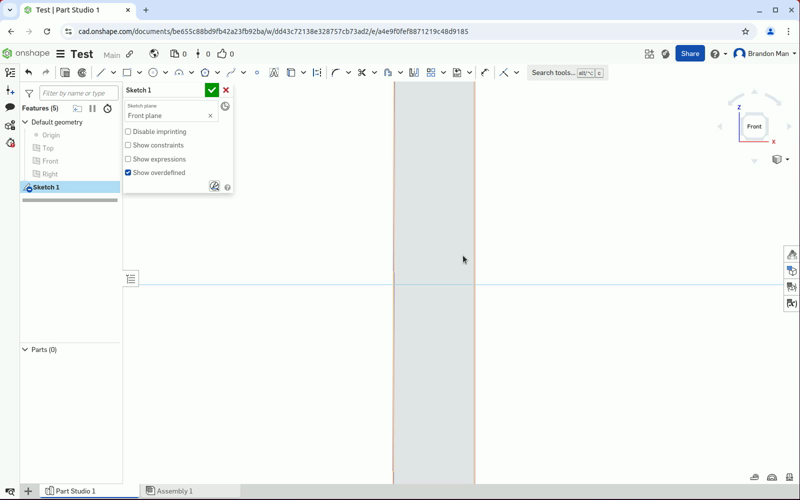
scroll(-6)
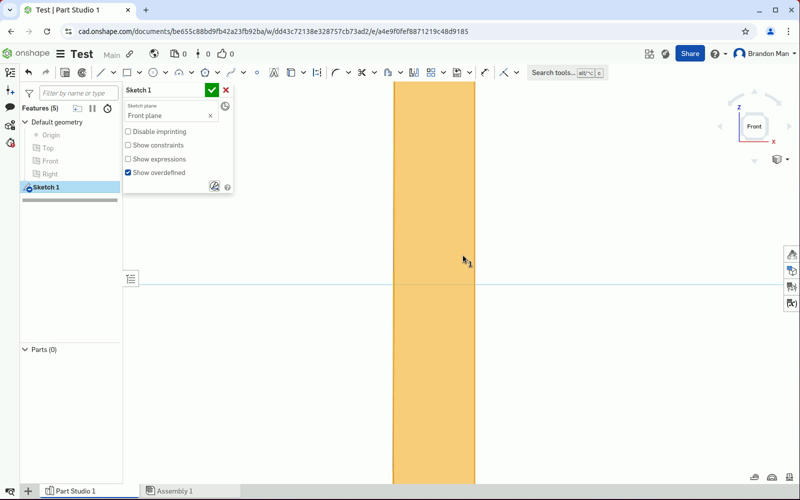
scroll(-6)
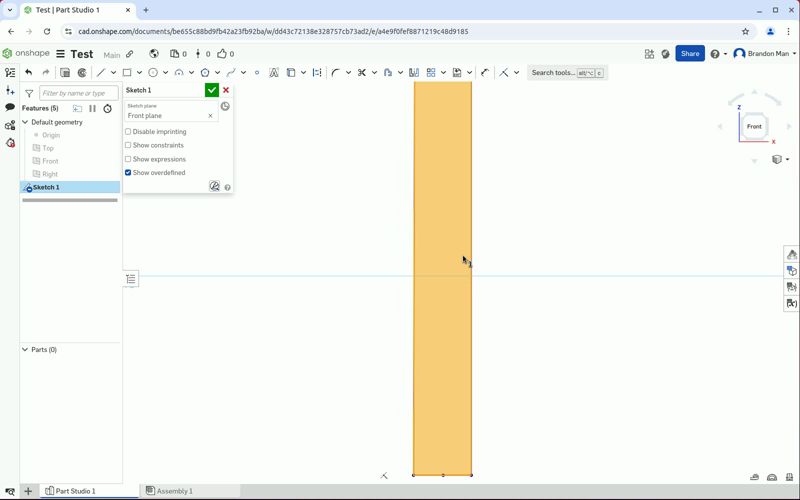
scroll(-6)
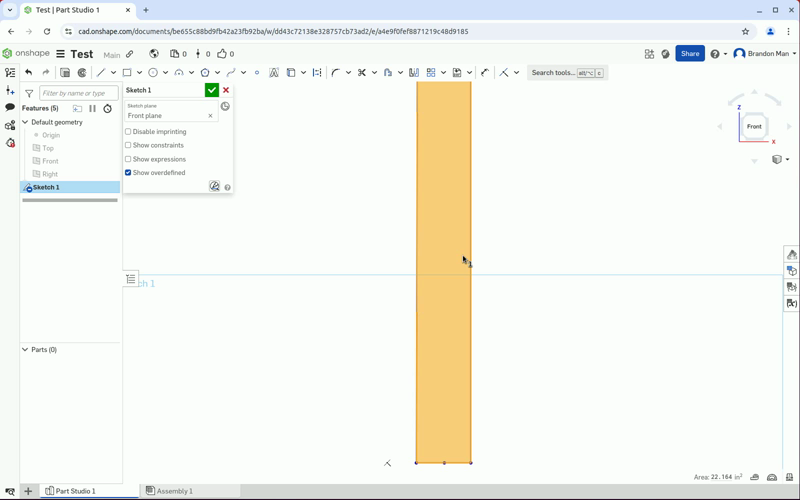
scroll(-6)
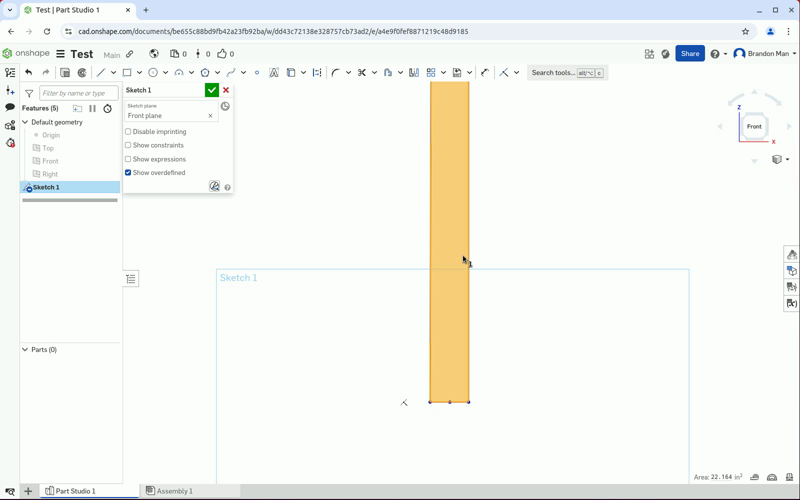
scroll(-6)
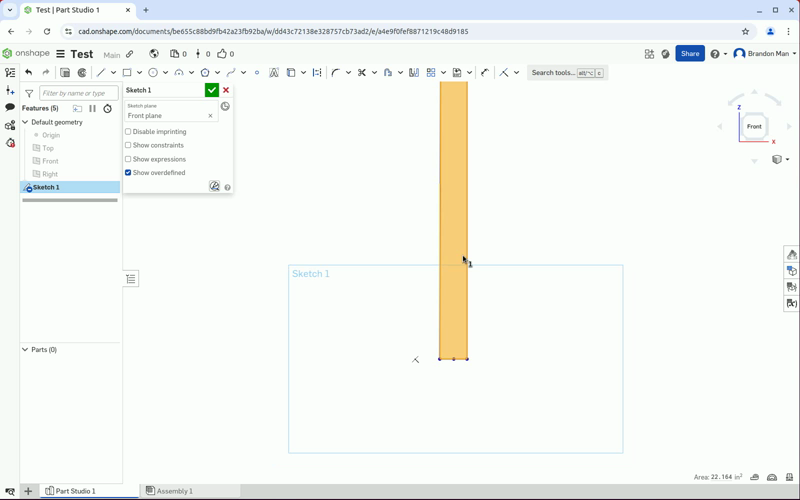
scroll(-6)
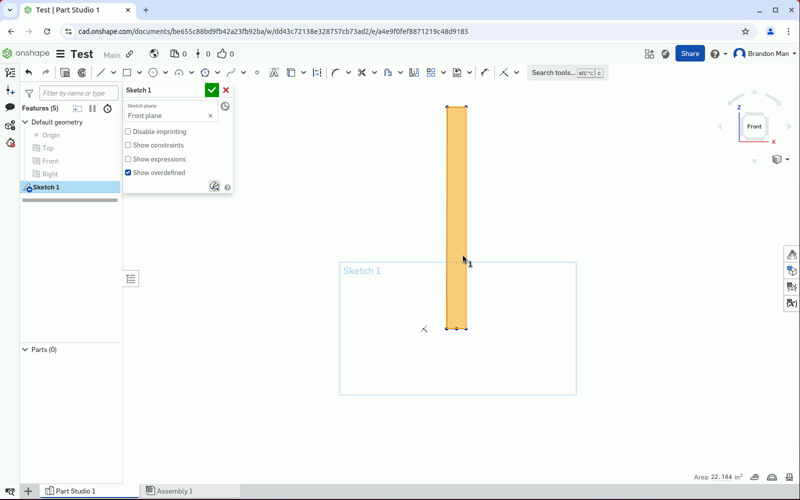
scroll(-6)
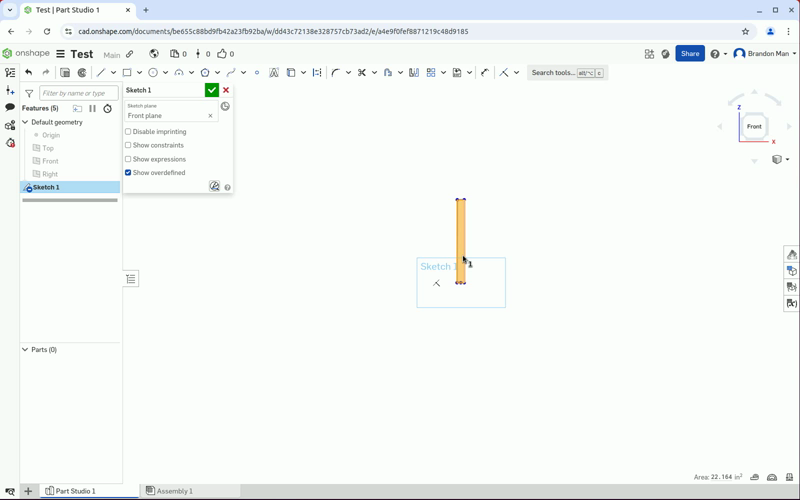
mouse_move(73, 352)
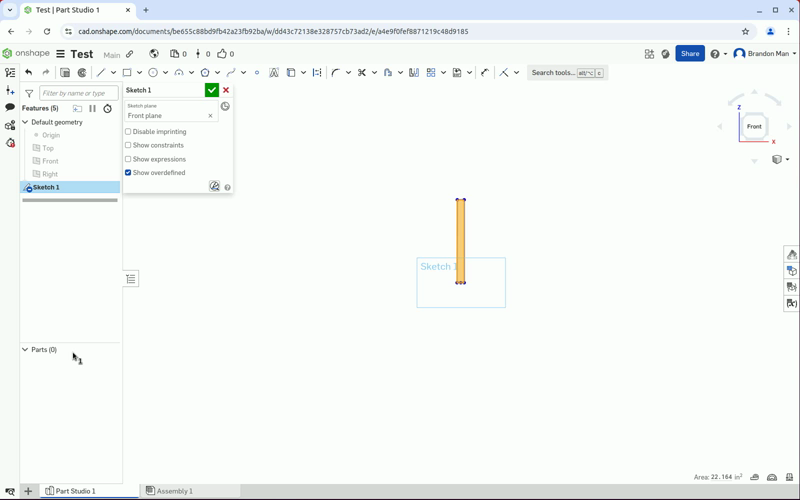
key(shift+y)
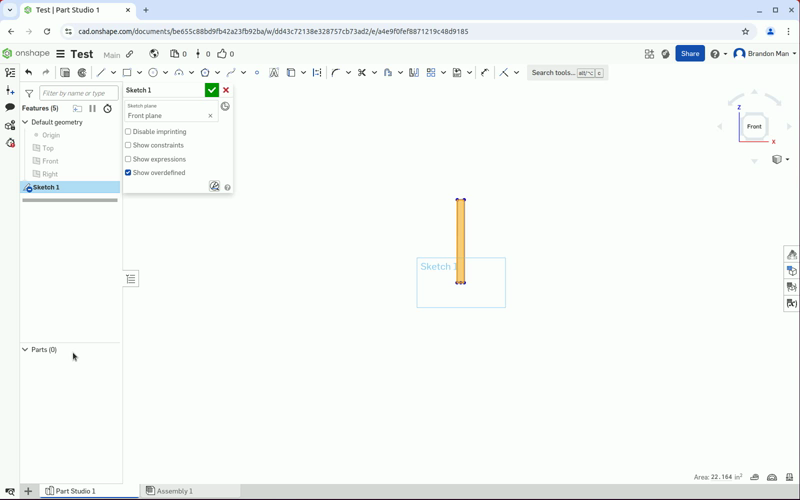
key(shift+e)
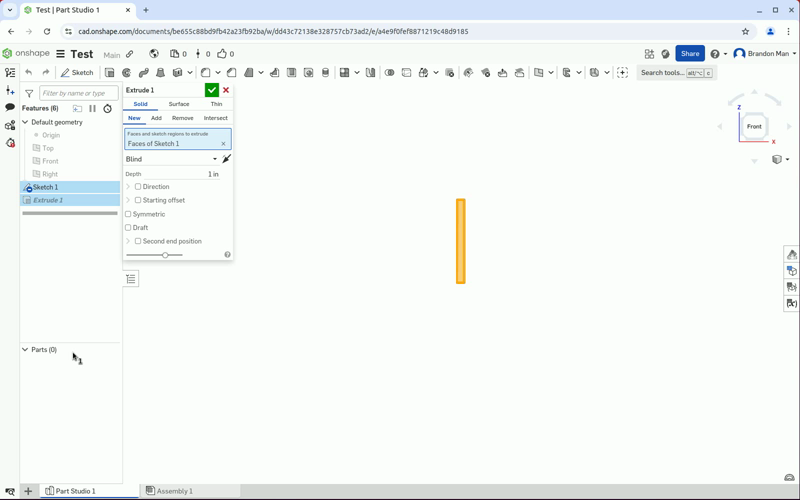
mouse_move(143, 106)
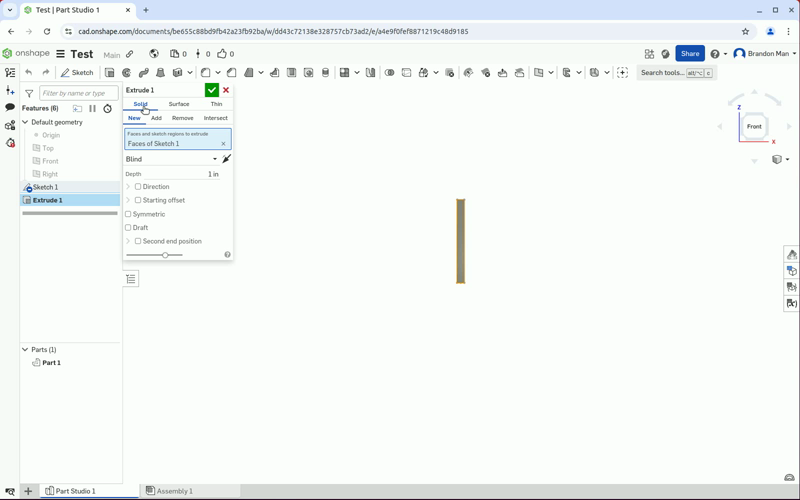
click(143, 106)
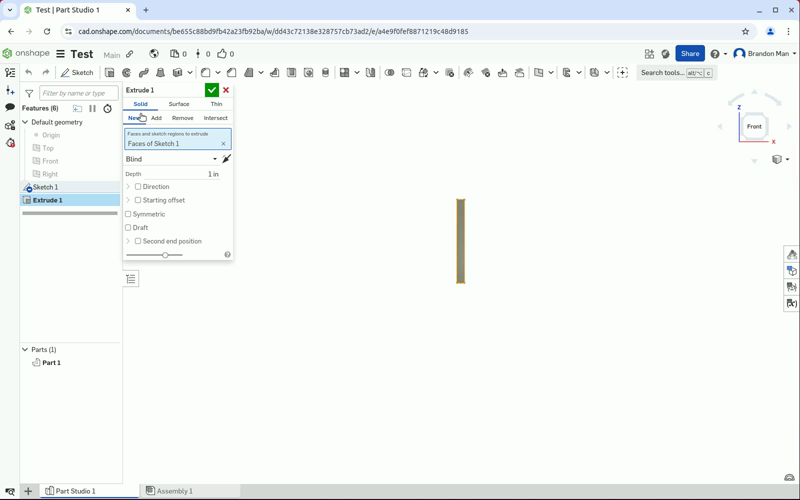
mouse_move(137, 120)
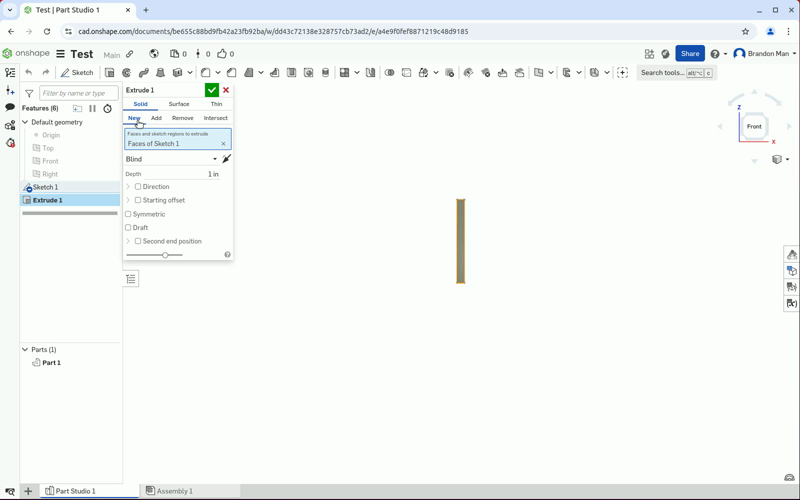
click(137, 120)
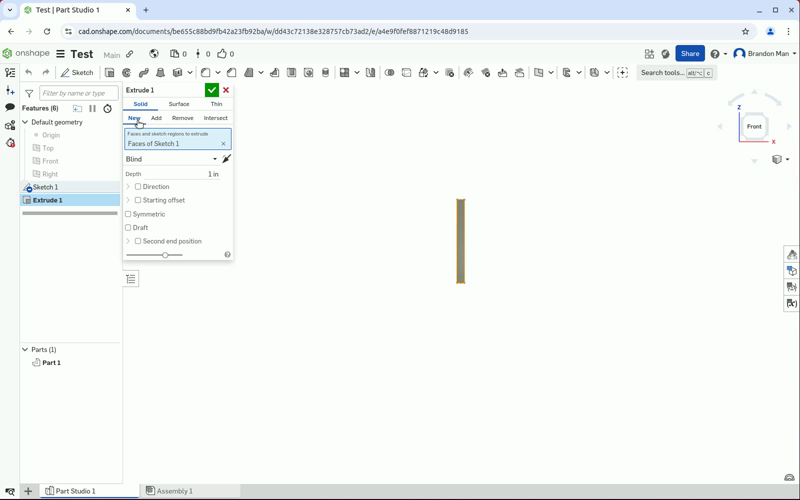
key(tab, 4)
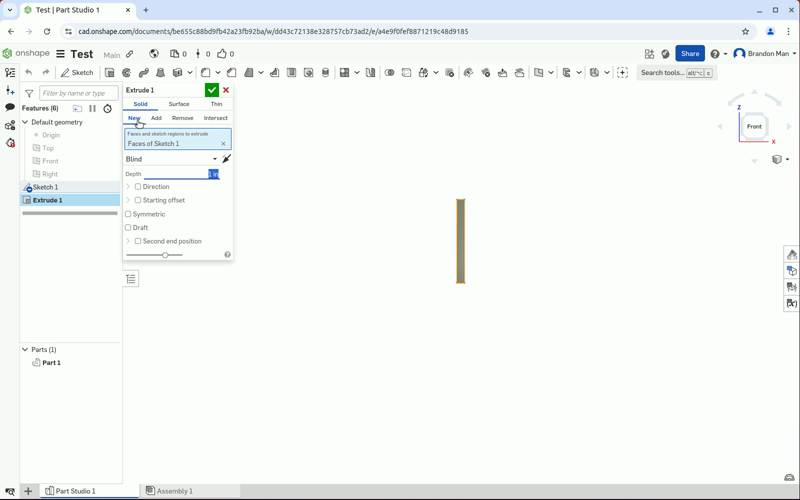
text(3.851)
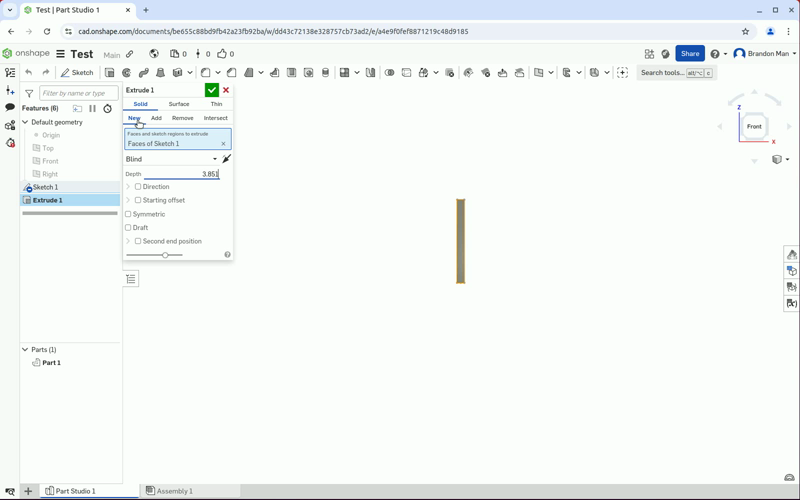
key(enter)
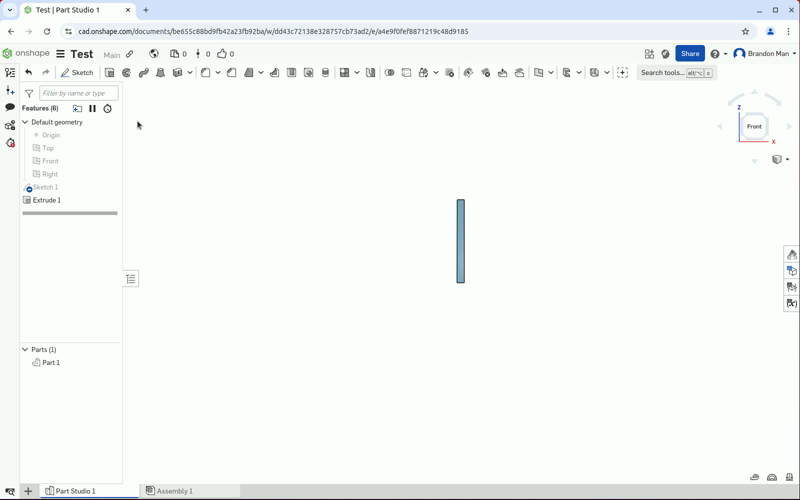
key(shift+h)
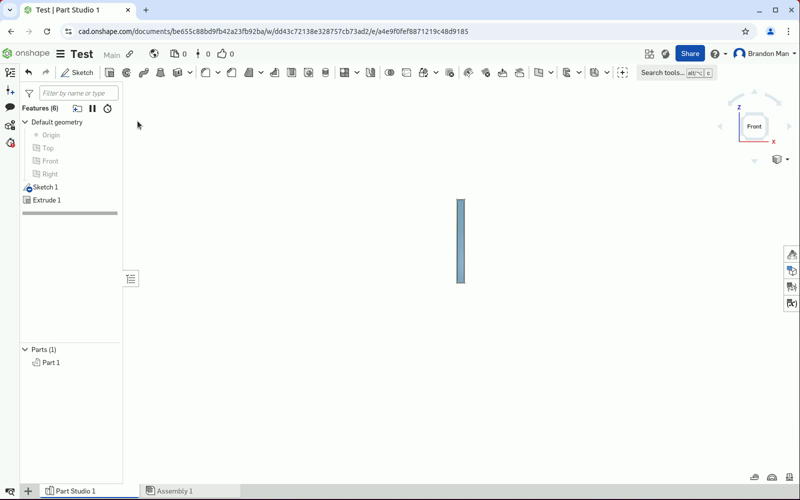
key(shift+h)
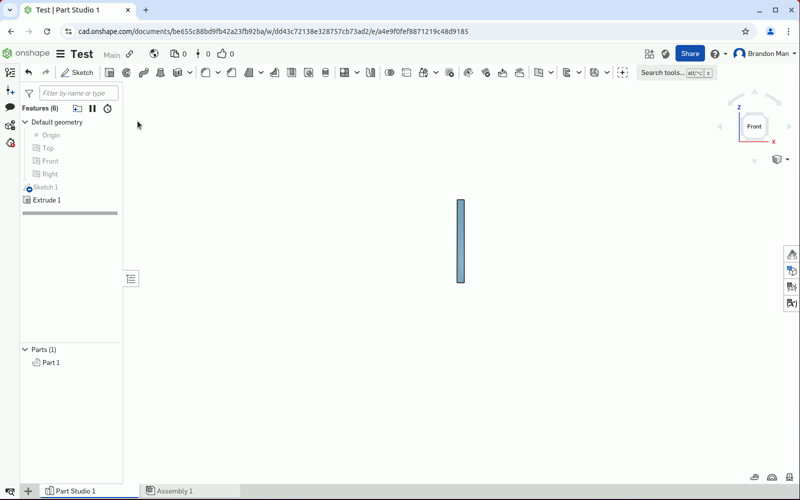
mouse_move(73, 189)
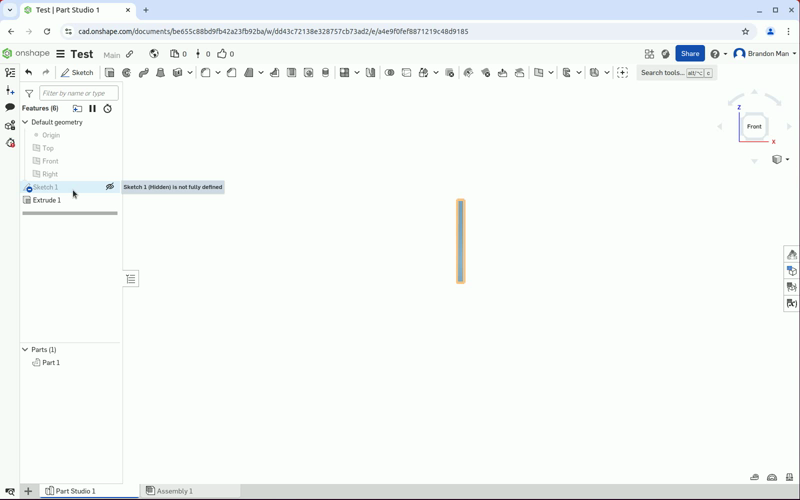
click(73, 189)
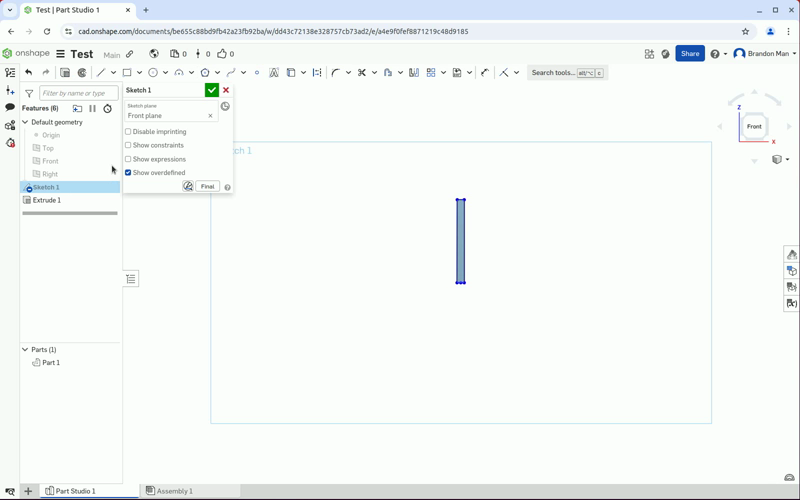
mouse_move(229, 92)
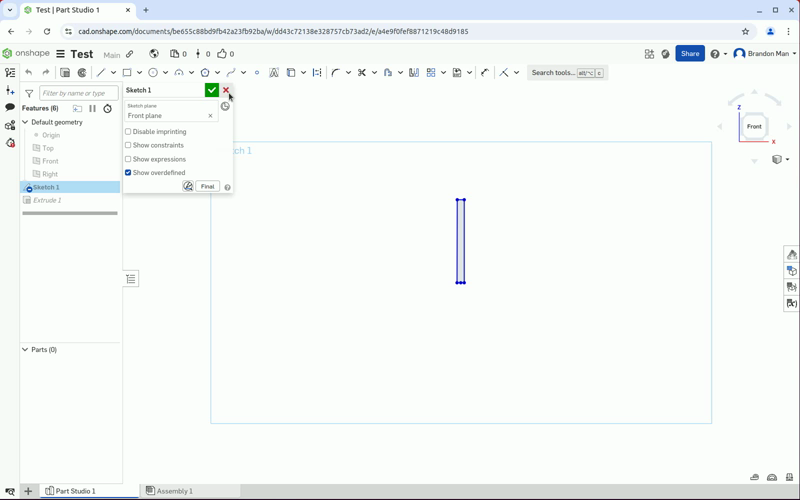
click(229, 92)
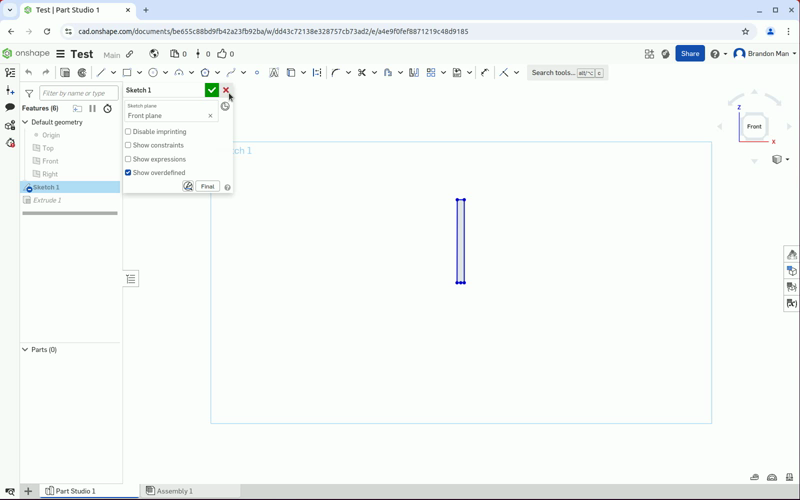
key(shift+s)
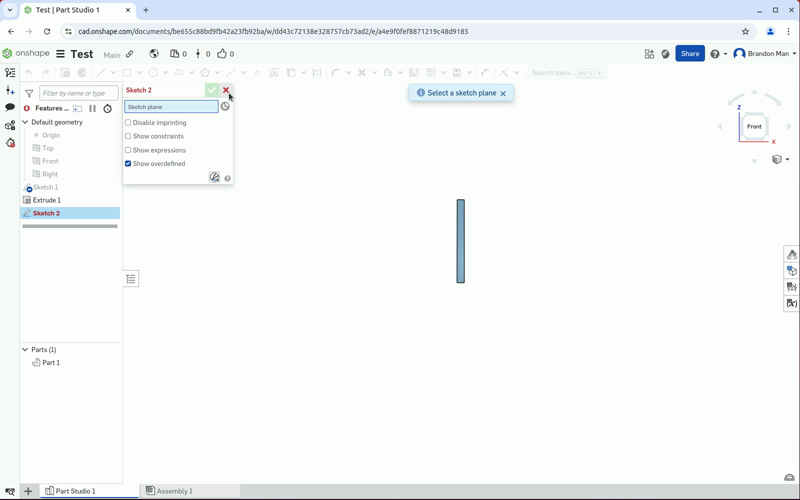
mouse_move(73, 163)
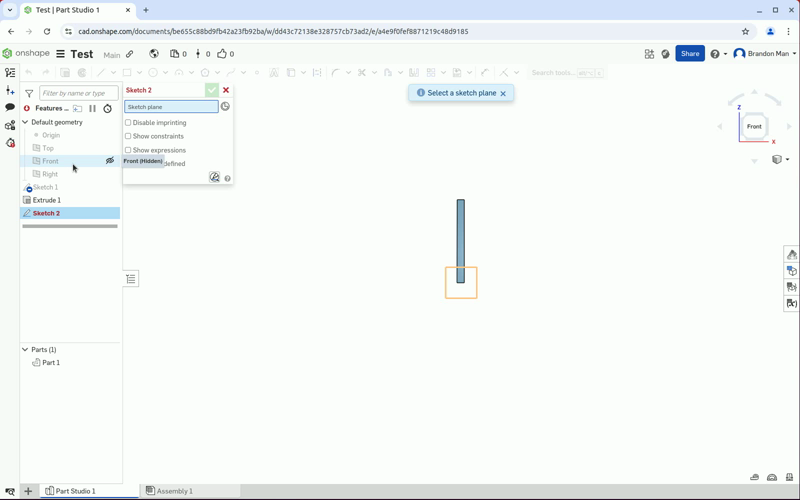
click(73, 163)
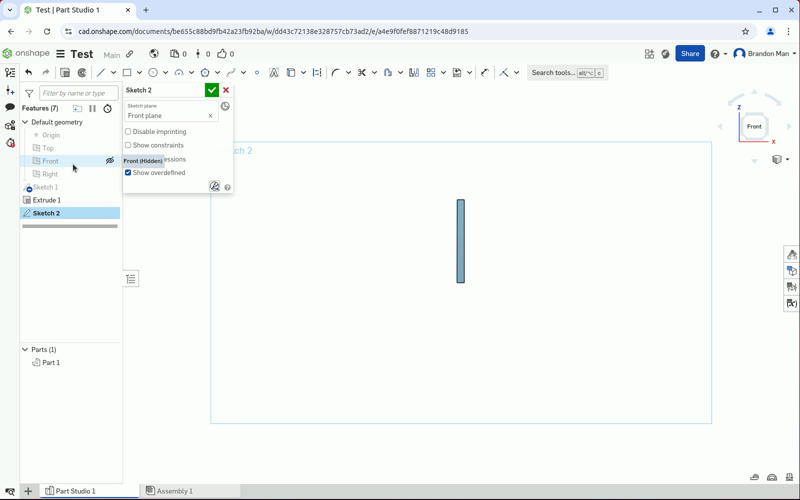
mouse_move(73, 352)
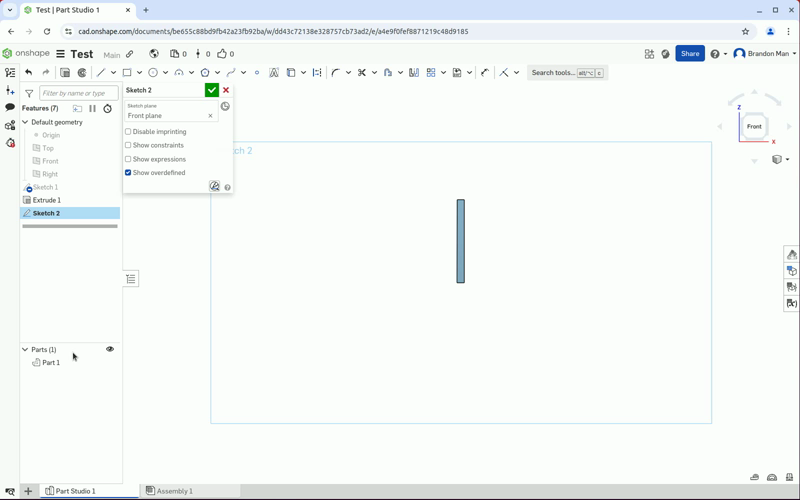
key(y)
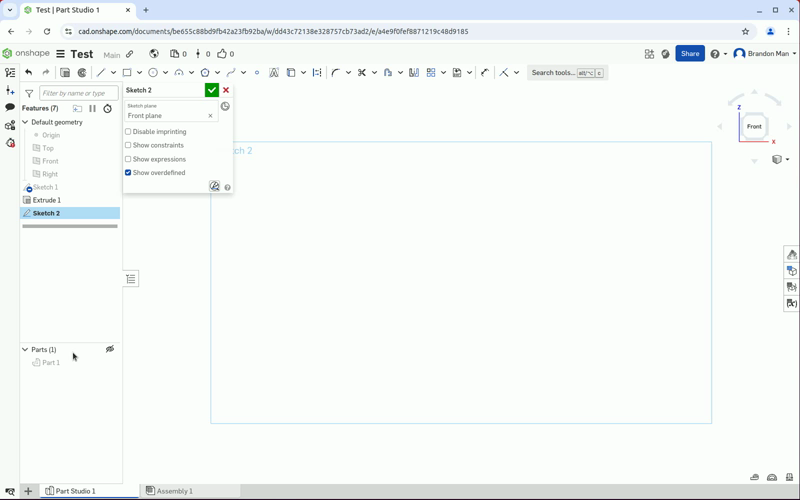
key(l)
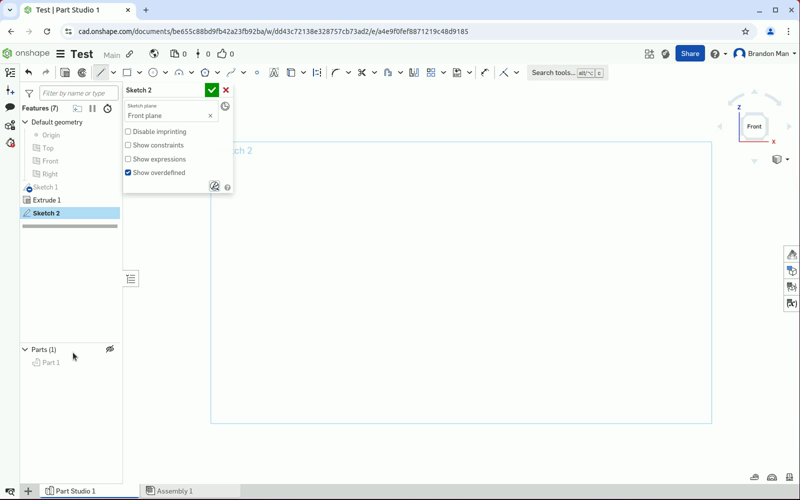
key_down(shift)
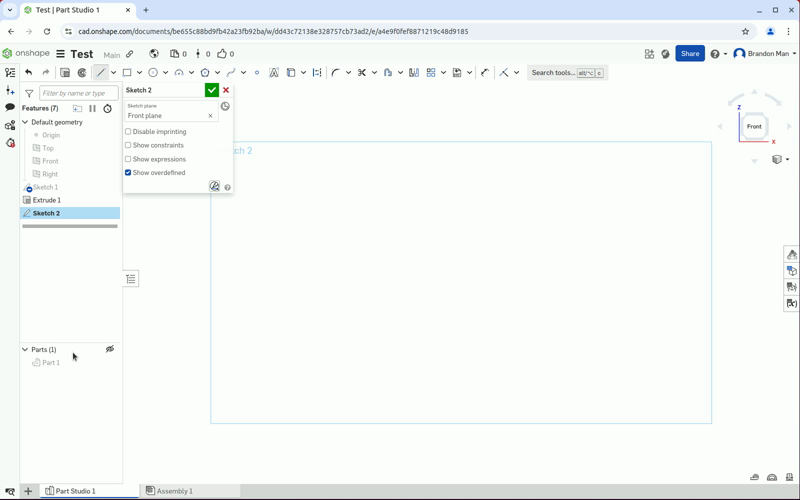
mouse_move(444, 369)
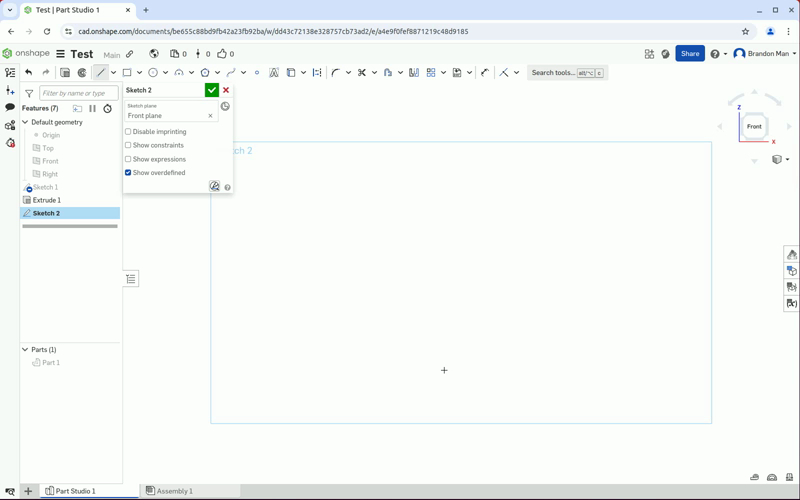
click(444, 369)
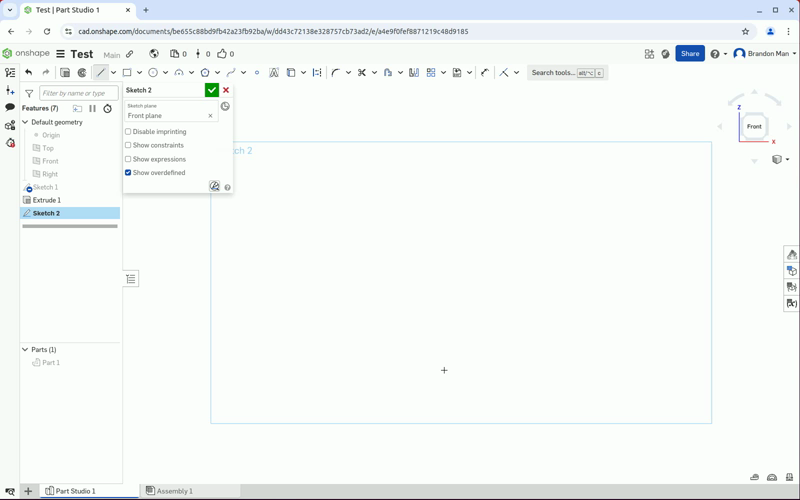
key_up(shift)
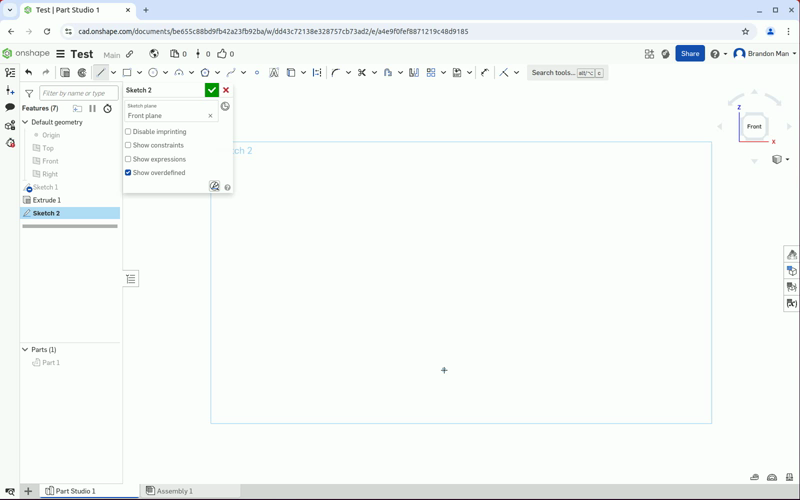
key_down(shift)
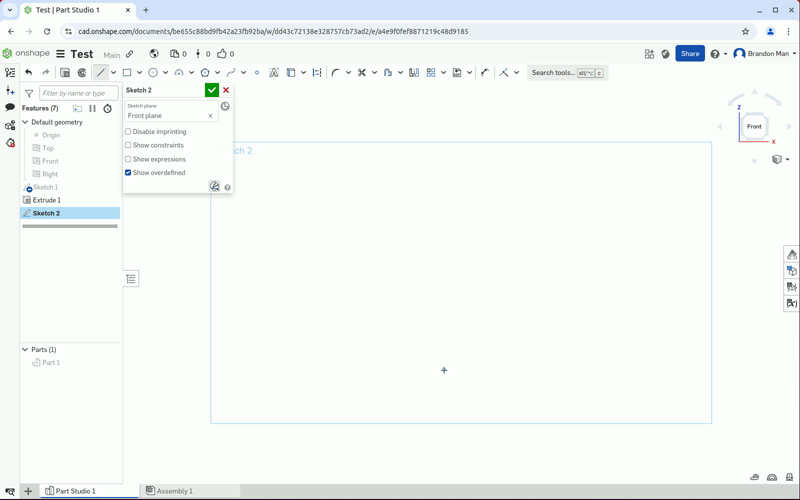
mouse_move(474, 369)
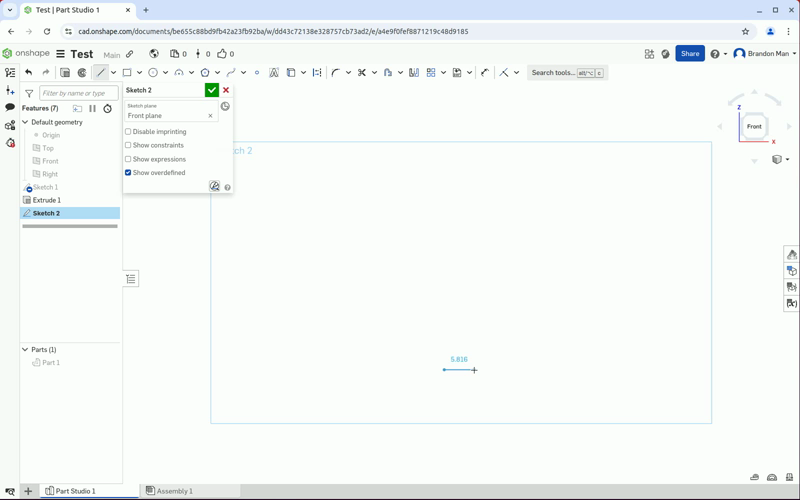
mouse_move(449, 378)
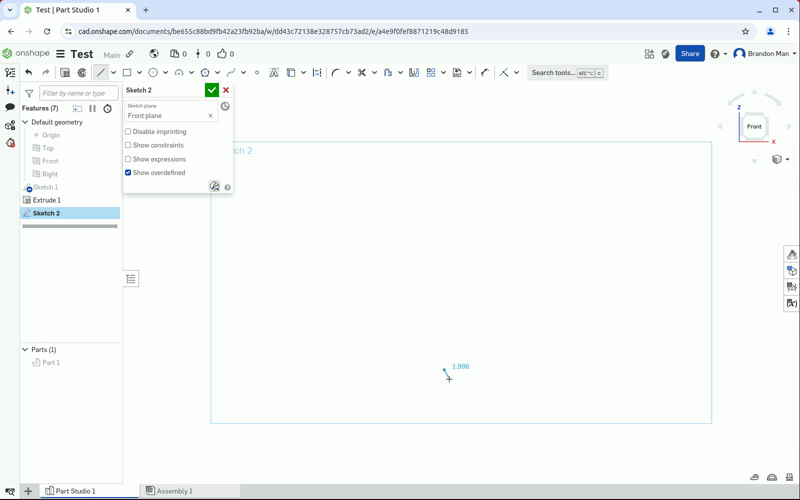
click(449, 378)
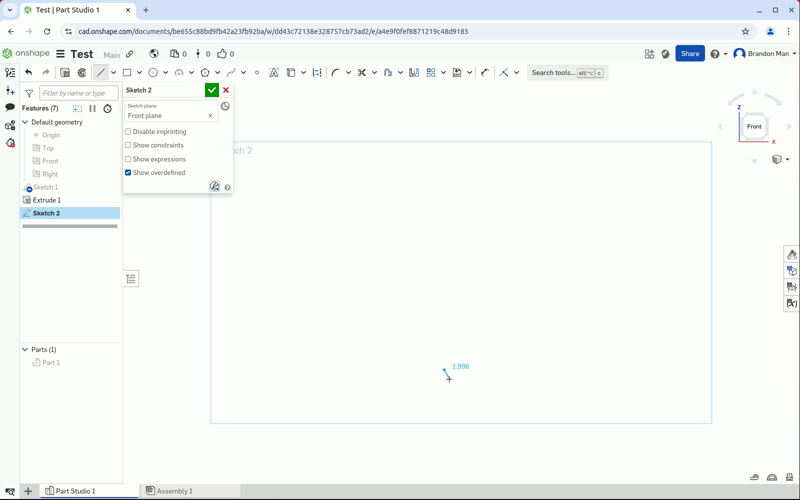
key_up(shift)
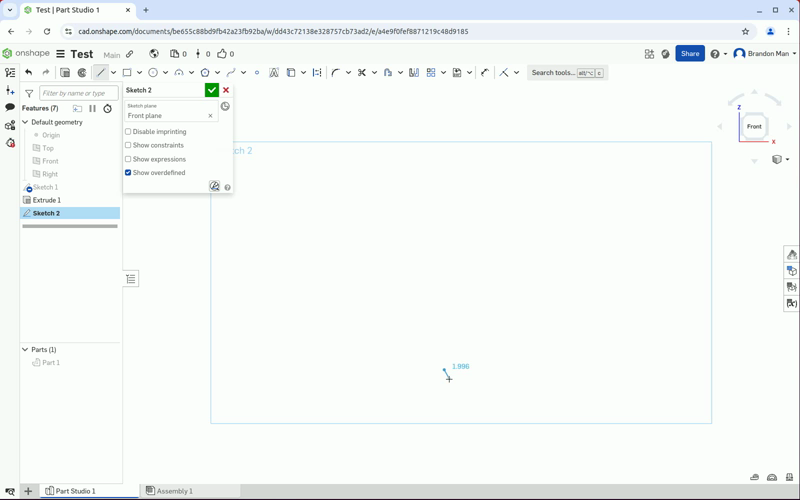
key_down(shift)
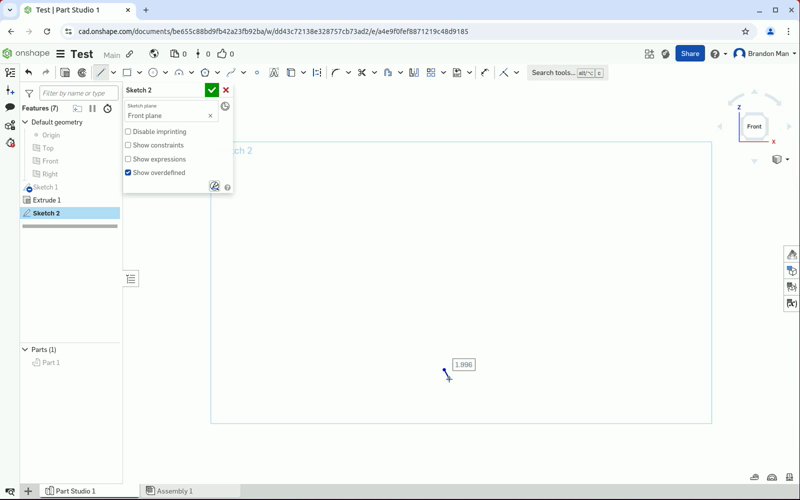
mouse_move(479, 378)
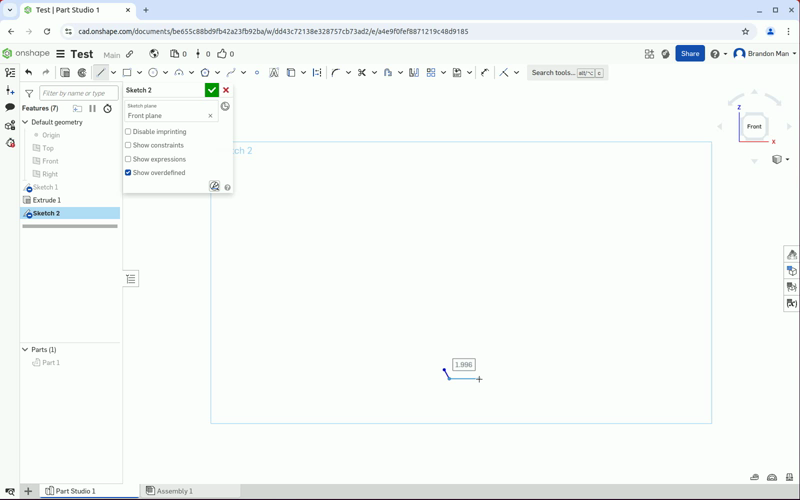
mouse_move(449, 386)
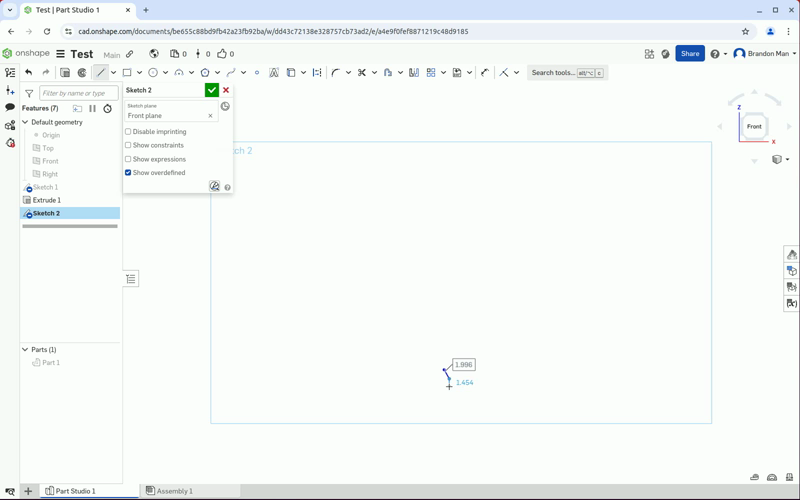
scroll(6)
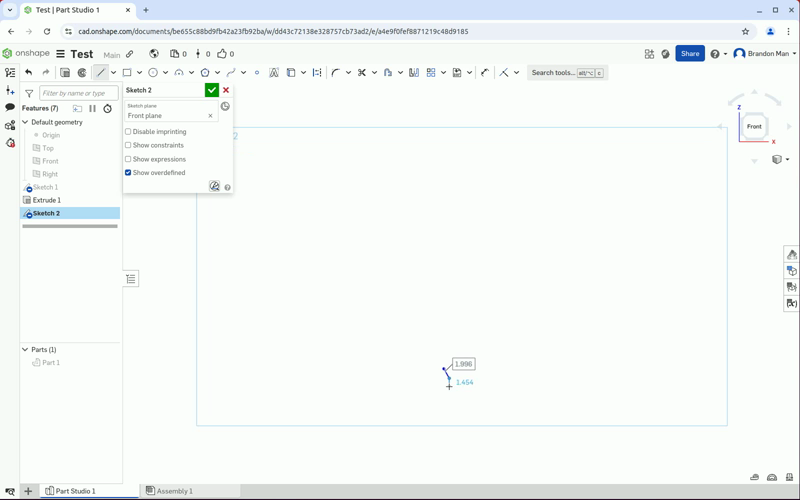
scroll(6)
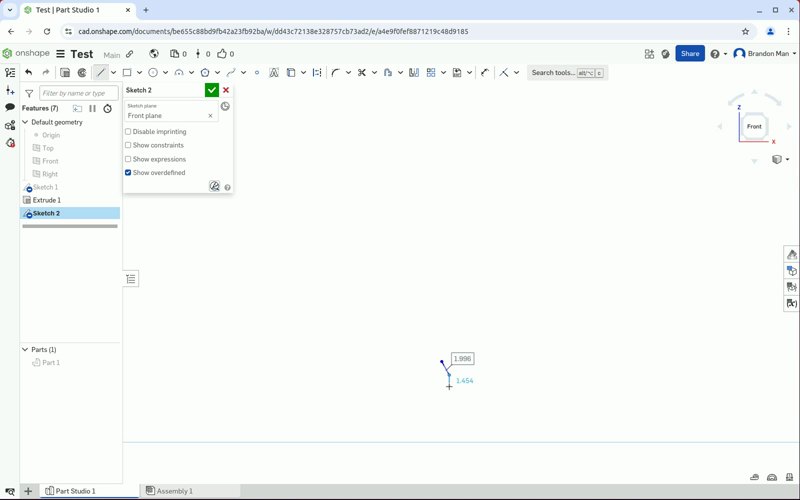
scroll(6)
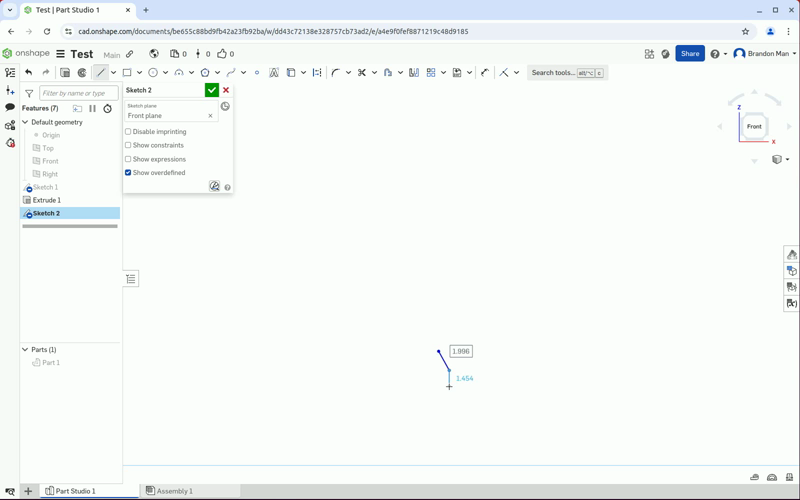
scroll(6)
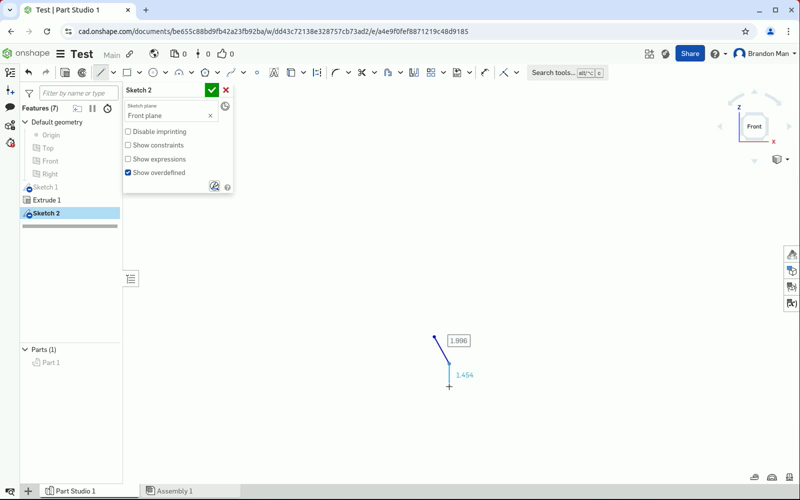
scroll(6)
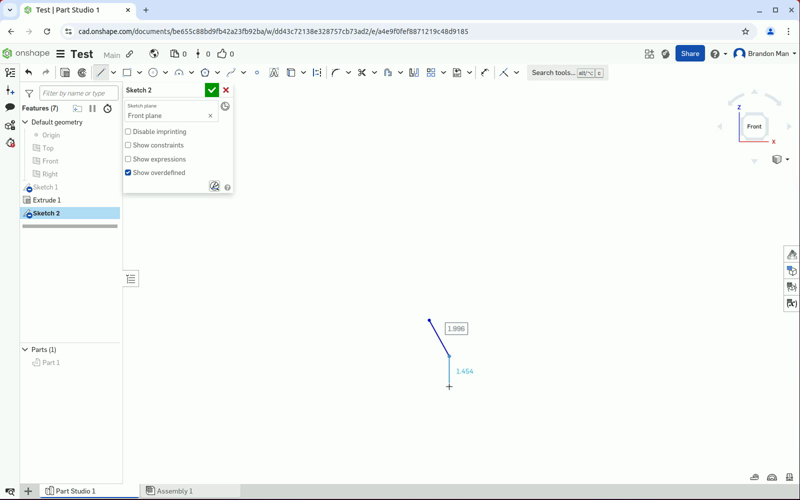
scroll(6)
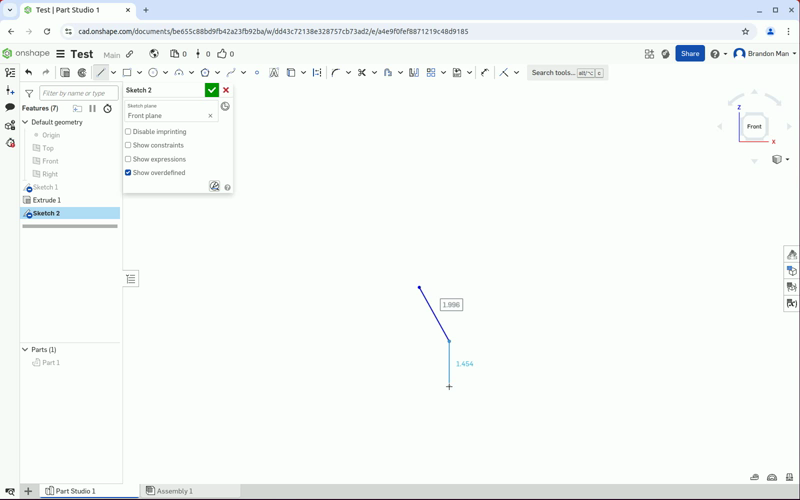
scroll(6)
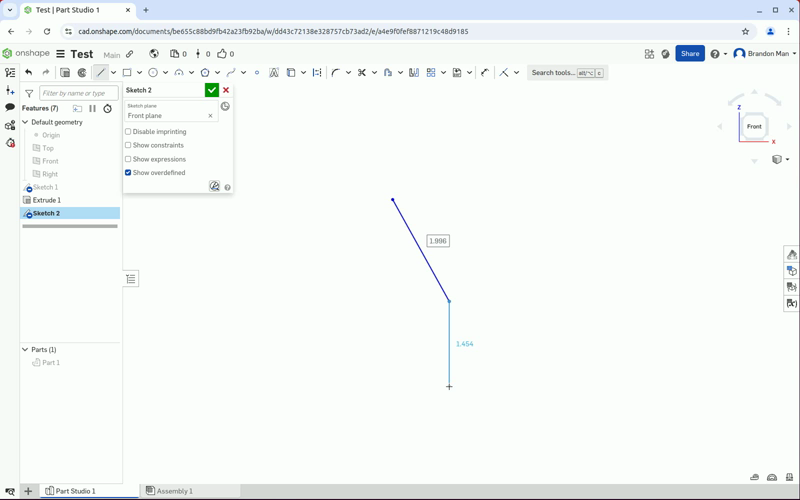
click(449, 386)
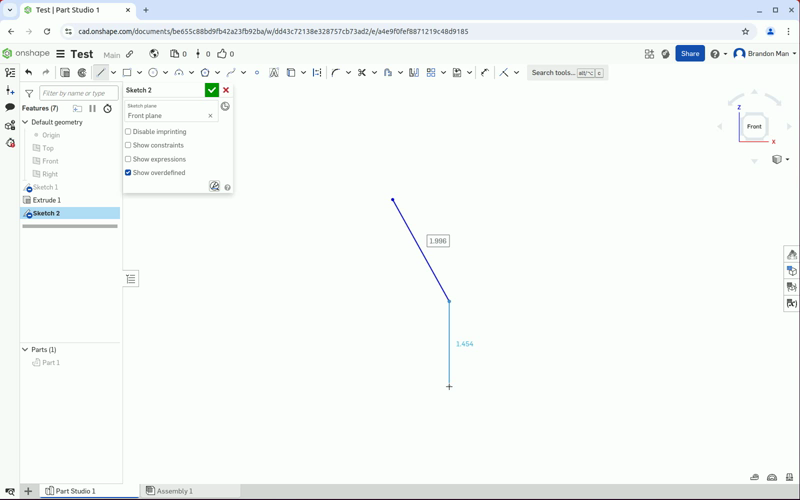
scroll(-6)
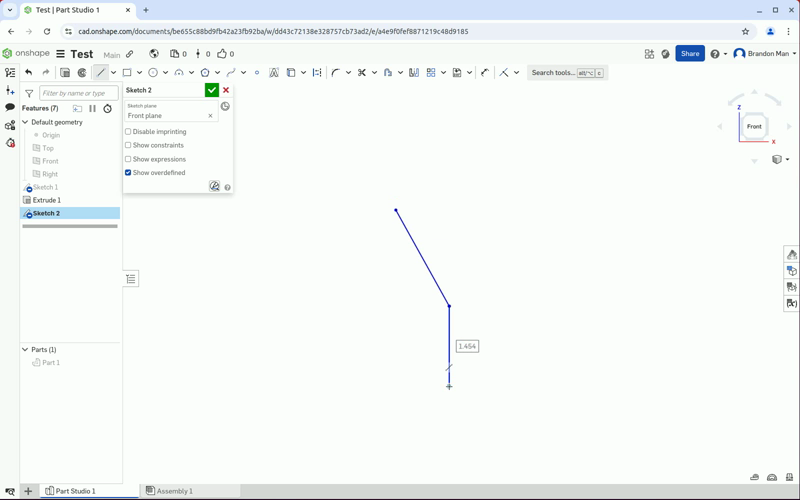
scroll(-6)
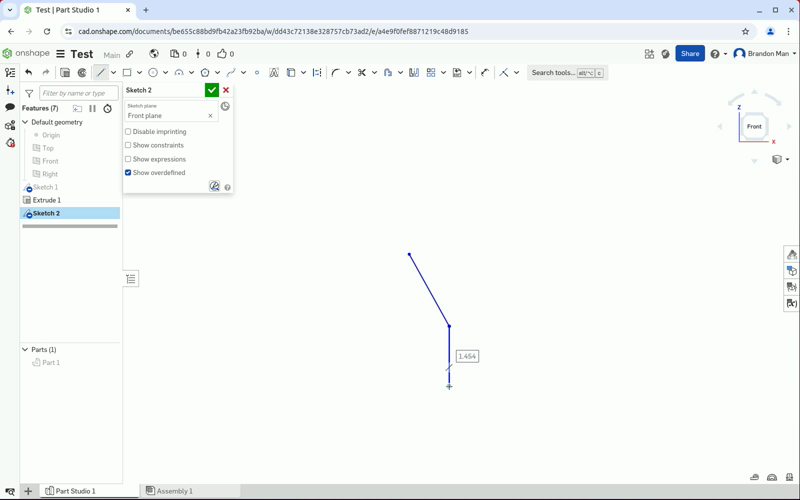
scroll(-6)
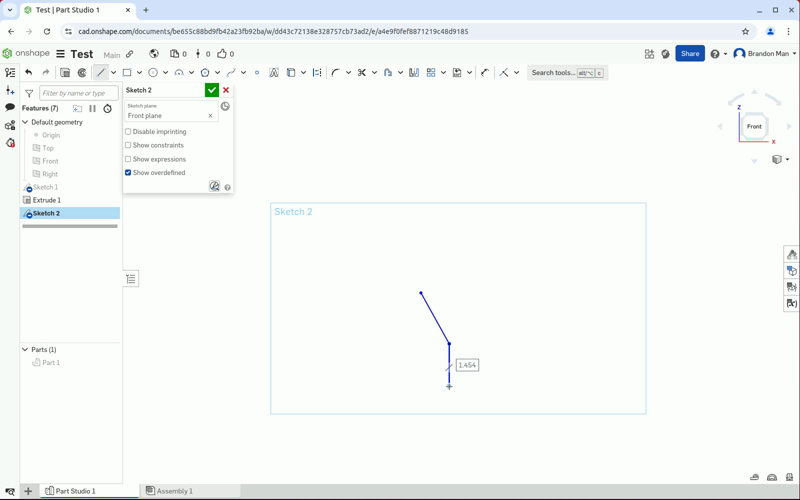
scroll(-6)
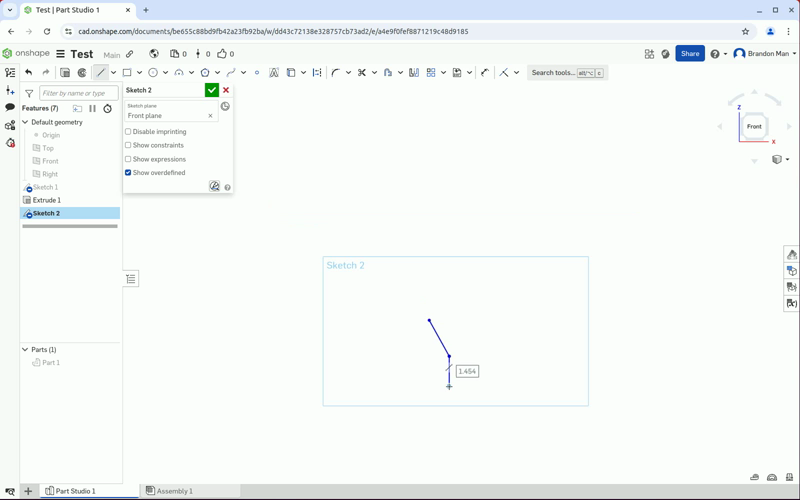
scroll(-6)
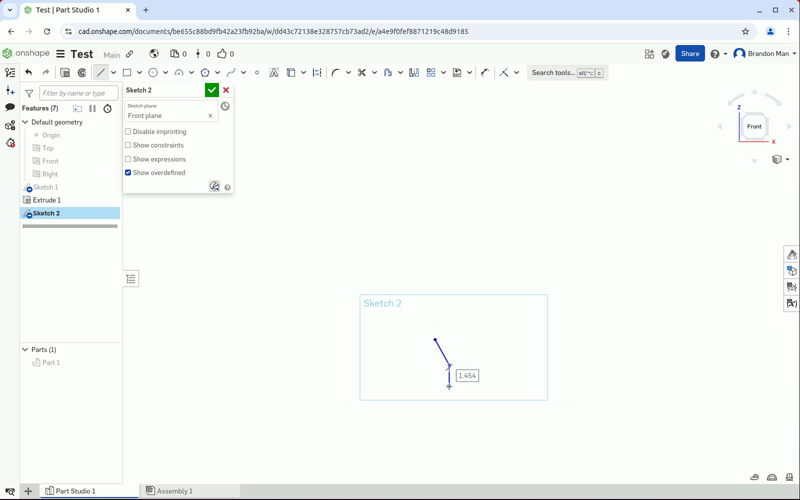
scroll(-6)
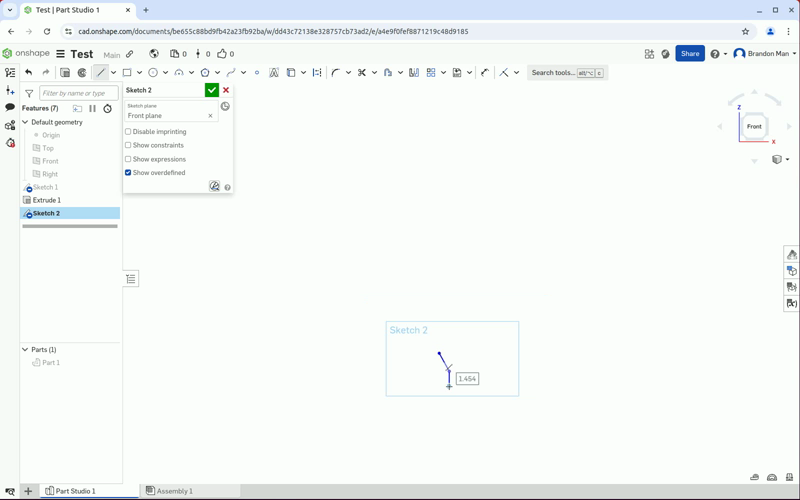
scroll(-6)
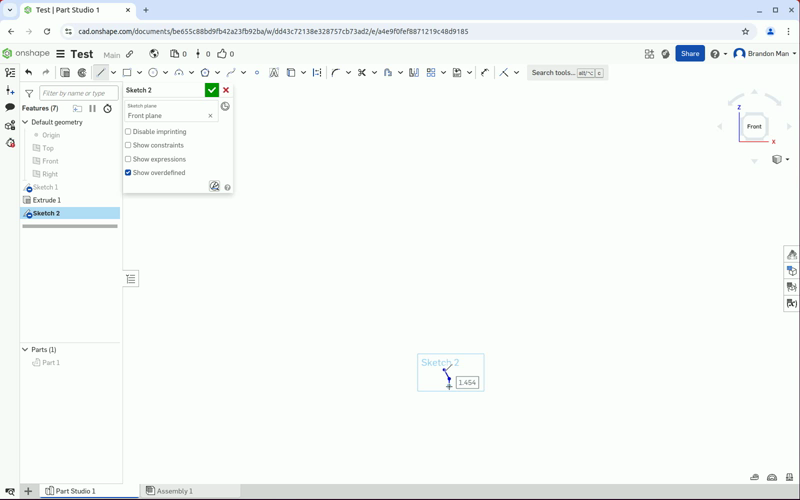
key_up(shift)
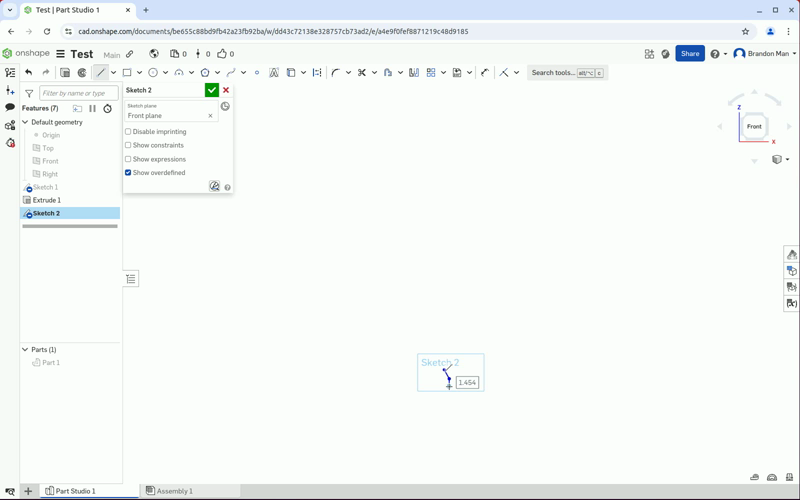
key_down(shift)
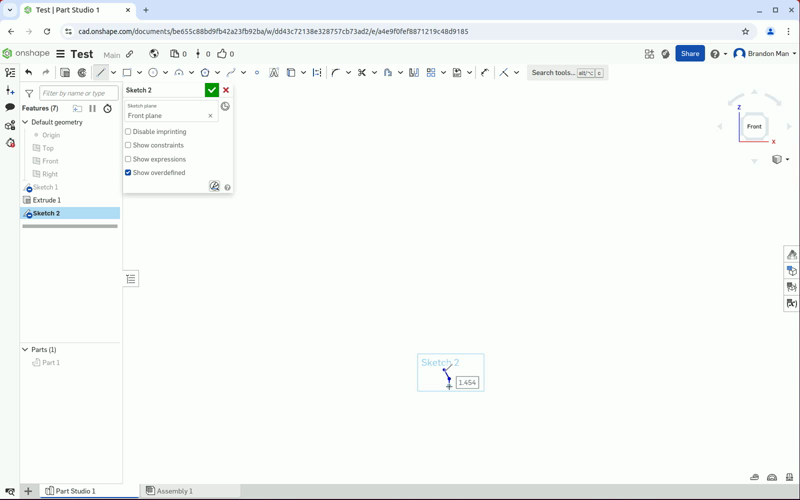
mouse_move(479, 386)
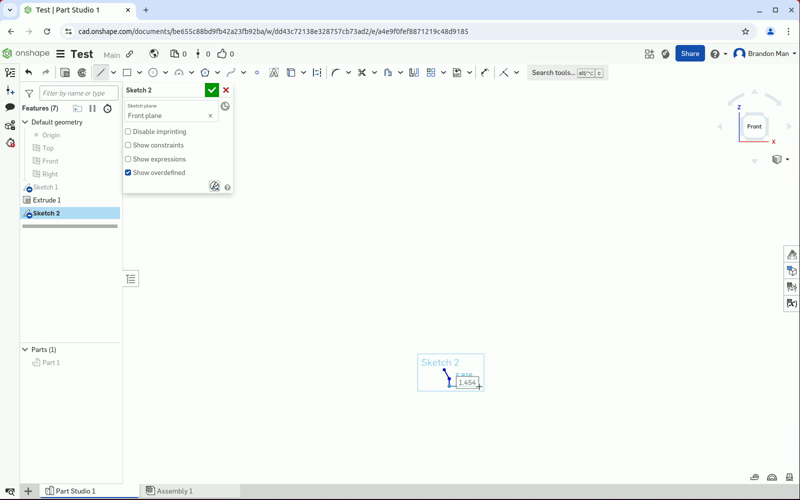
mouse_move(452, 386)
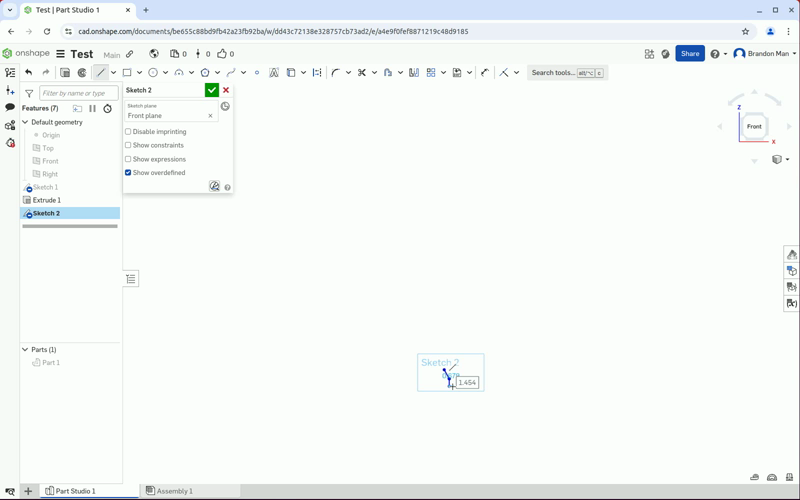
scroll(6)
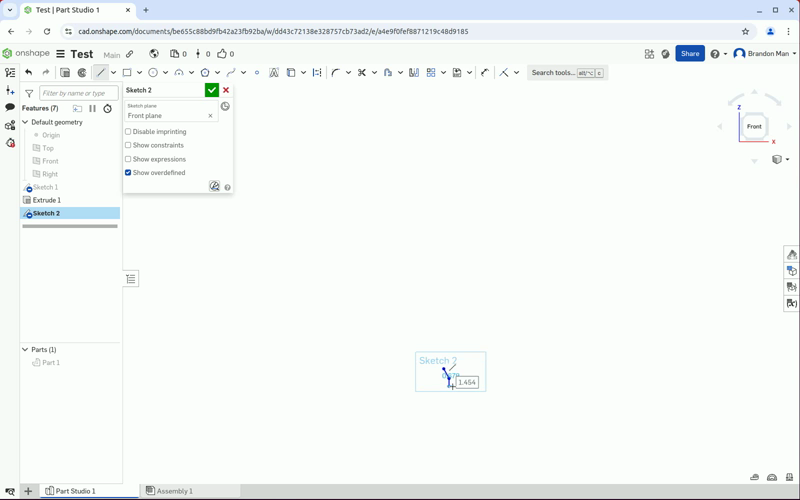
scroll(6)
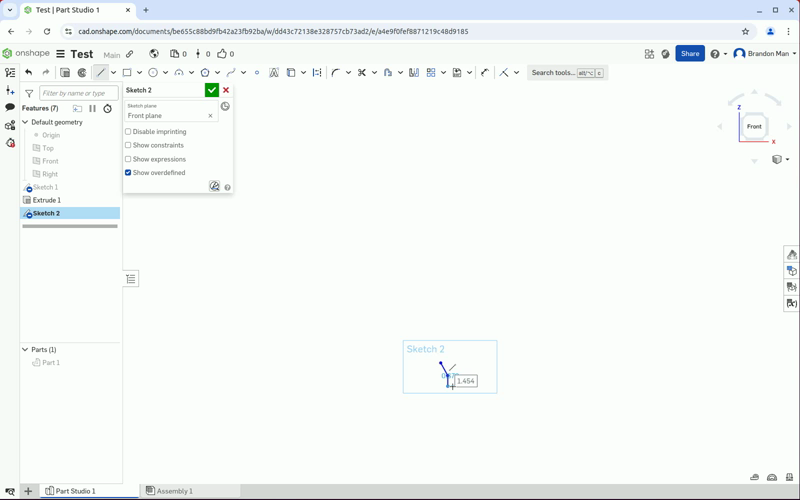
scroll(6)
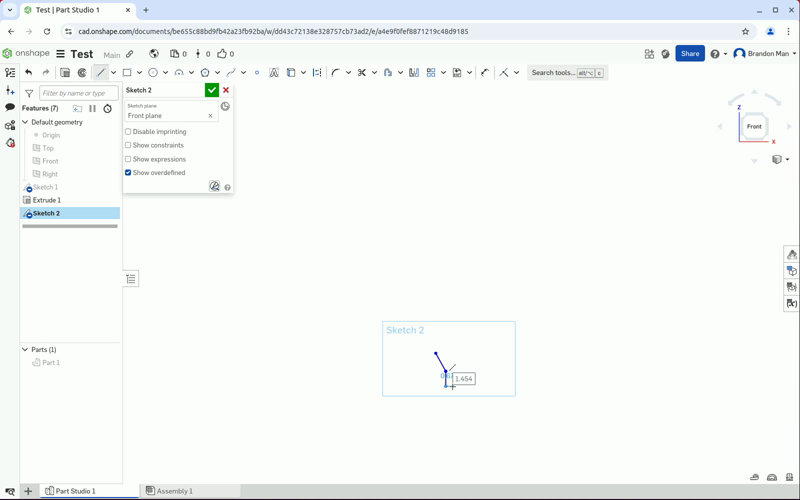
scroll(6)
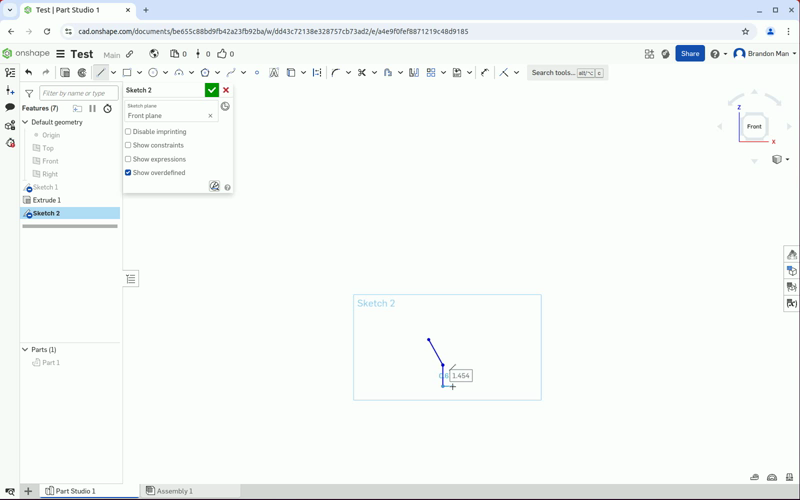
scroll(6)
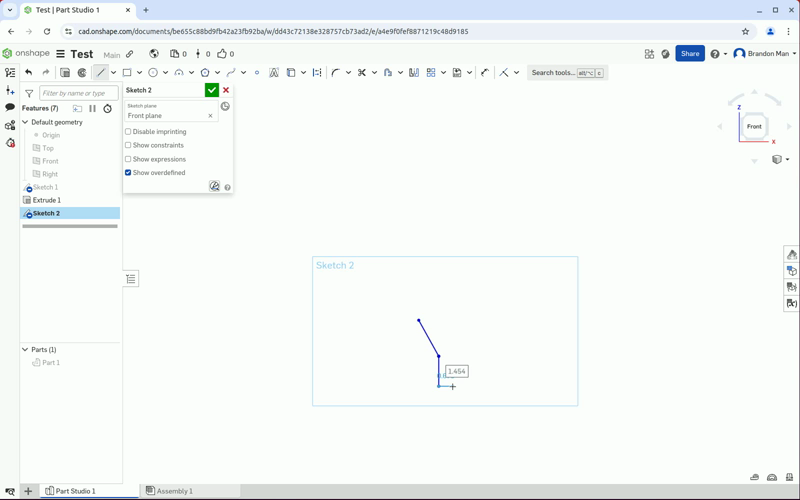
scroll(6)
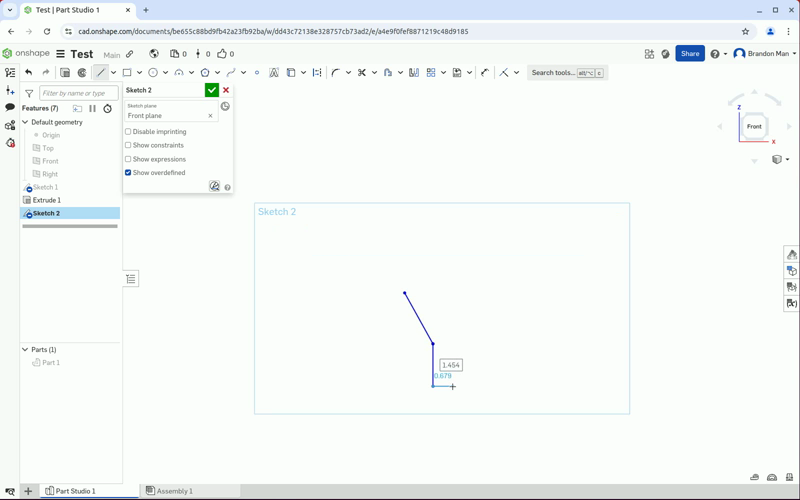
scroll(6)
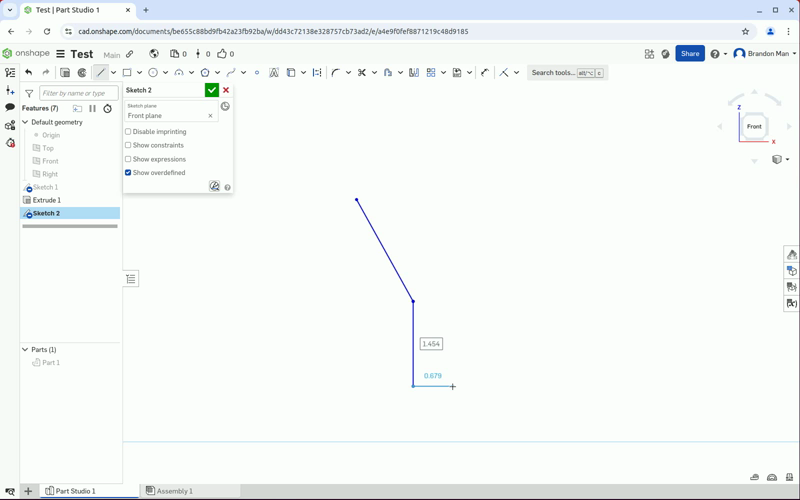
click(452, 386)
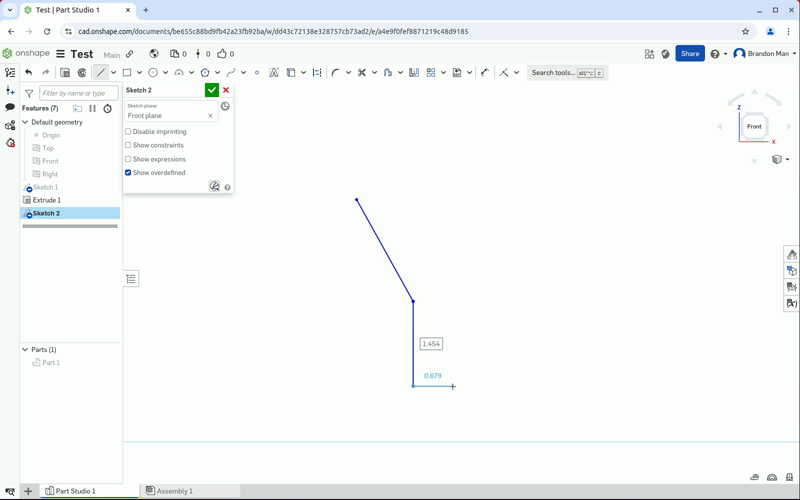
scroll(-6)
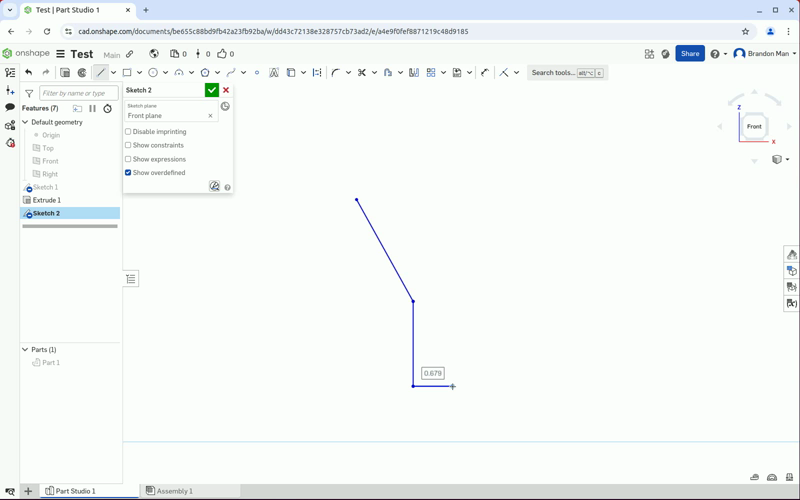
scroll(-6)
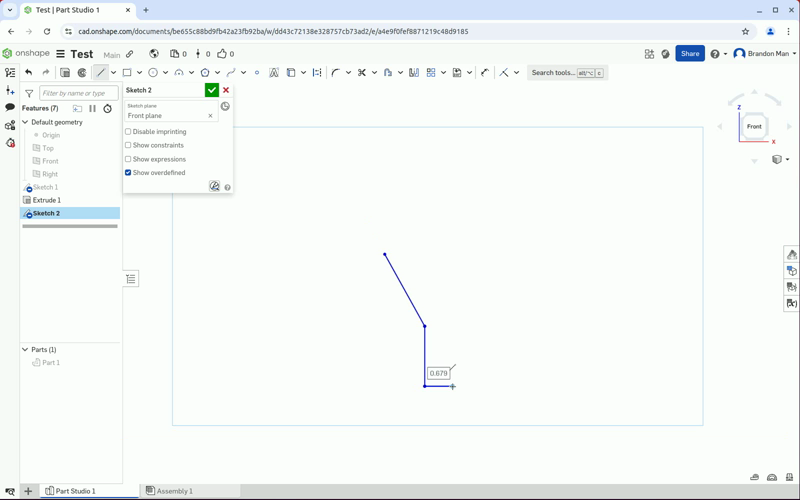
scroll(-6)
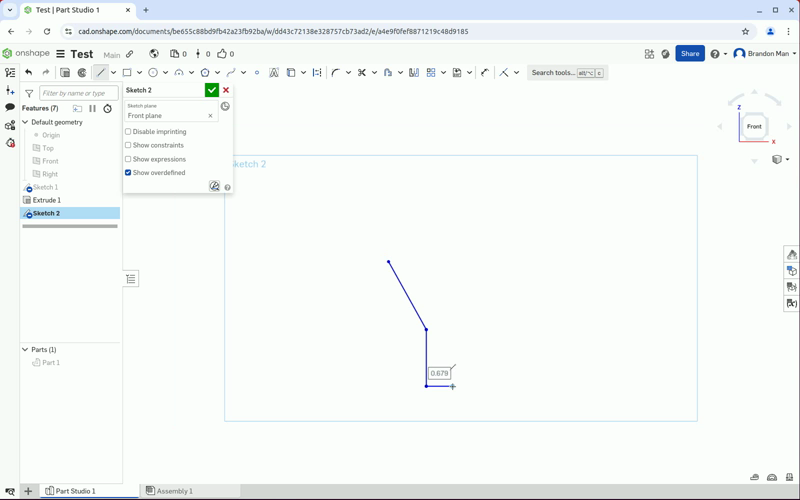
scroll(-6)
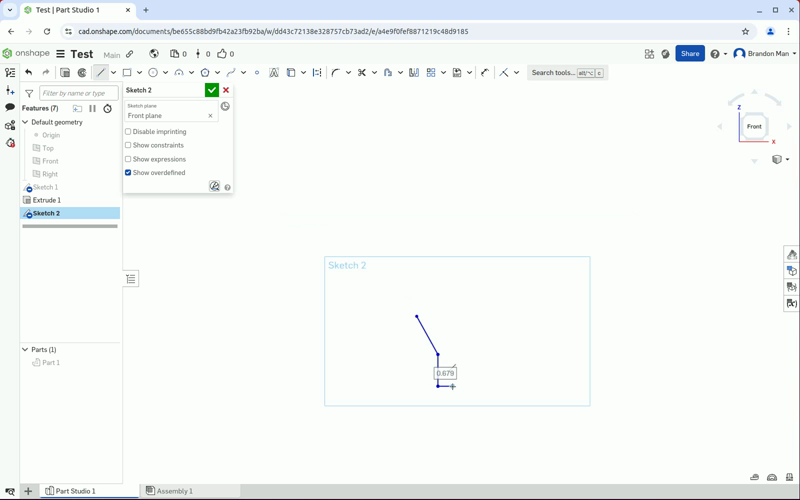
scroll(-6)
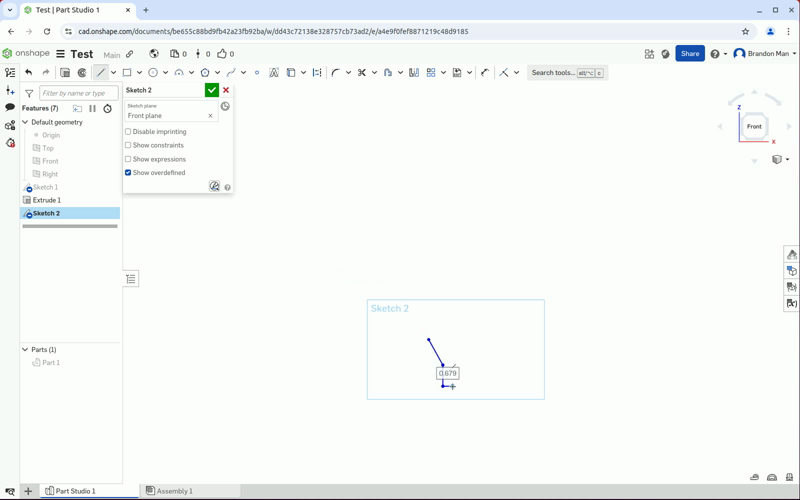
scroll(-6)
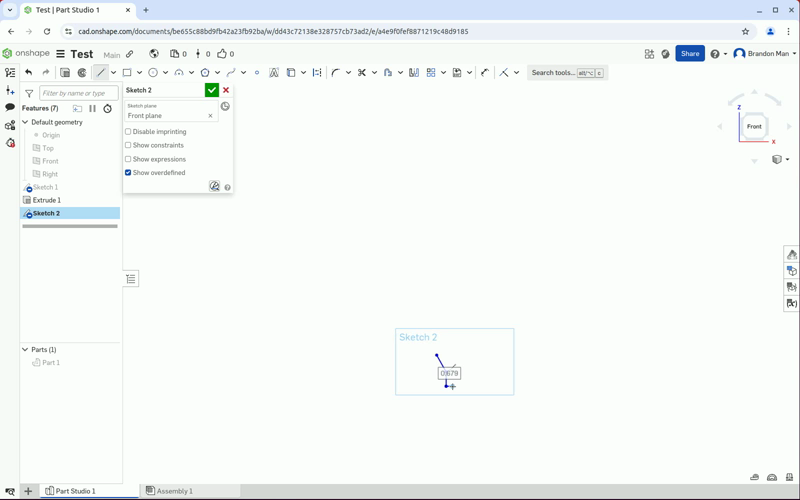
scroll(-6)
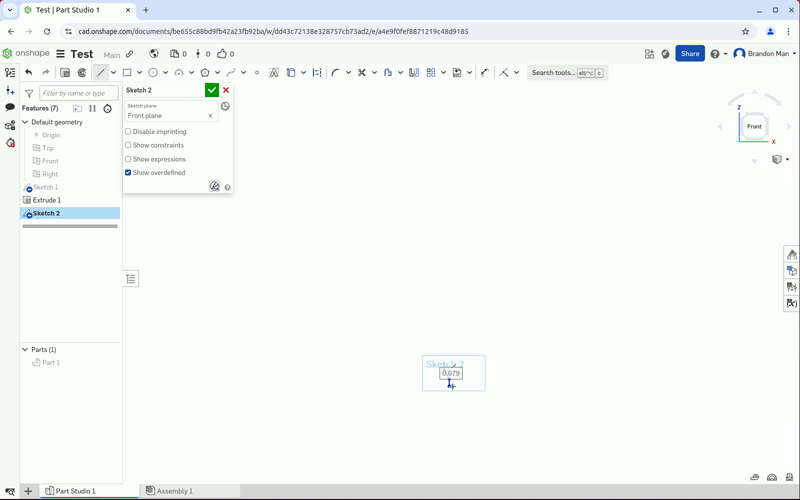
key_up(shift)
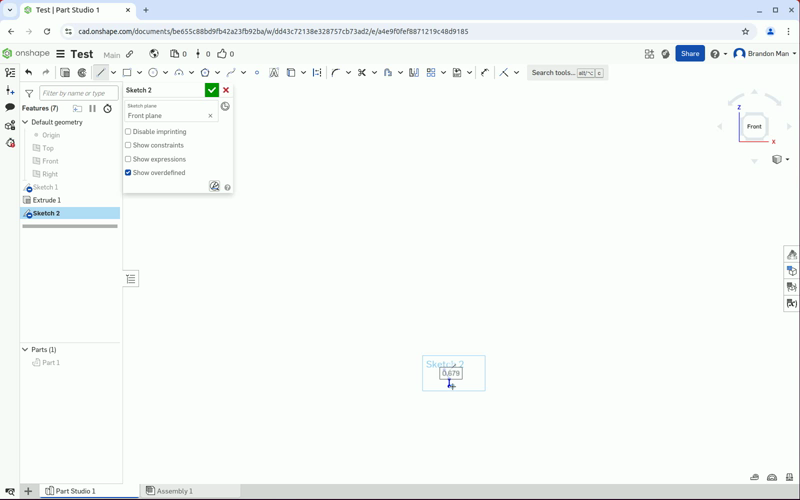
key_down(shift)
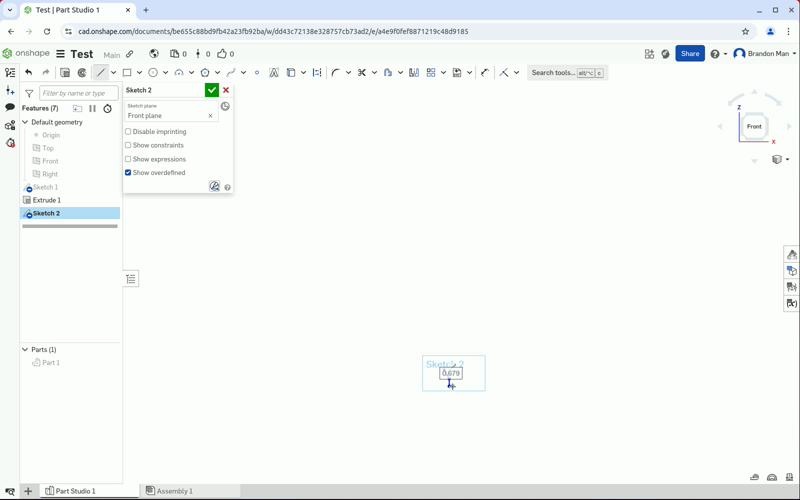
mouse_move(482, 386)
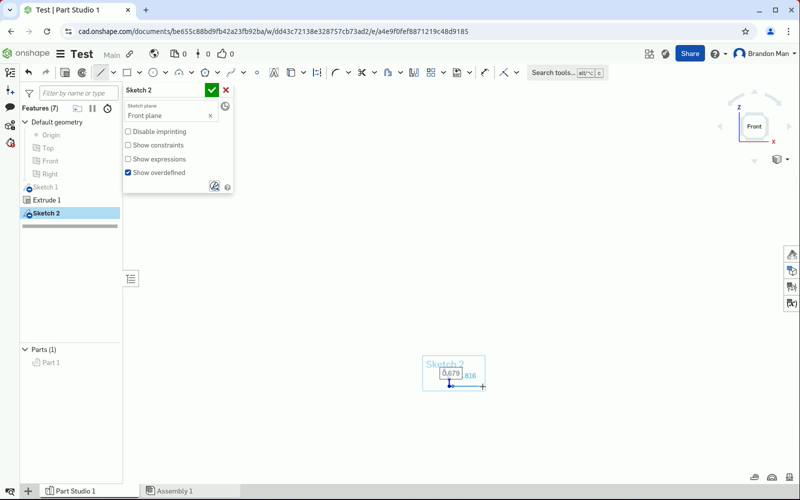
mouse_move(452, 378)
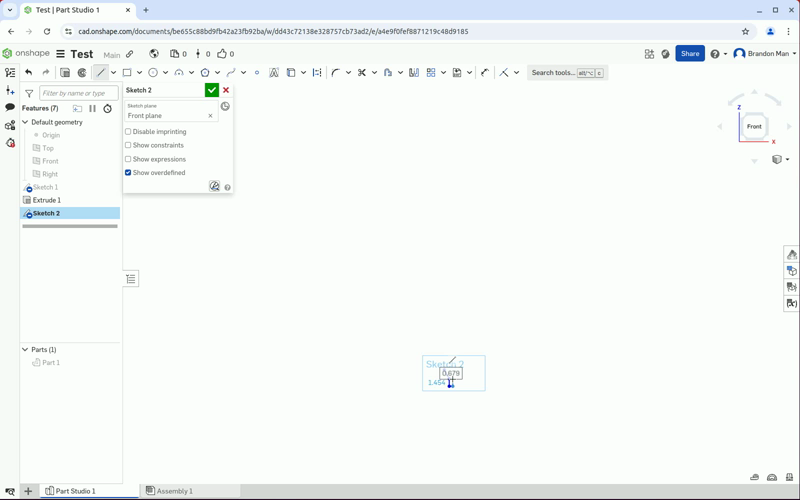
scroll(6)
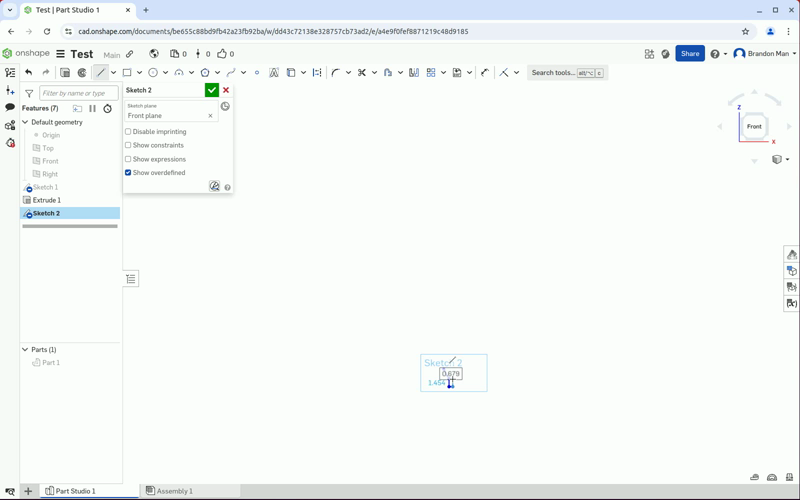
scroll(6)
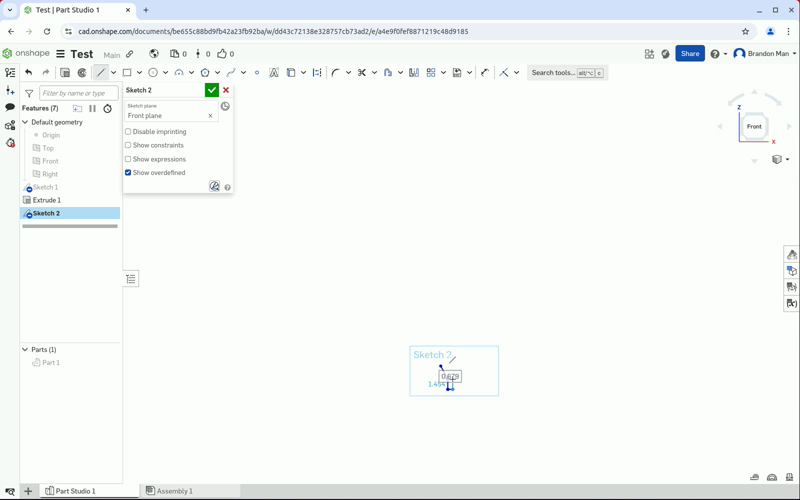
scroll(6)
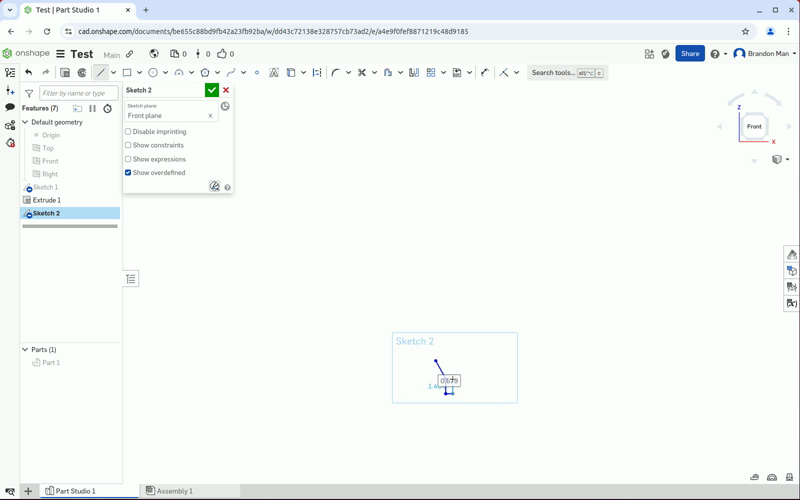
scroll(6)
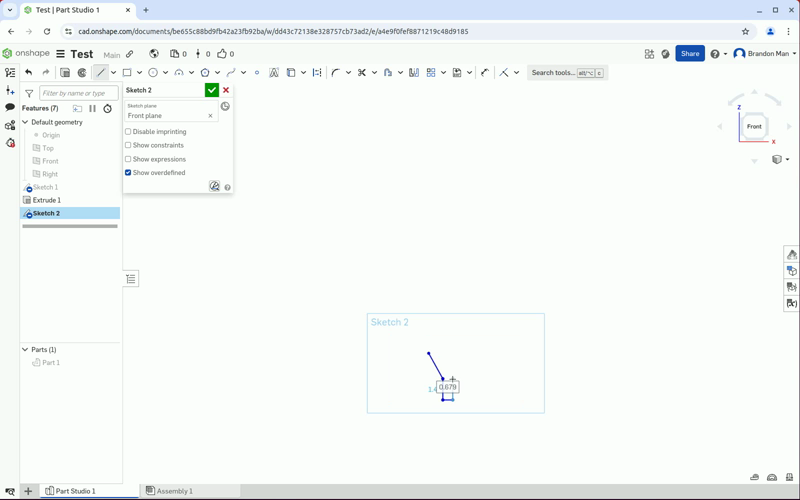
scroll(6)
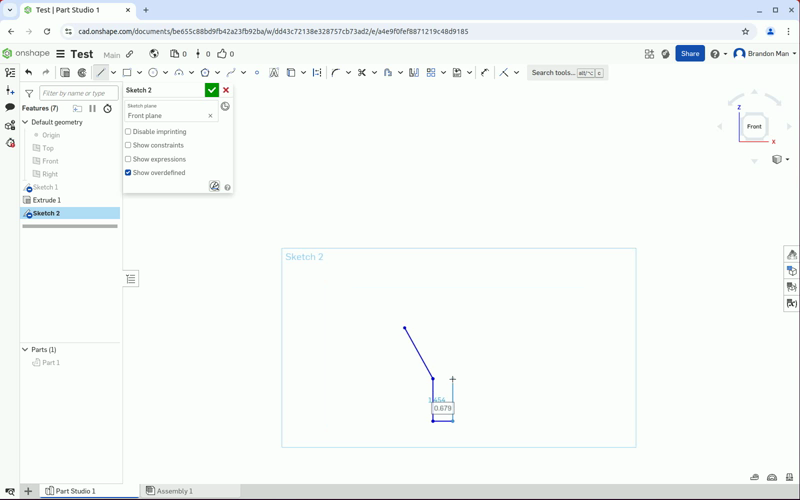
scroll(6)
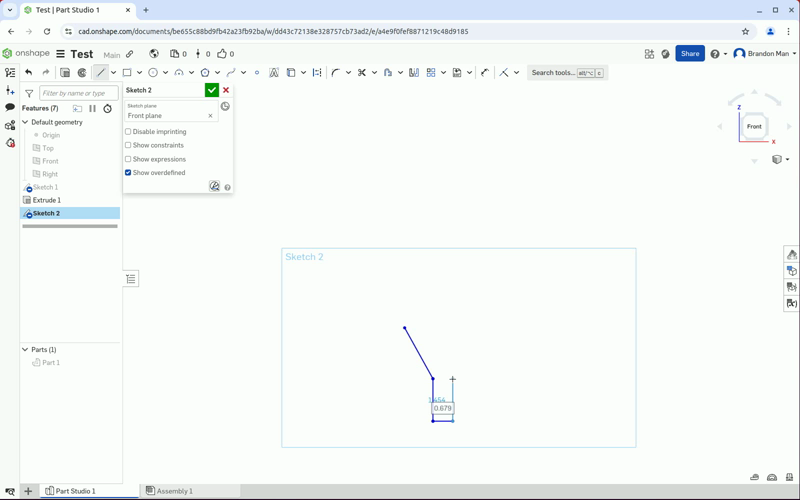
scroll(6)
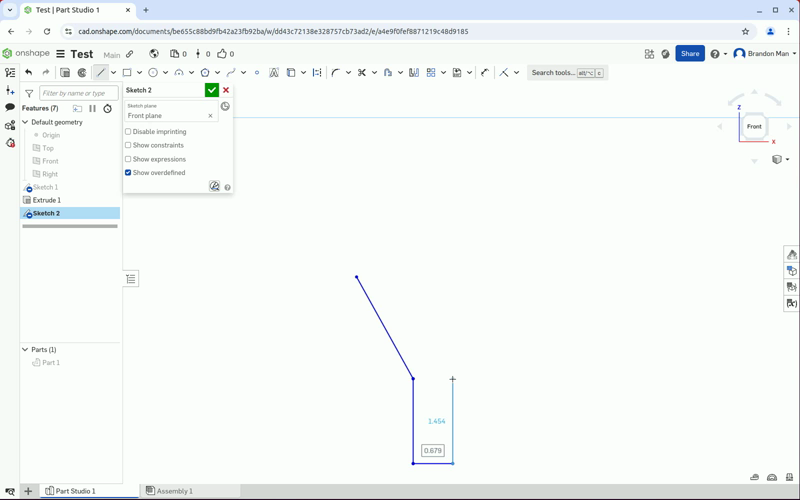
click(452, 378)
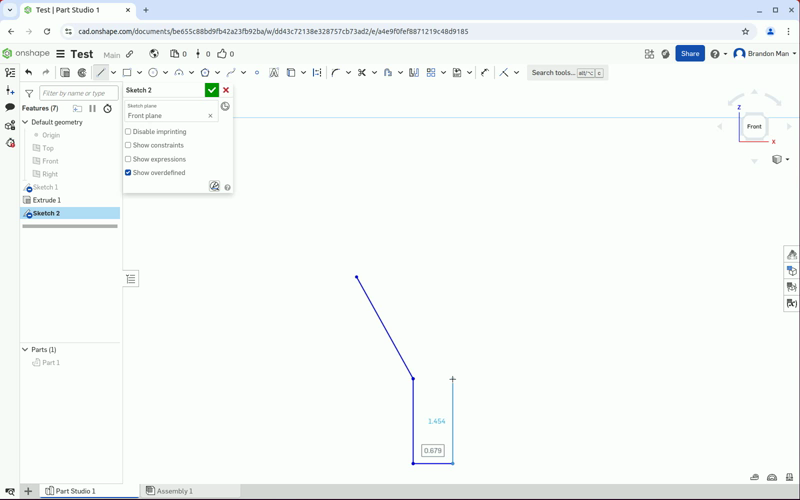
scroll(-6)
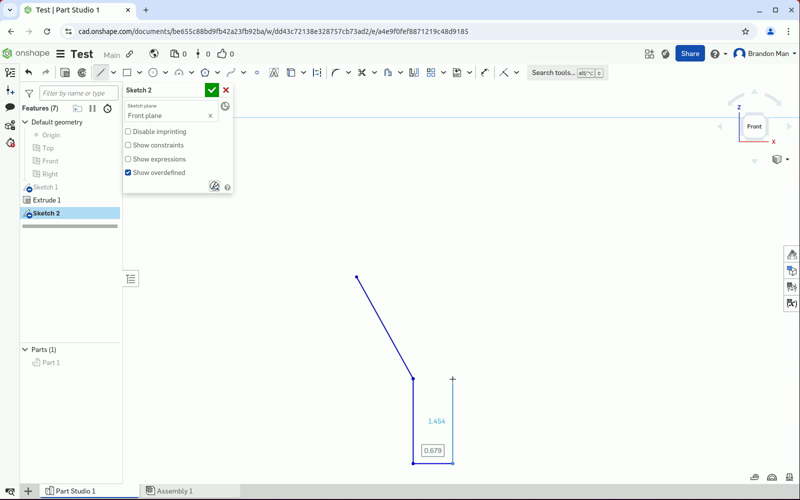
scroll(-6)
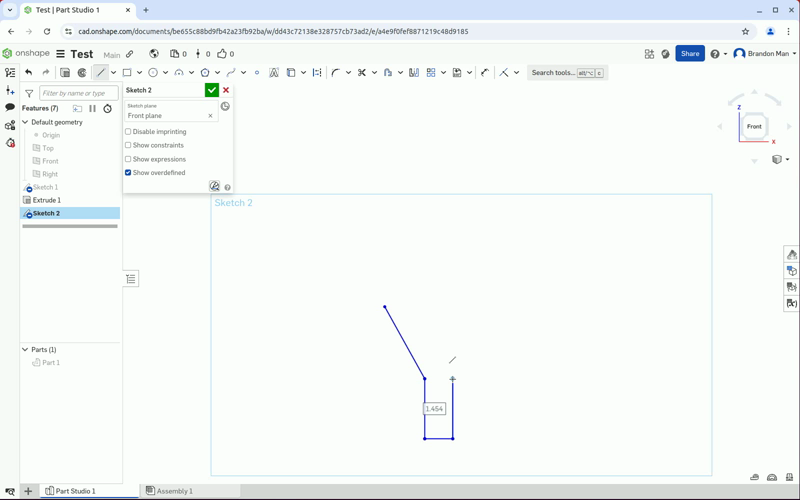
scroll(-6)
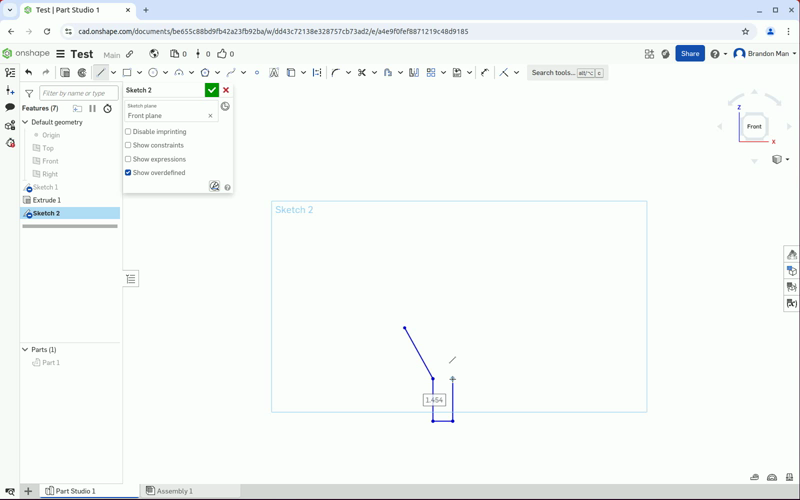
scroll(-6)
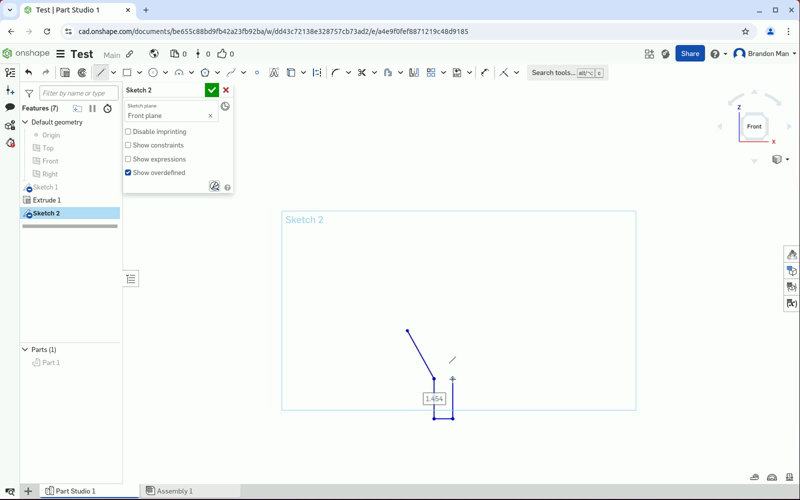
scroll(-6)
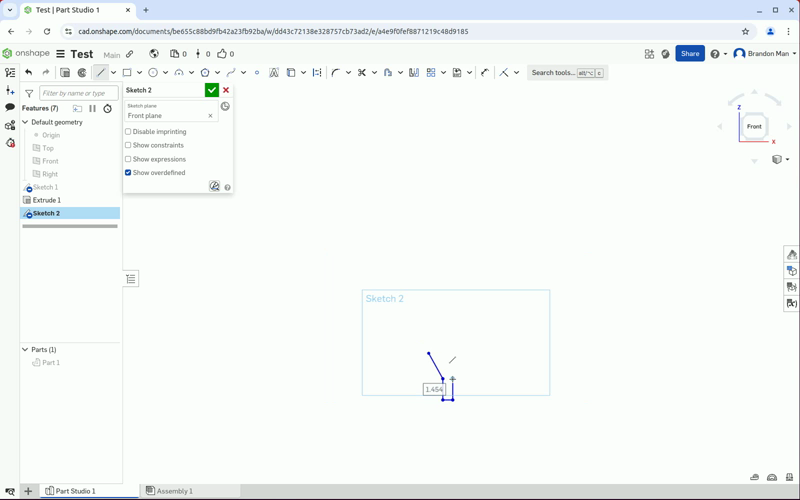
scroll(-6)
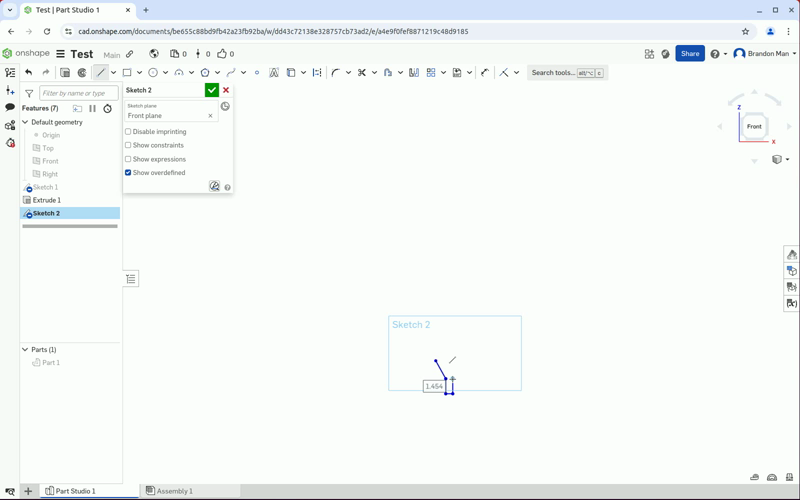
scroll(-6)
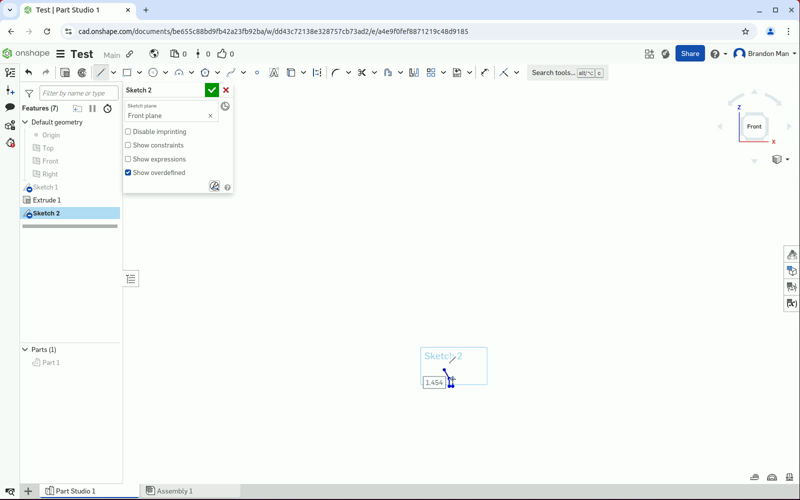
key_up(shift)
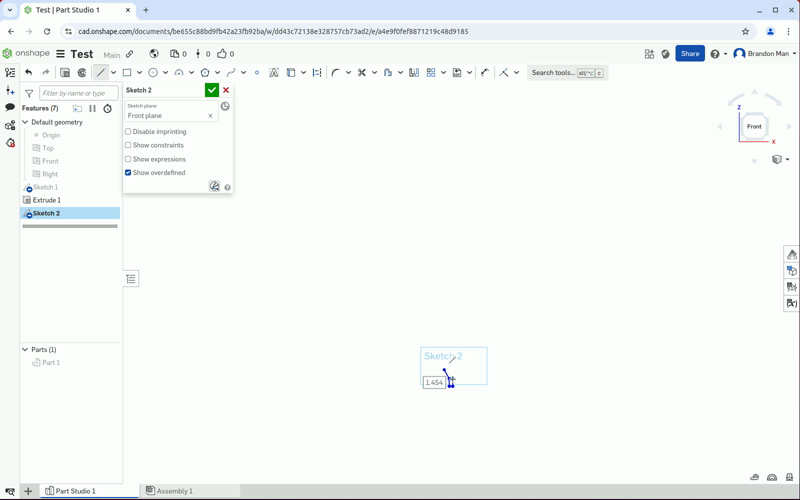
key_down(shift)
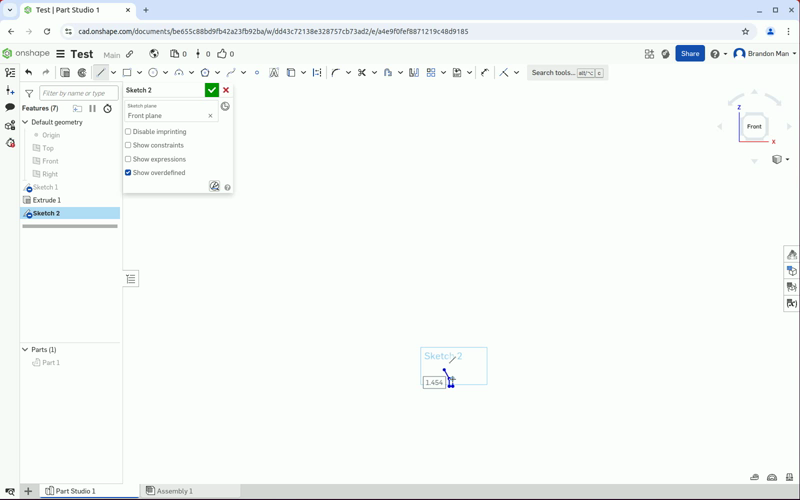
mouse_move(482, 378)
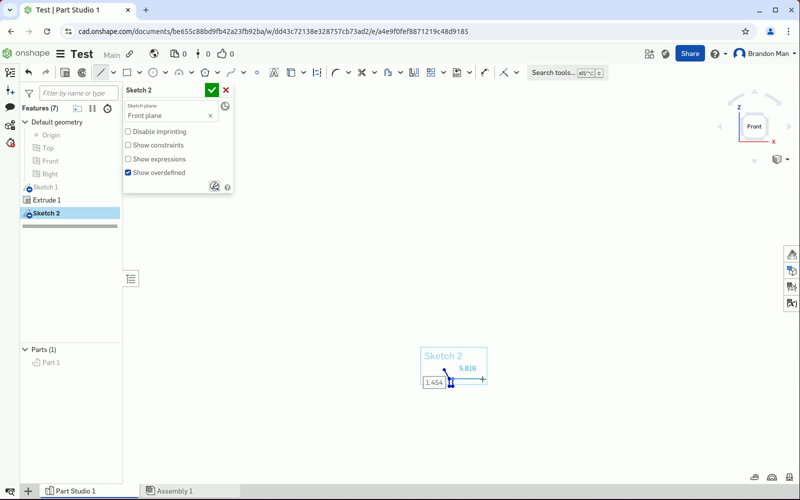
mouse_move(448, 369)
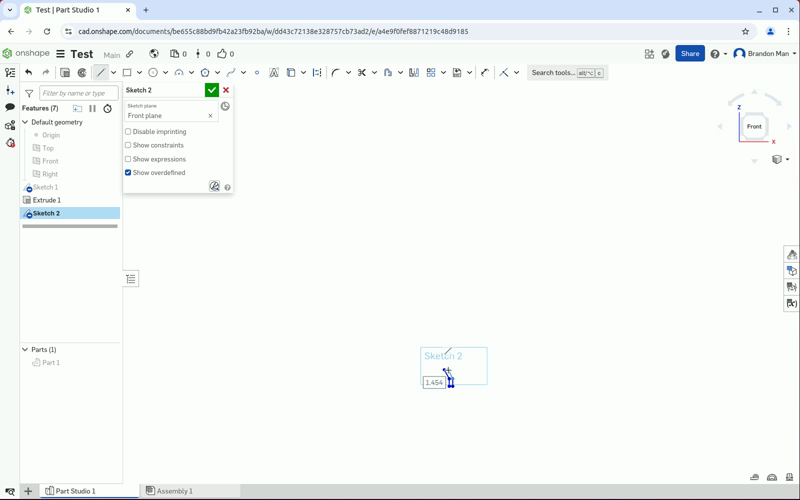
scroll(6)
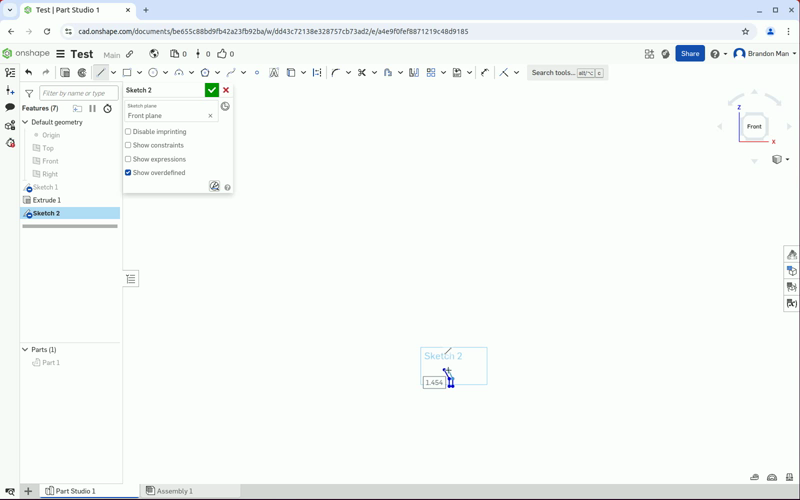
scroll(6)
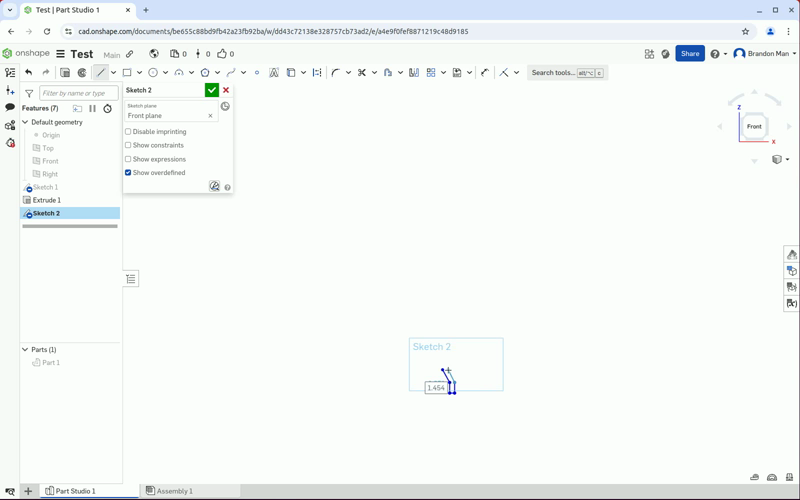
scroll(6)
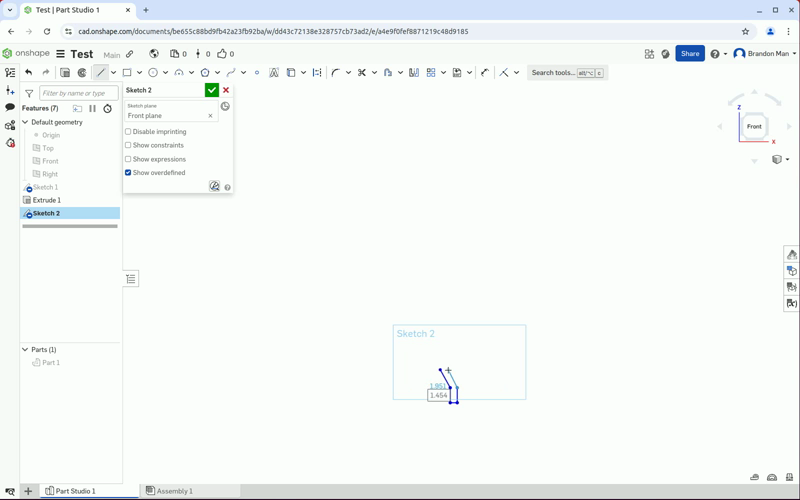
scroll(6)
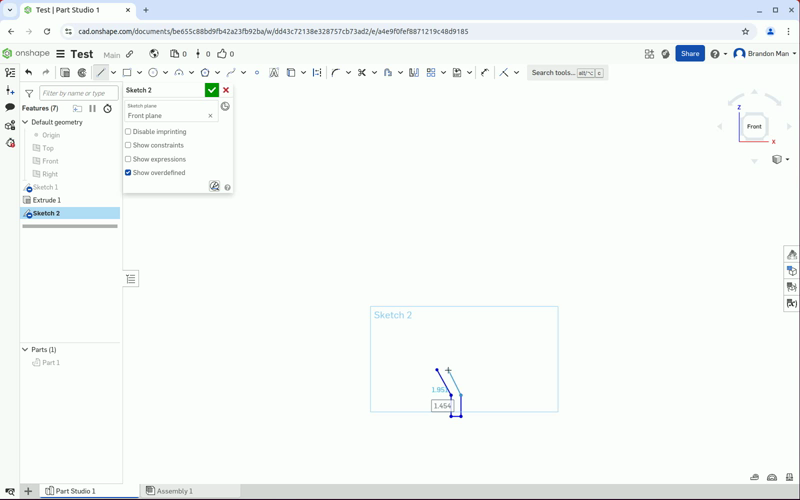
scroll(6)
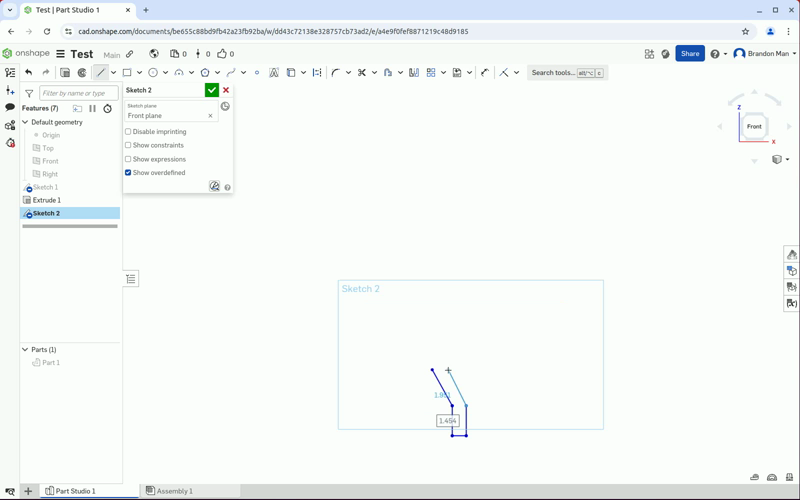
scroll(6)
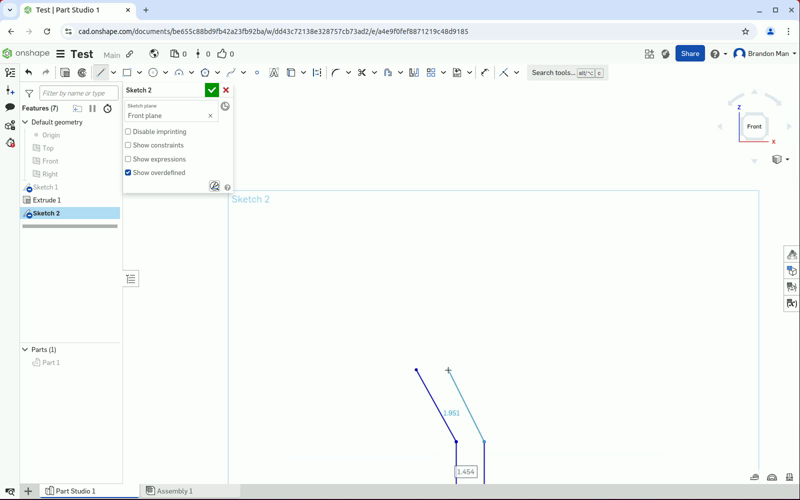
scroll(6)
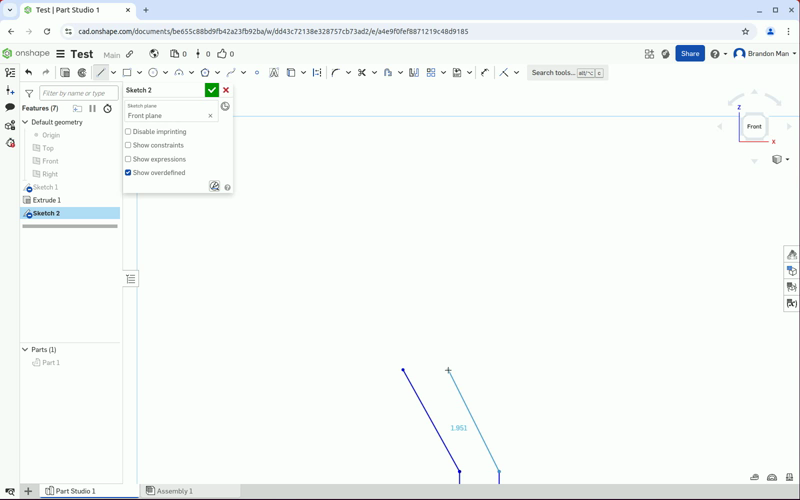
click(448, 369)
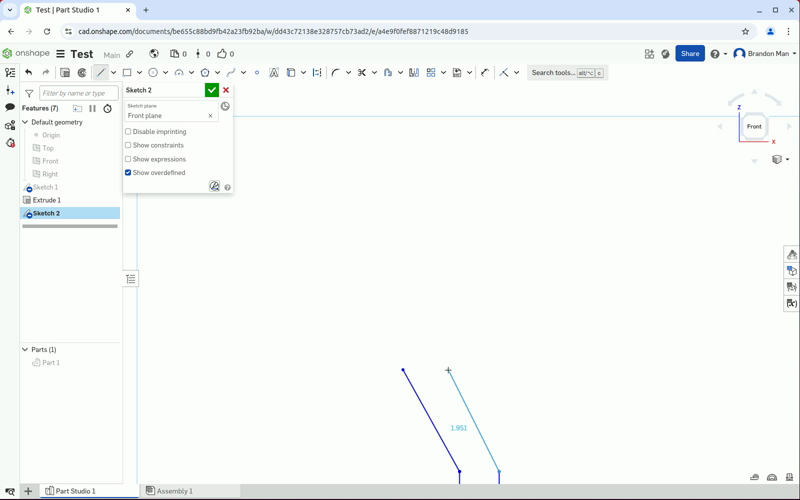
scroll(-6)
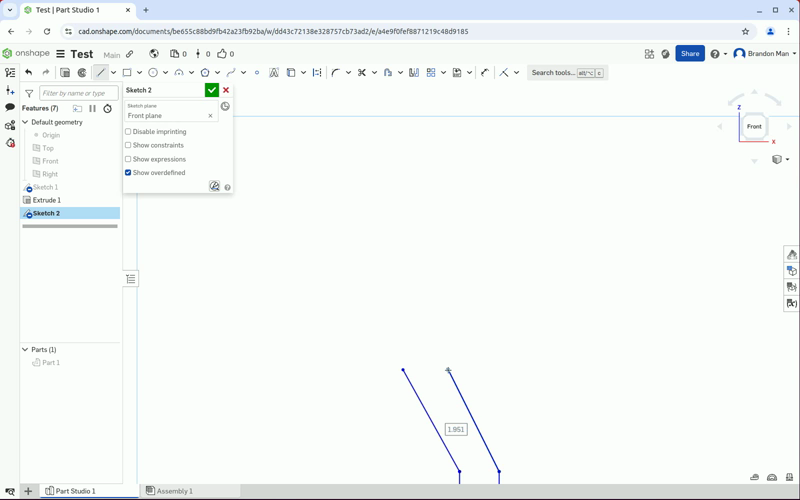
scroll(-6)
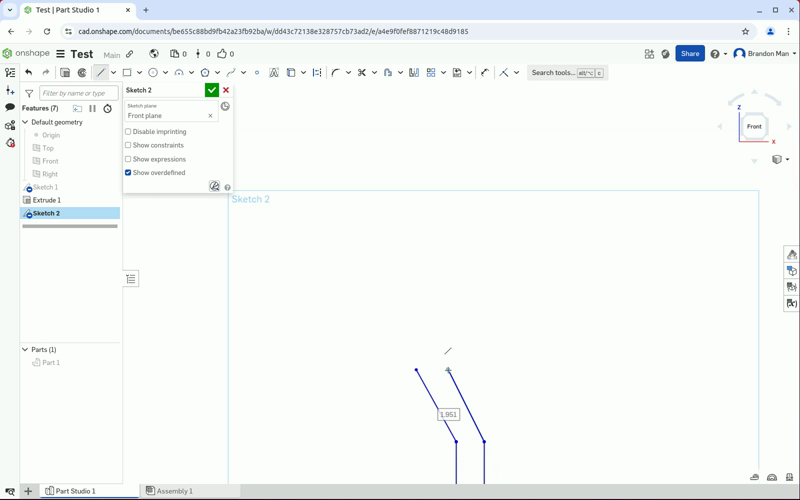
scroll(-6)
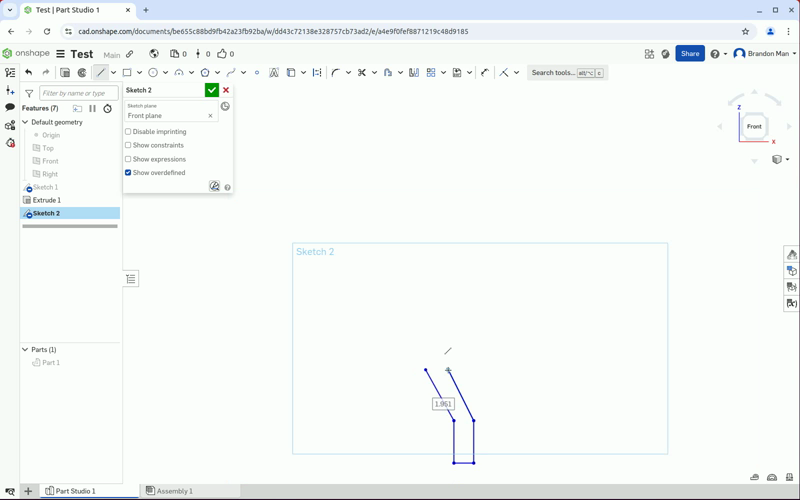
scroll(-6)
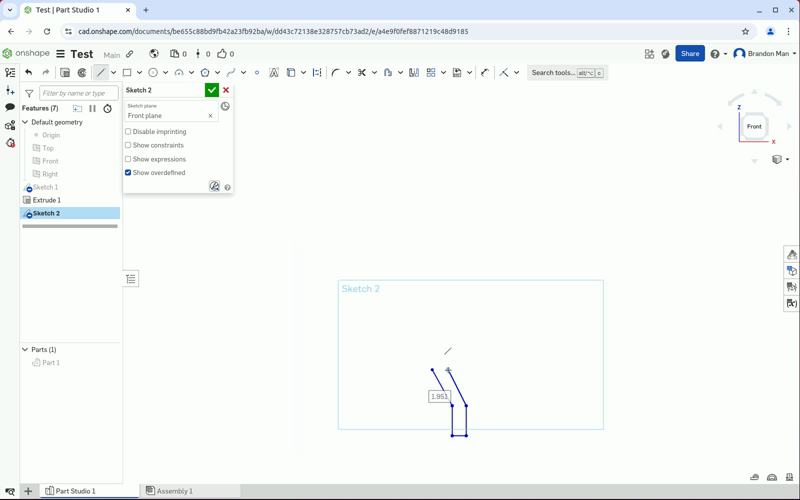
scroll(-6)
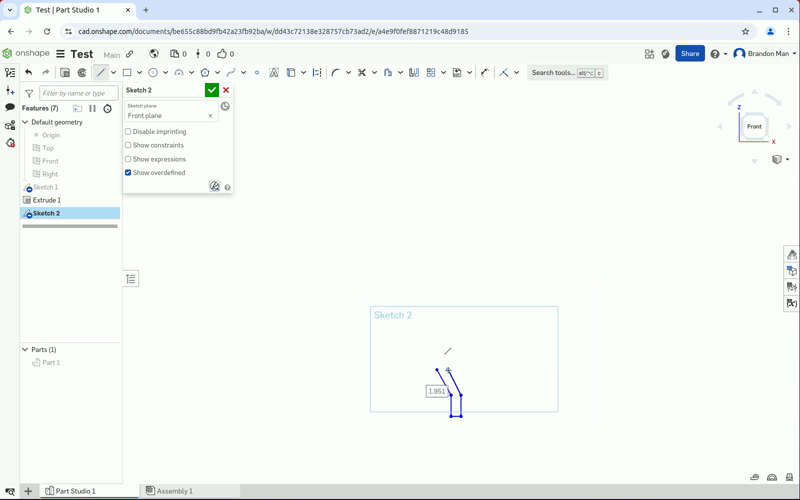
scroll(-6)
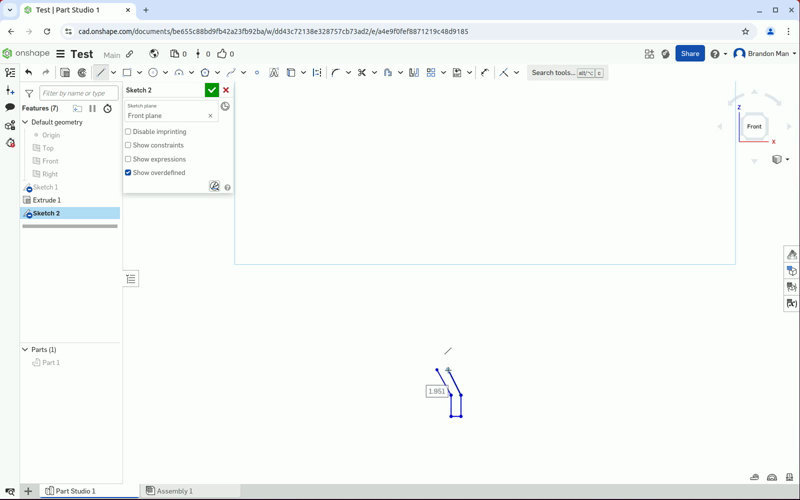
scroll(-6)
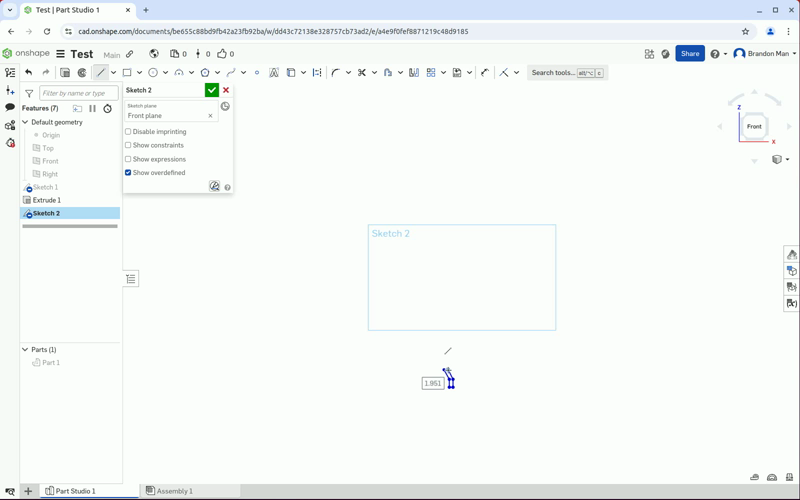
key_up(shift)
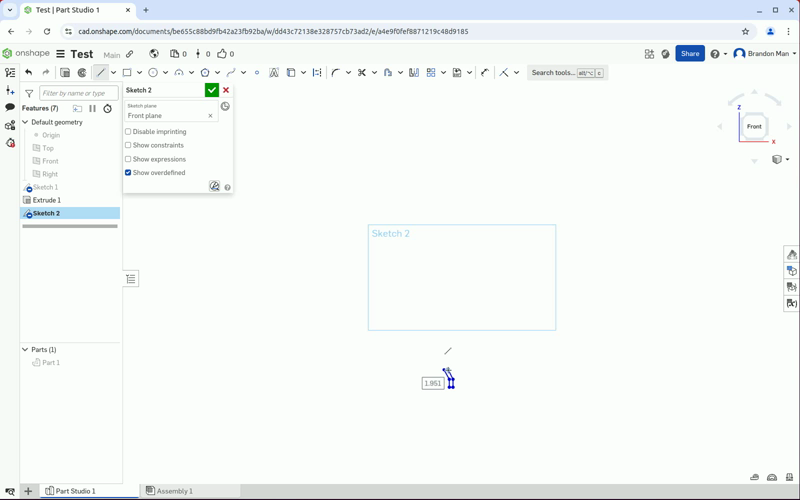
key_down(shift)
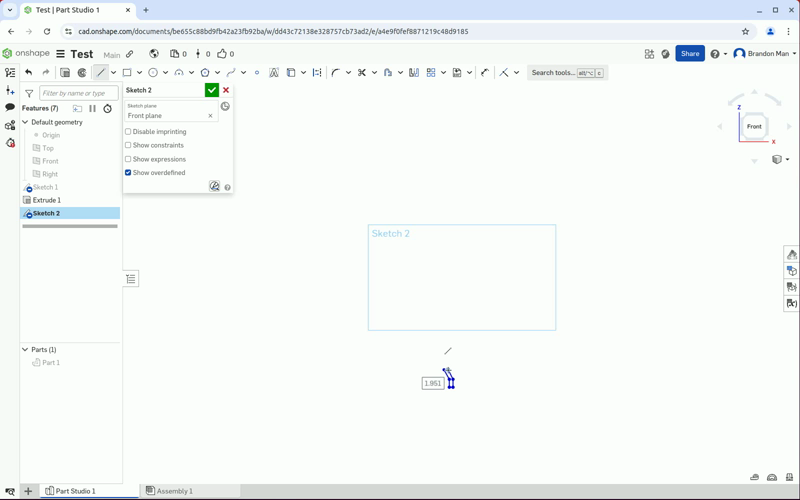
mouse_move(478, 369)
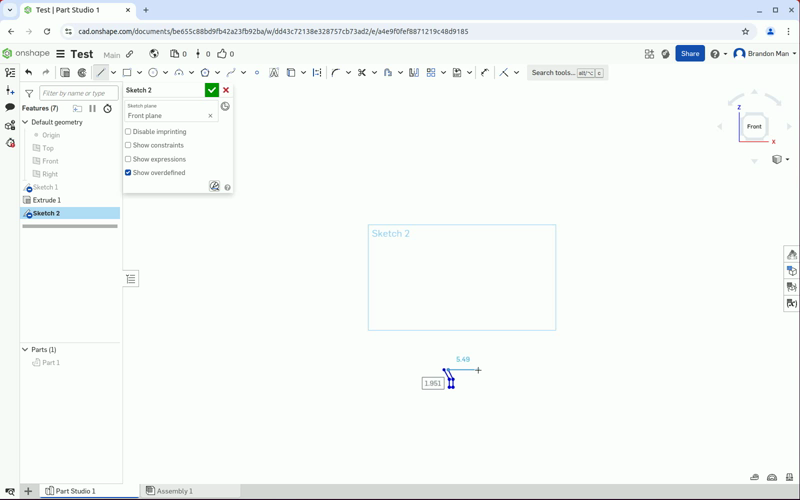
mouse_move(448, 329)
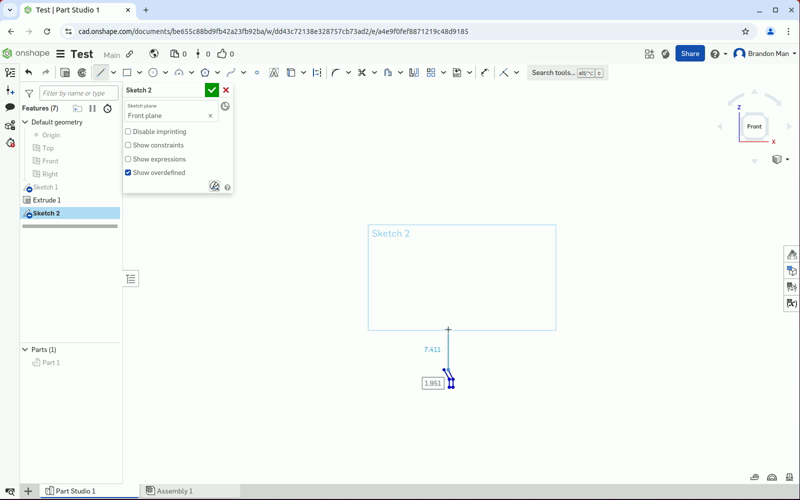
click(448, 329)
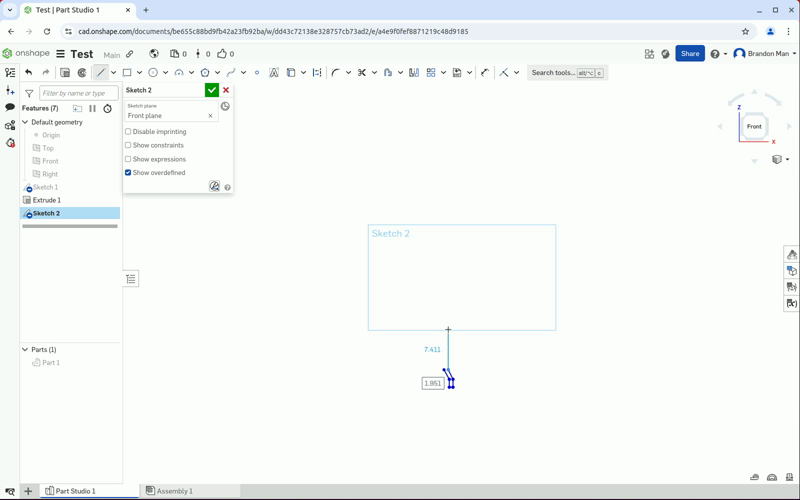
key_up(shift)
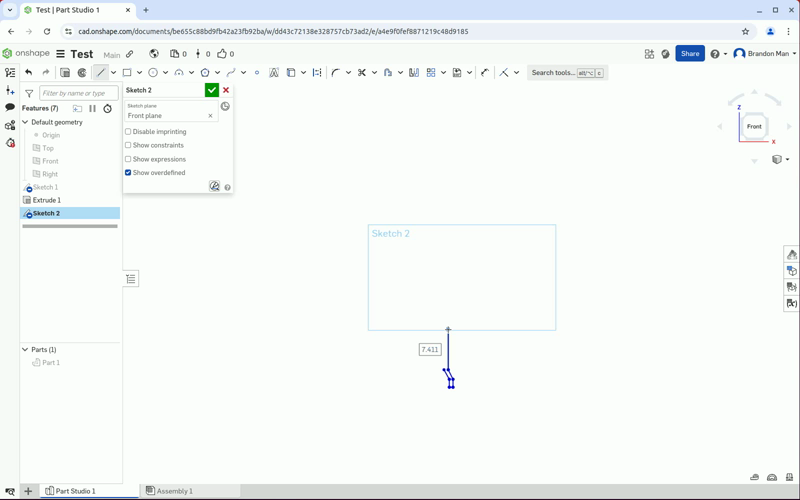
key_down(shift)
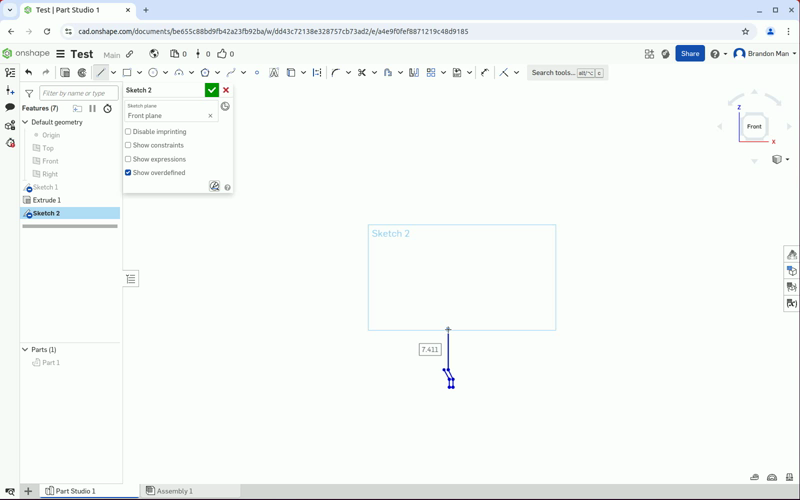
mouse_move(478, 329)
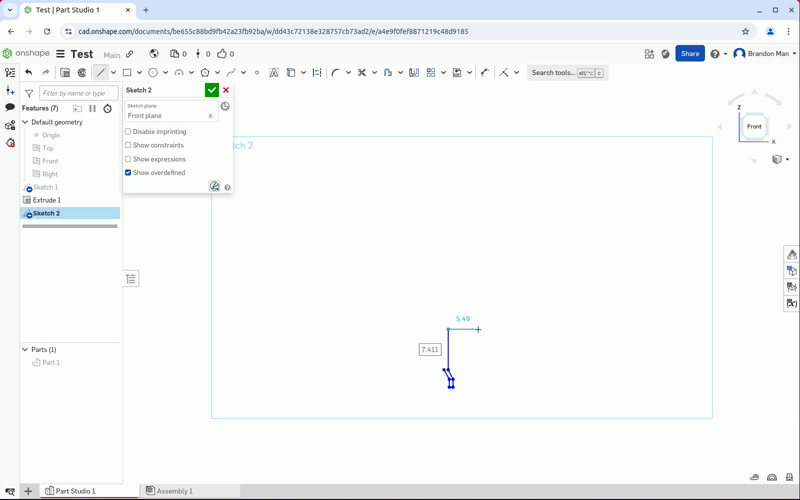
mouse_move(452, 320)
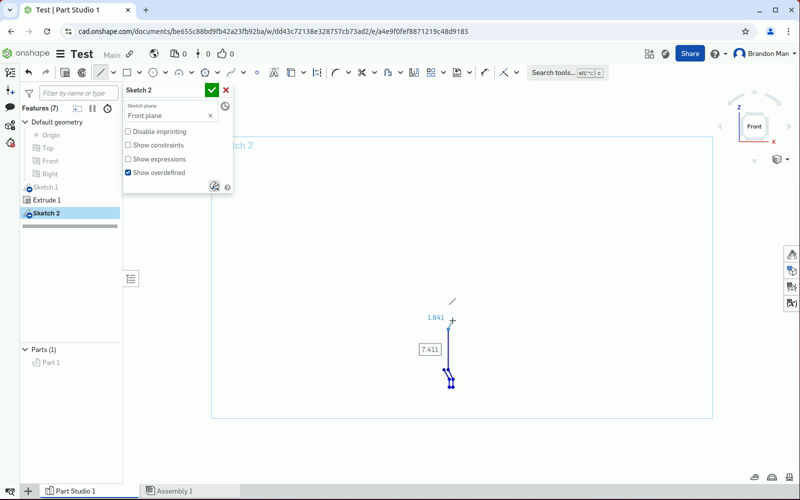
click(452, 320)
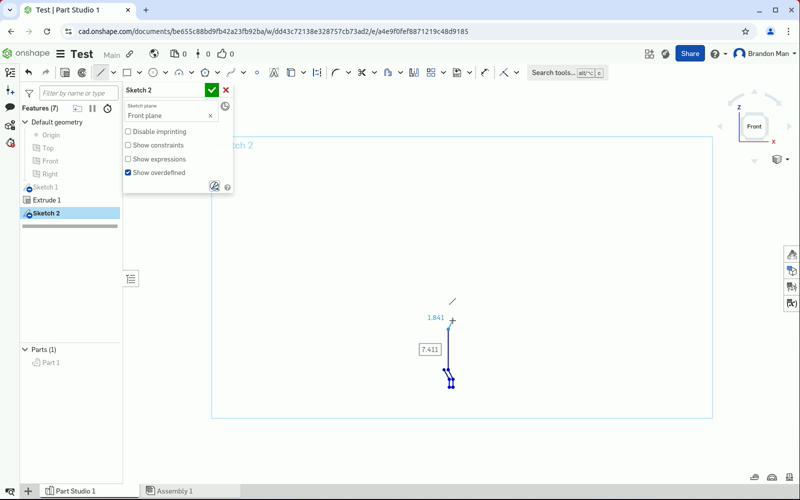
key_up(shift)
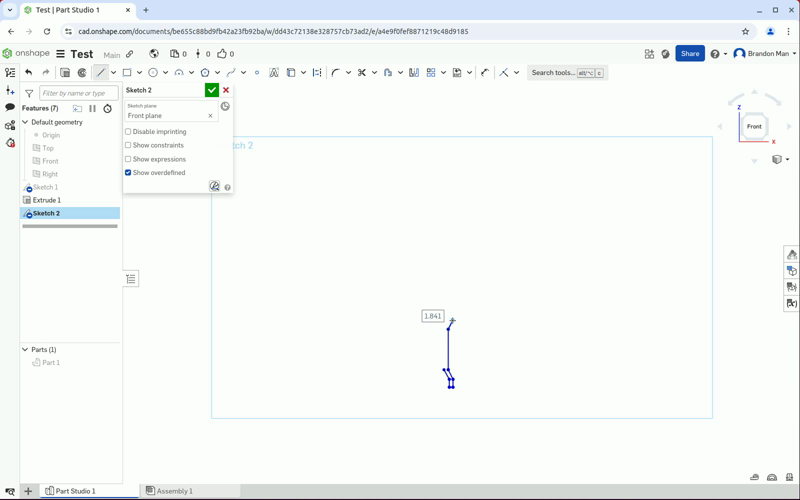
key_down(shift)
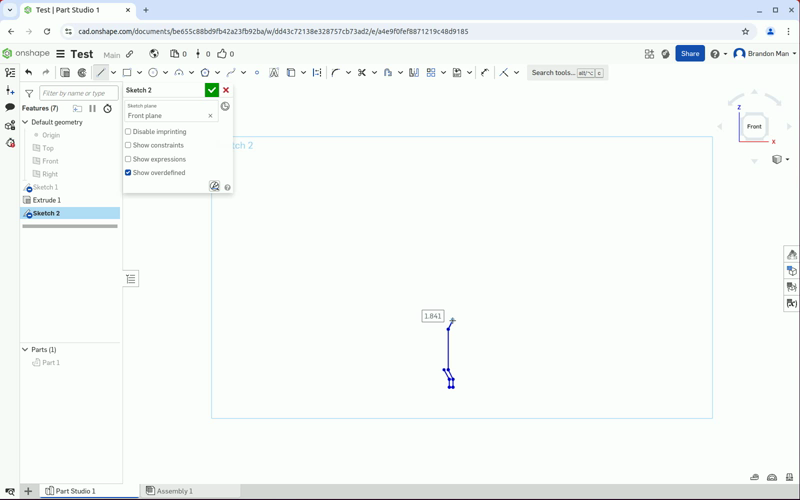
mouse_move(482, 320)
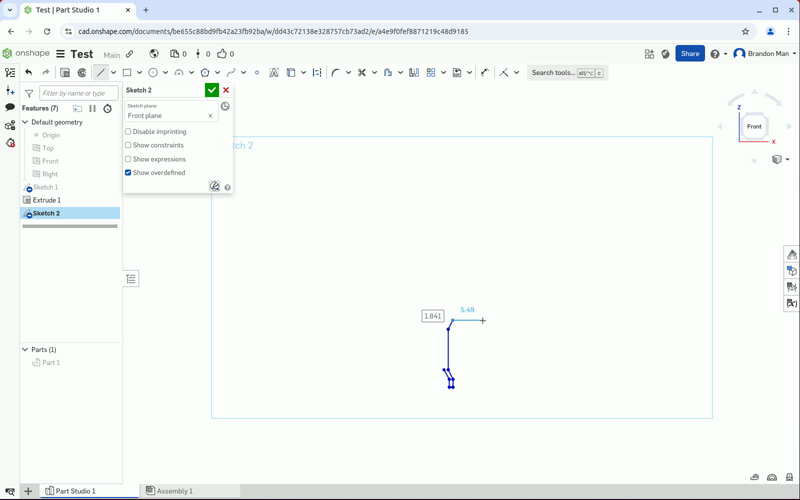
mouse_move(452, 291)
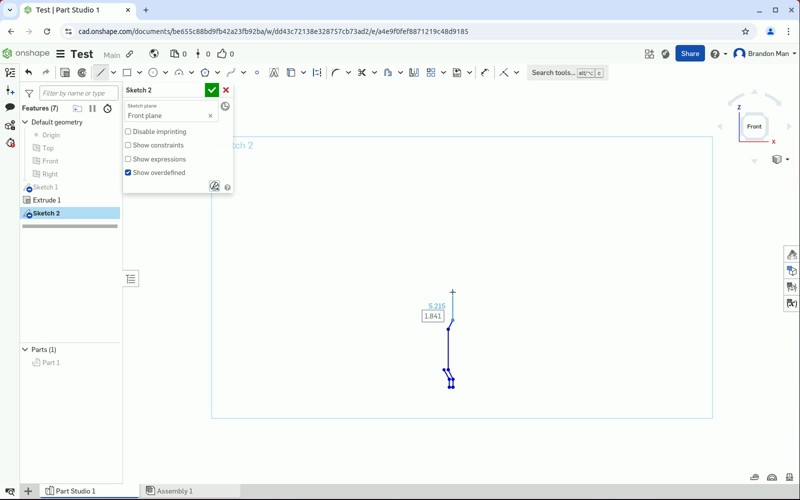
click(452, 291)
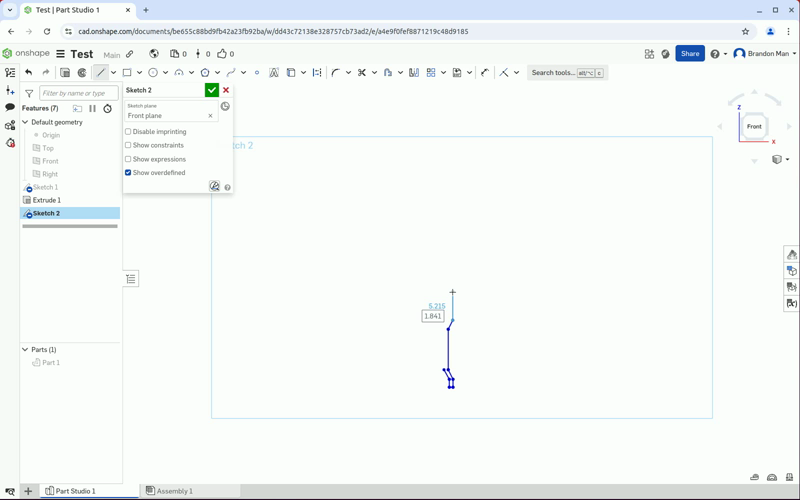
key_up(shift)
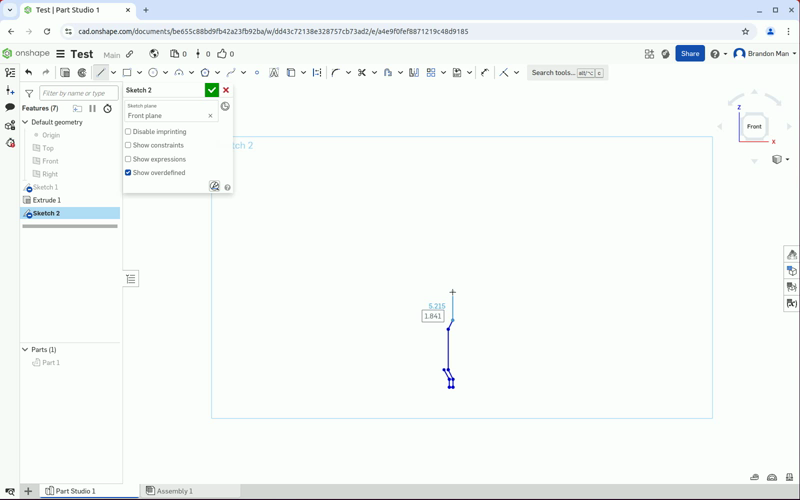
key_down(shift)
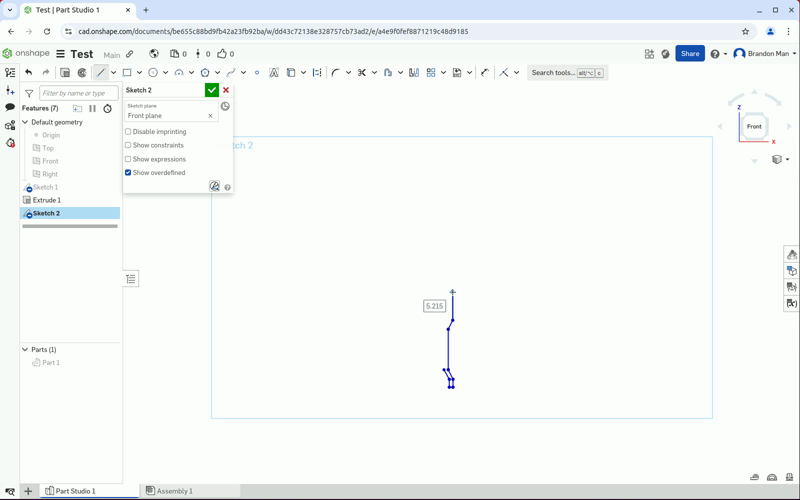
mouse_move(482, 291)
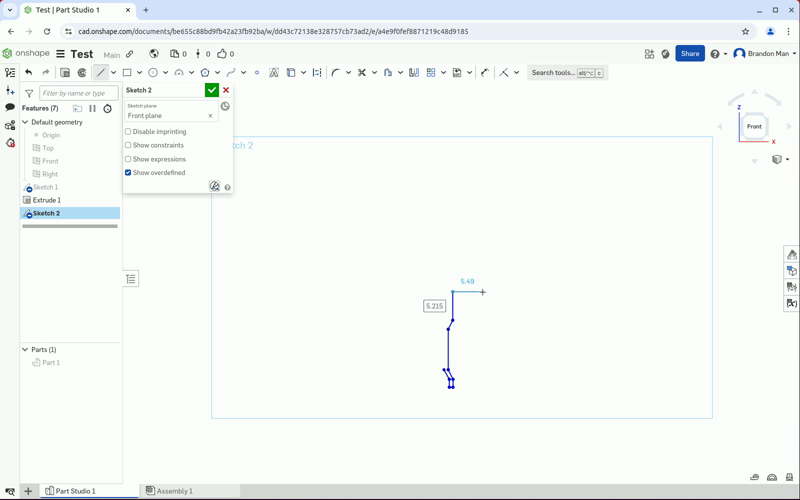
mouse_move(460, 282)
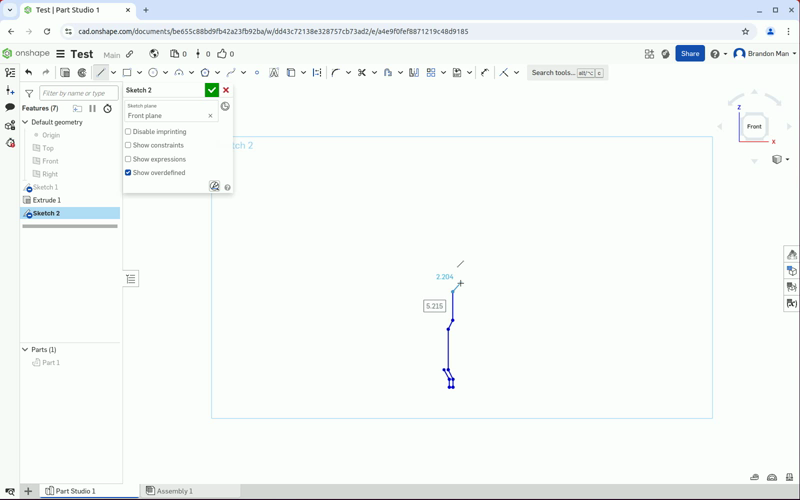
click(460, 282)
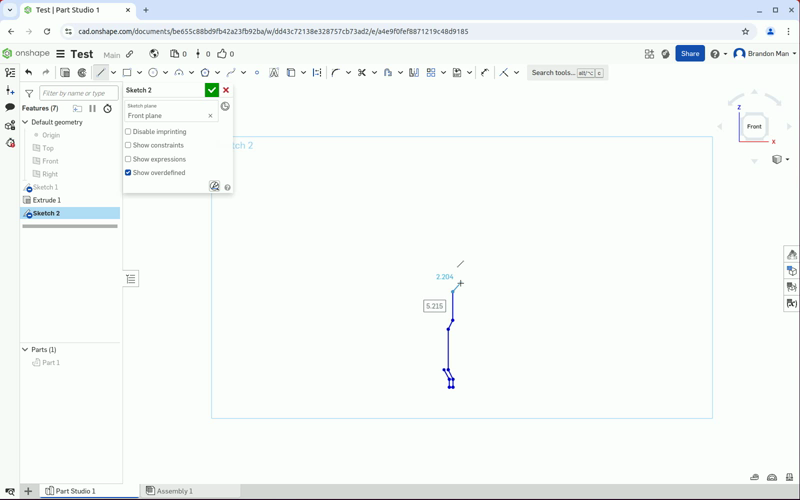
key_up(shift)
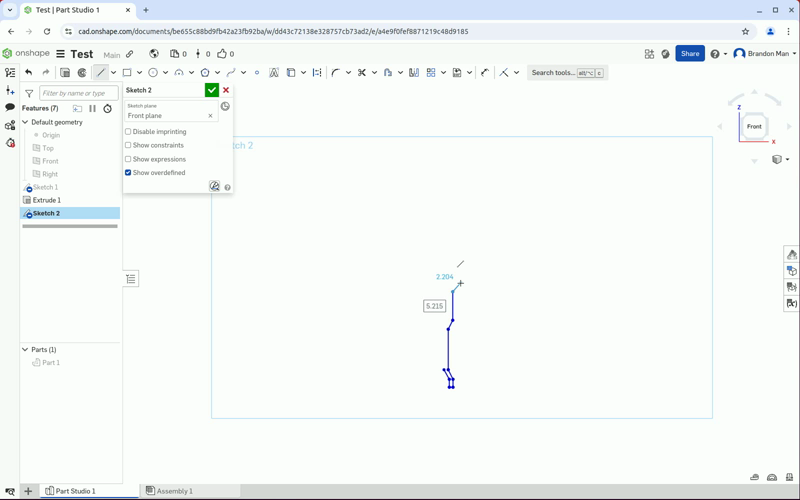
key_down(shift)
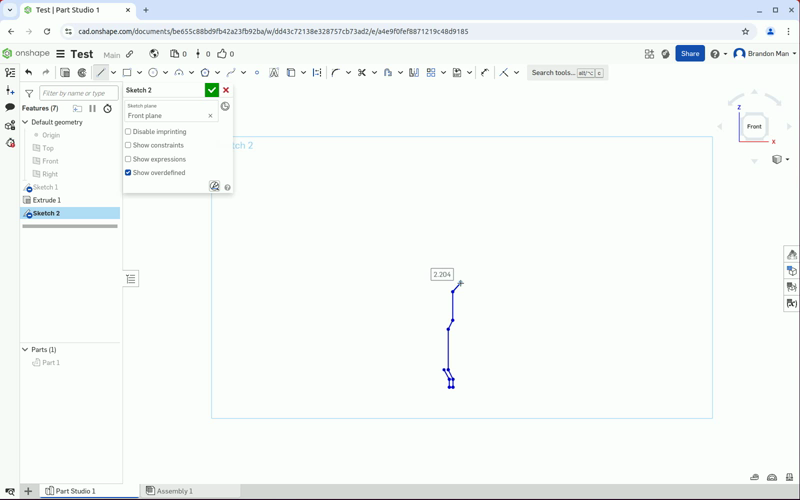
mouse_move(490, 282)
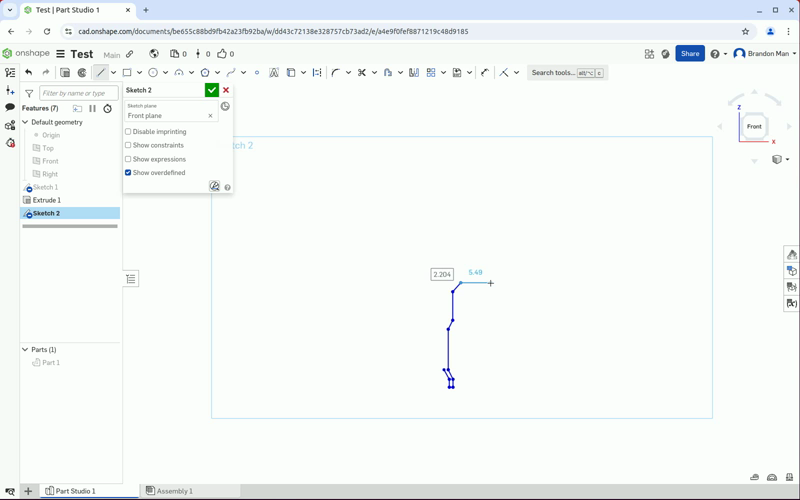
mouse_move(457, 282)
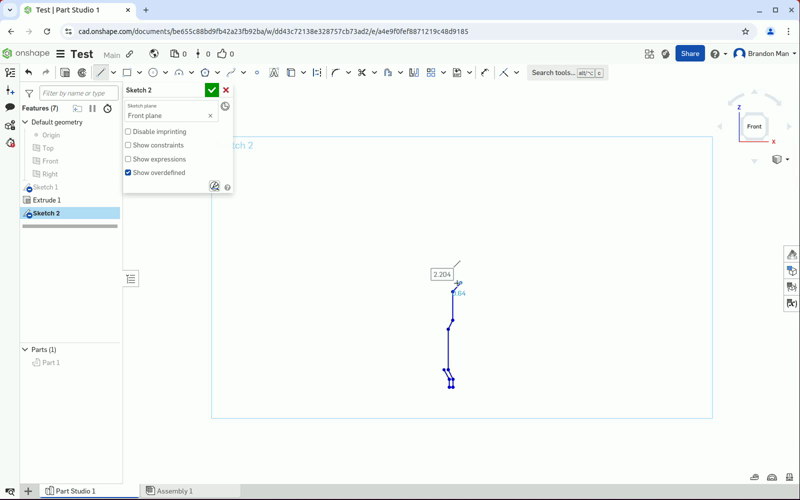
scroll(6)
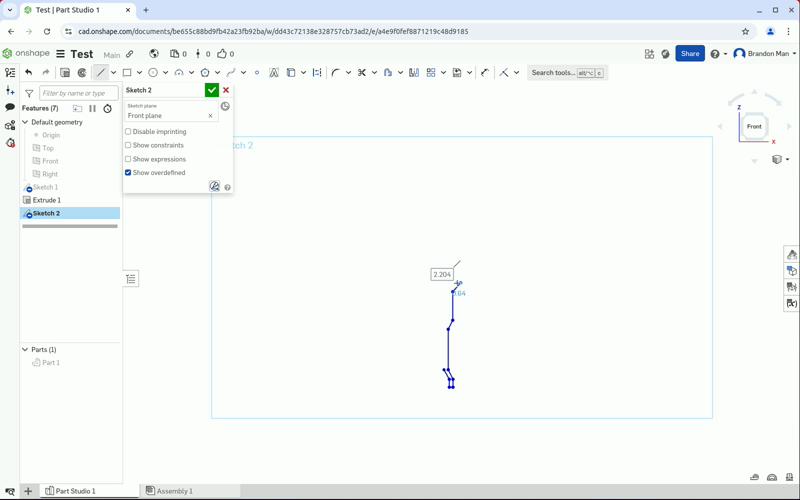
scroll(6)
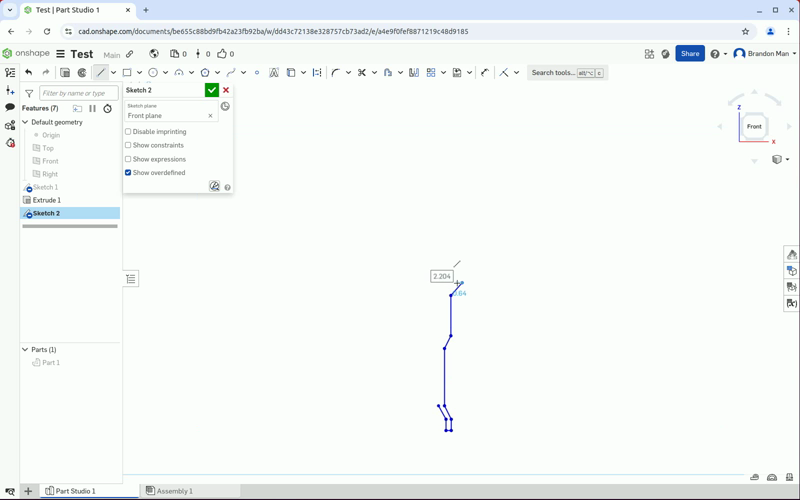
scroll(6)
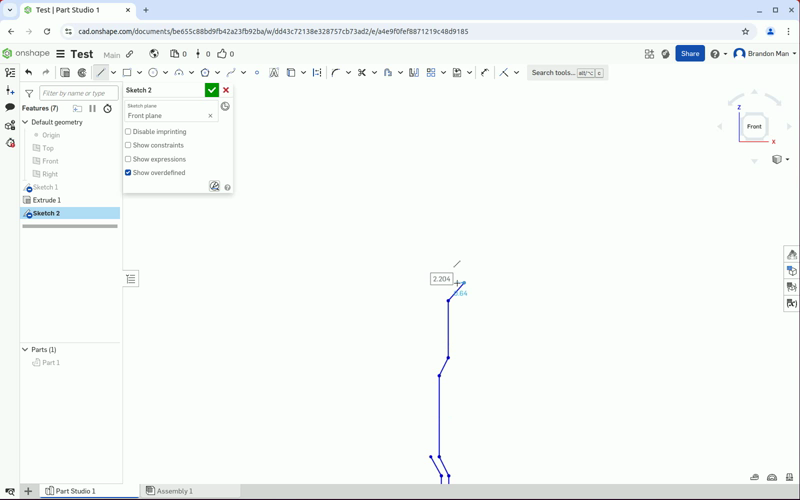
scroll(6)
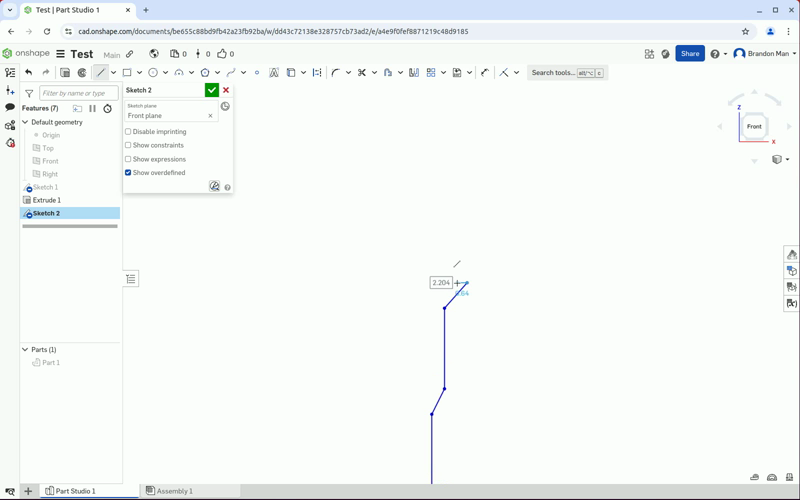
scroll(6)
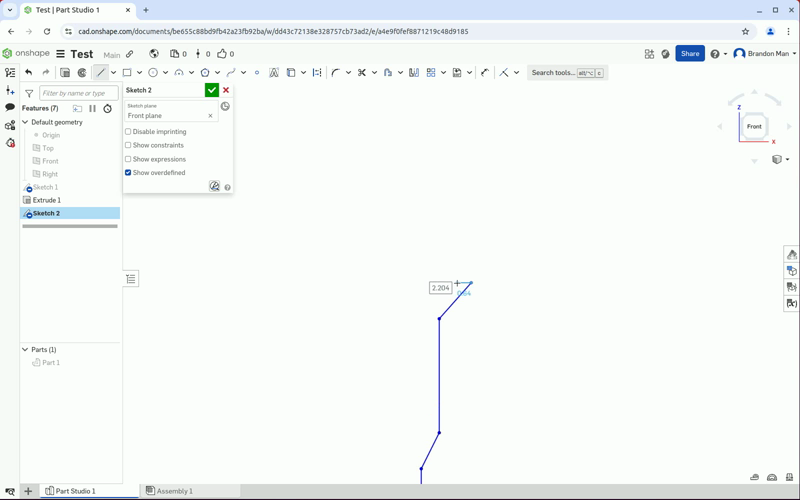
scroll(6)
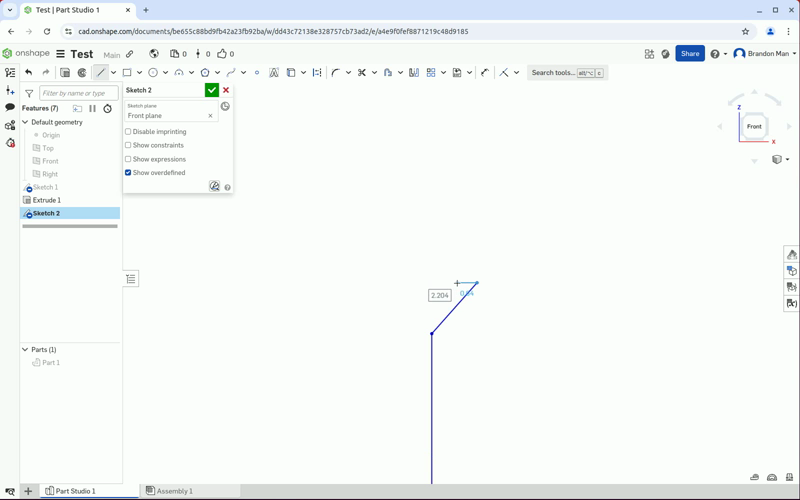
scroll(6)
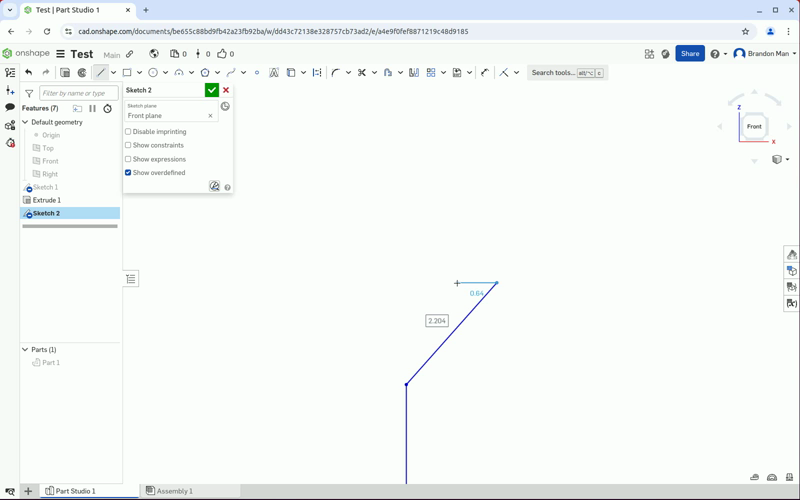
click(457, 282)
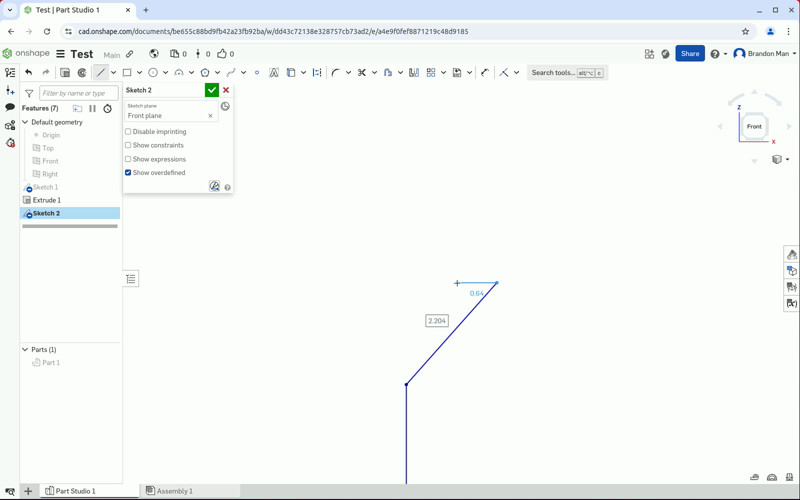
scroll(-6)
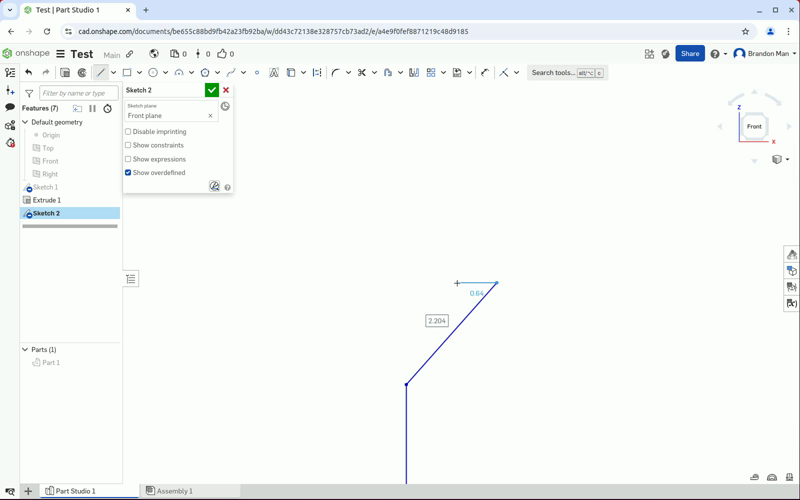
scroll(-6)
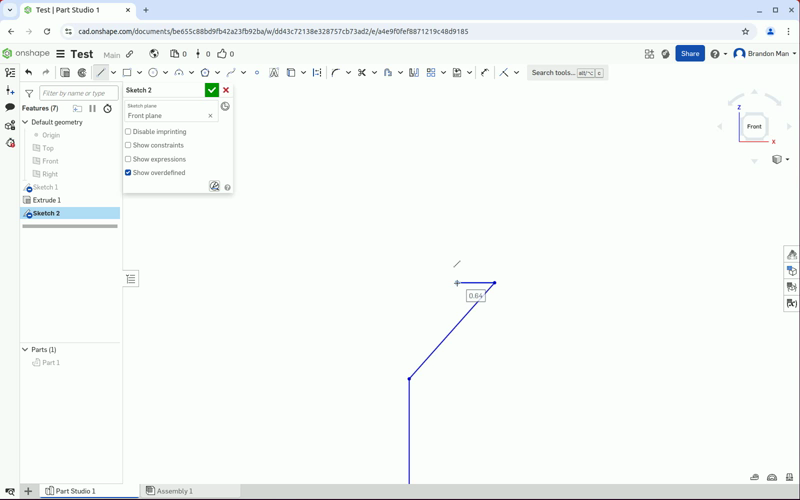
scroll(-6)
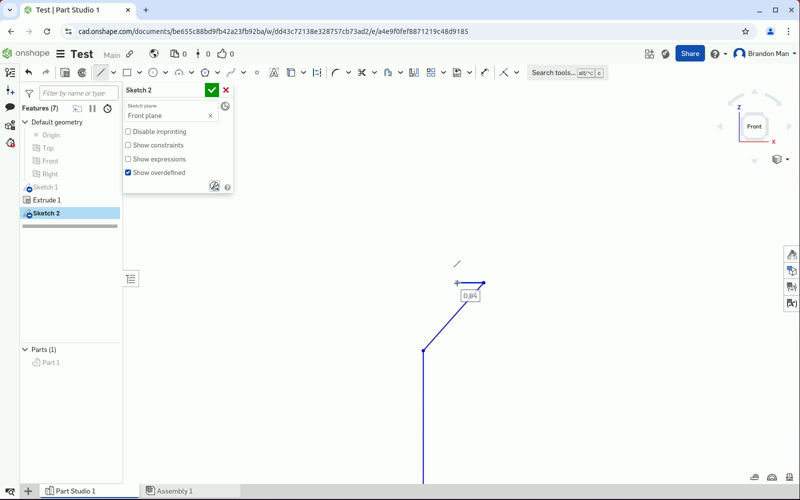
scroll(-6)
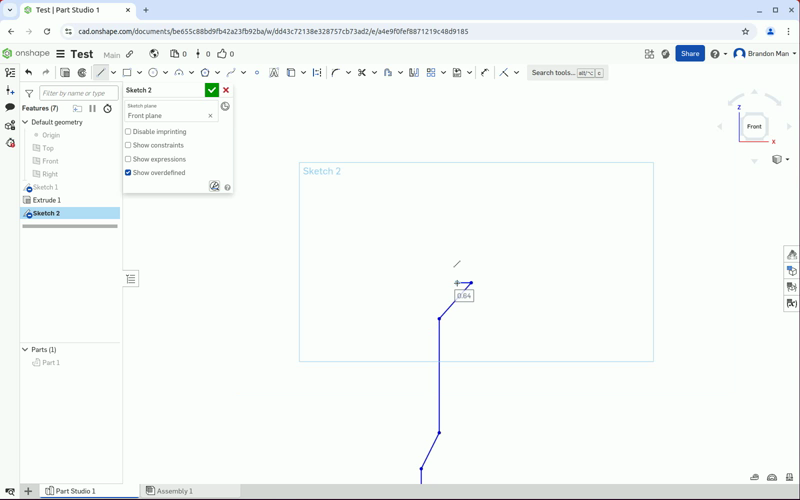
scroll(-6)
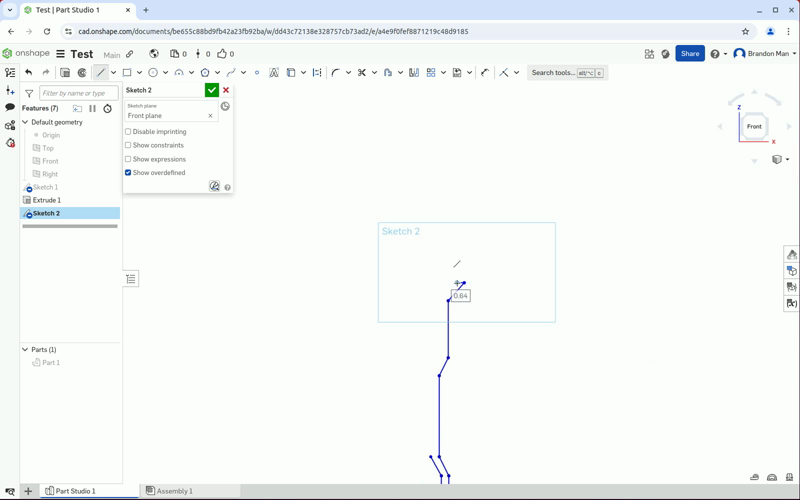
scroll(-6)
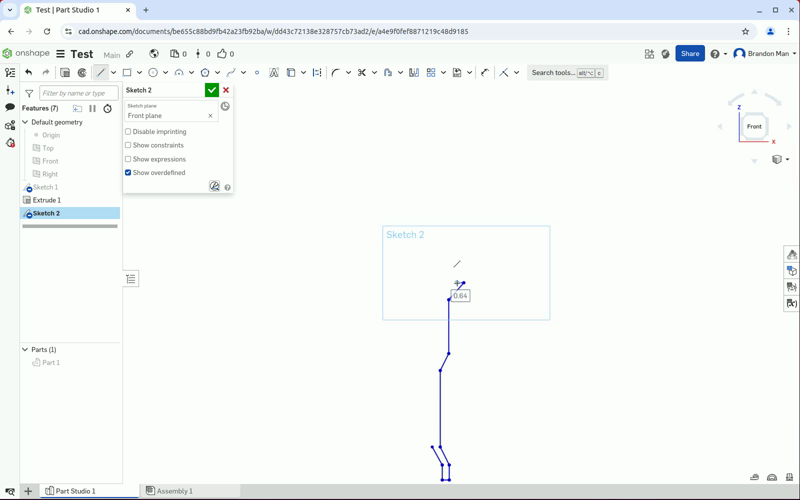
scroll(-6)
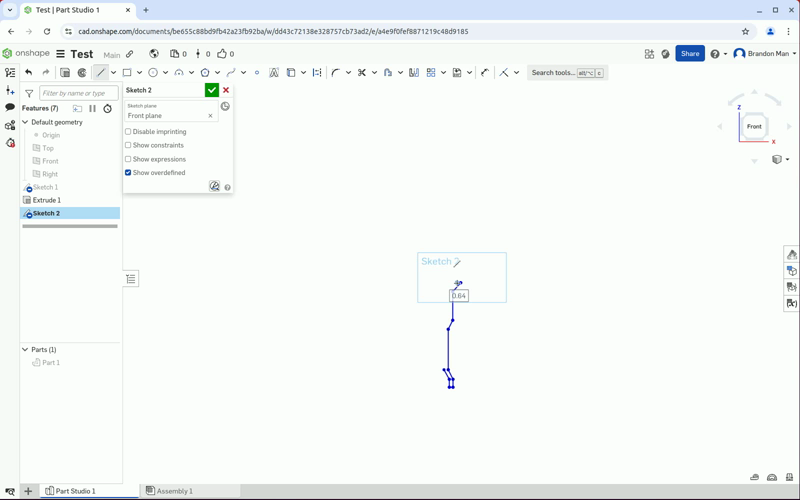
key_up(shift)
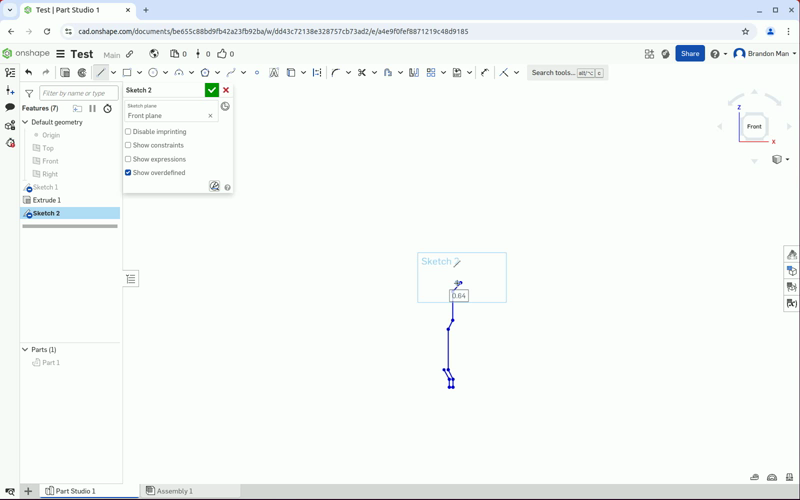
key_down(shift)
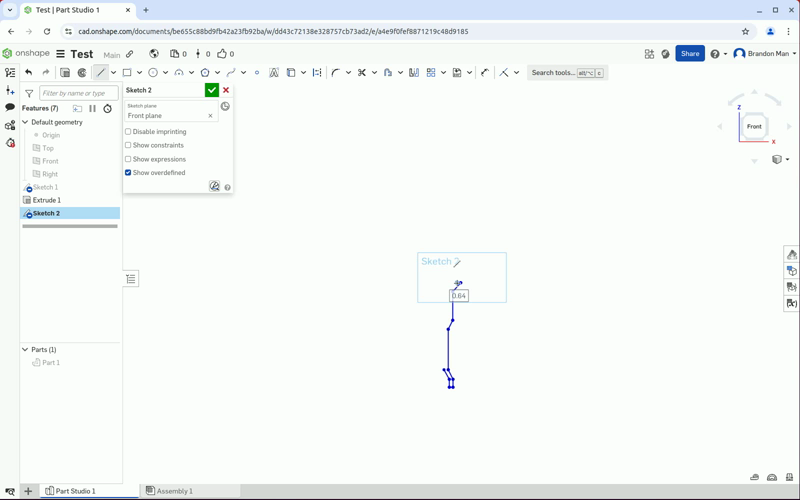
mouse_move(487, 282)
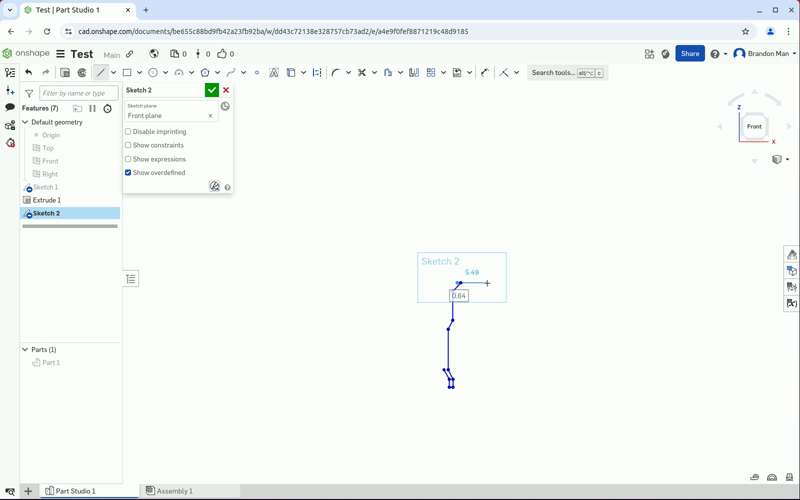
mouse_move(449, 291)
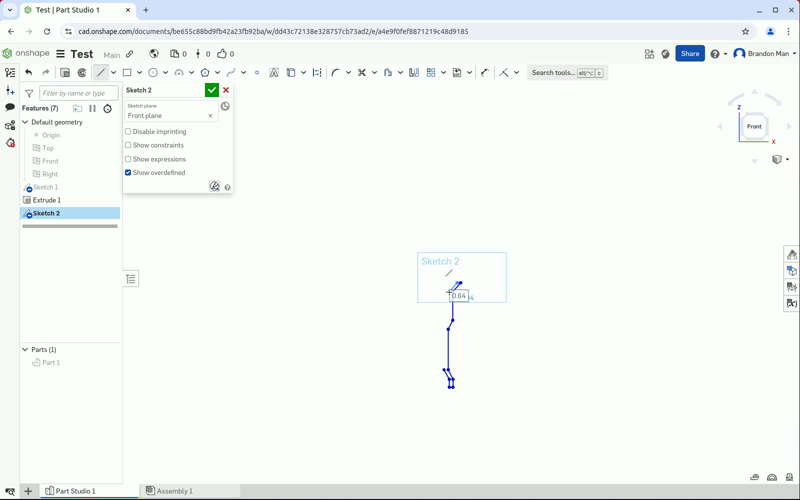
scroll(6)
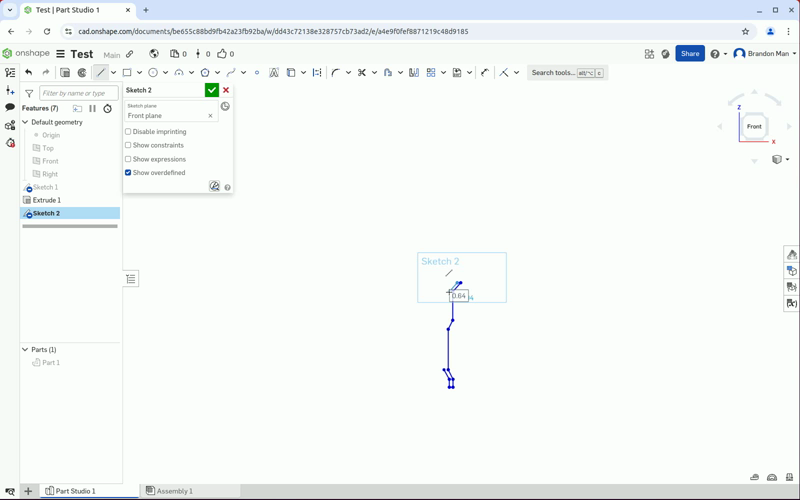
scroll(6)
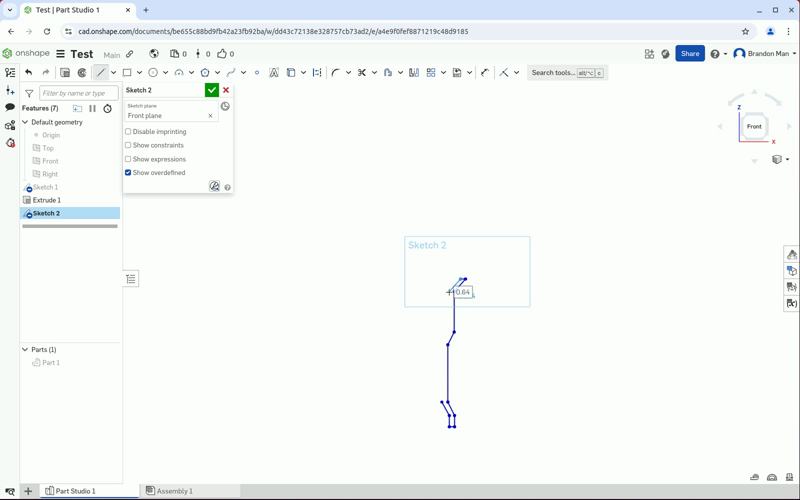
scroll(6)
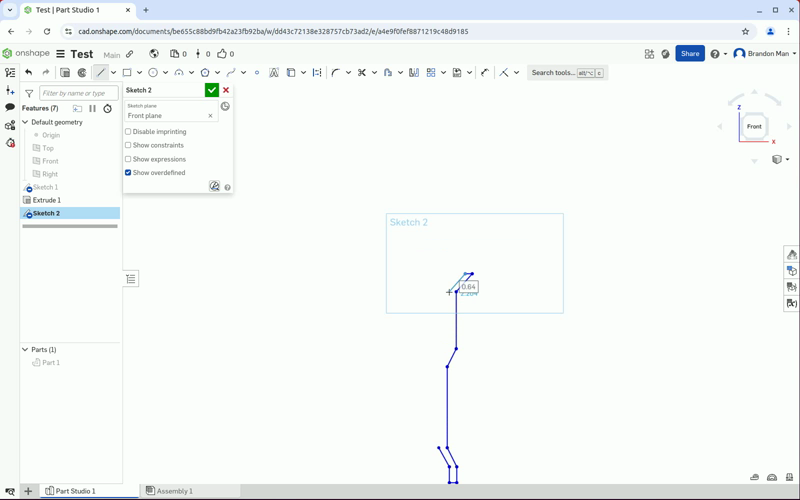
scroll(6)
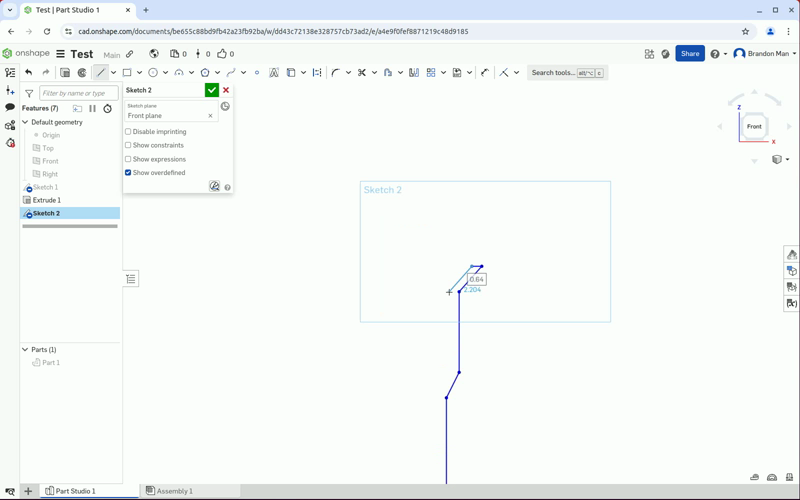
scroll(6)
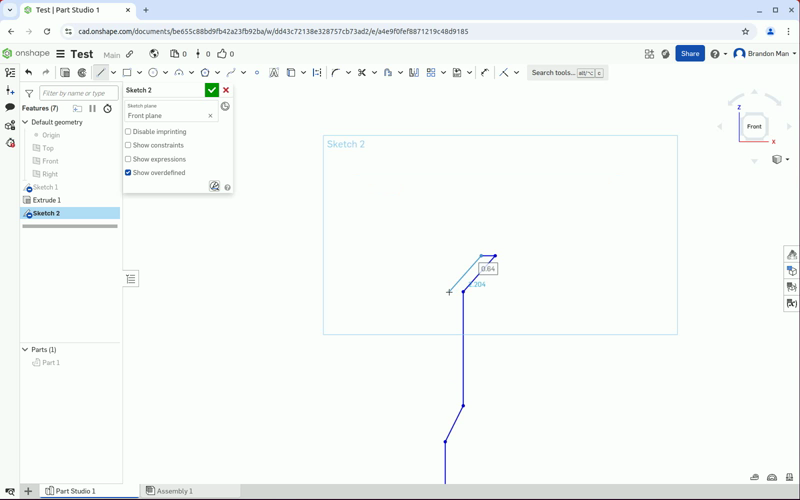
scroll(6)
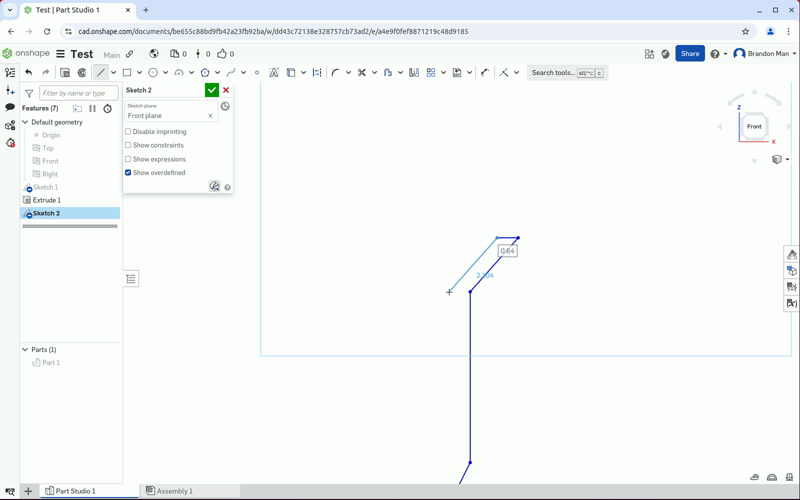
scroll(6)
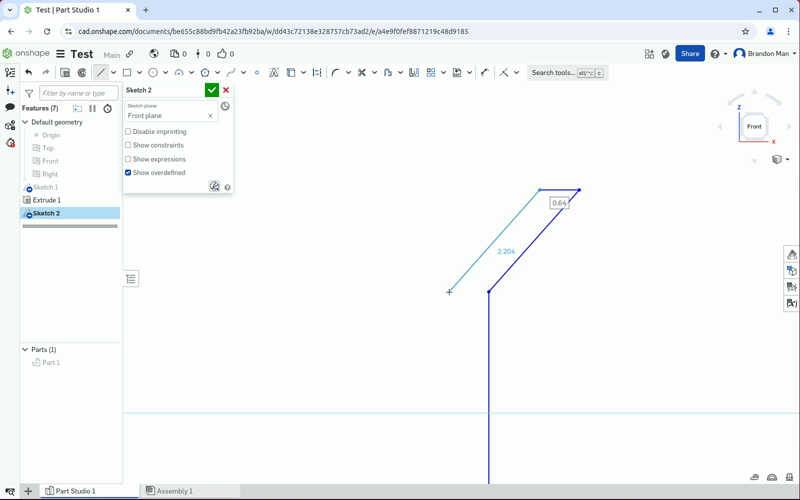
click(449, 291)
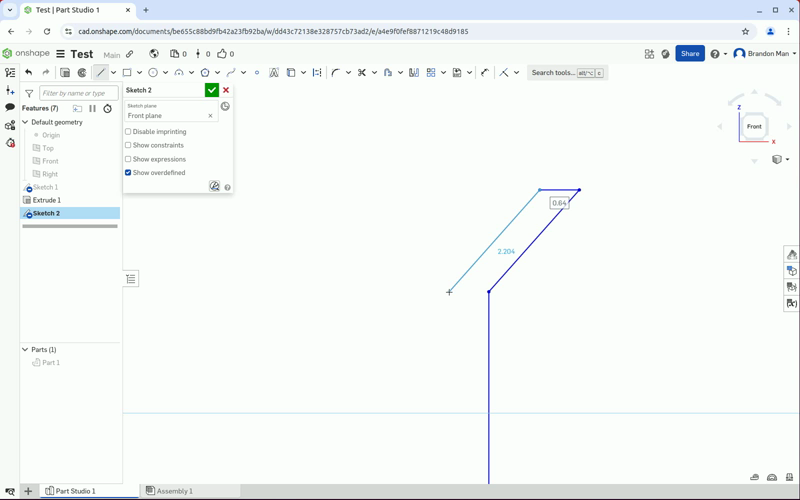
scroll(-6)
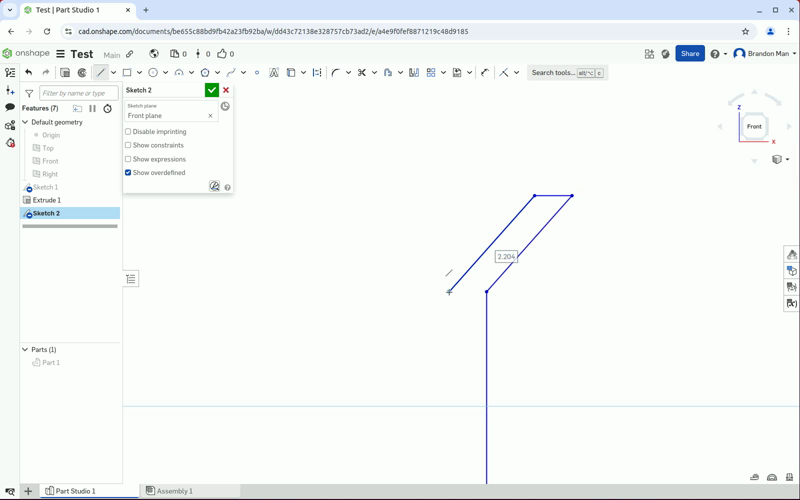
scroll(-6)
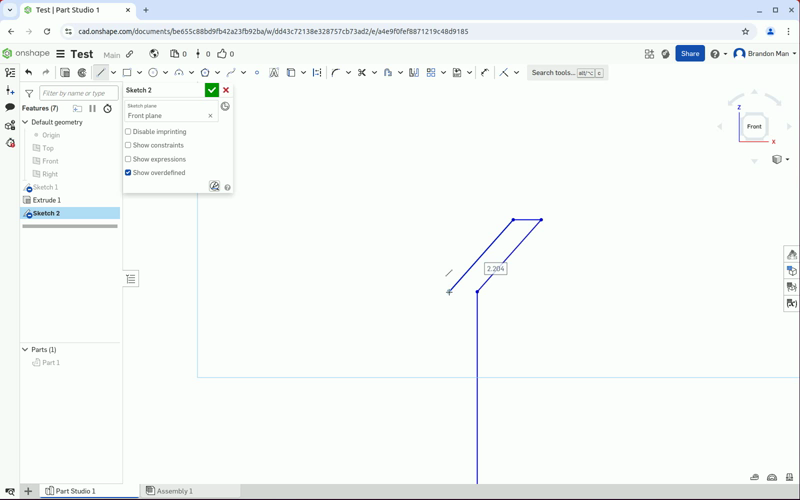
scroll(-6)
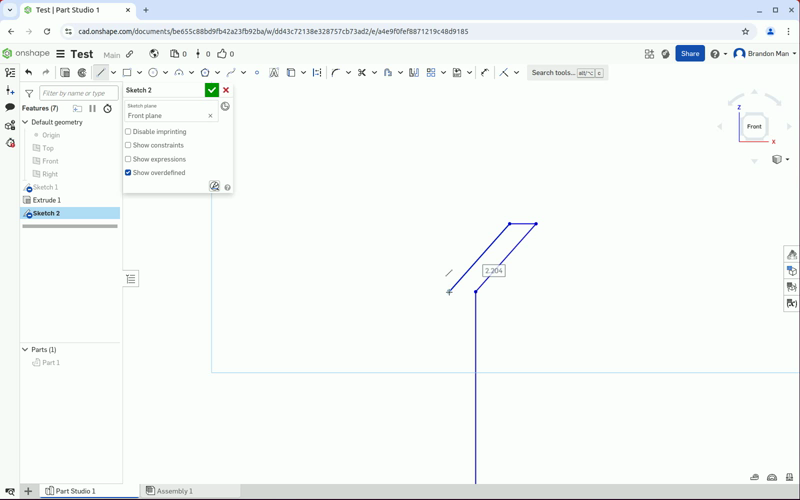
scroll(-6)
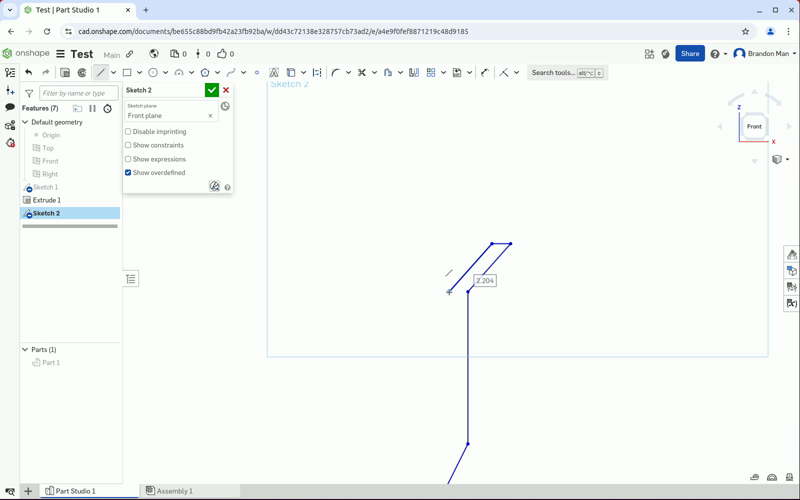
scroll(-6)
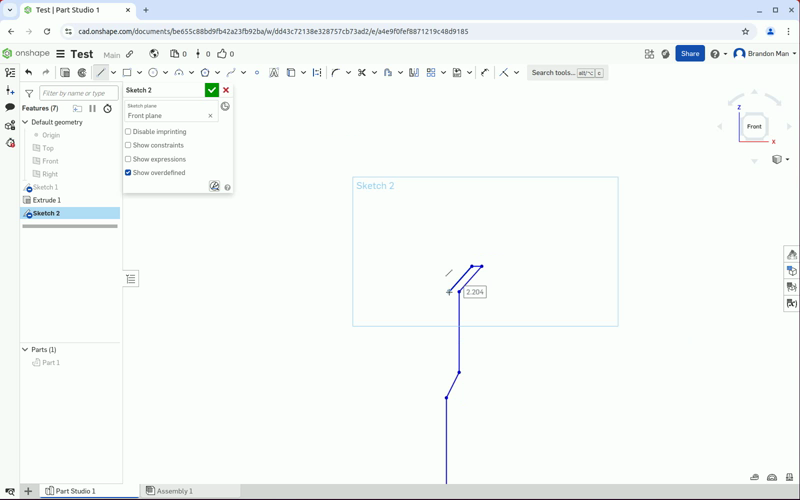
scroll(-6)
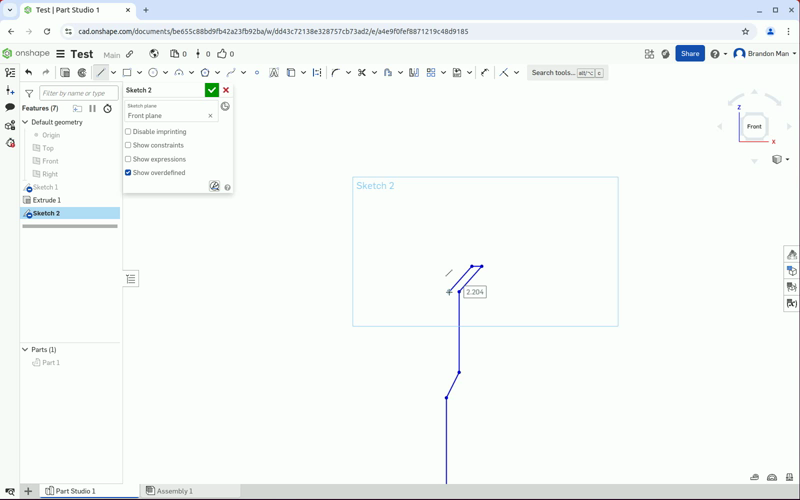
scroll(-6)
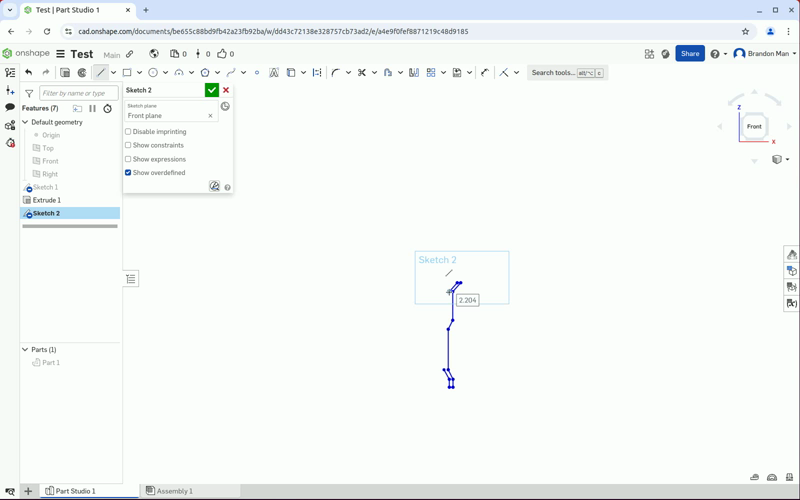
key_up(shift)
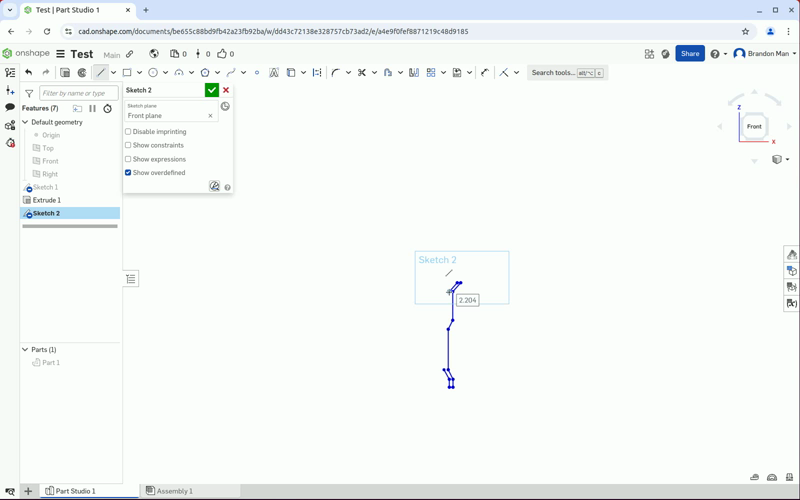
key_down(shift)
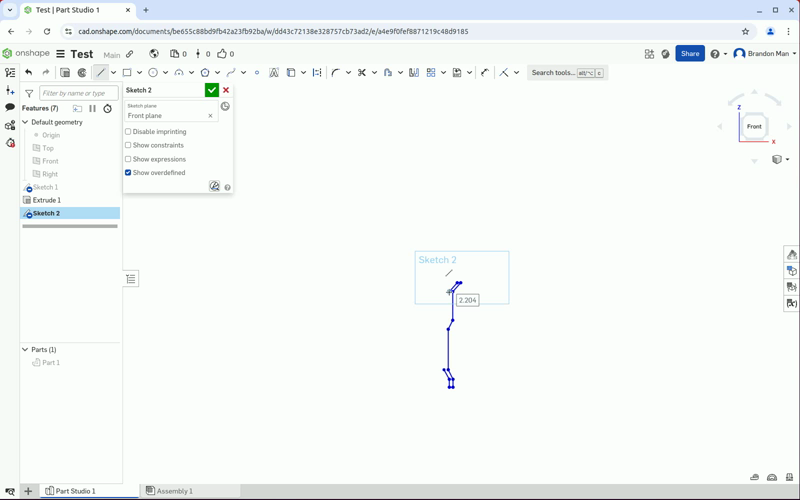
mouse_move(479, 291)
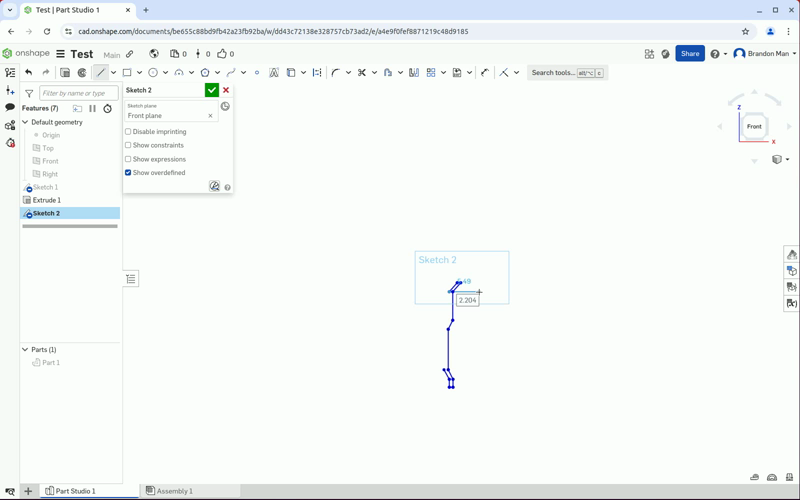
mouse_move(449, 320)
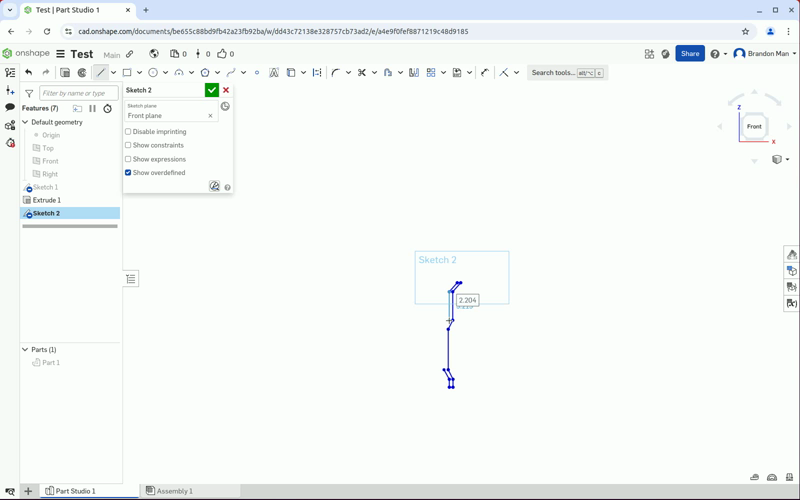
scroll(6)
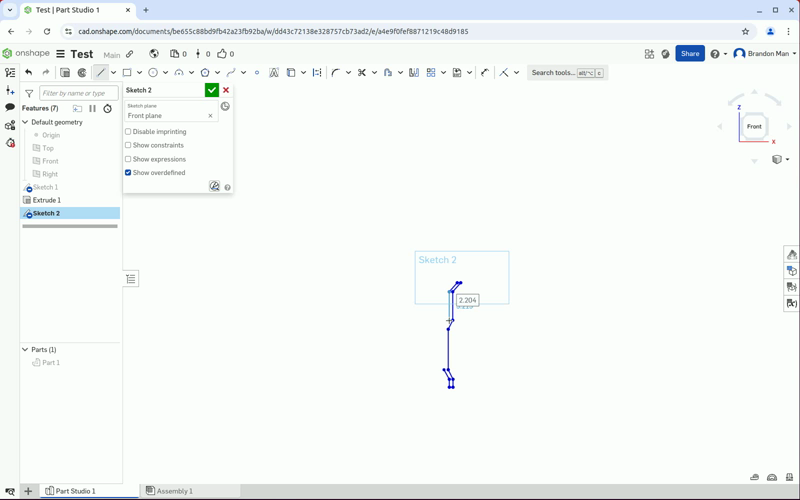
scroll(6)
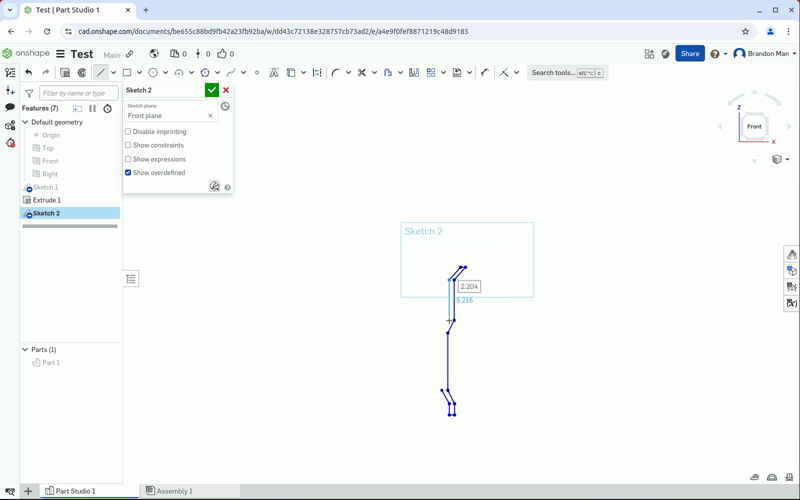
scroll(6)
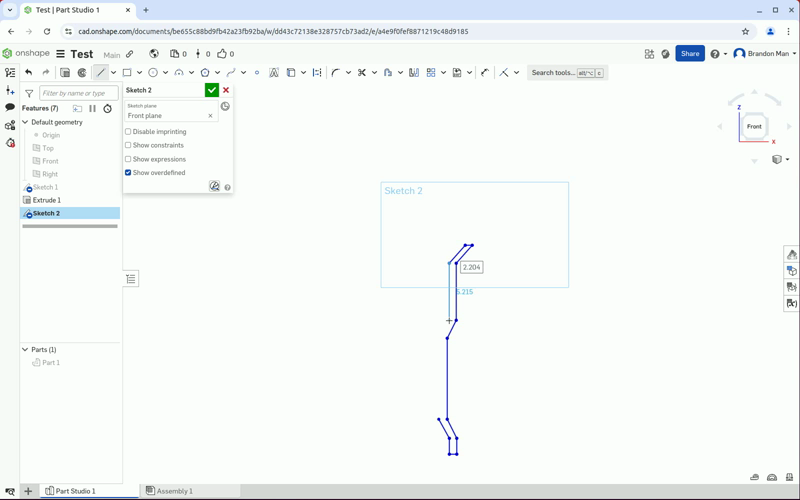
scroll(6)
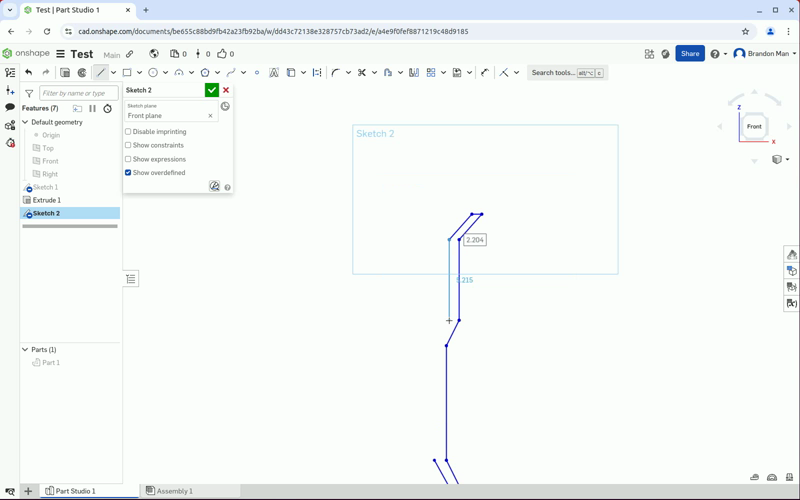
scroll(6)
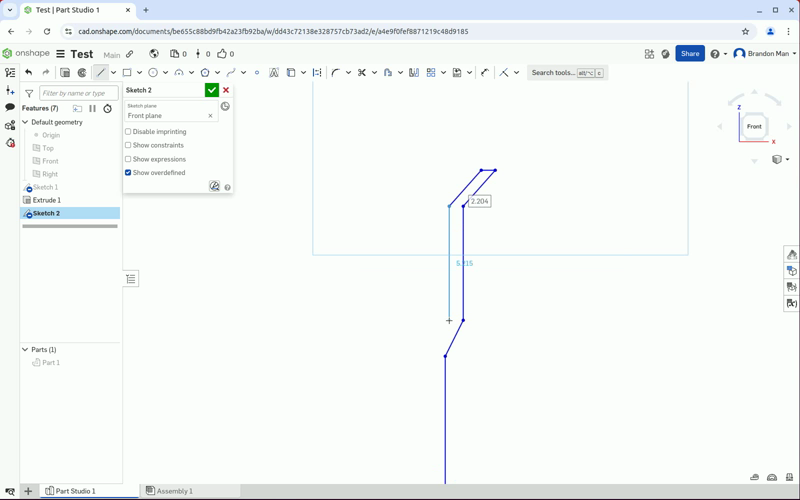
scroll(6)
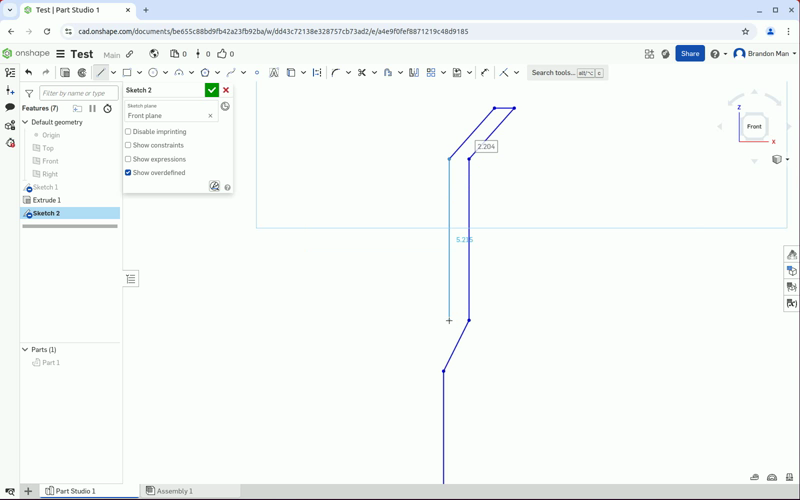
scroll(6)
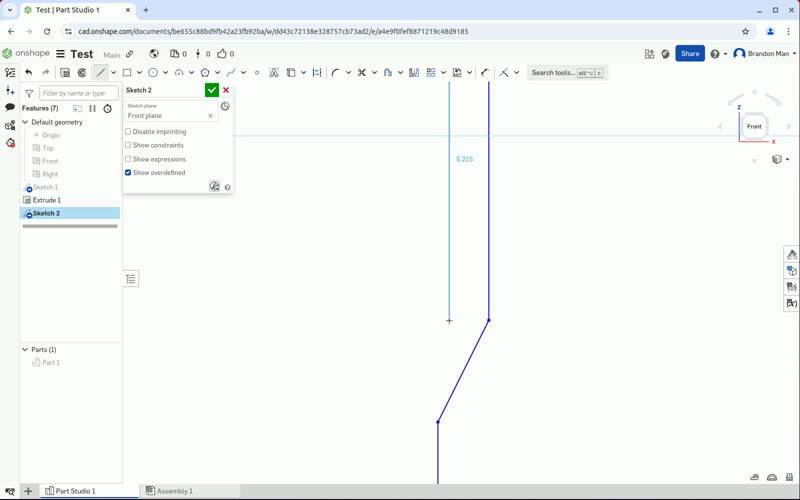
click(449, 320)
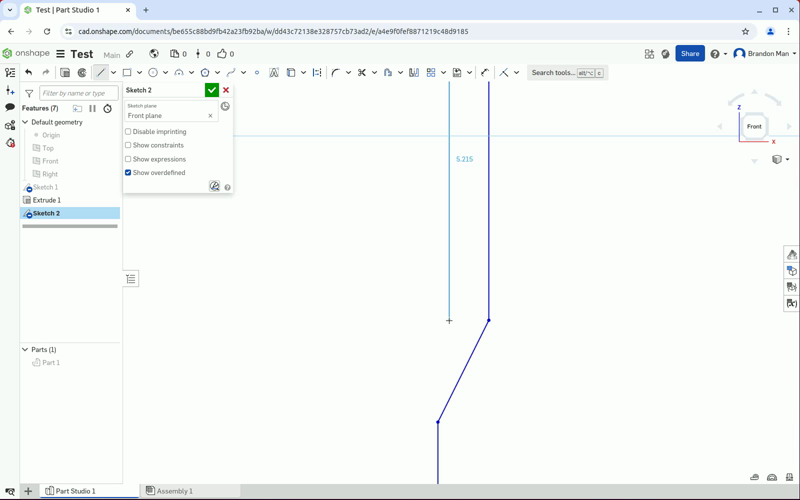
scroll(-6)
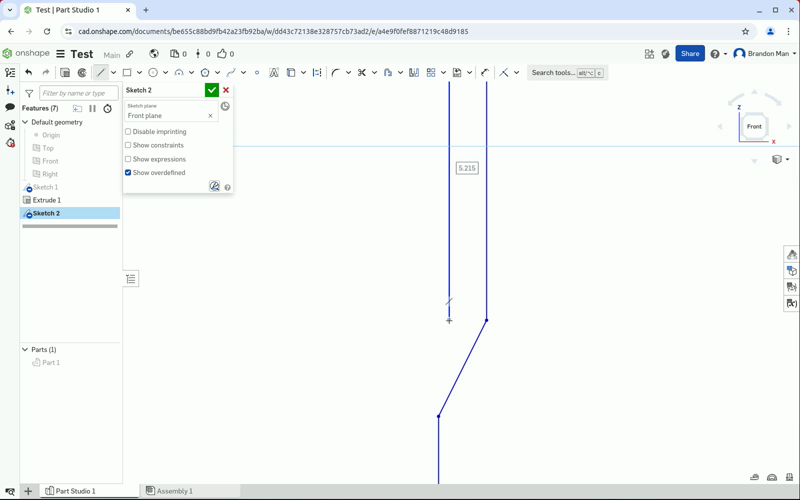
scroll(-6)
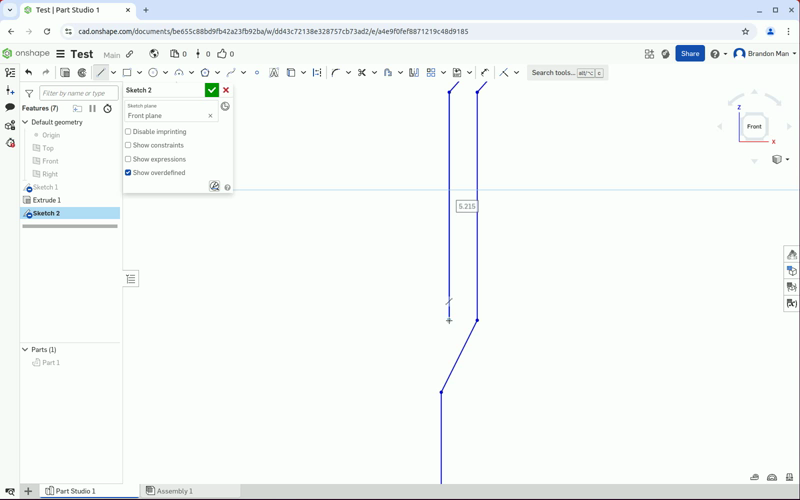
scroll(-6)
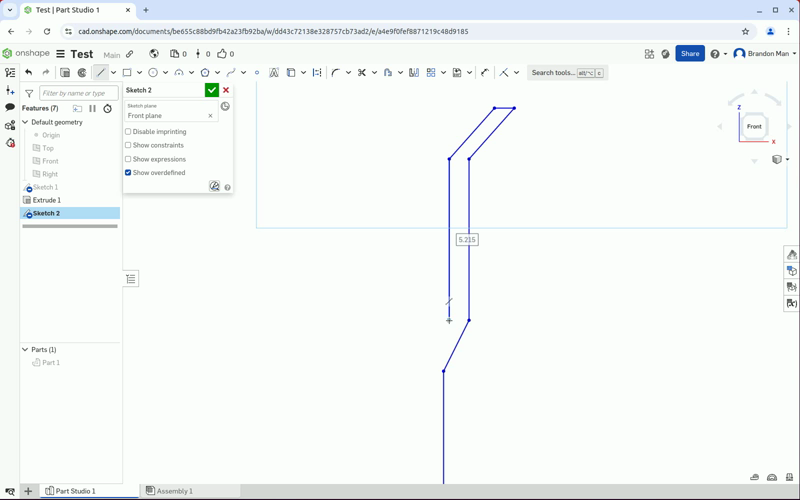
scroll(-6)
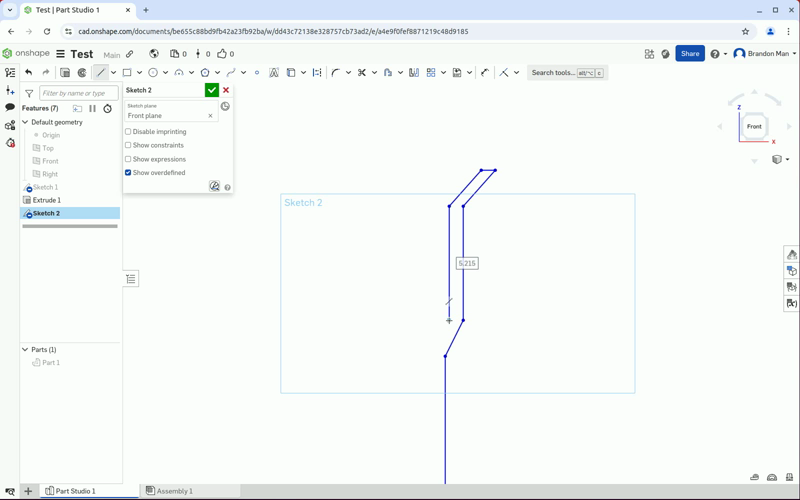
scroll(-6)
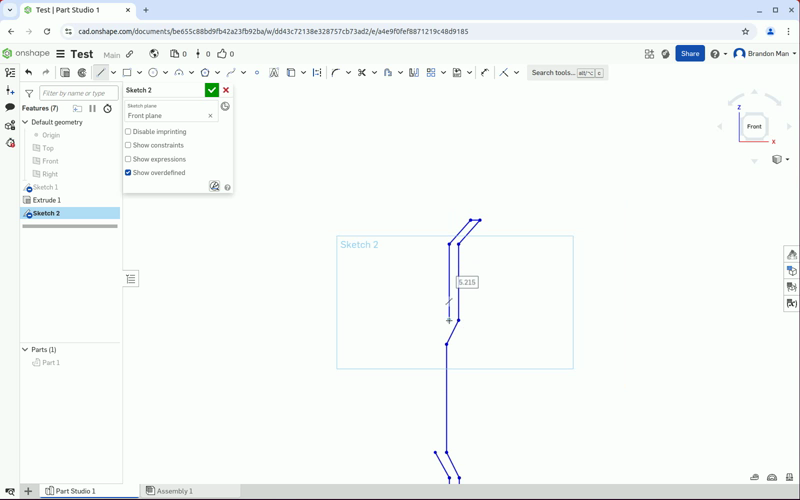
scroll(-6)
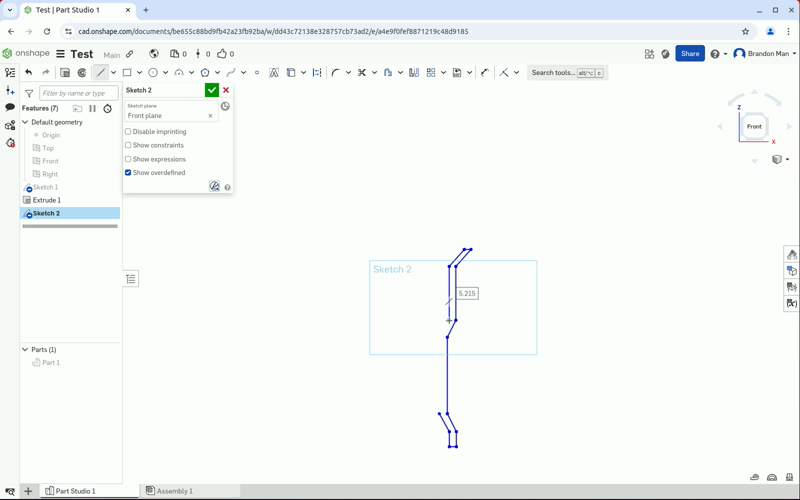
scroll(-6)
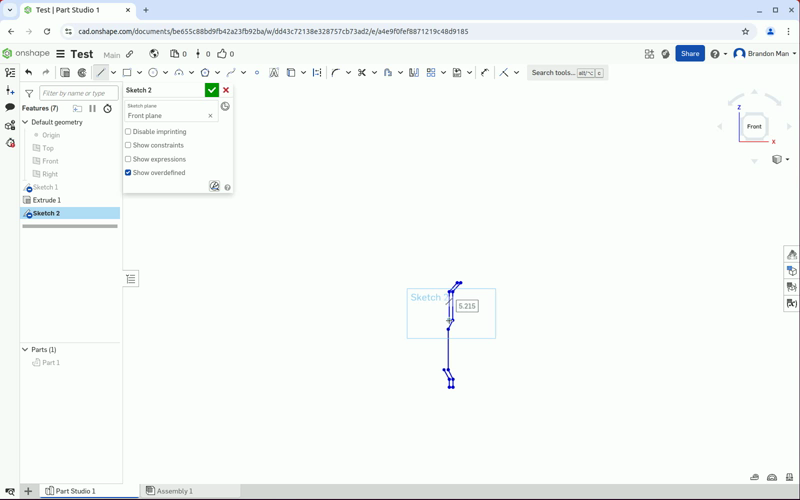
key_up(shift)
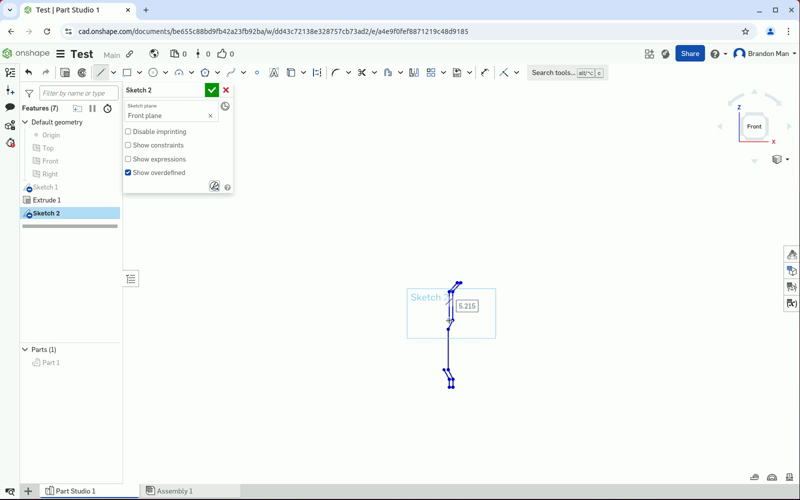
key_down(shift)
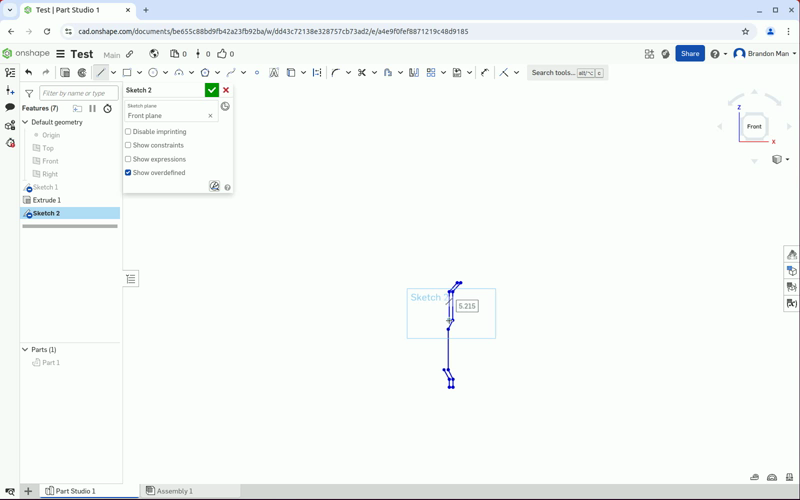
mouse_move(479, 320)
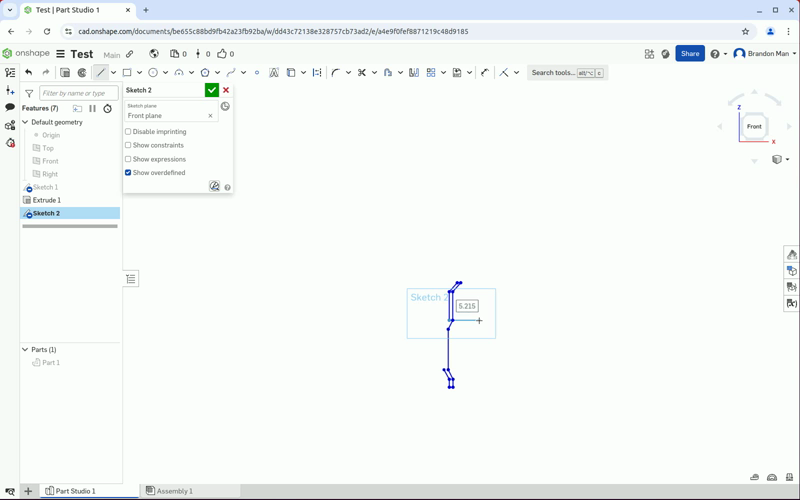
mouse_move(444, 329)
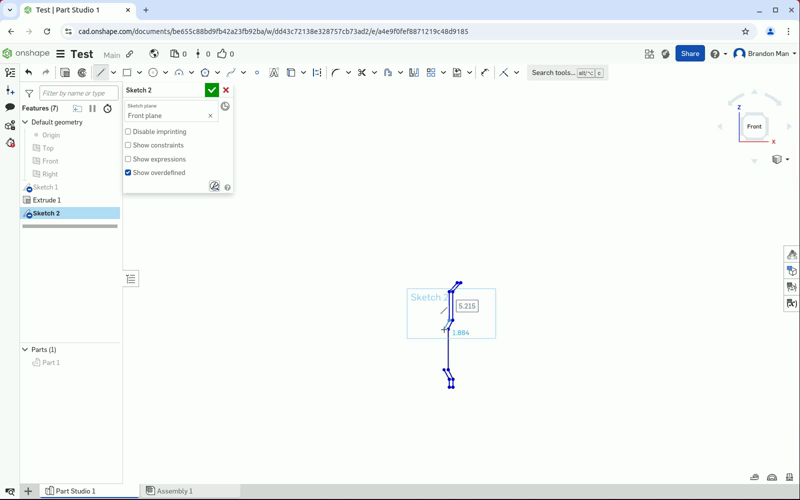
scroll(6)
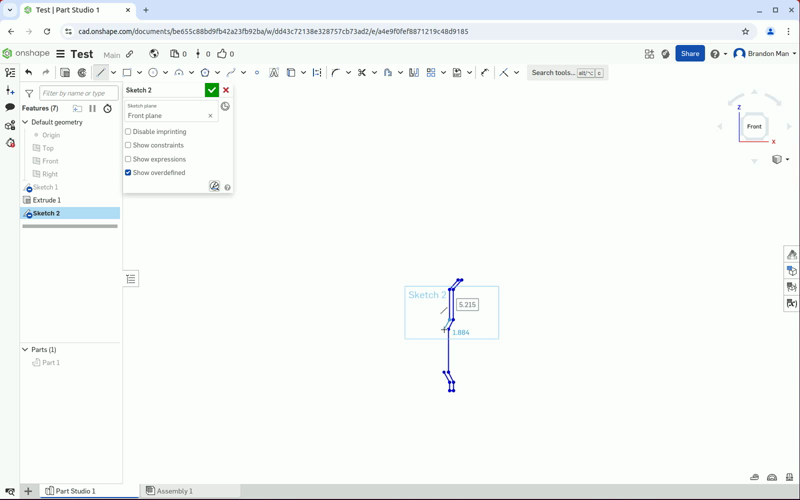
scroll(6)
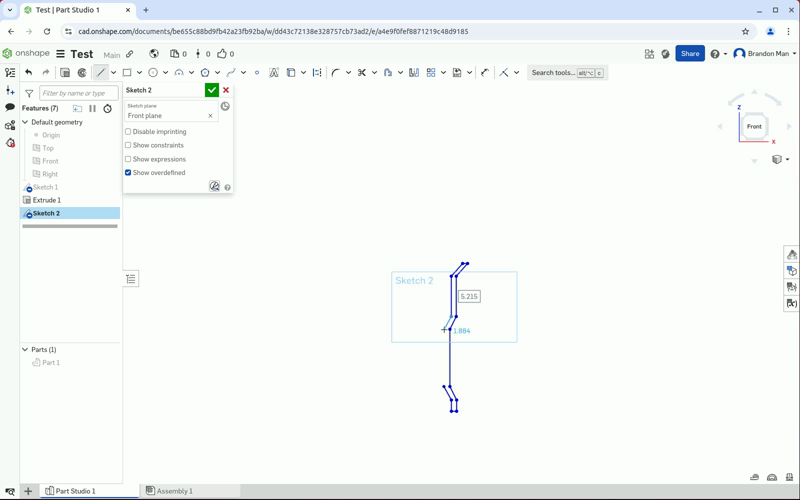
scroll(6)
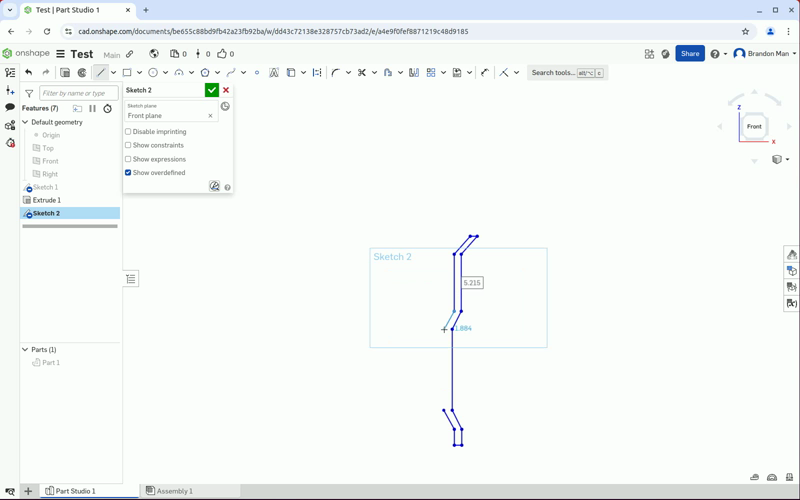
scroll(6)
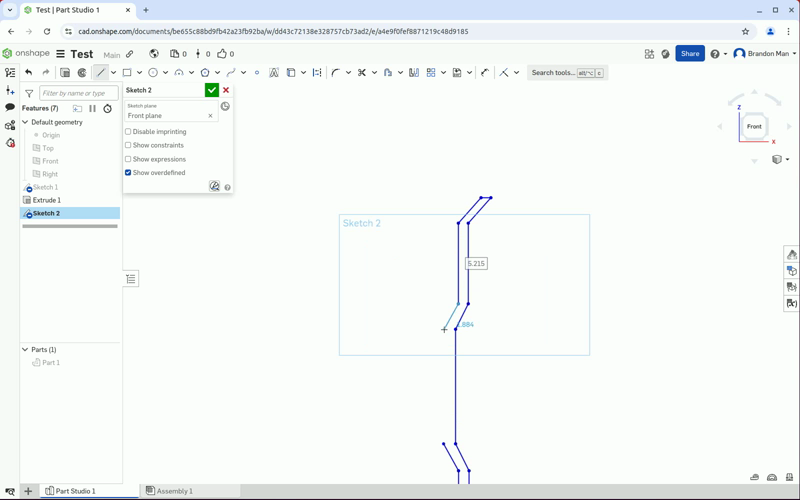
scroll(6)
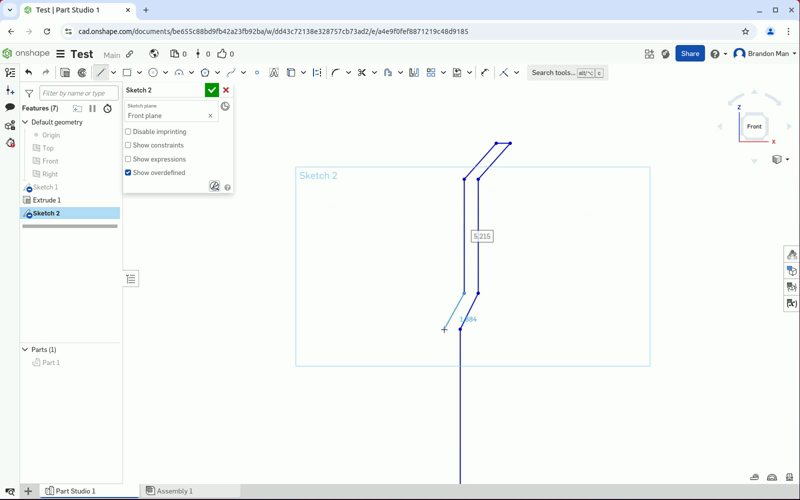
scroll(6)
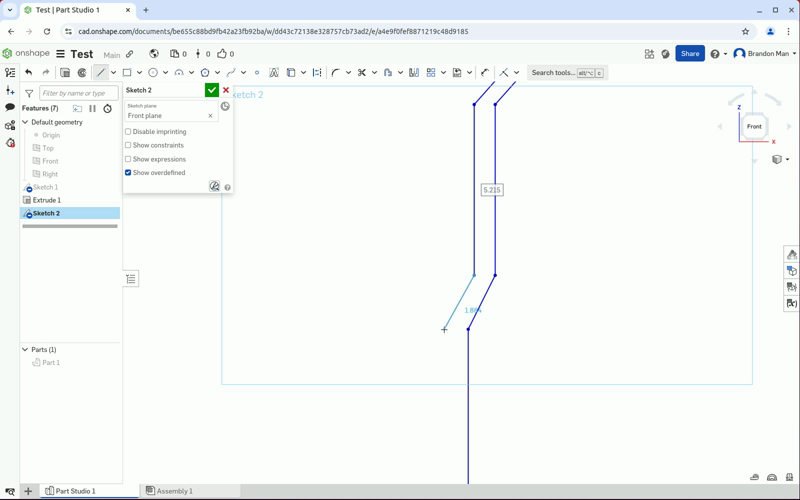
scroll(6)
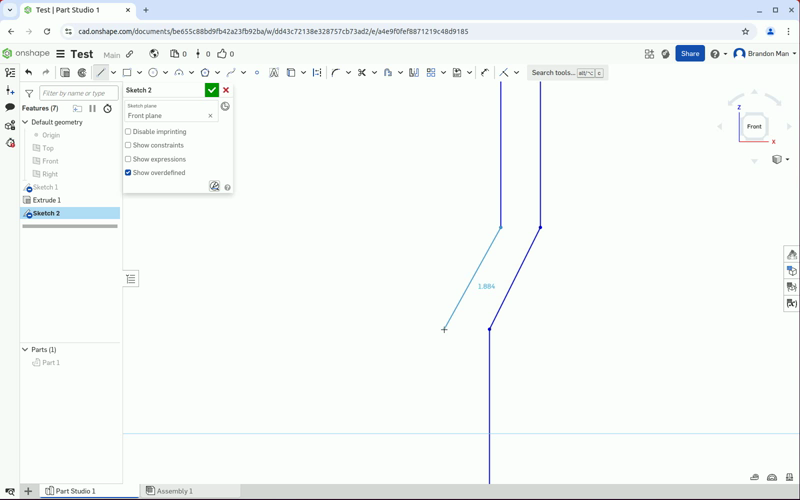
click(444, 329)
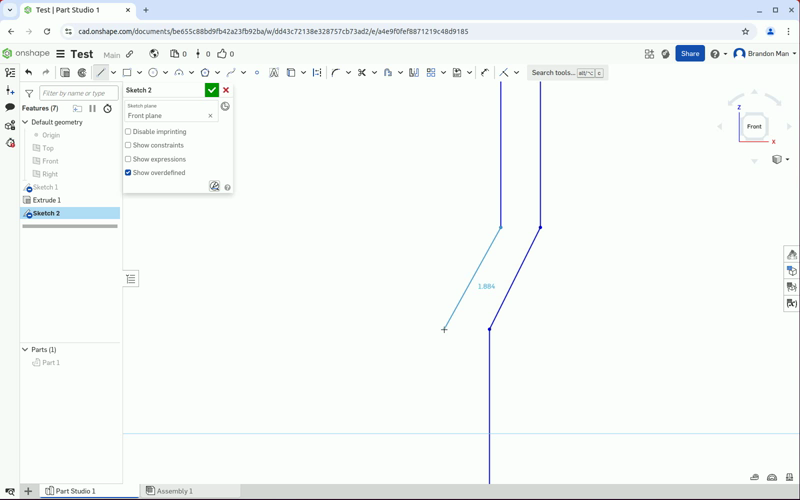
scroll(-6)
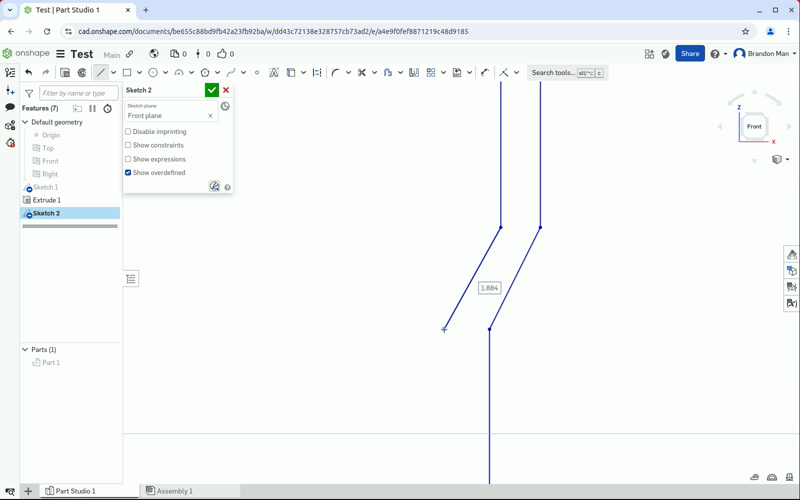
scroll(-6)
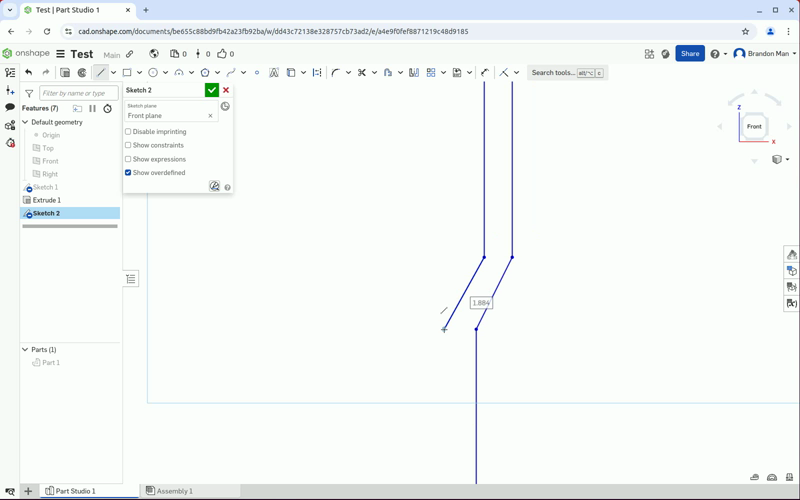
scroll(-6)
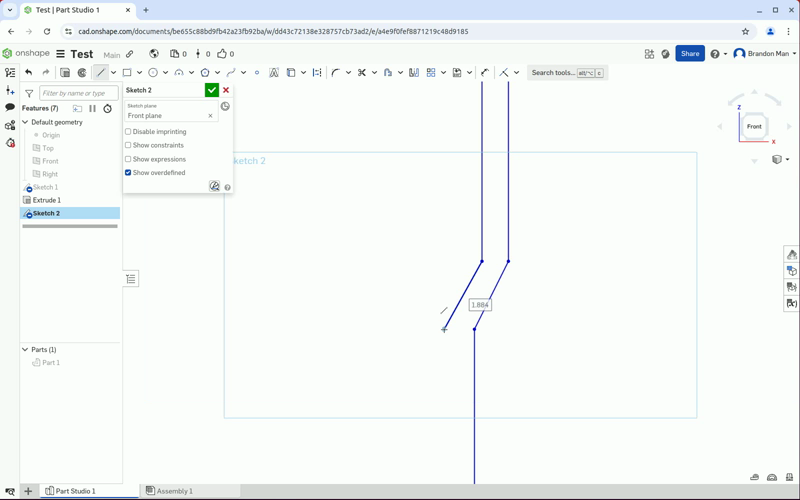
scroll(-6)
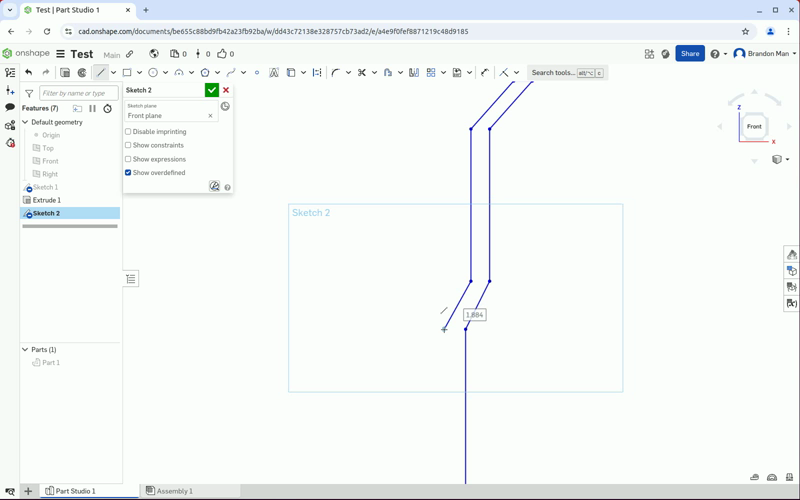
scroll(-6)
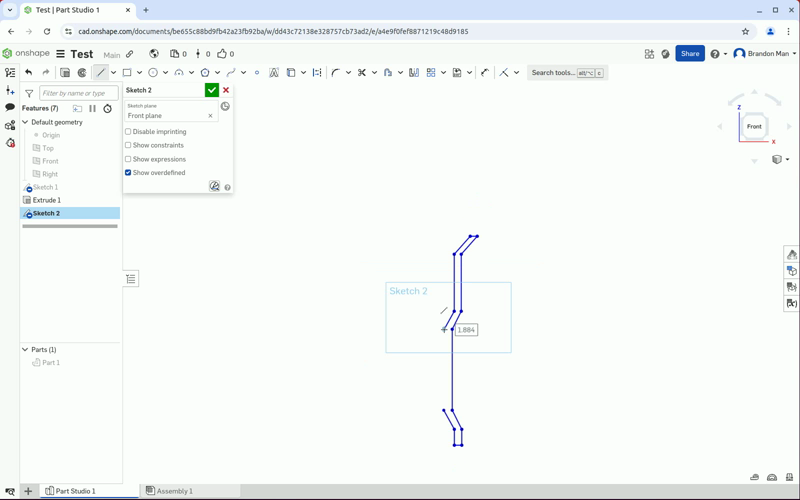
scroll(-6)
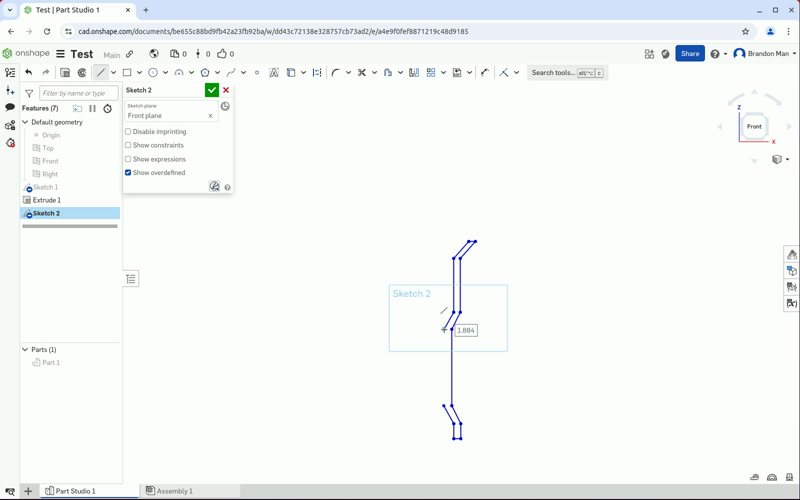
scroll(-6)
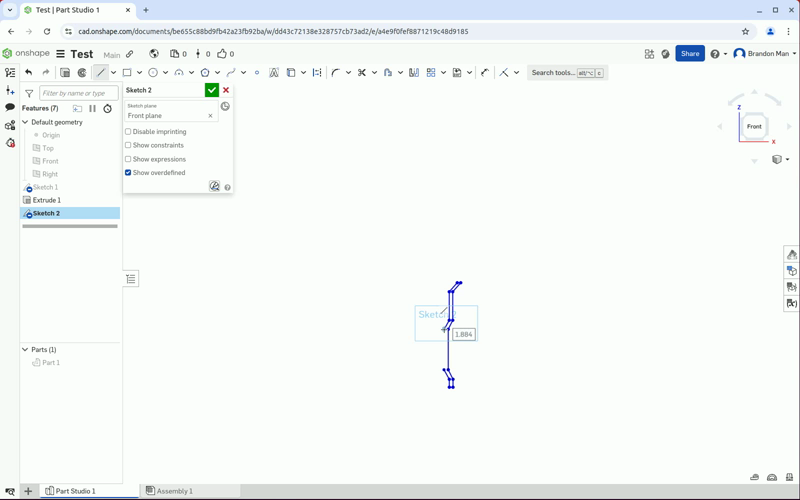
key_up(shift)
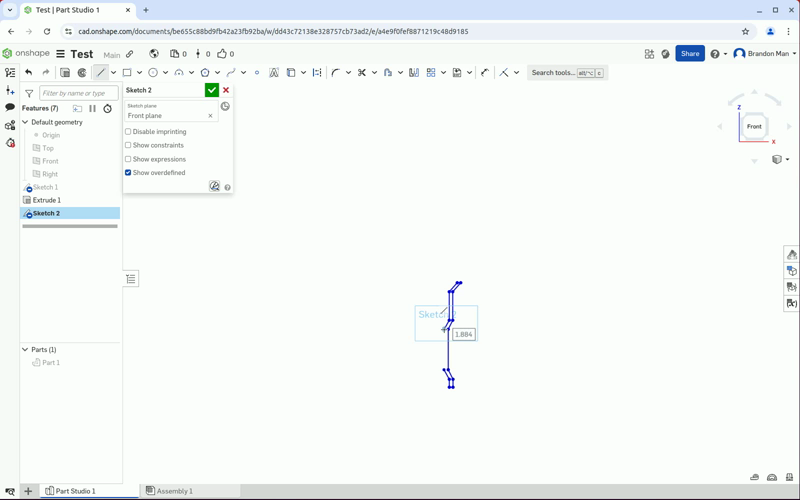
mouse_move(474, 329)
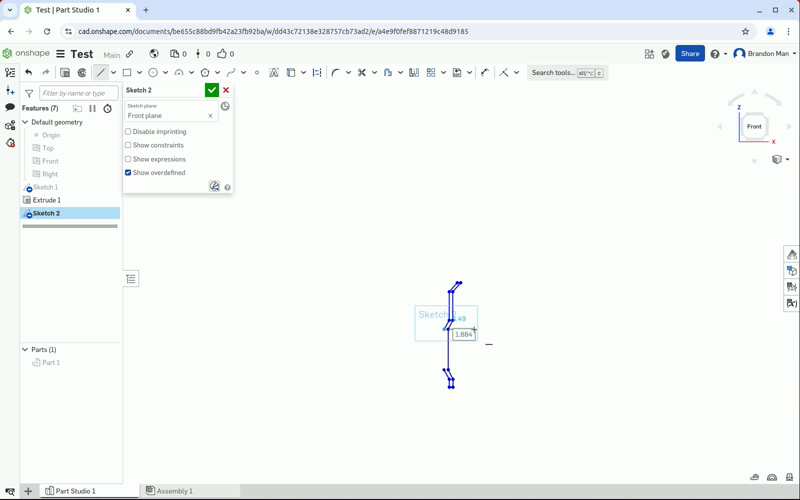
key_down(shift)
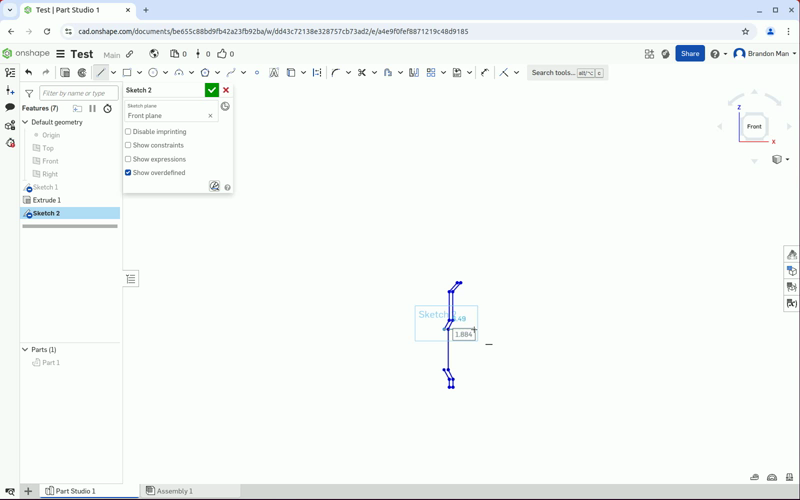
mouse_move(444, 369)
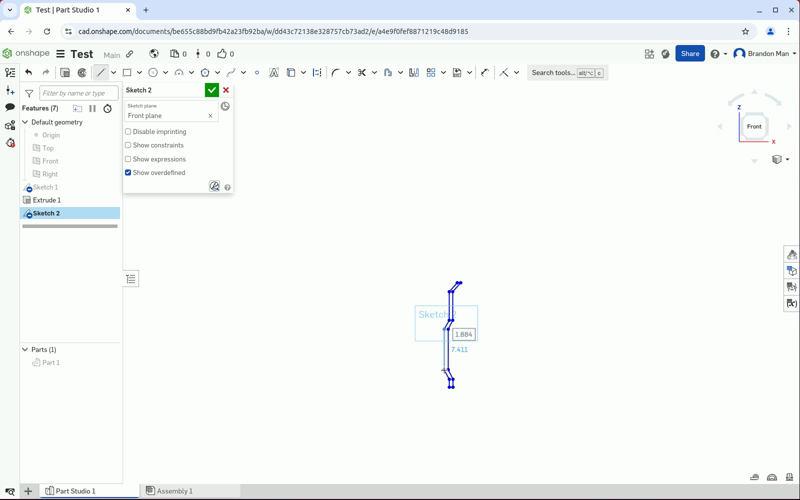
scroll(6)
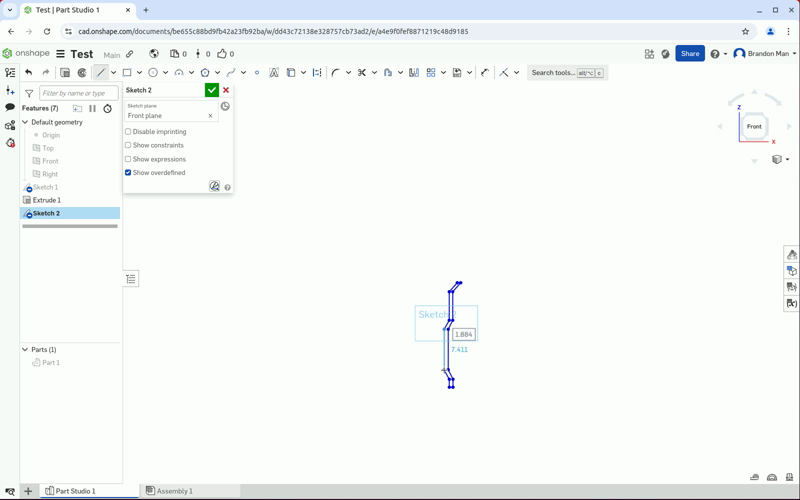
scroll(6)
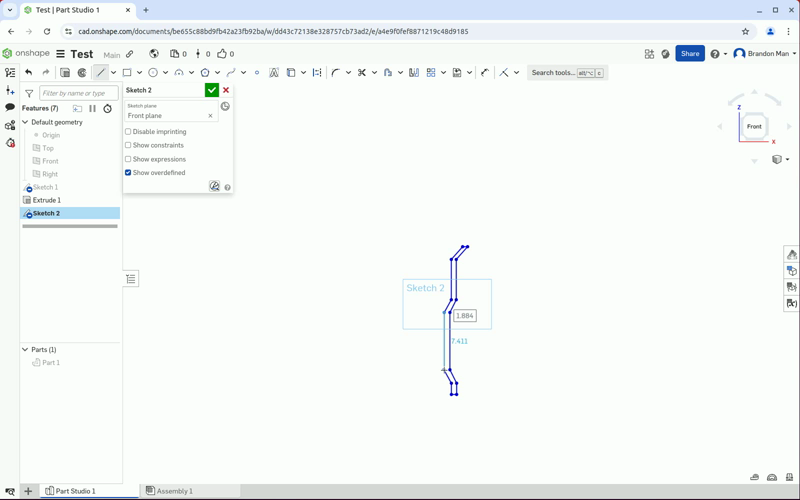
scroll(6)
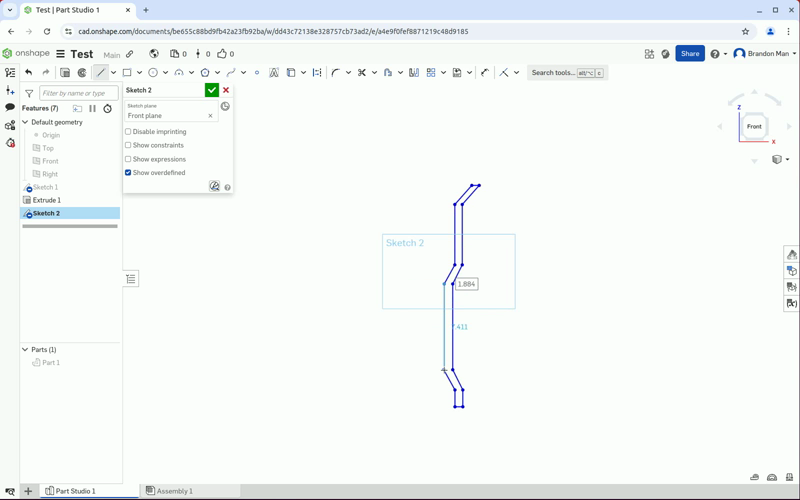
scroll(6)
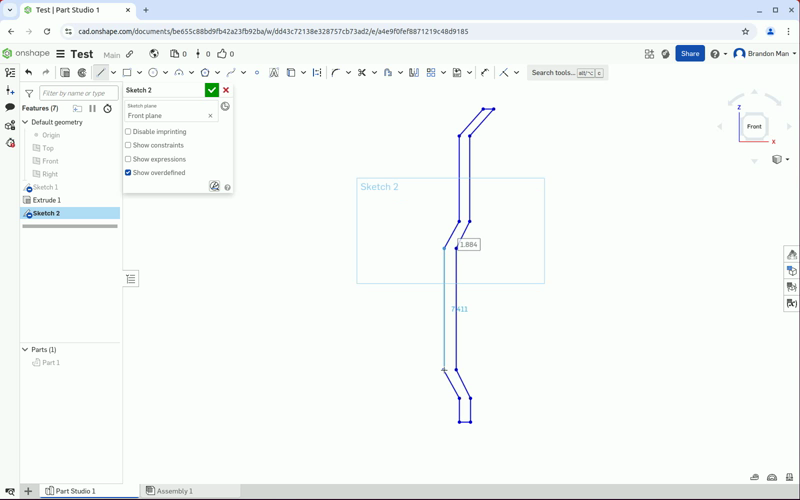
scroll(6)
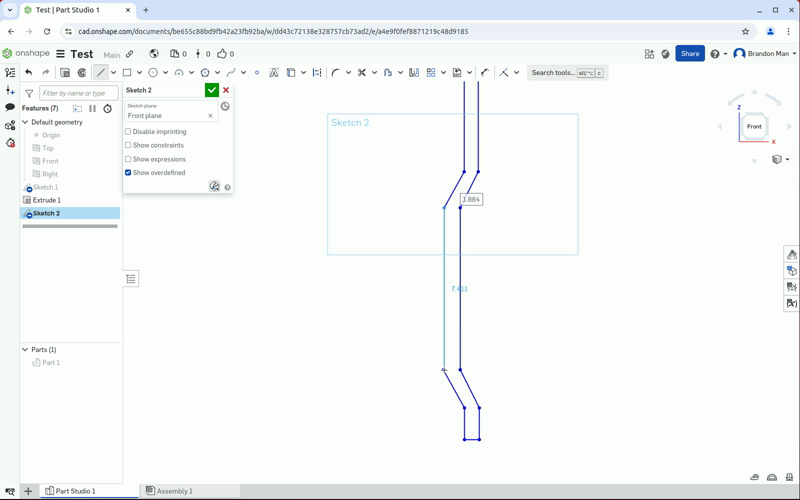
scroll(6)
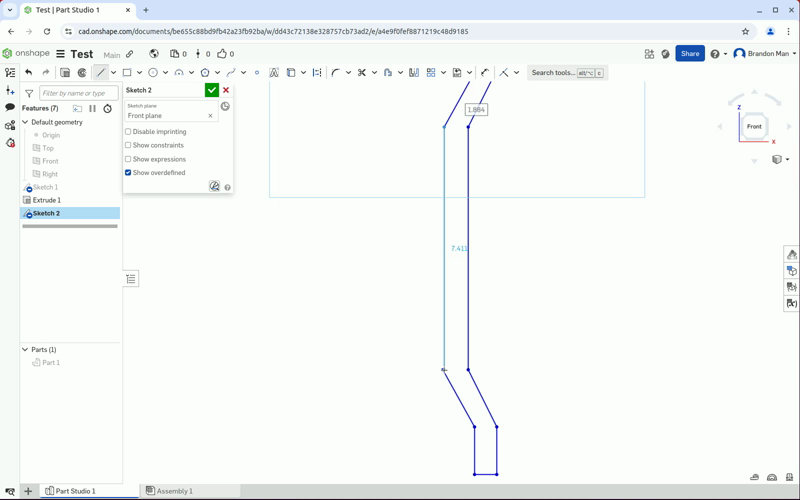
scroll(6)
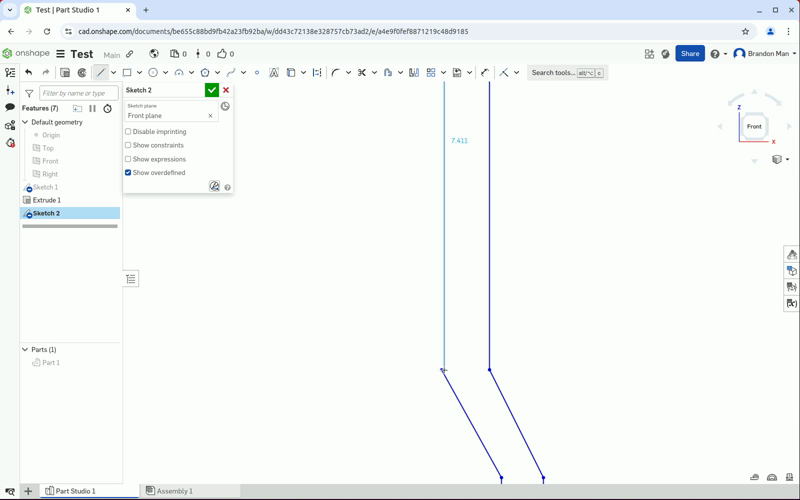
key_up(shift)
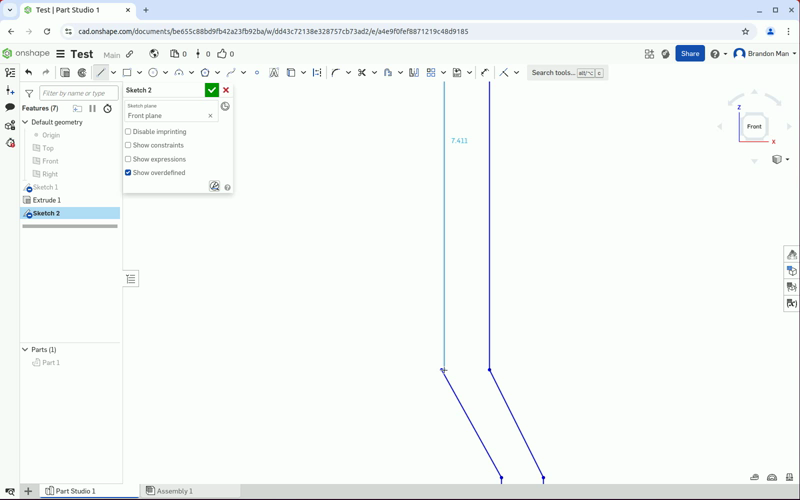
click(444, 369)
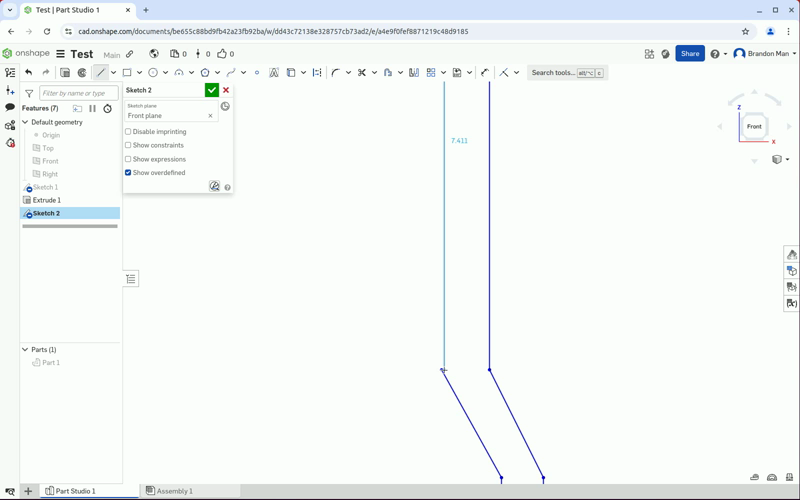
scroll(-6)
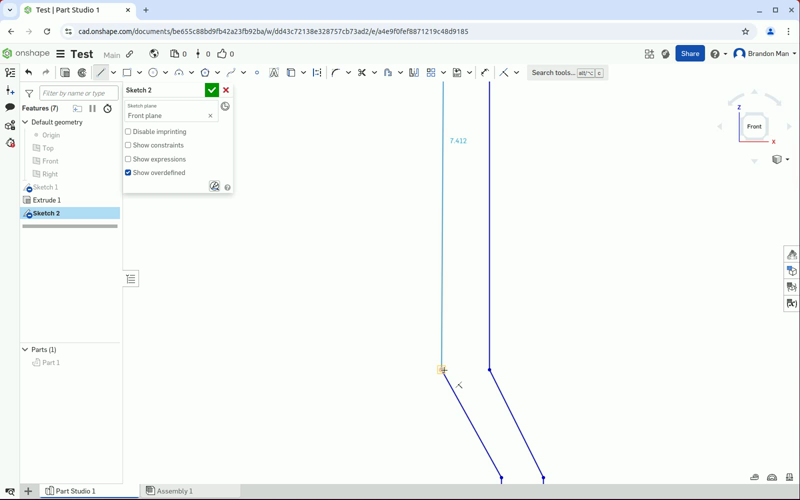
scroll(-6)
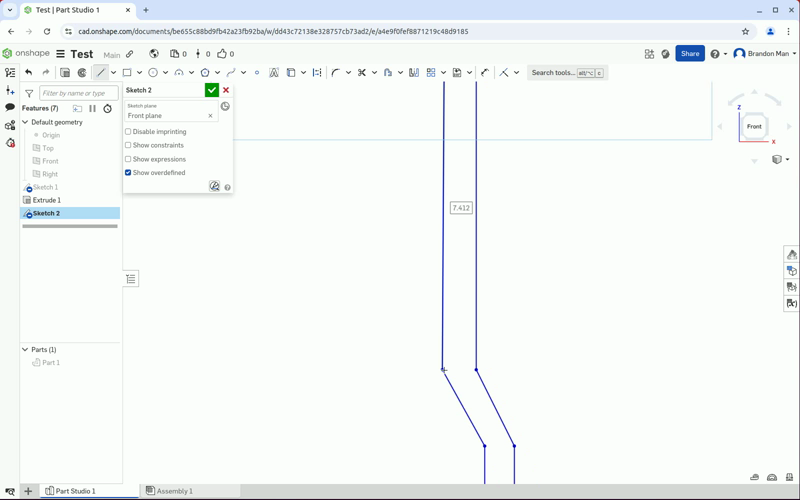
scroll(-6)
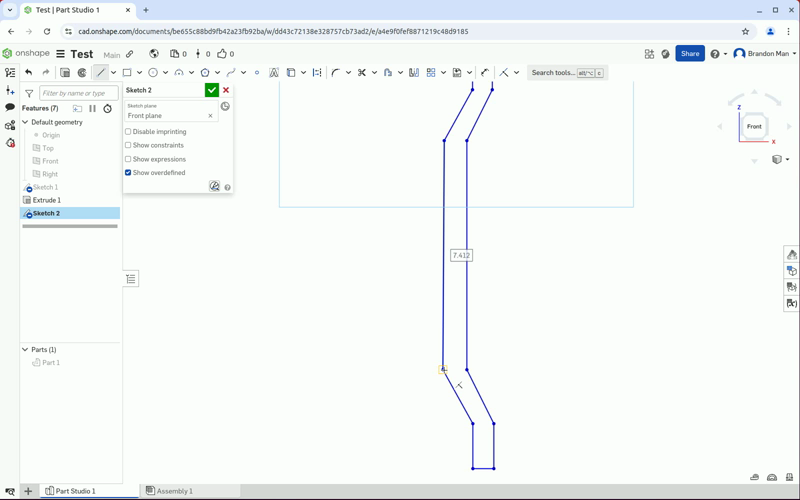
scroll(-6)
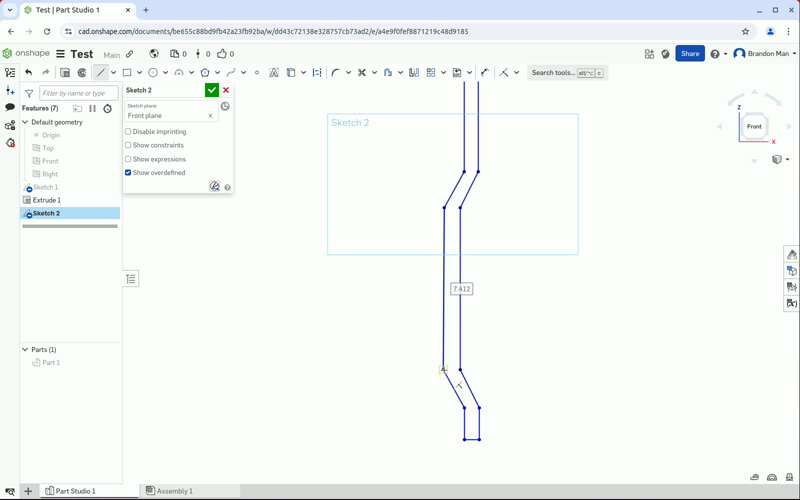
scroll(-6)
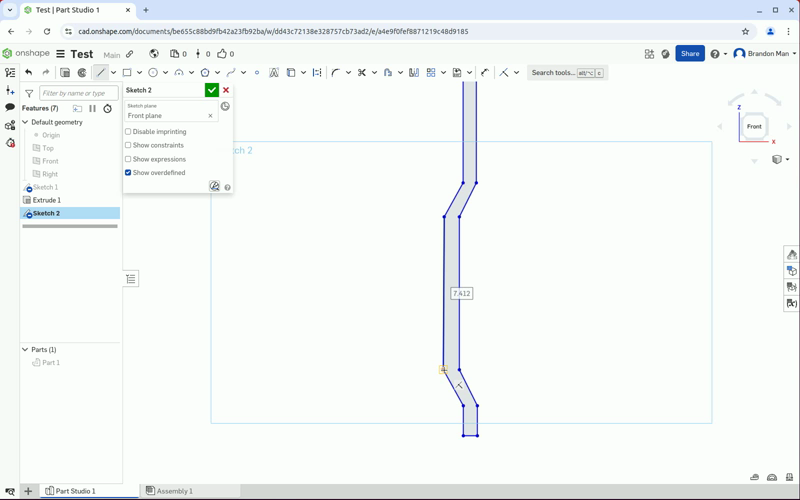
scroll(-6)
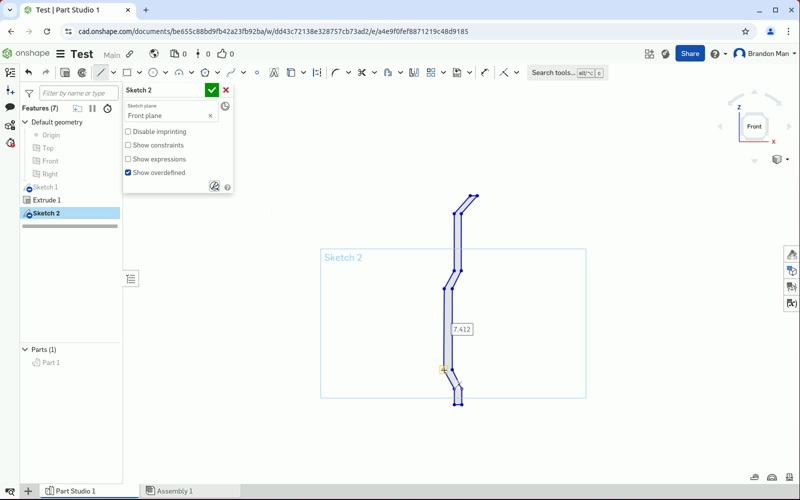
scroll(-6)
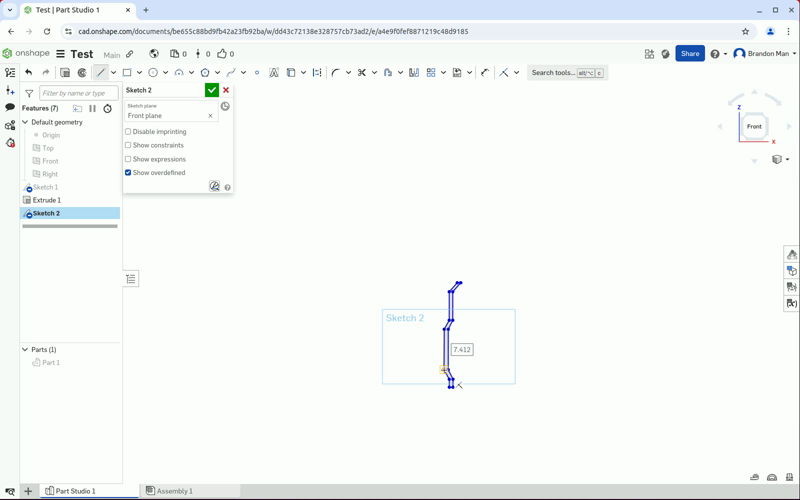
key(esc)
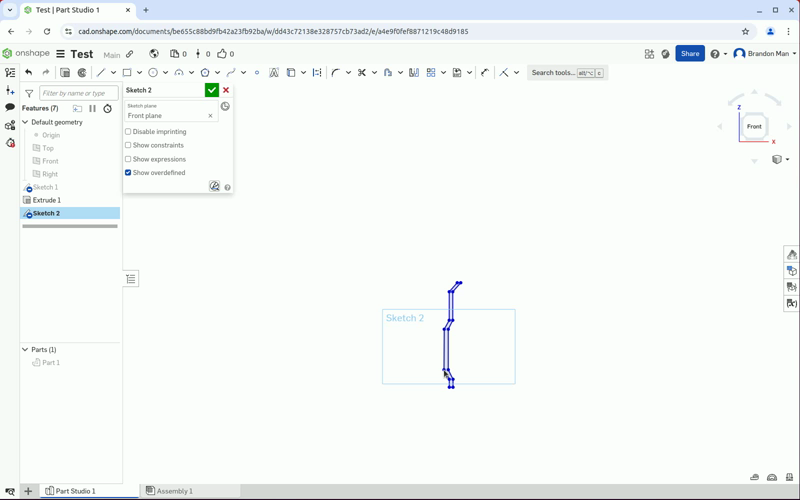
mouse_move(445, 334)
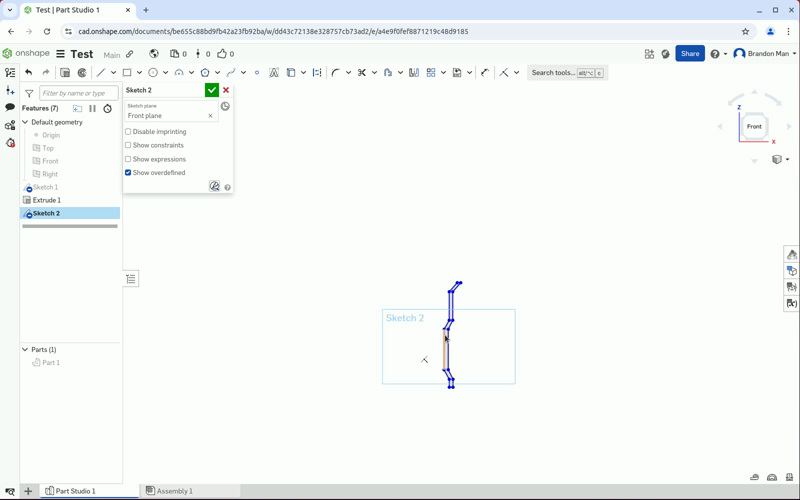
scroll(6)
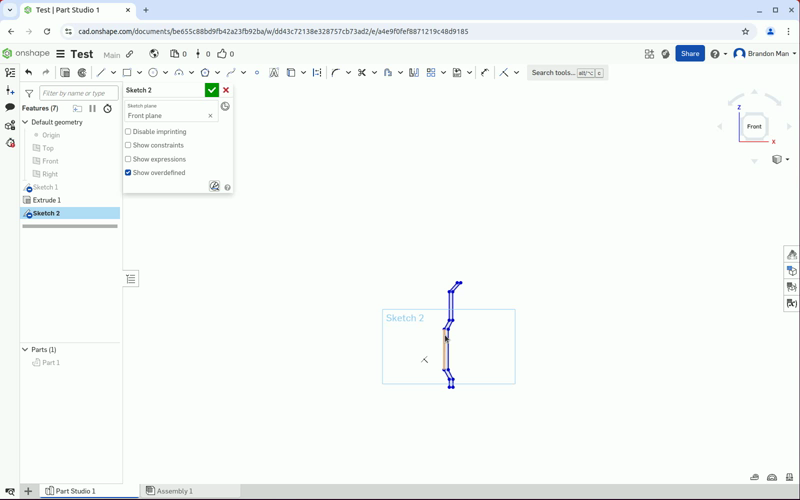
scroll(6)
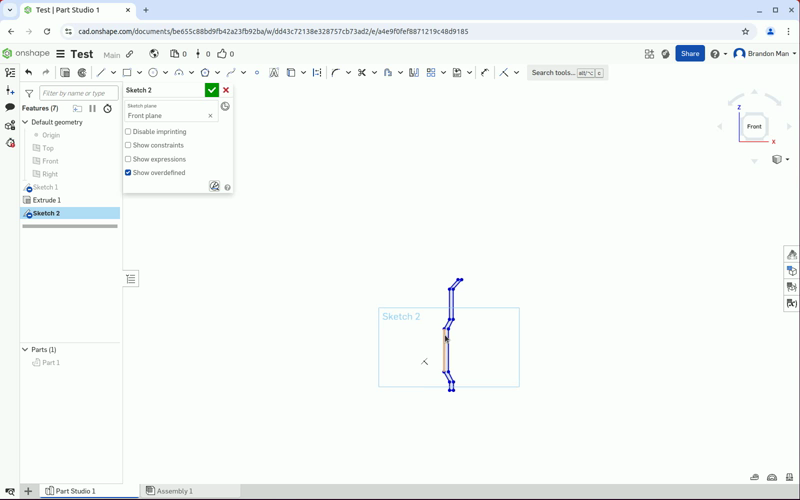
scroll(6)
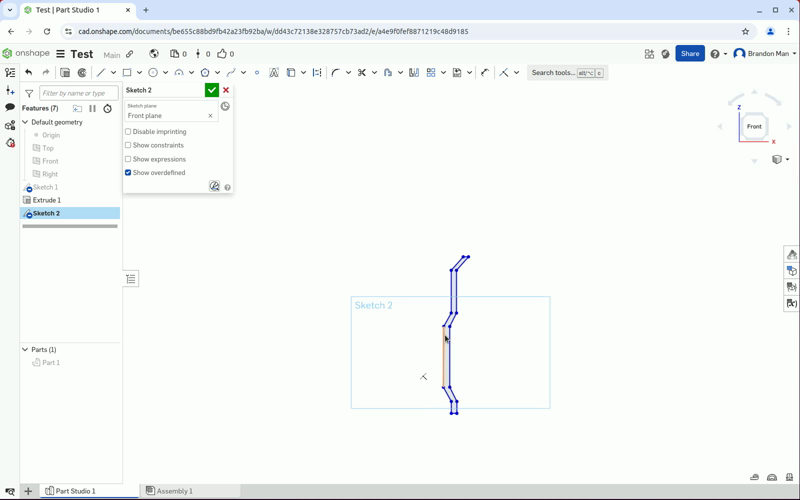
scroll(6)
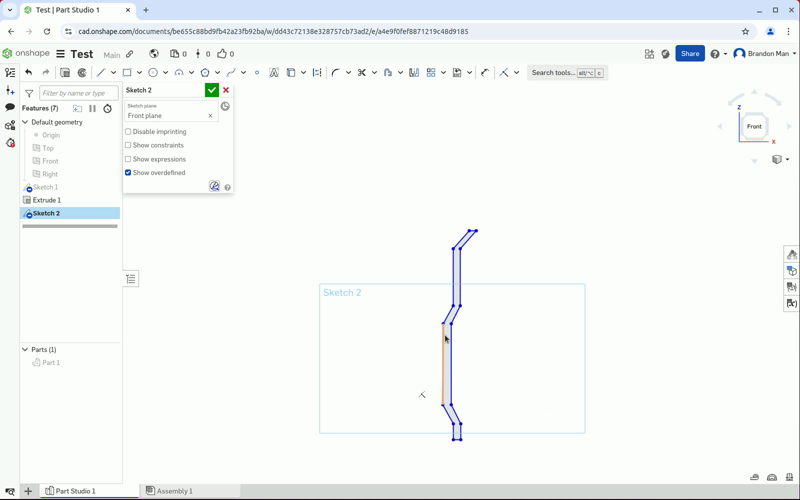
scroll(6)
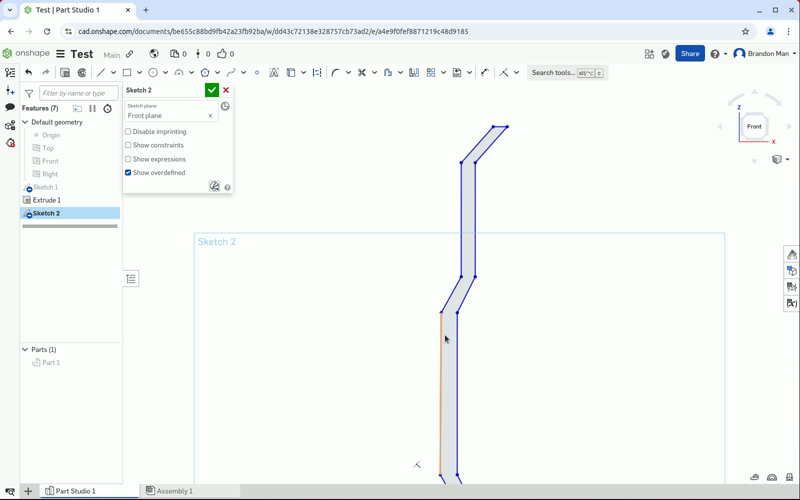
scroll(6)
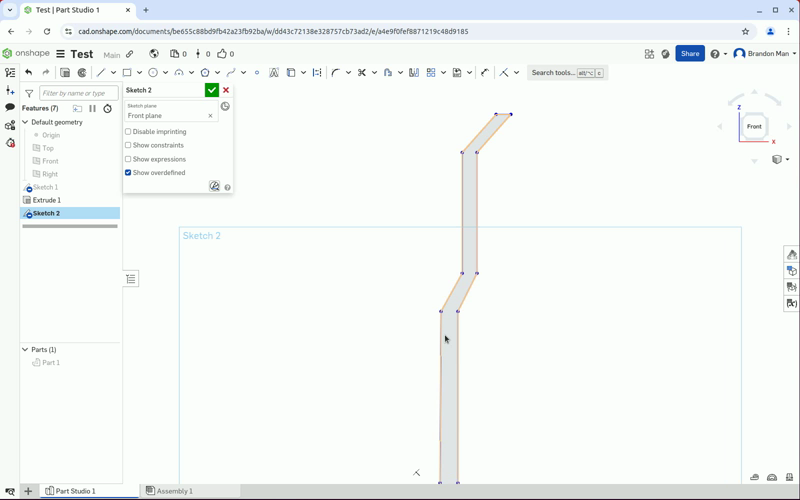
scroll(6)
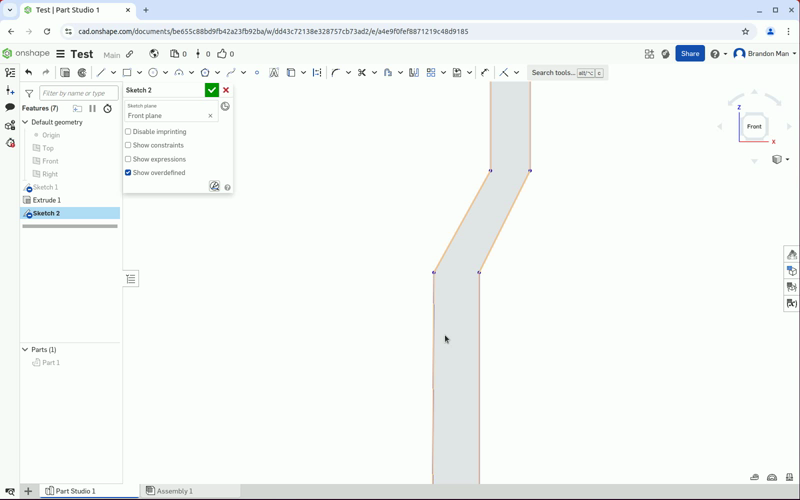
click(445, 334)
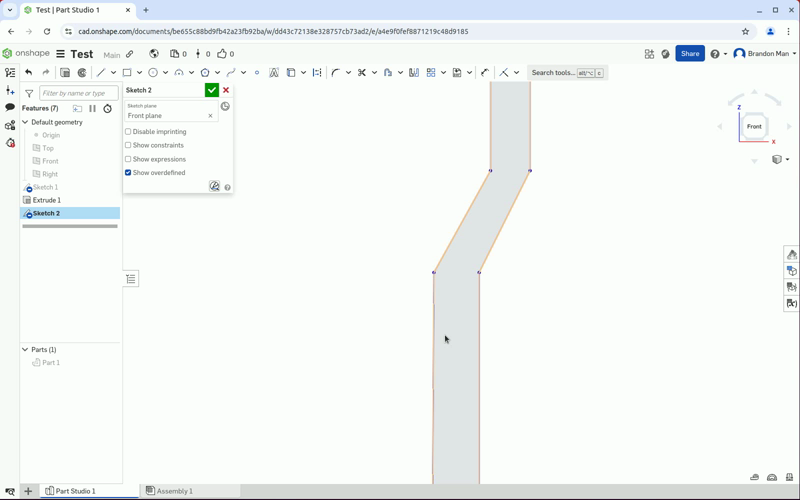
scroll(-6)
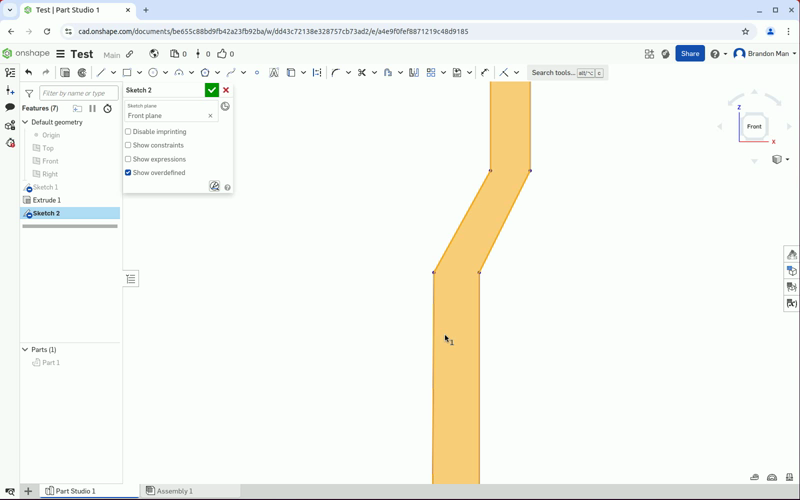
scroll(-6)
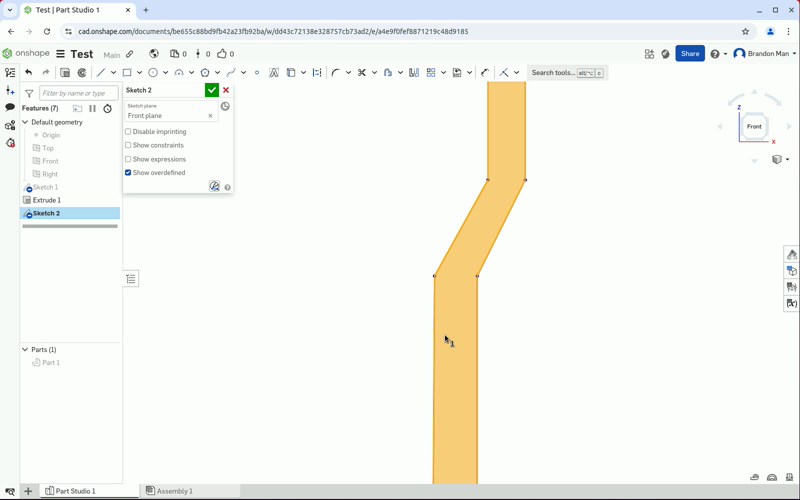
scroll(-6)
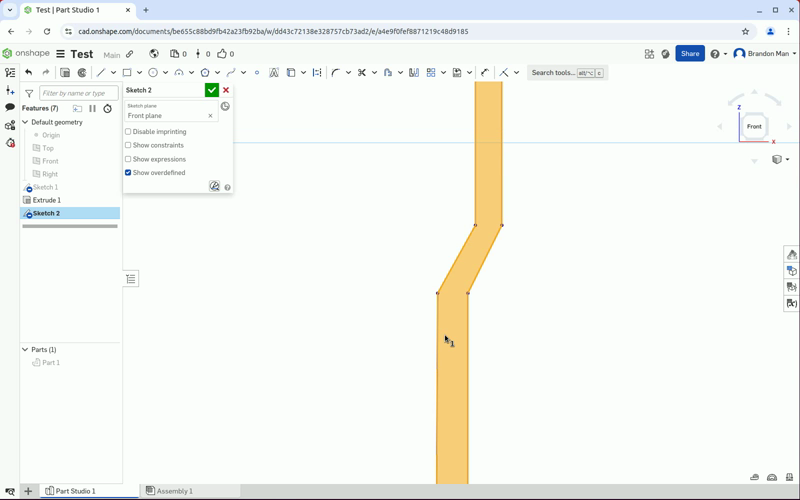
scroll(-6)
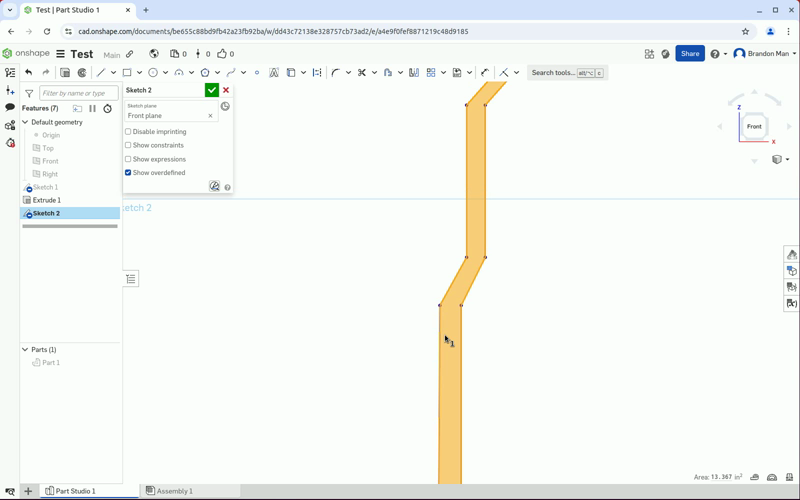
scroll(-6)
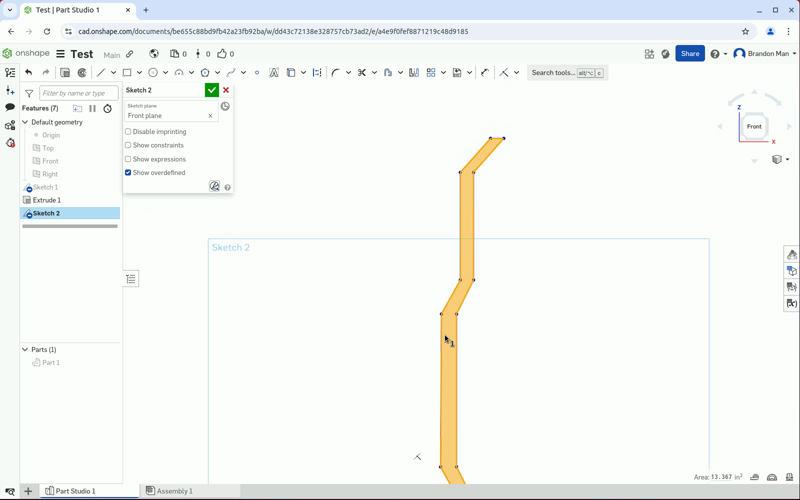
scroll(-6)
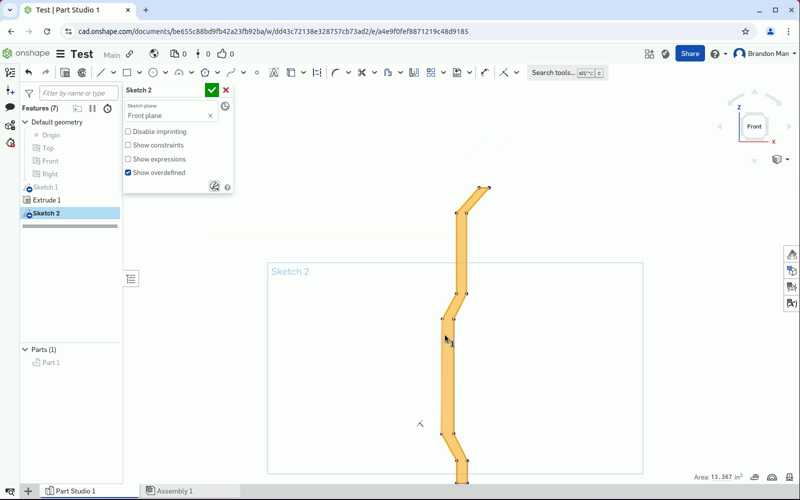
scroll(-6)
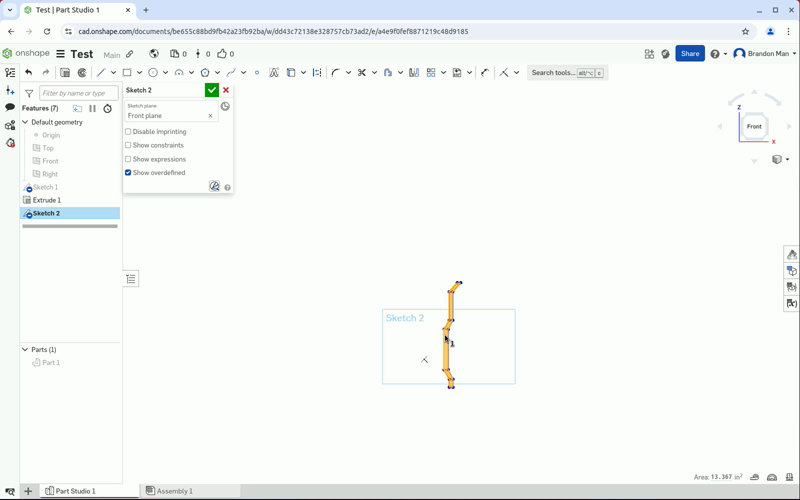
mouse_move(73, 352)
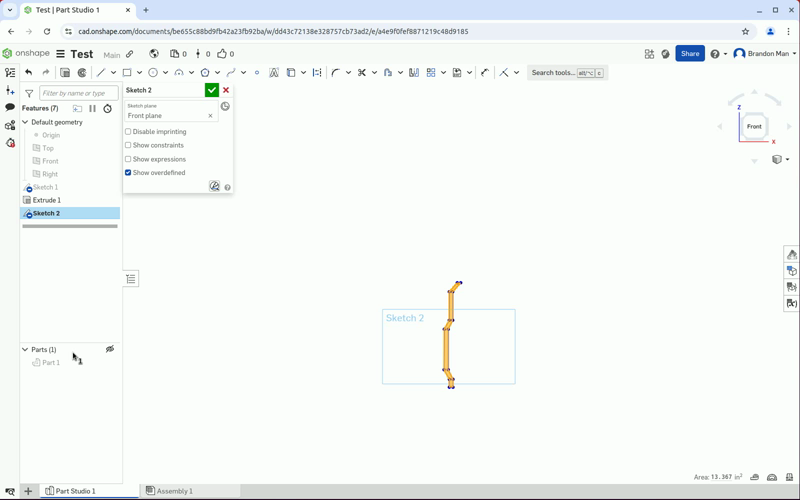
key(shift+y)
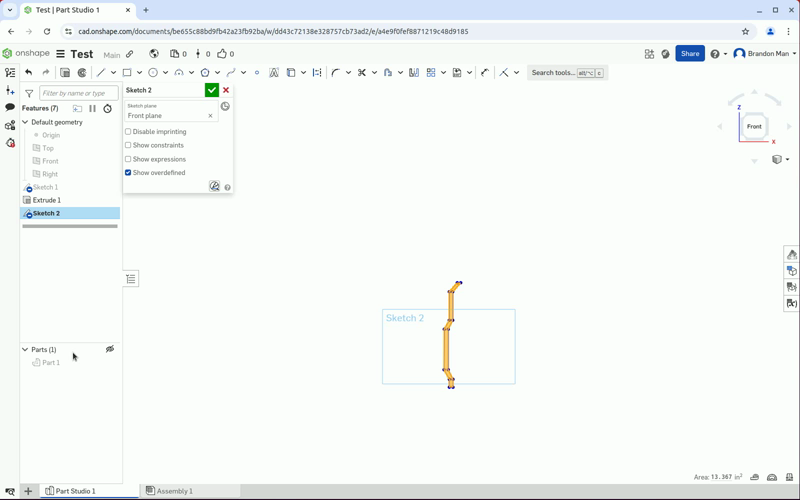
key(shift+e)
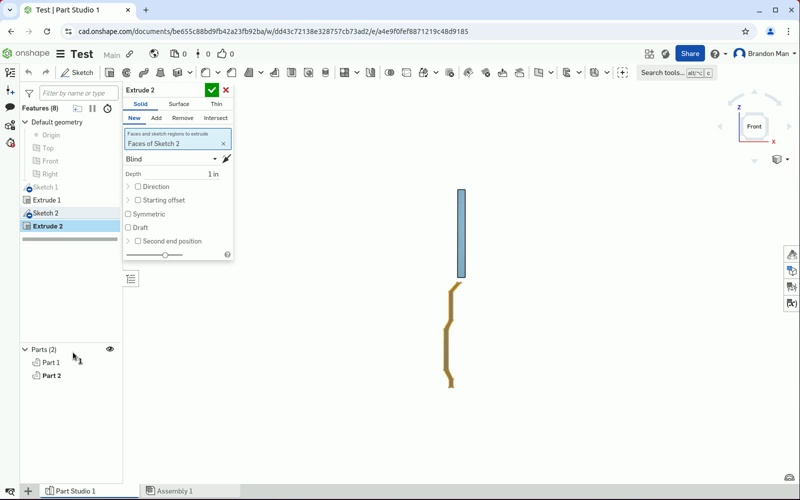
mouse_move(143, 106)
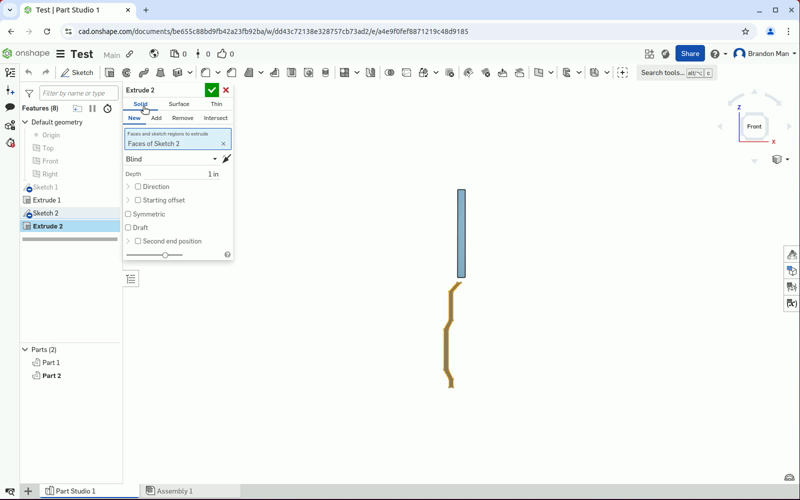
click(143, 106)
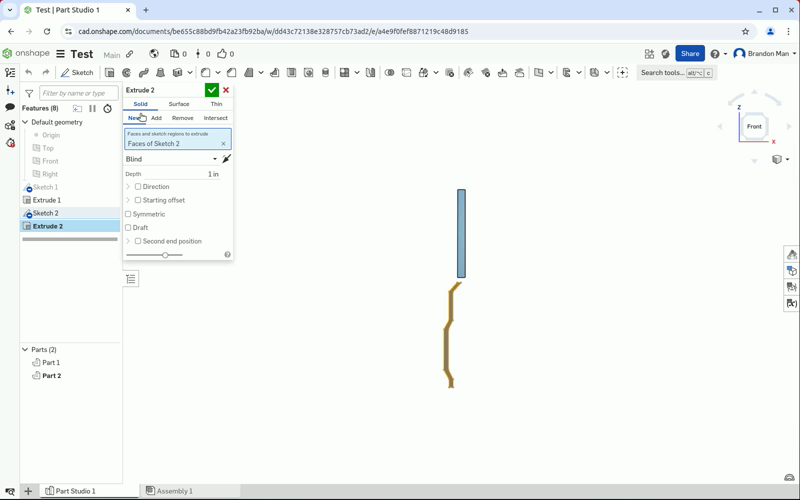
mouse_move(137, 120)
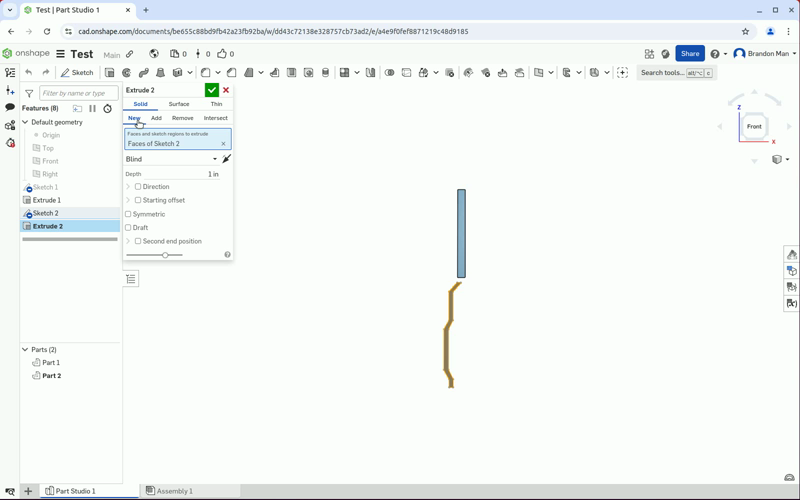
click(137, 120)
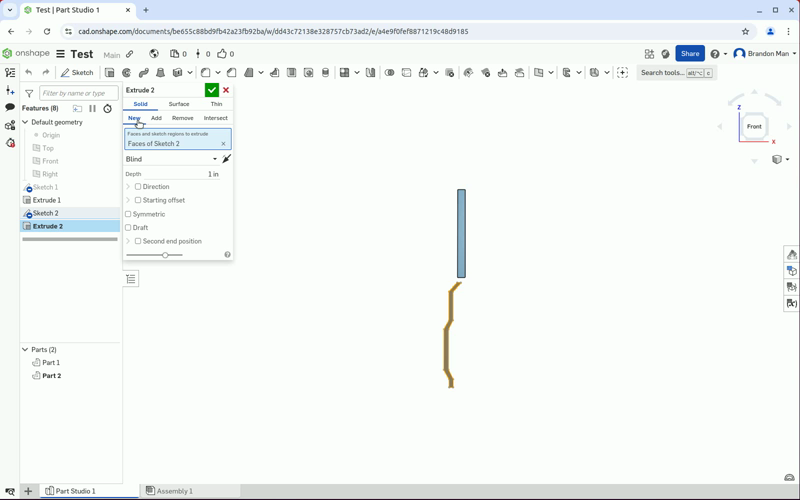
key(tab, 4)
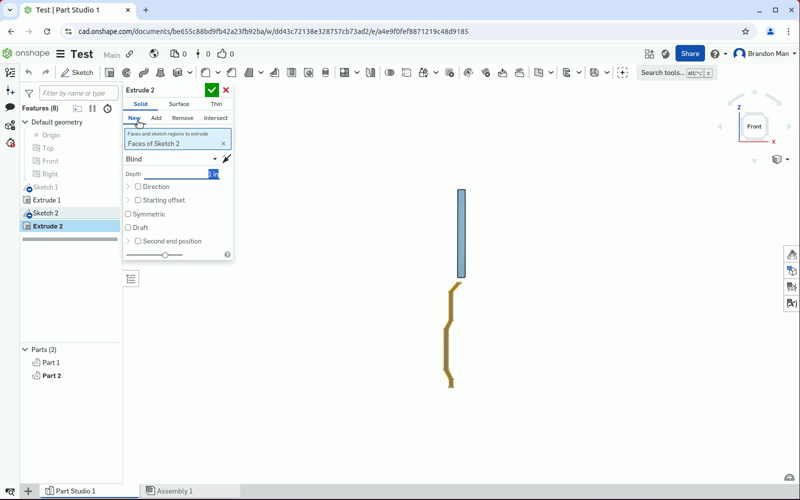
text(3.851)
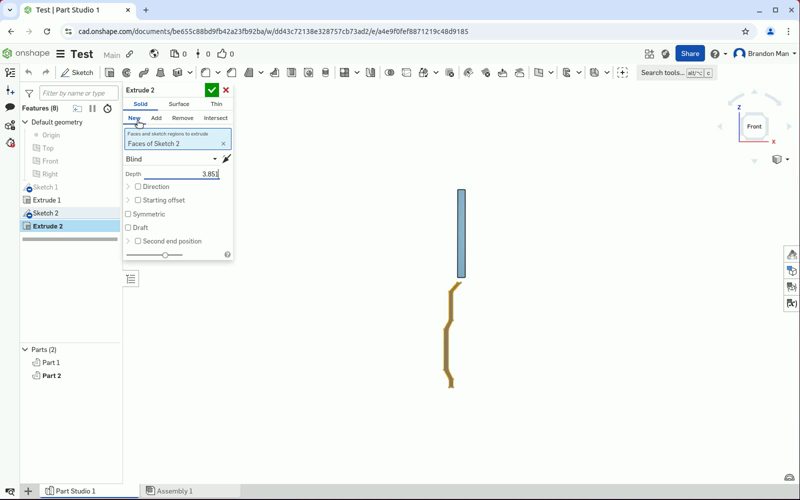
key(enter)
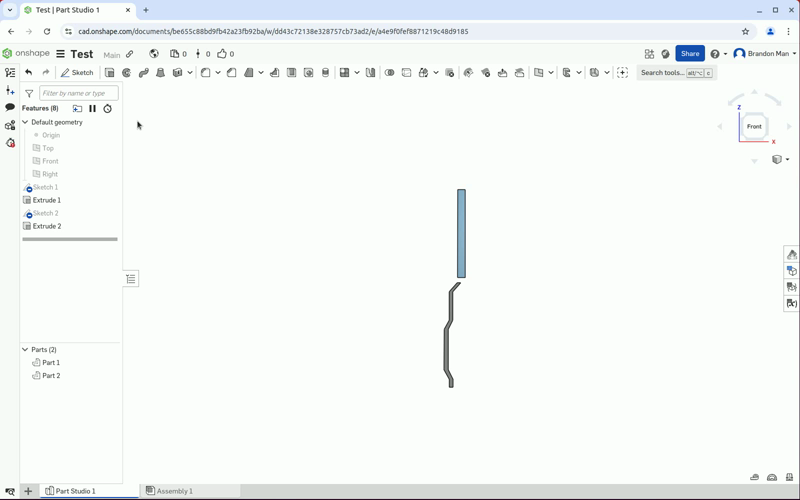
key(shift+h)
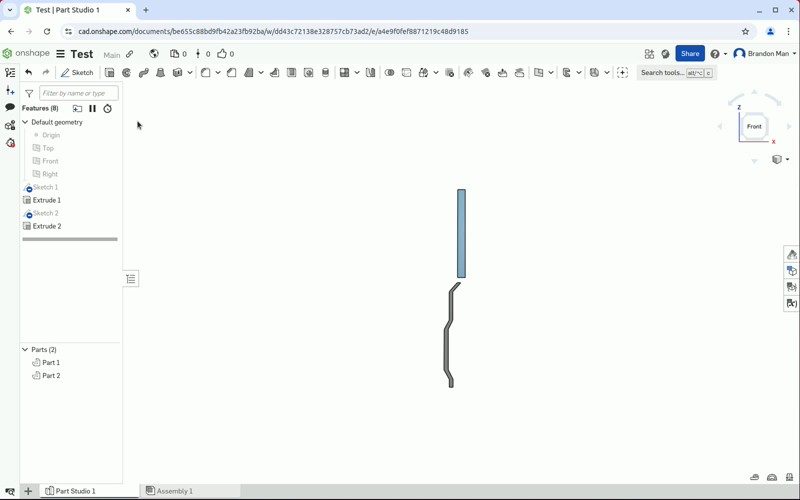
key(shift+h)
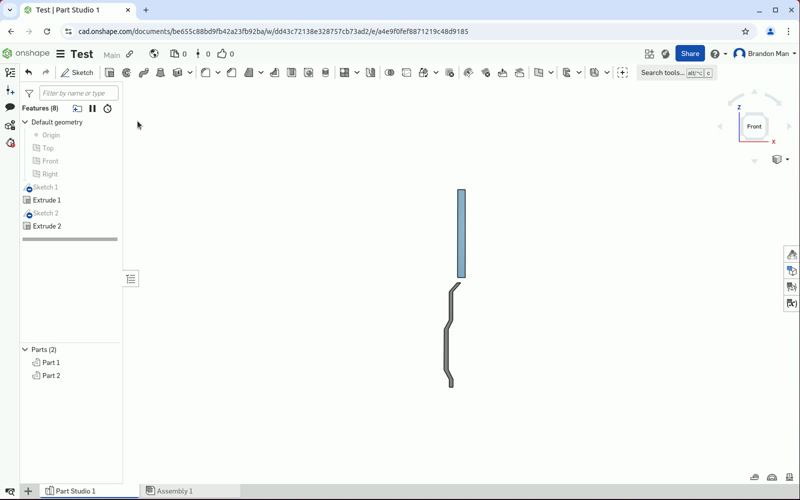
mouse_move(73, 189)
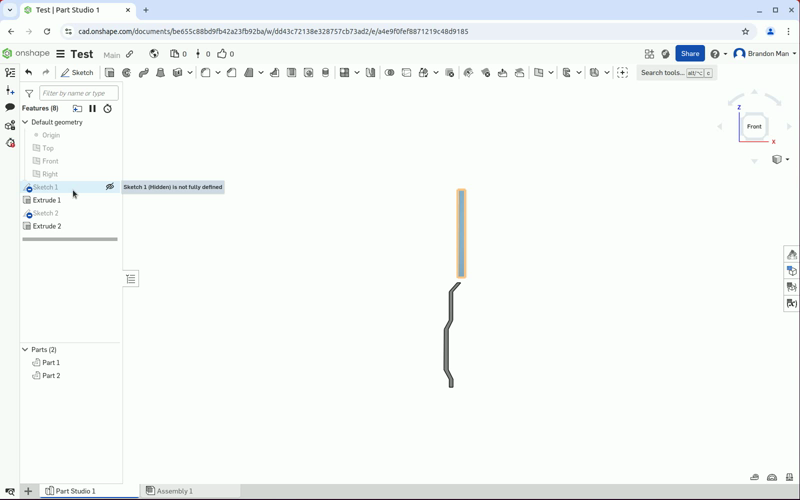
click(73, 189)
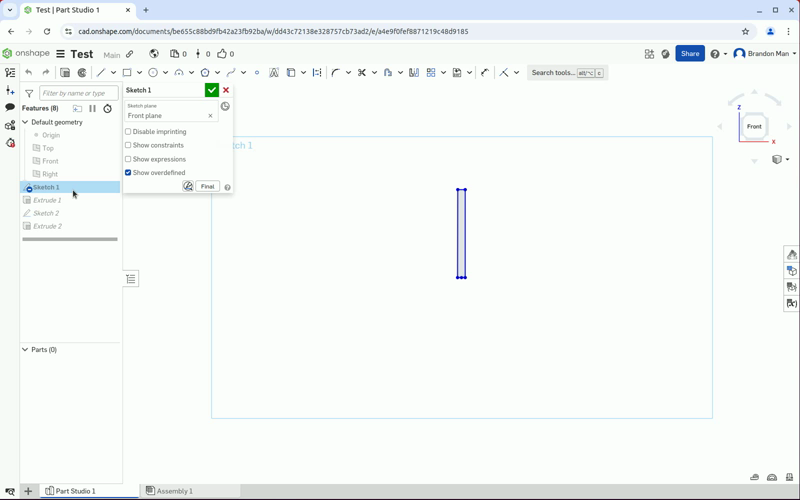
mouse_move(229, 92)
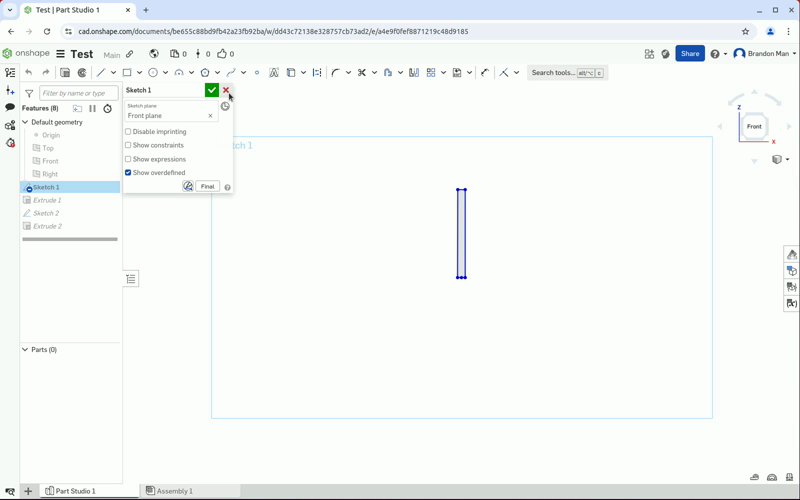
click(229, 92)
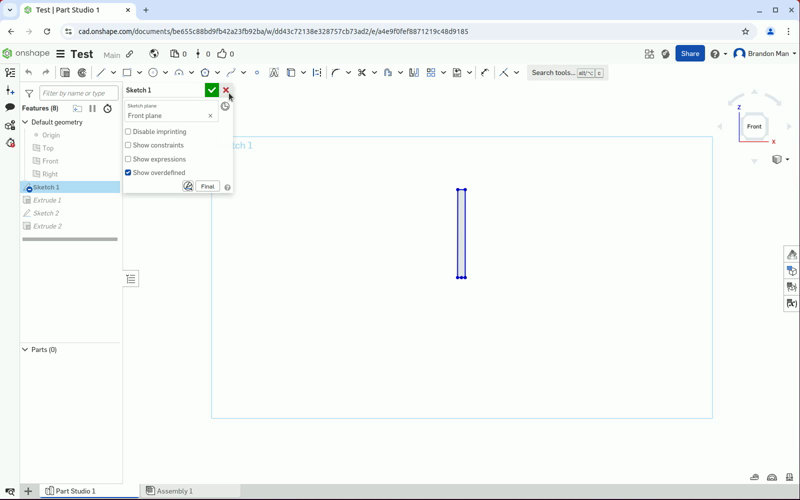
key(shift+s)
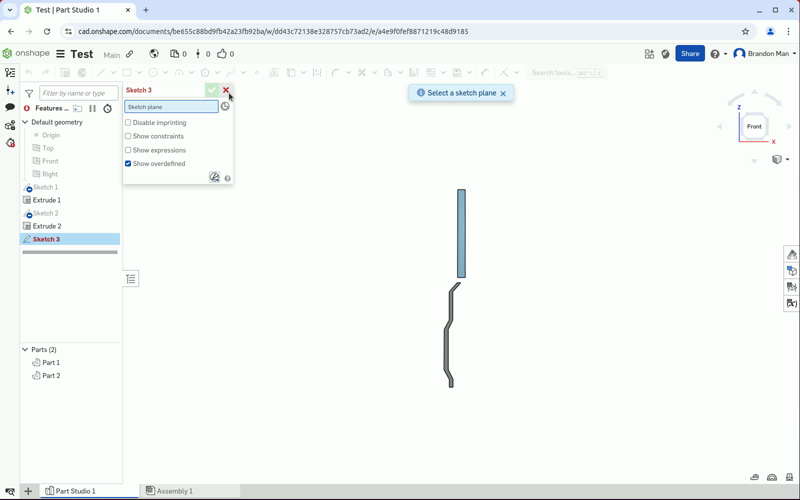
mouse_move(73, 163)
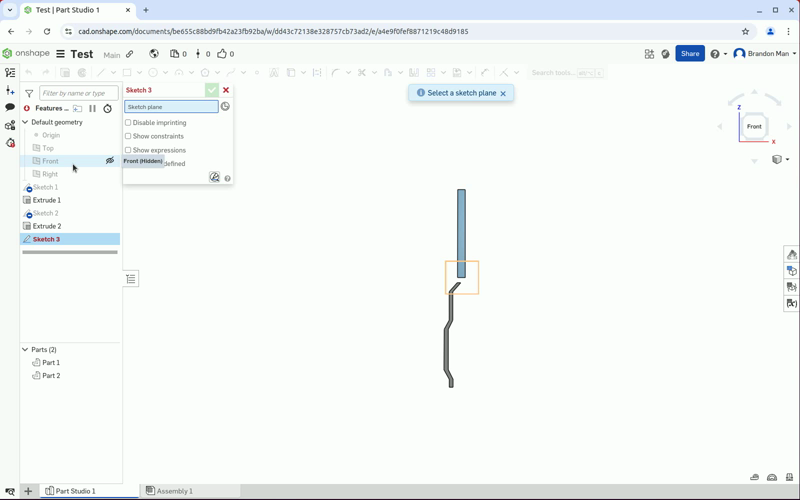
click(73, 163)
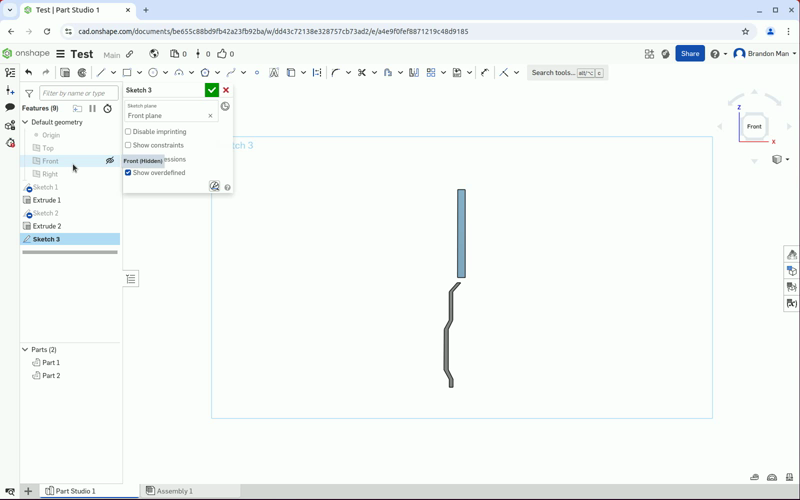
mouse_move(73, 352)
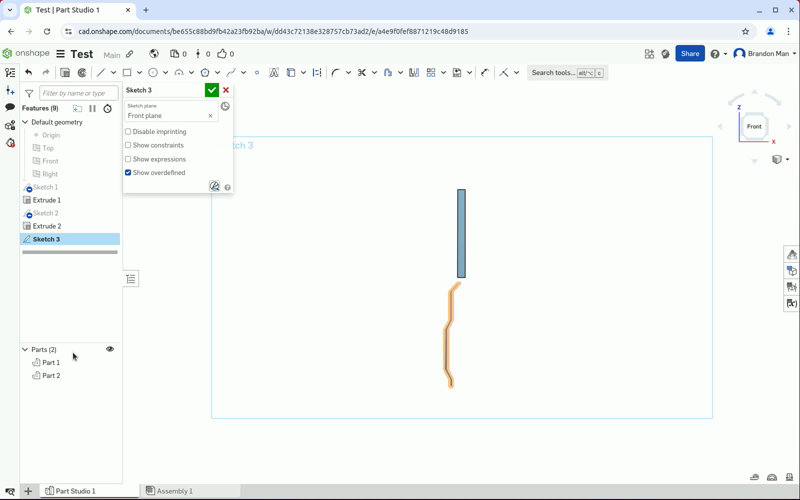
key(y)
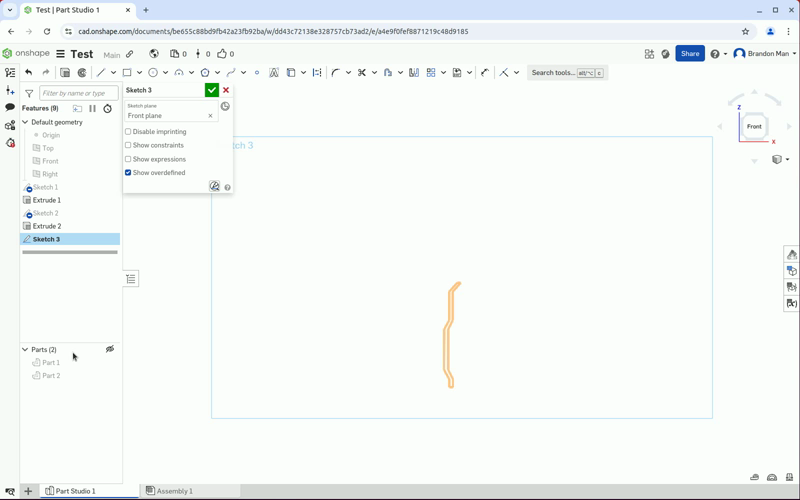
key(l)
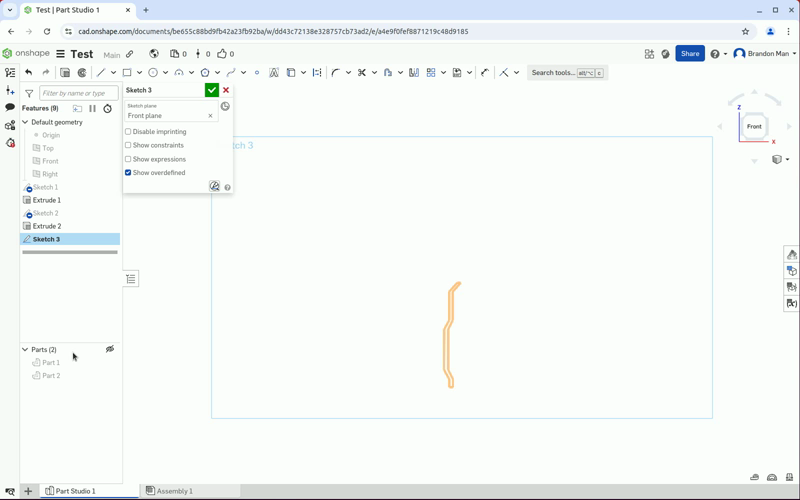
key_down(shift)
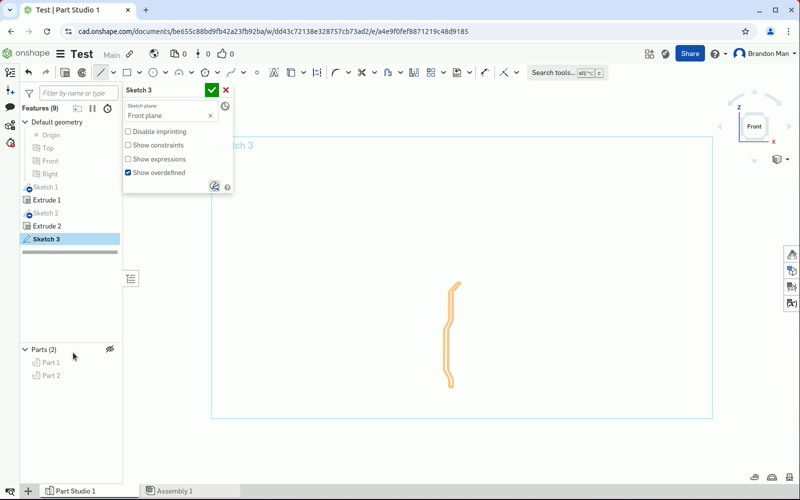
mouse_move(460, 282)
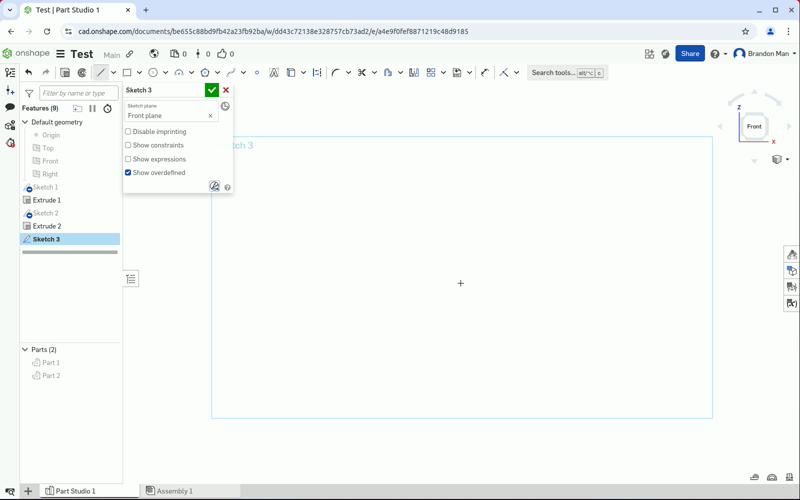
click(460, 282)
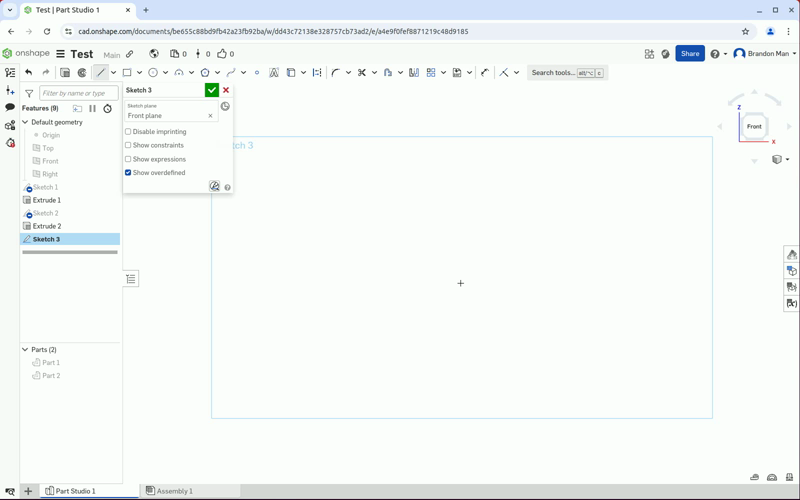
key_up(shift)
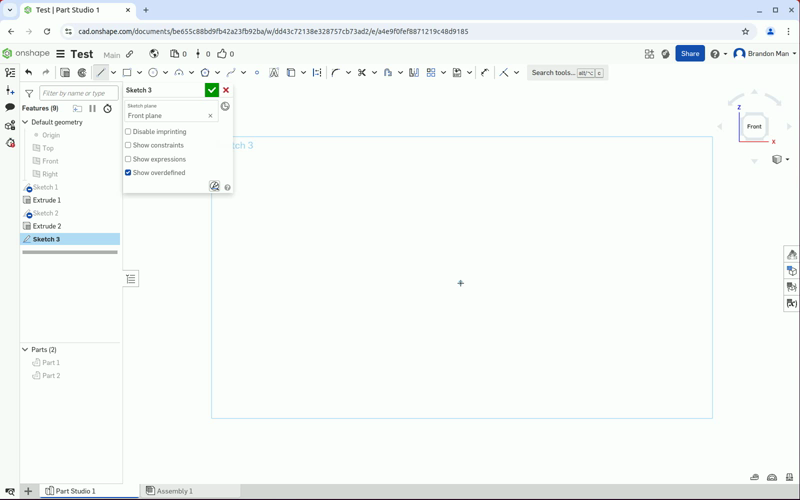
key_down(shift)
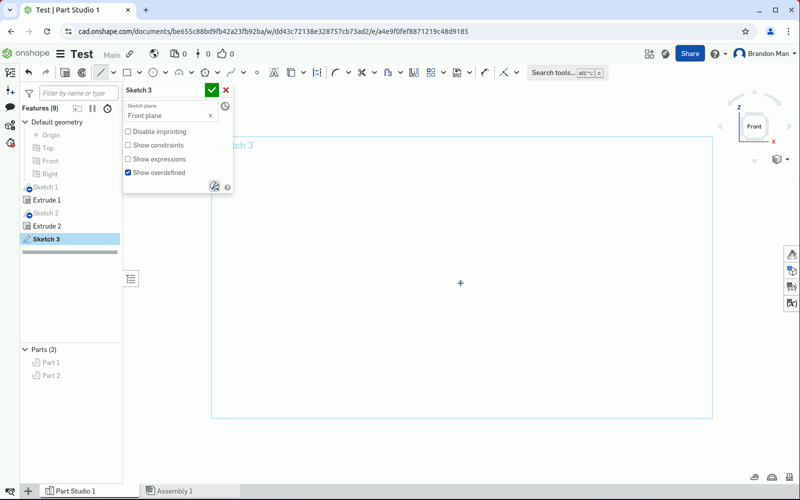
mouse_move(490, 282)
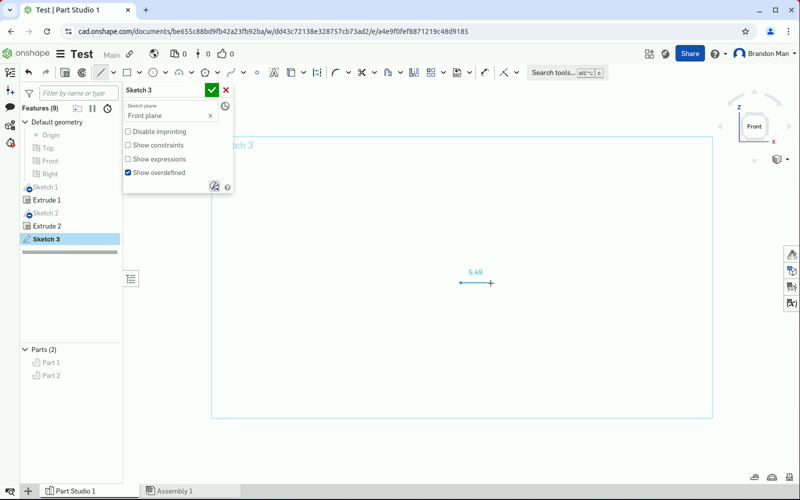
mouse_move(468, 292)
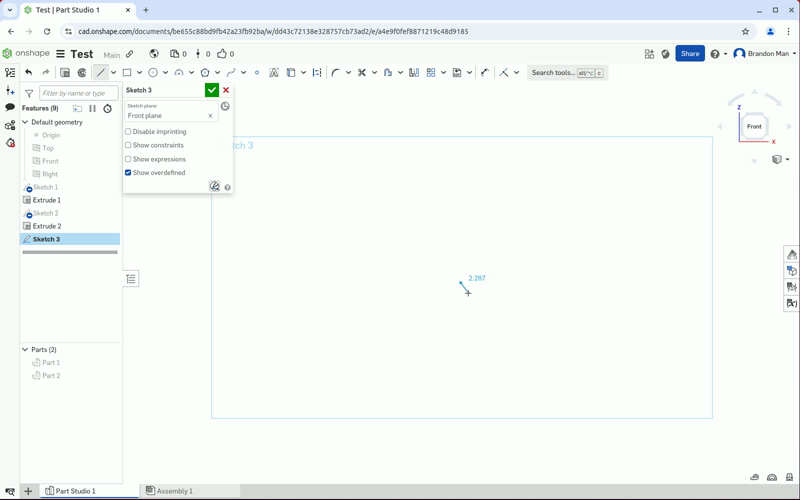
click(468, 292)
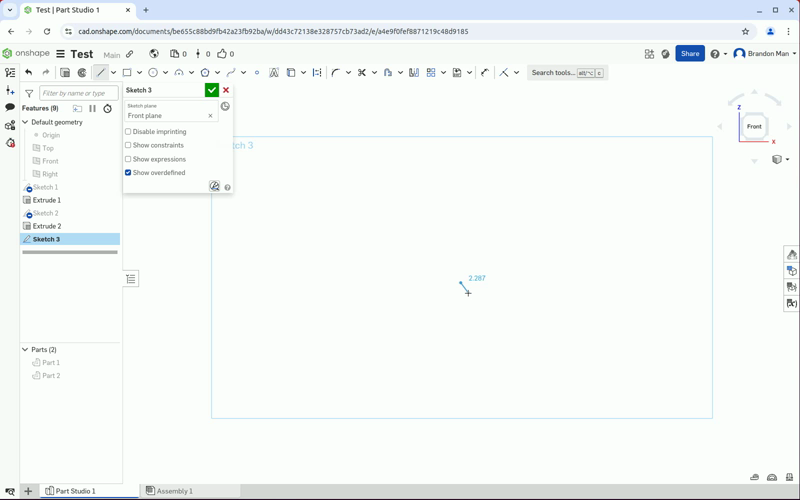
key_up(shift)
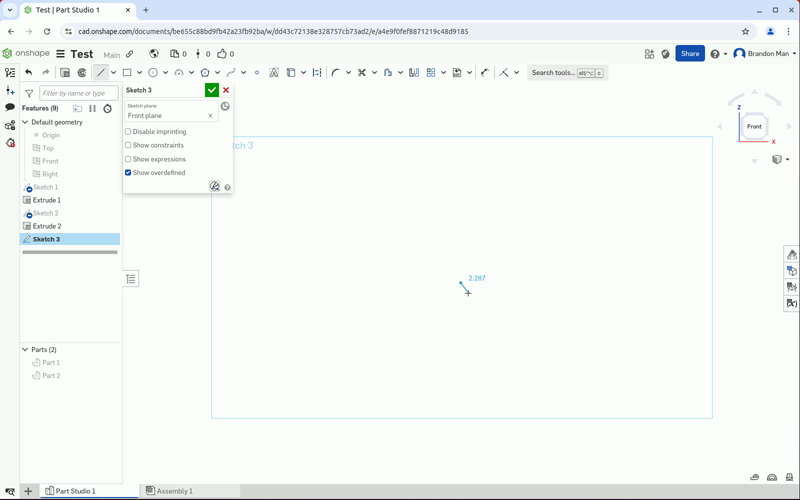
key_down(shift)
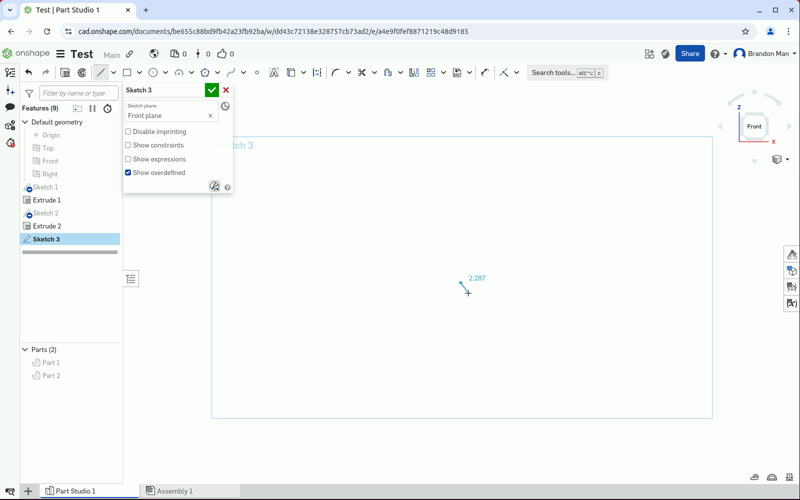
mouse_move(498, 292)
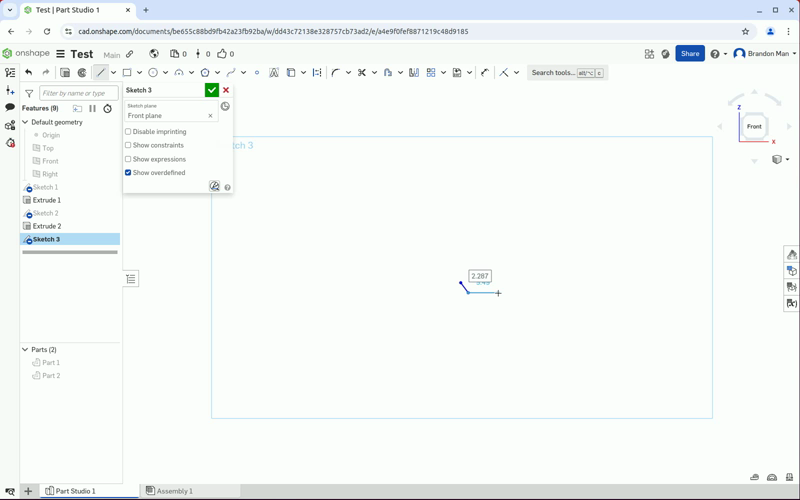
mouse_move(468, 319)
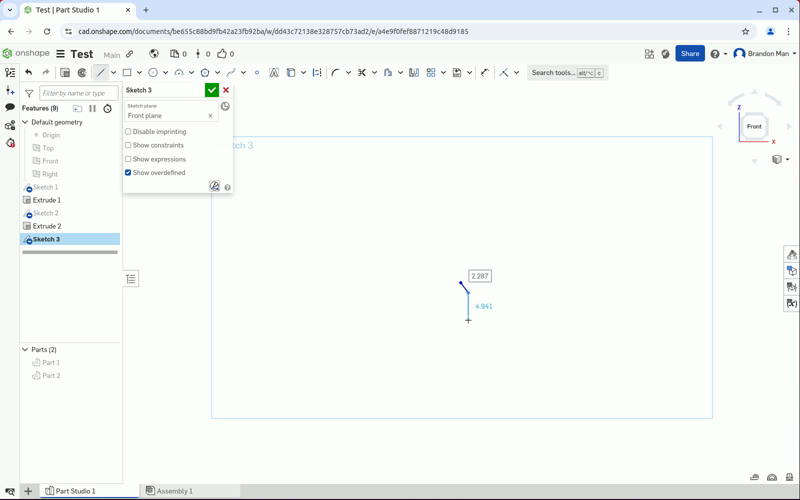
click(468, 319)
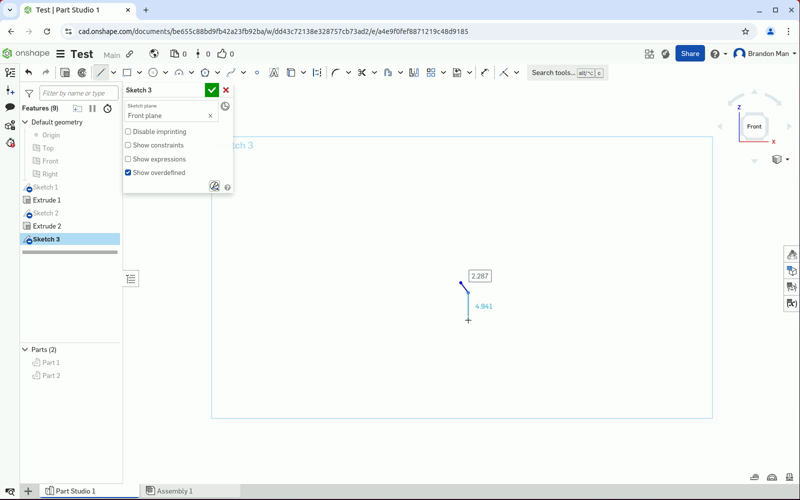
key_up(shift)
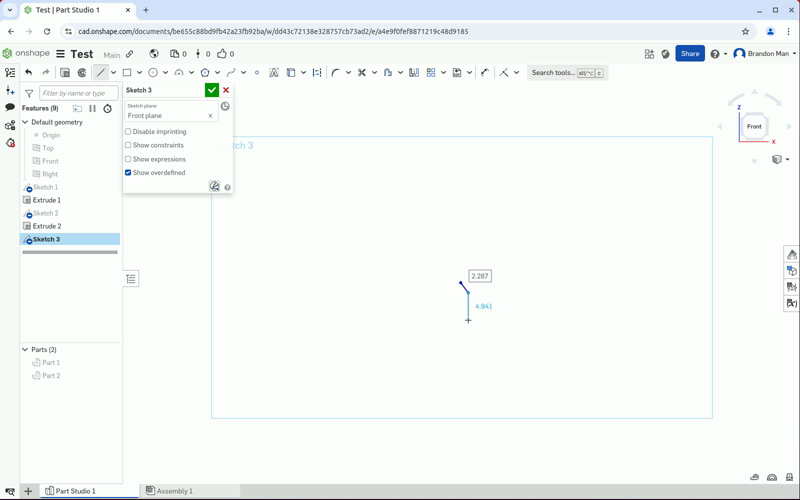
key_down(shift)
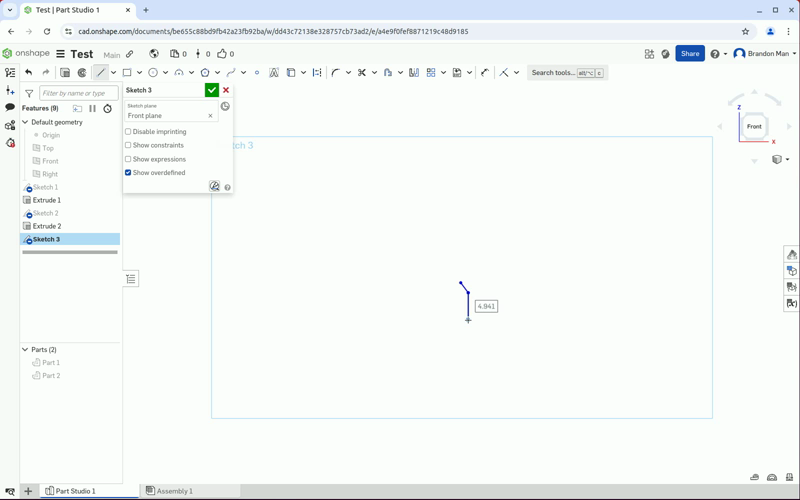
mouse_move(498, 319)
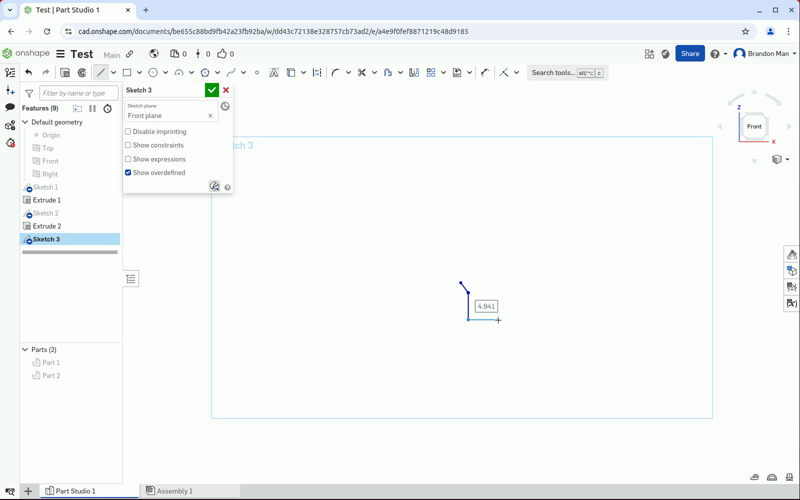
mouse_move(473, 329)
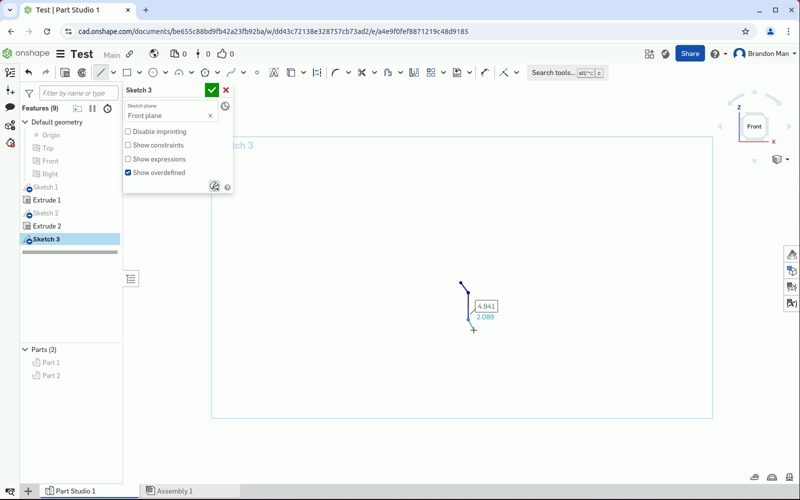
click(473, 329)
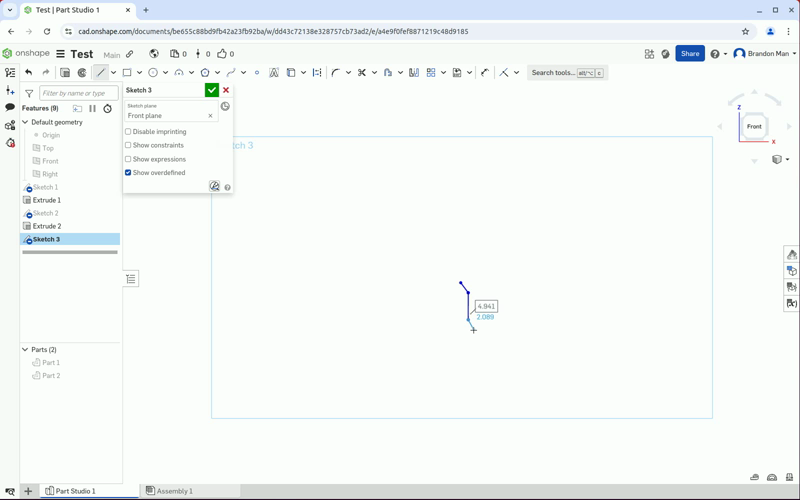
key_up(shift)
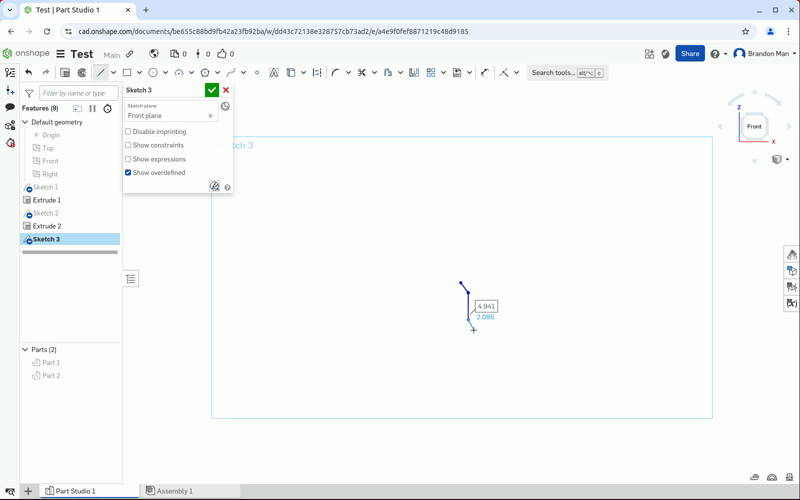
key_down(shift)
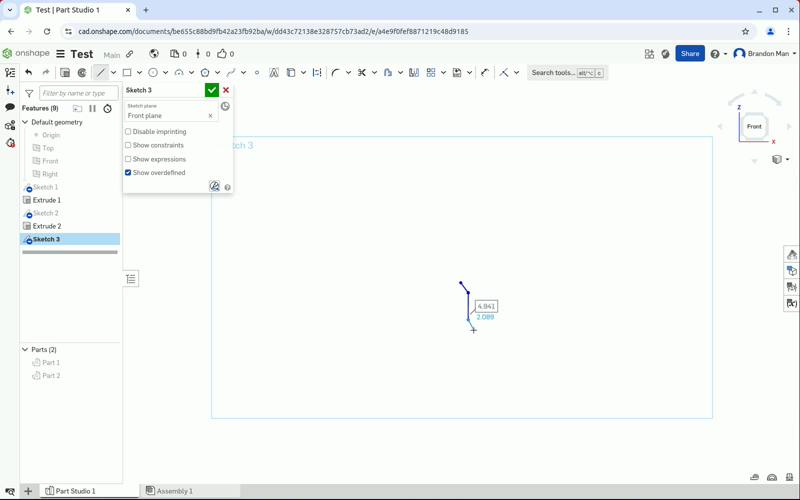
mouse_move(503, 329)
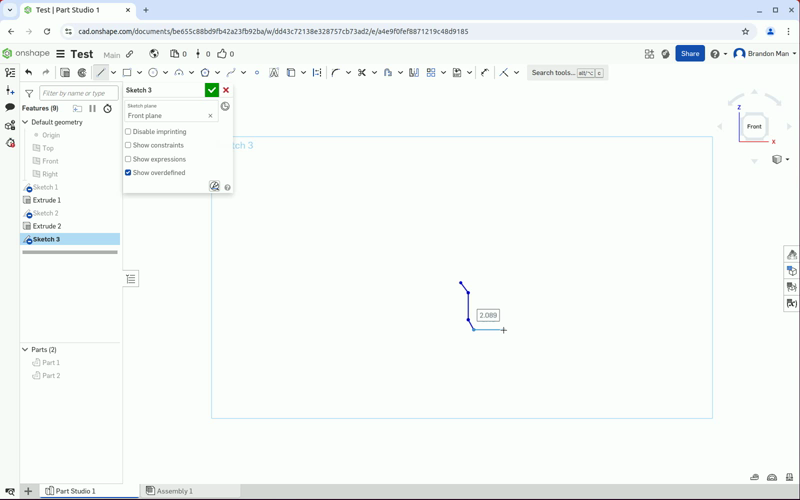
mouse_move(473, 369)
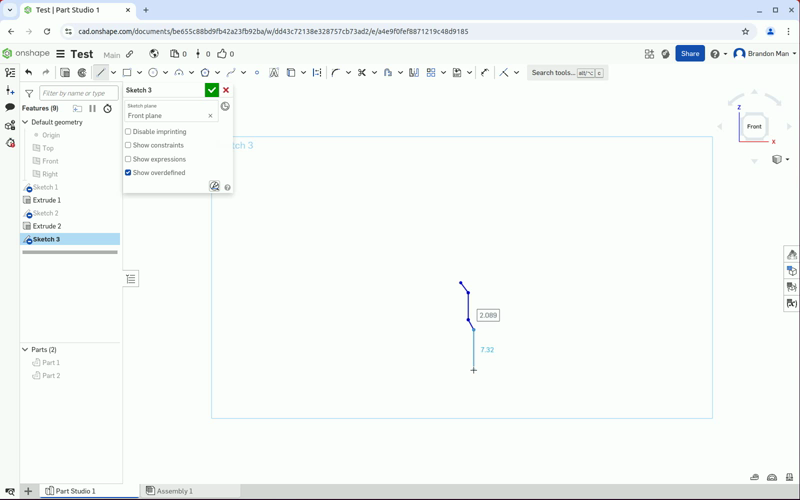
click(473, 369)
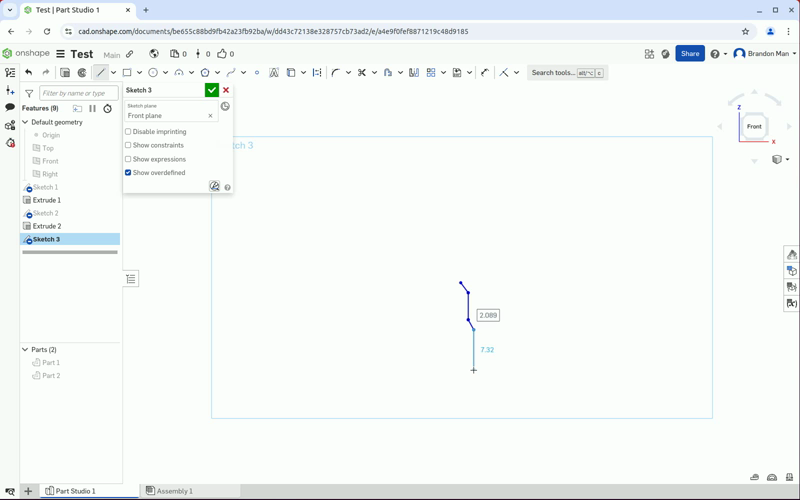
key_up(shift)
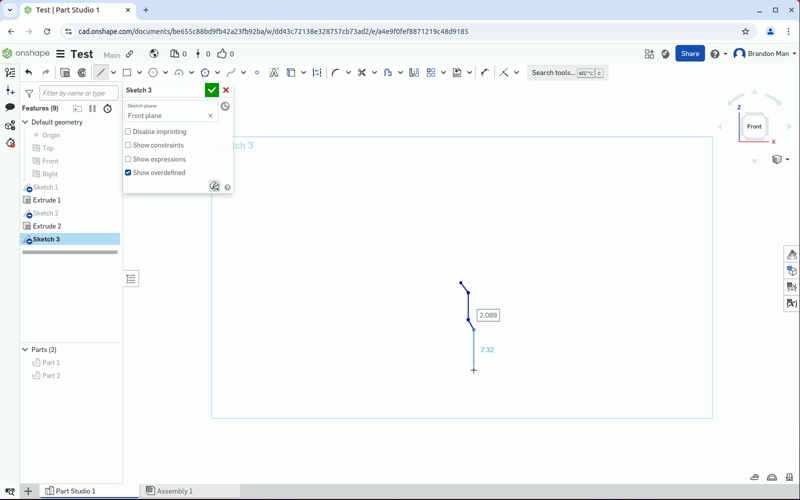
key_down(shift)
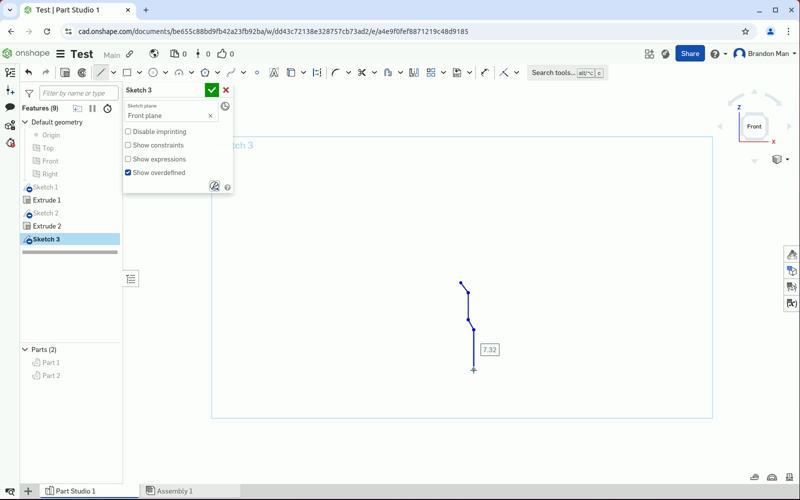
mouse_move(503, 369)
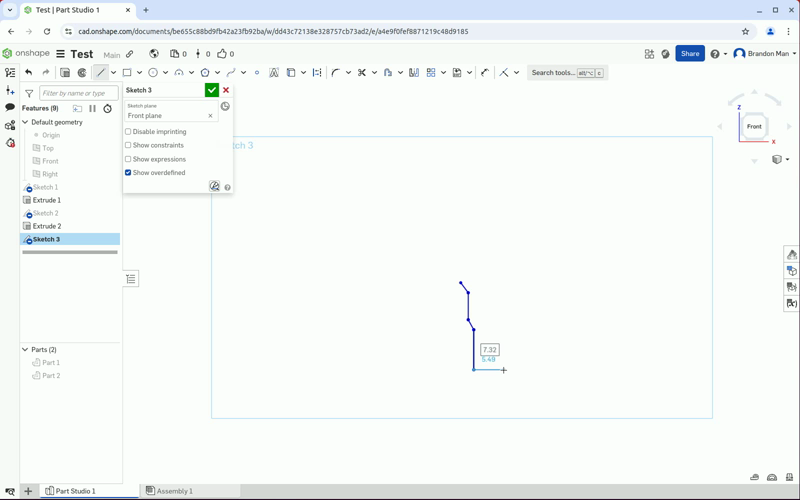
mouse_move(468, 379)
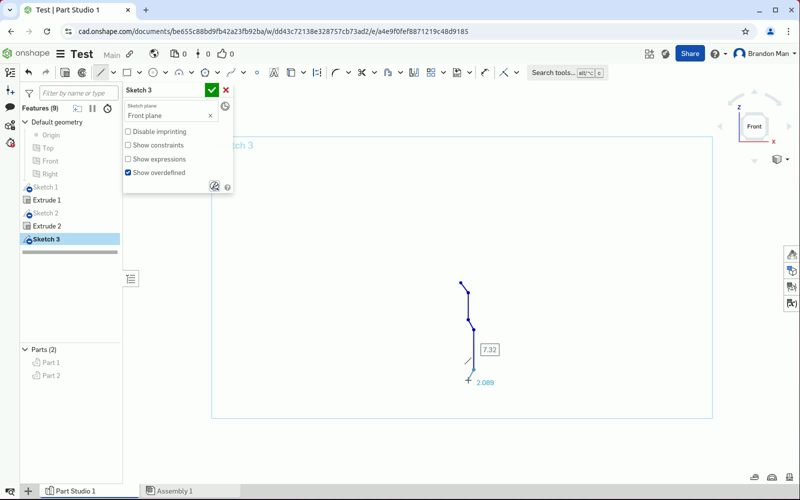
click(468, 379)
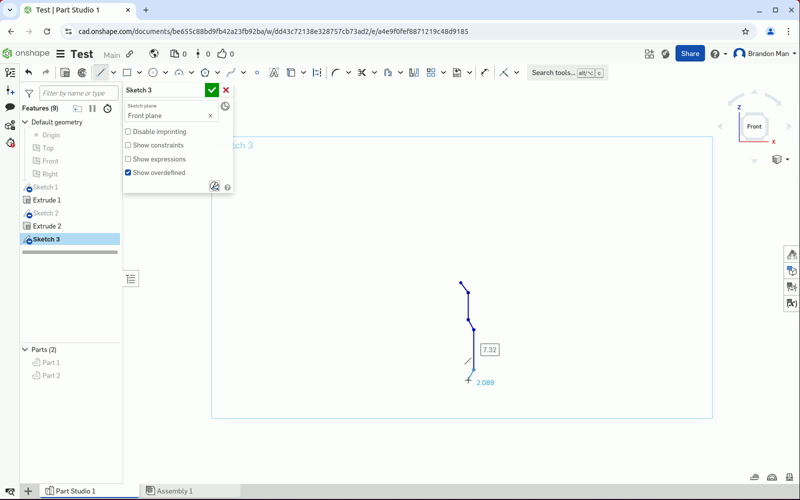
key_up(shift)
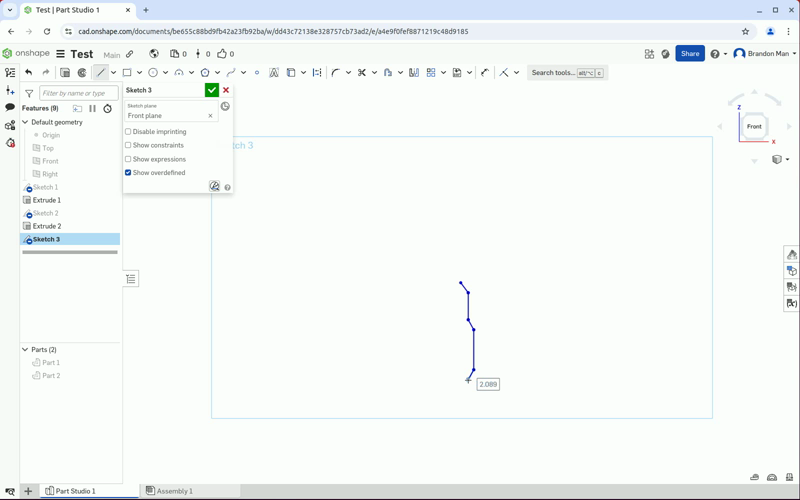
key_down(shift)
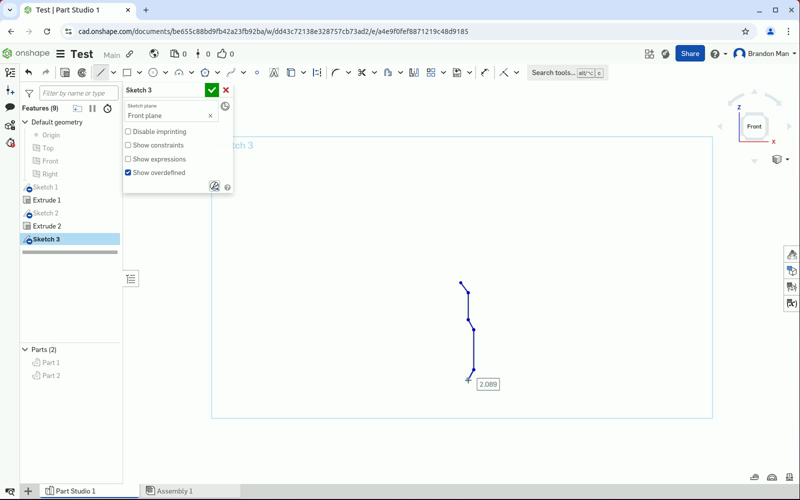
mouse_move(498, 379)
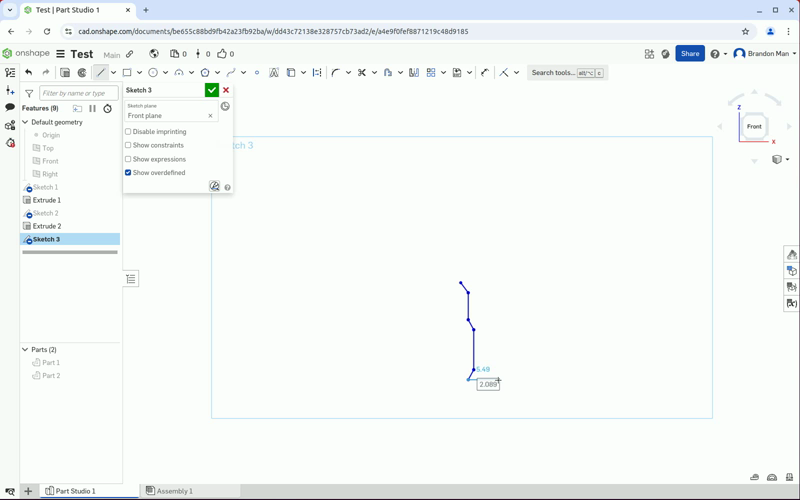
mouse_move(468, 386)
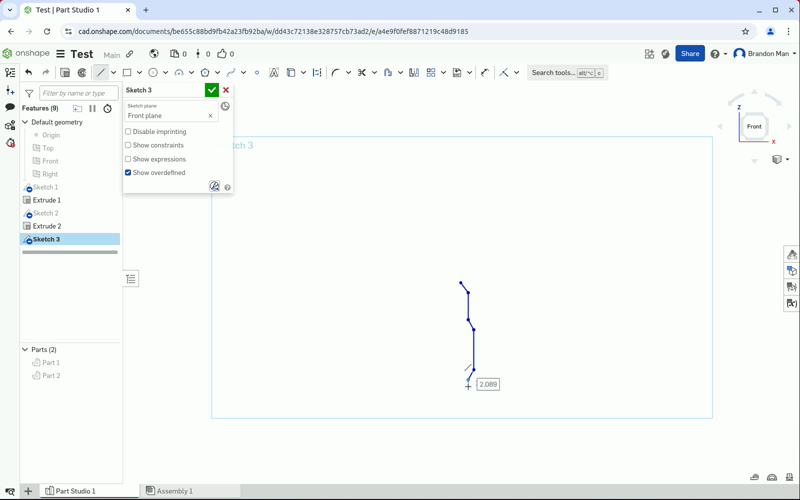
scroll(6)
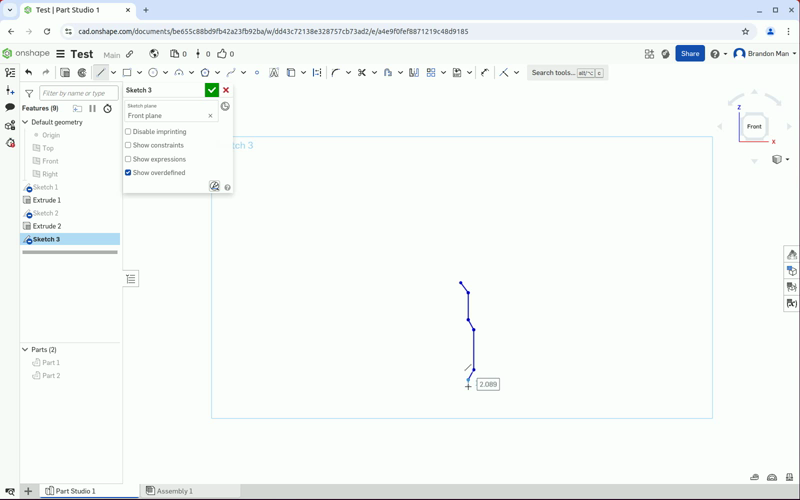
scroll(6)
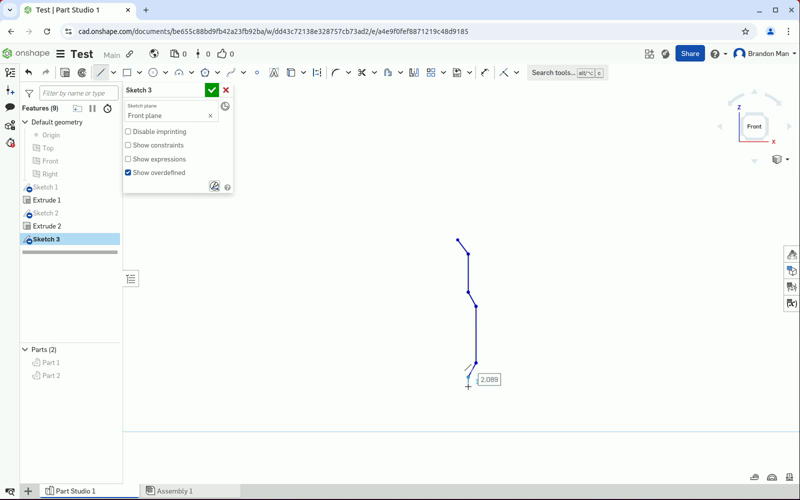
scroll(6)
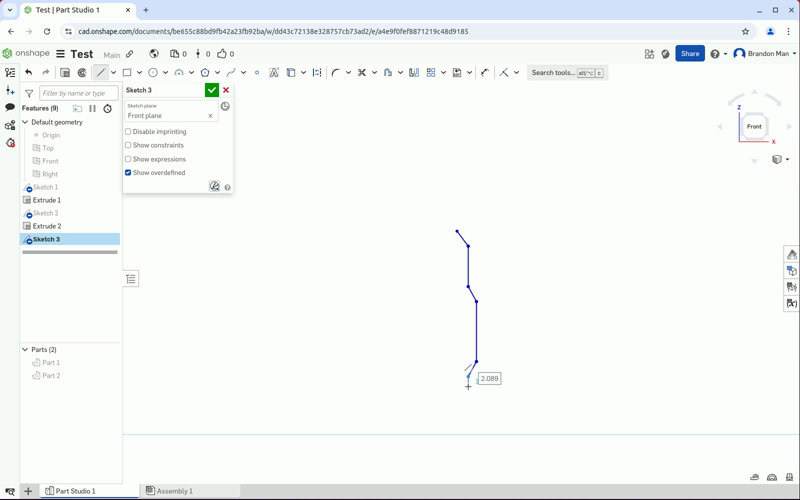
scroll(6)
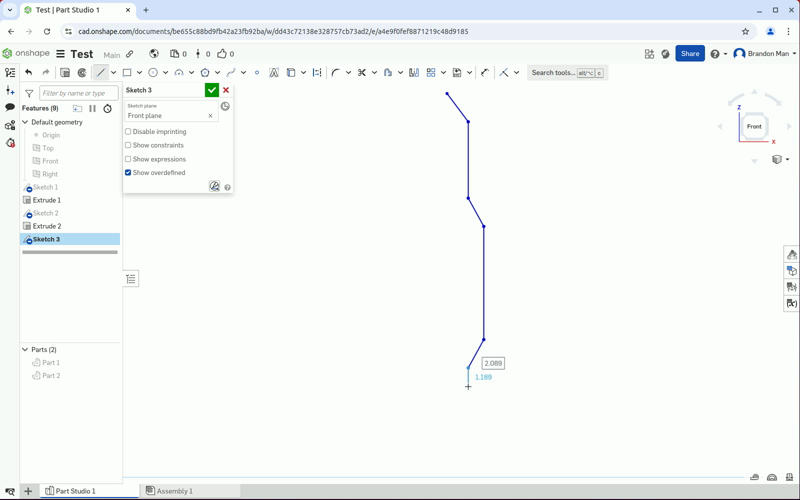
scroll(6)
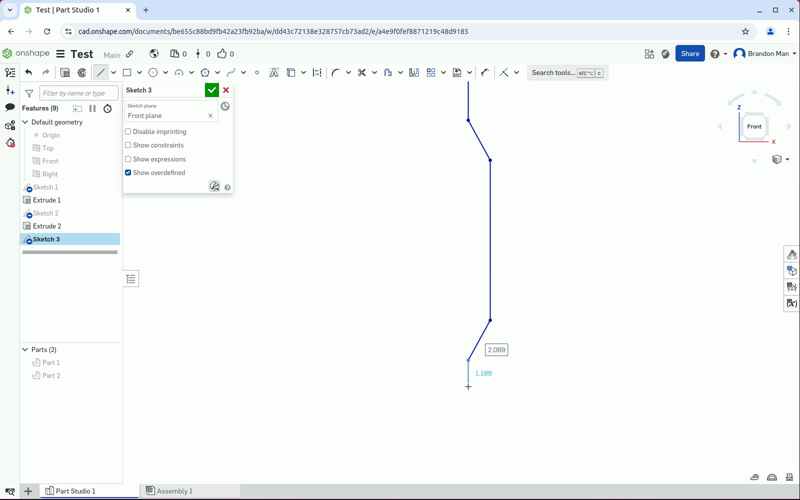
scroll(6)
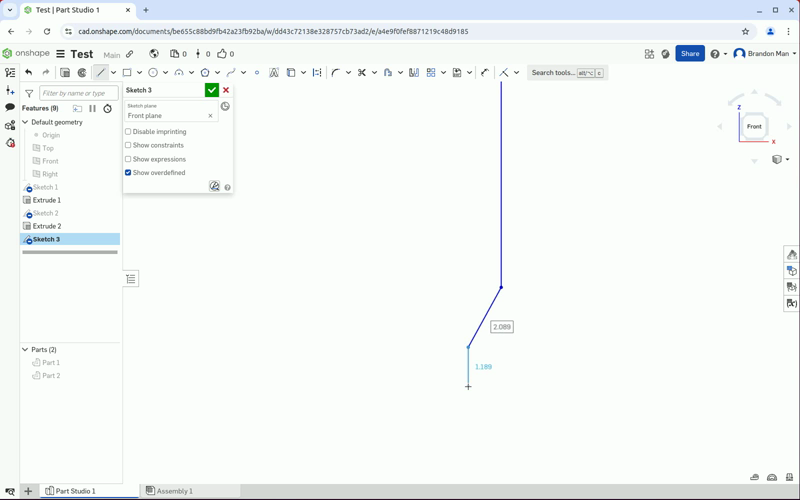
scroll(6)
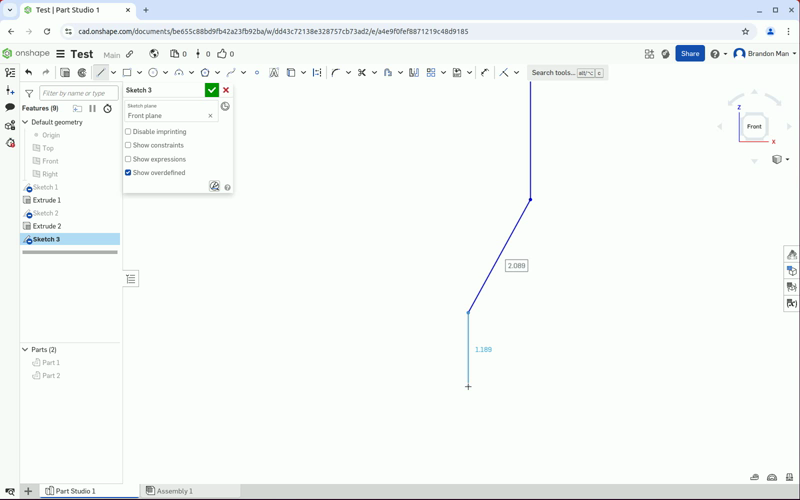
click(468, 386)
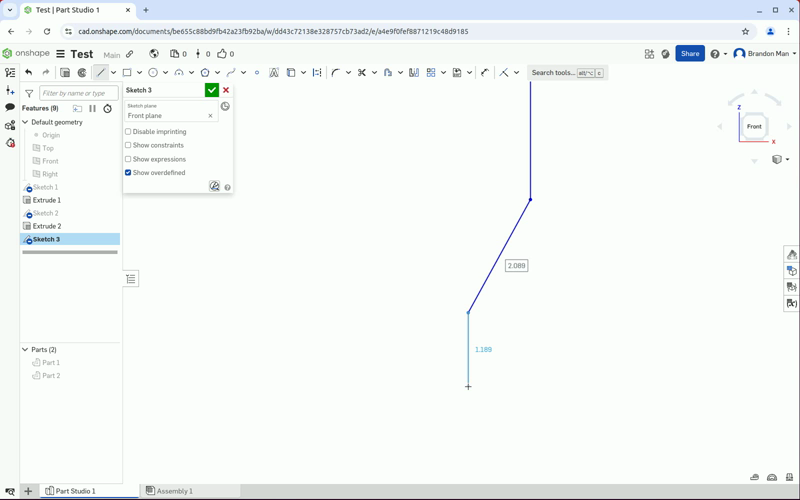
scroll(-6)
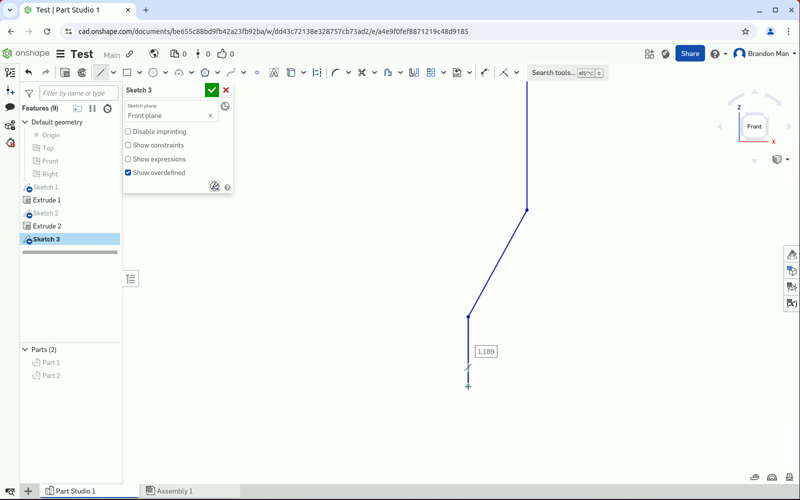
scroll(-6)
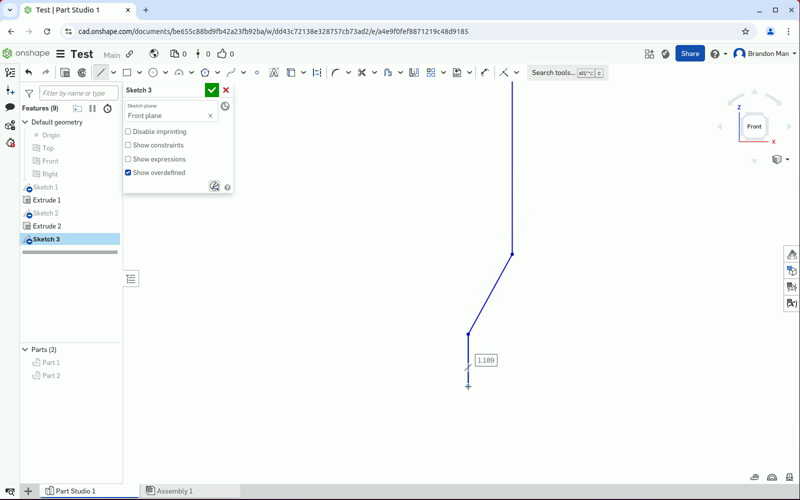
scroll(-6)
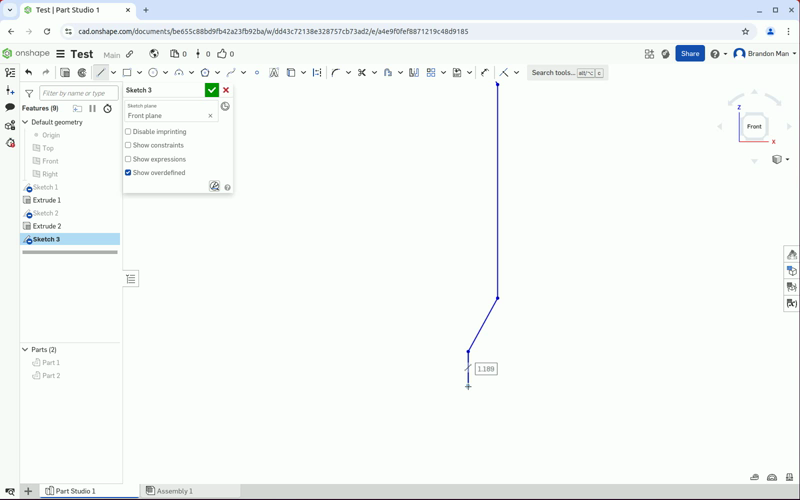
scroll(-6)
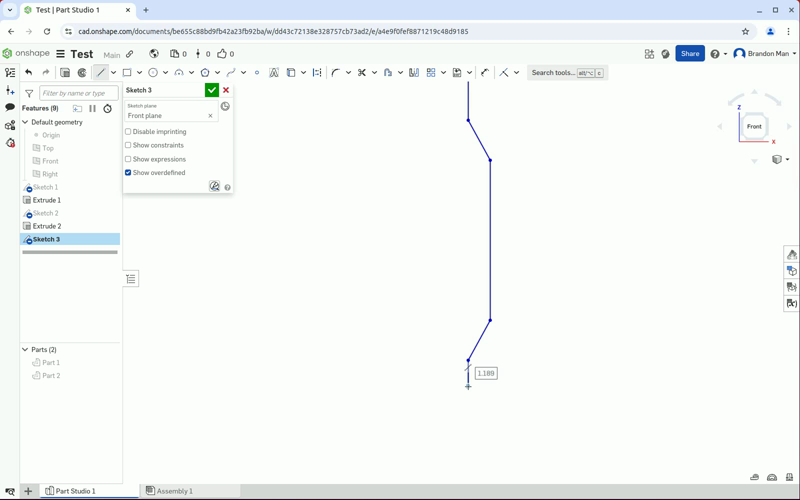
scroll(-6)
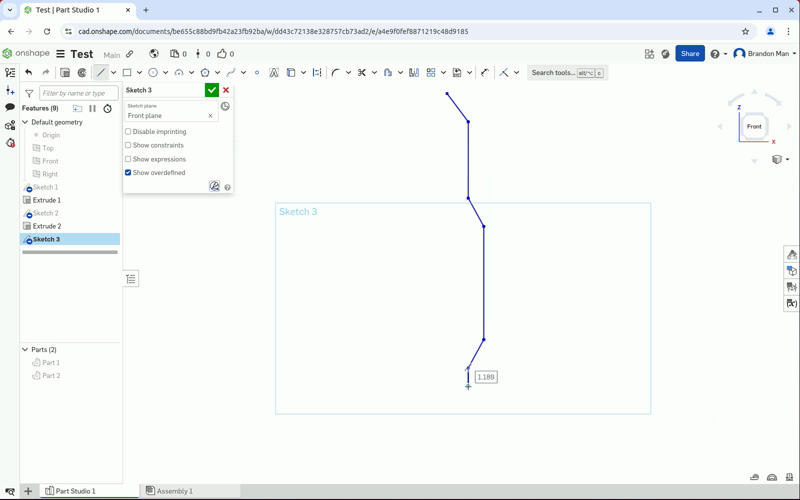
scroll(-6)
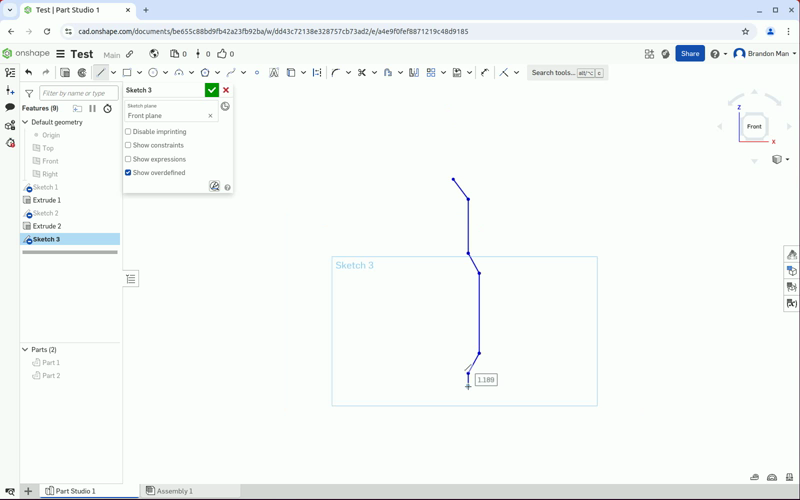
scroll(-6)
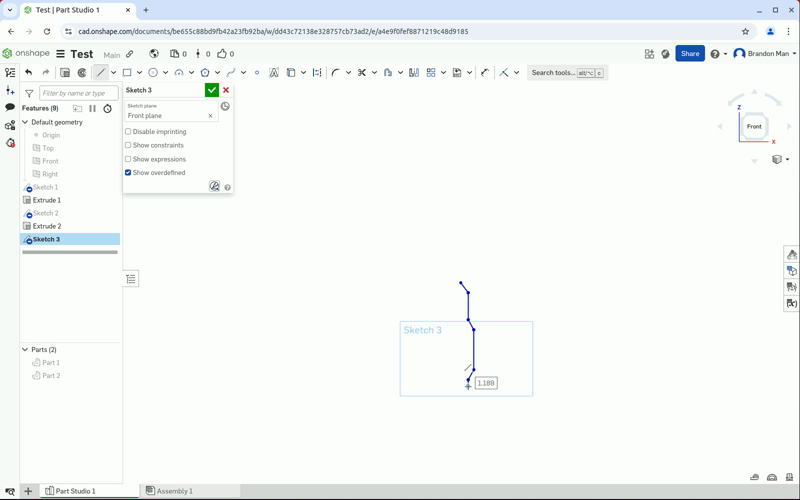
key_up(shift)
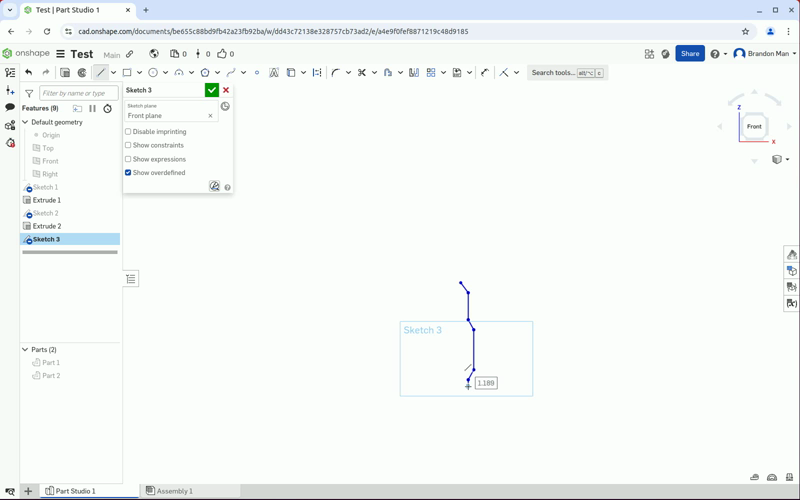
key_down(shift)
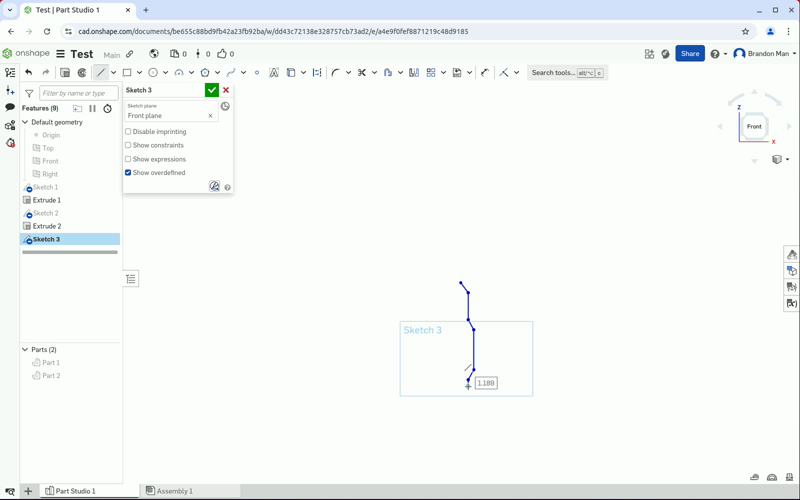
mouse_move(498, 386)
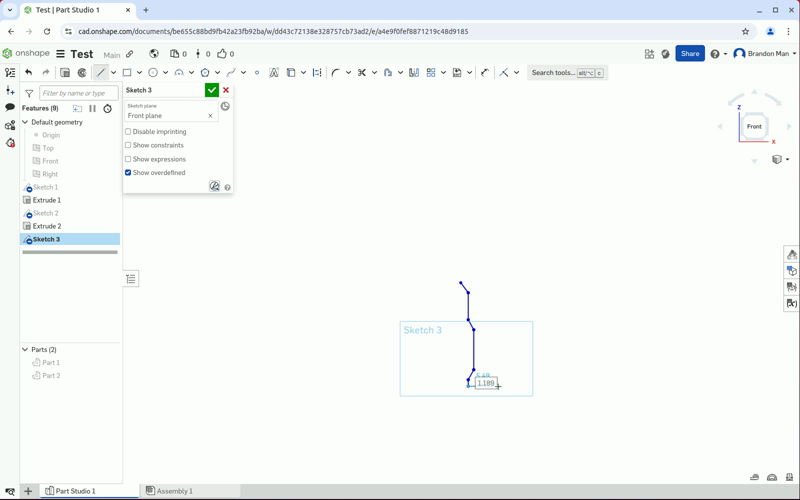
mouse_move(472, 386)
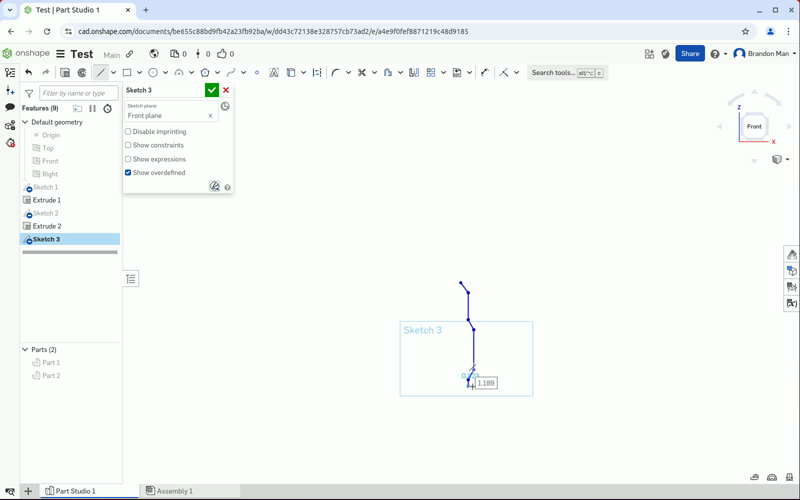
scroll(6)
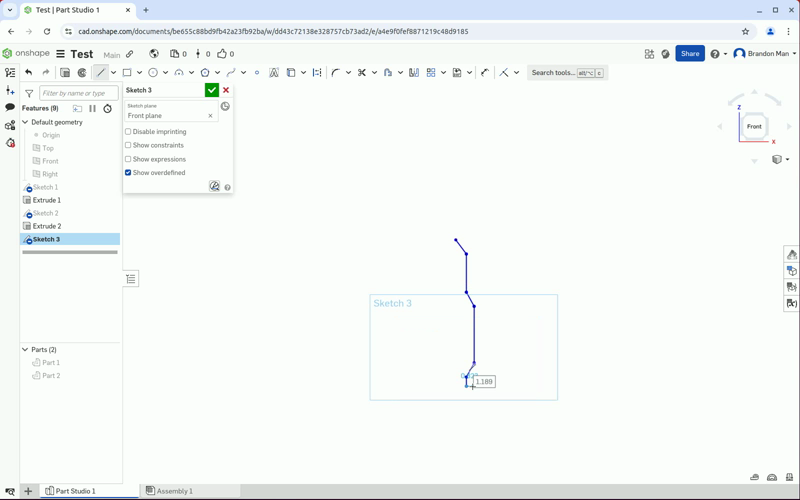
scroll(6)
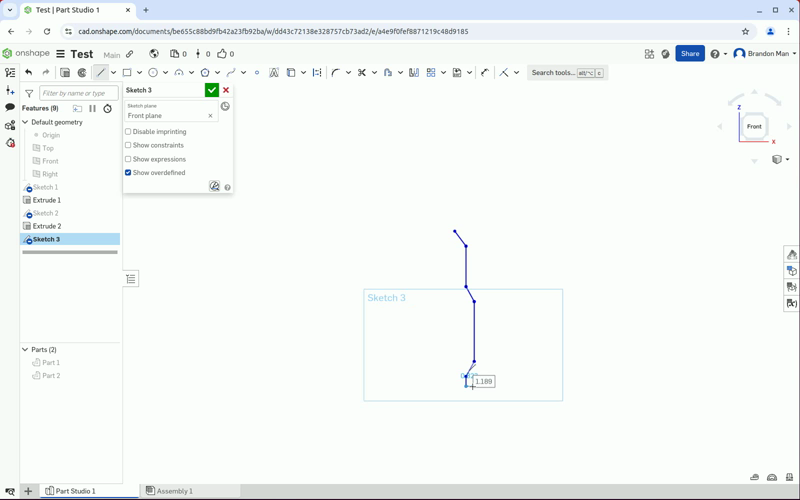
scroll(6)
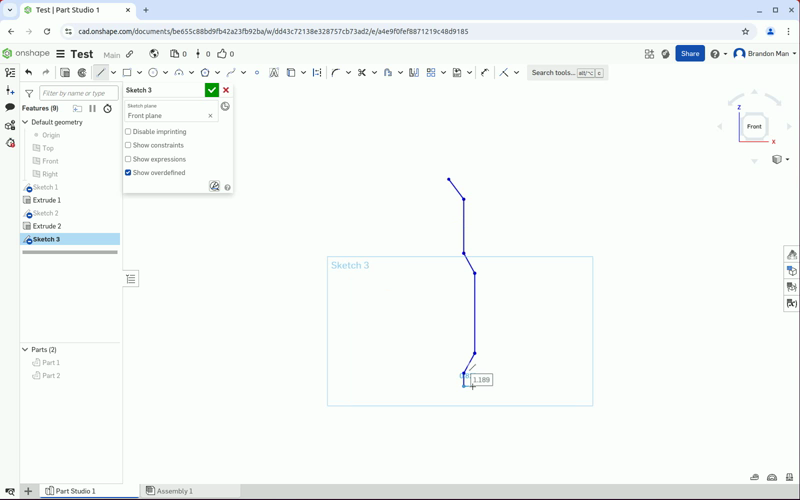
scroll(6)
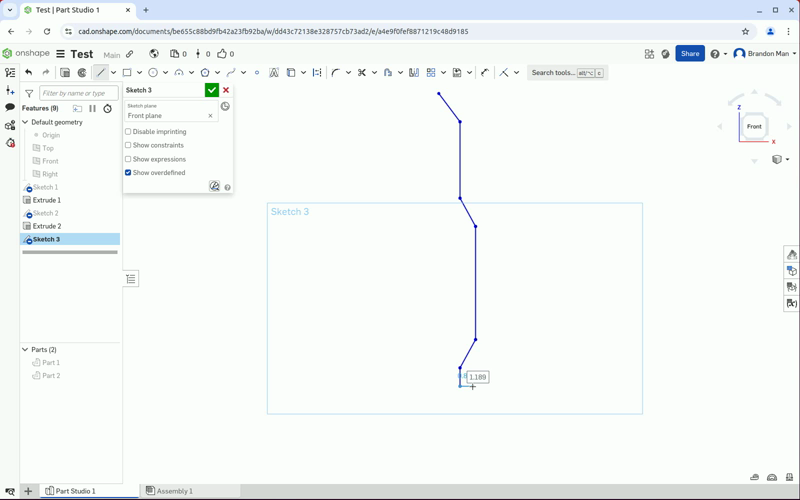
scroll(6)
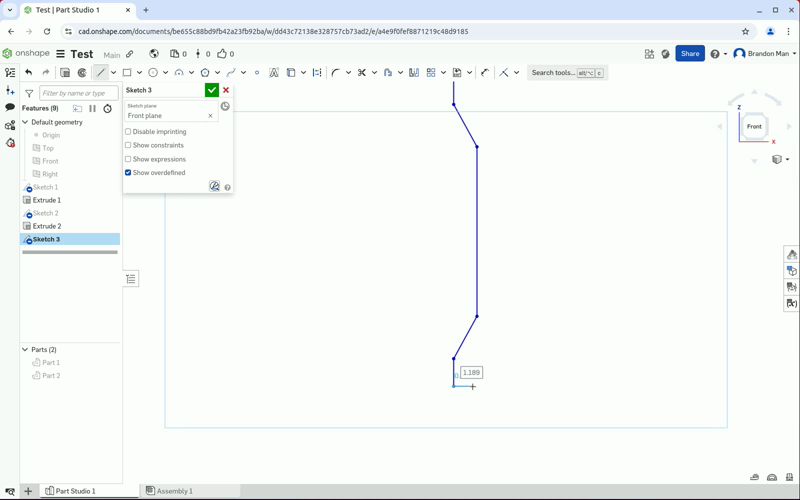
scroll(6)
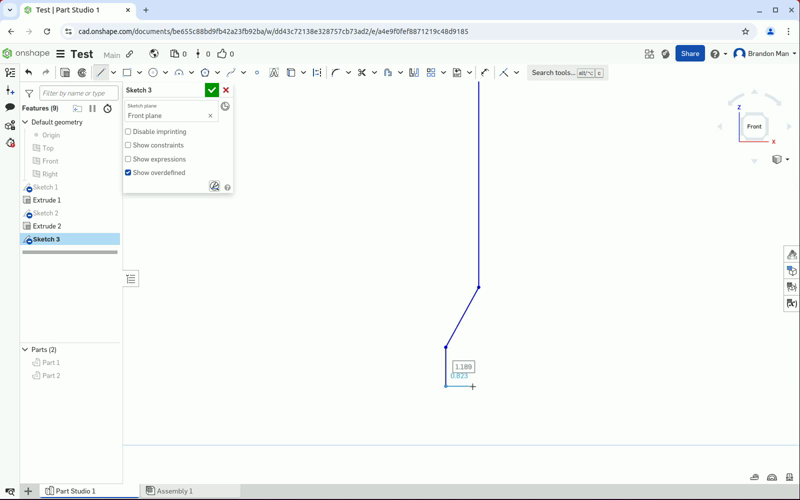
scroll(6)
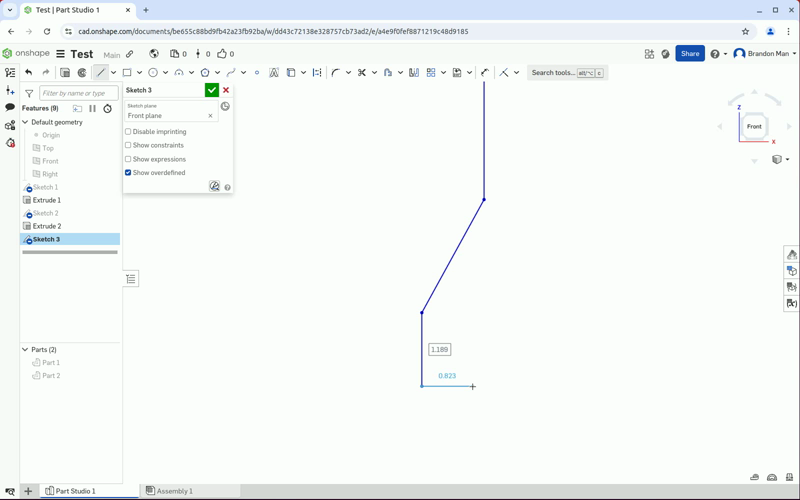
click(472, 386)
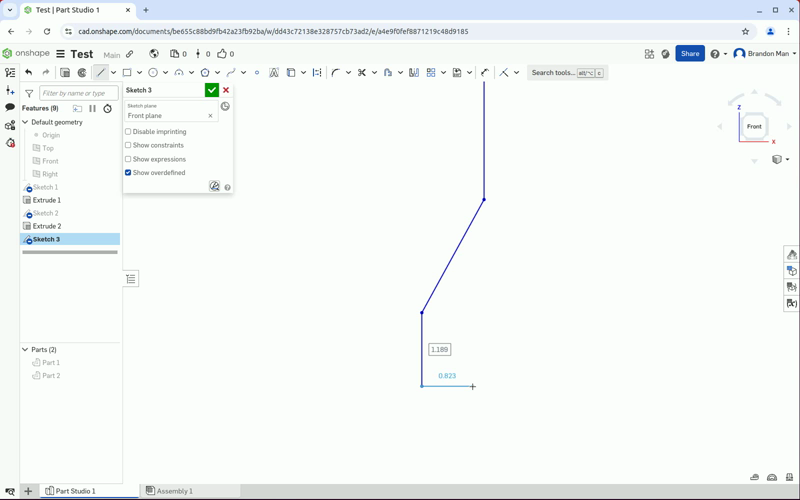
scroll(-6)
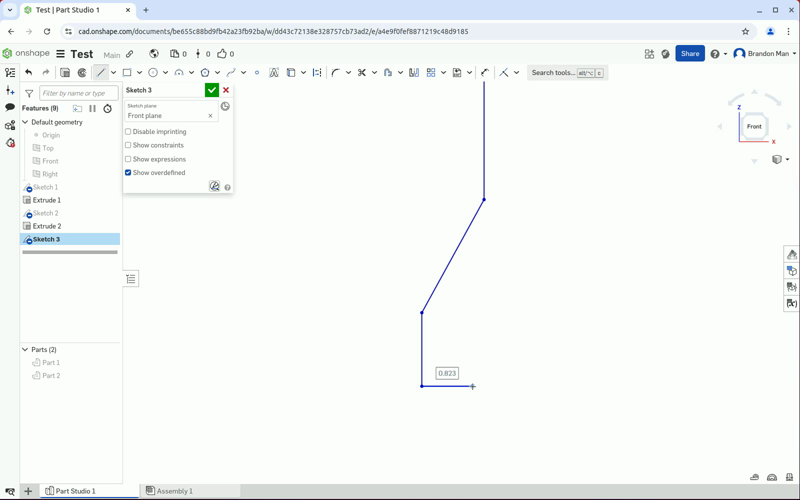
scroll(-6)
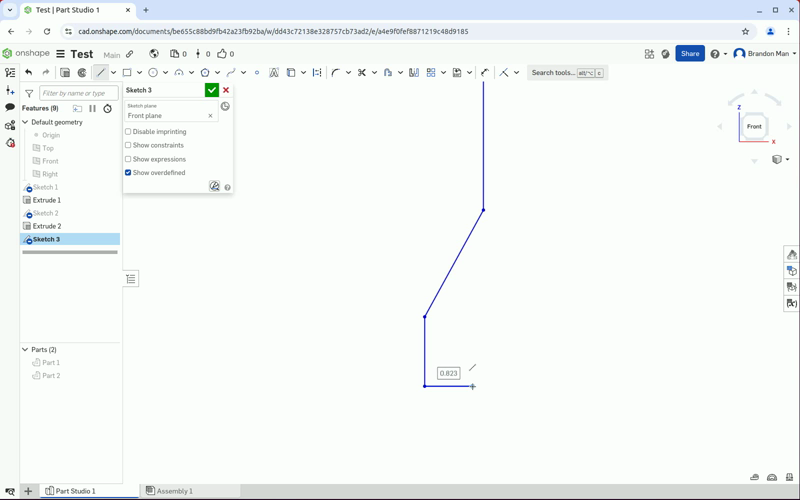
scroll(-6)
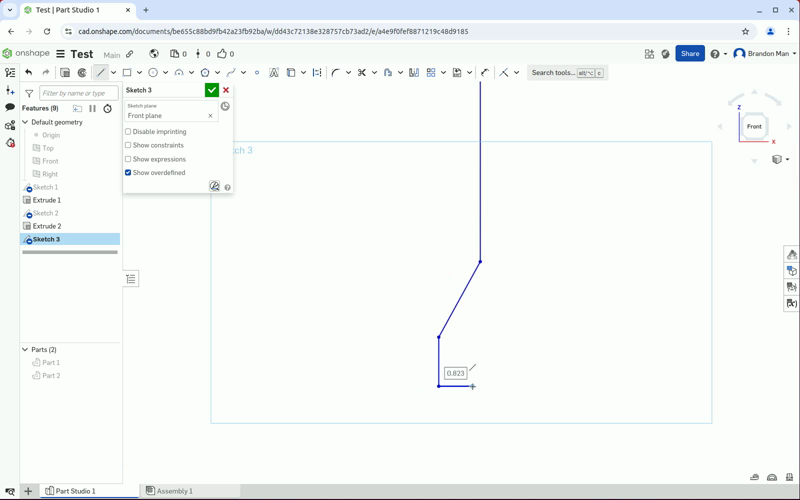
scroll(-6)
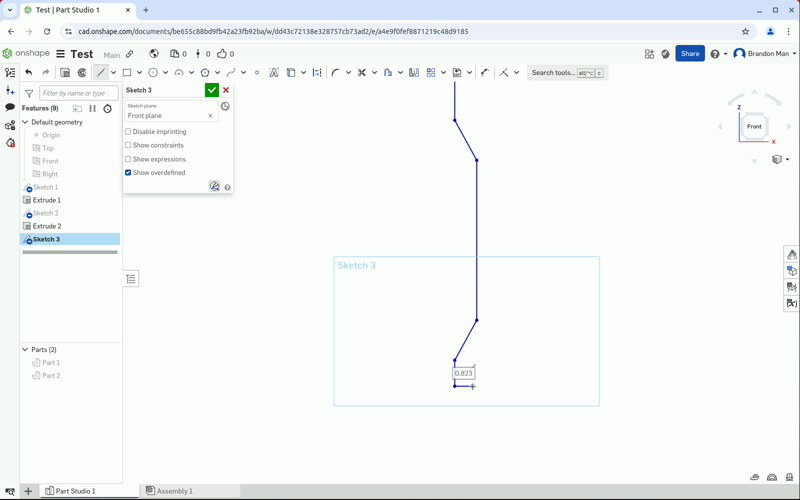
scroll(-6)
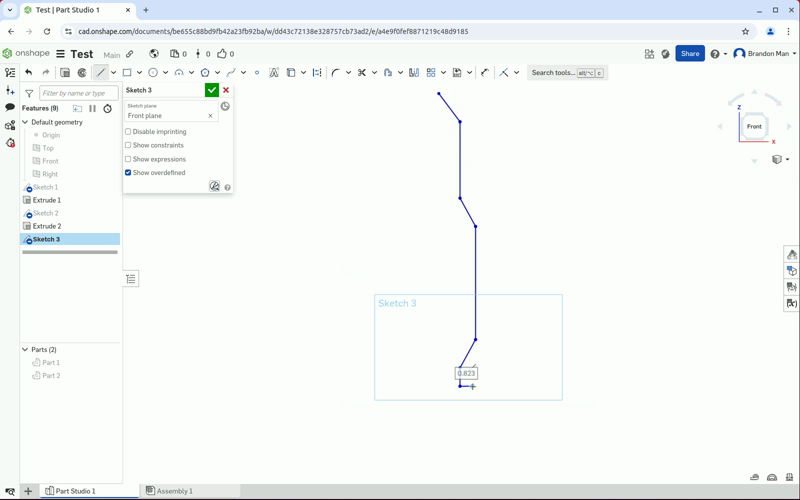
scroll(-6)
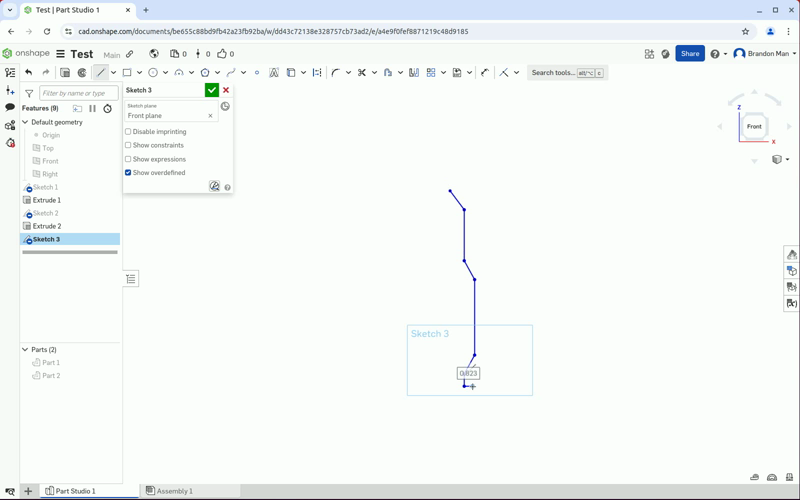
scroll(-6)
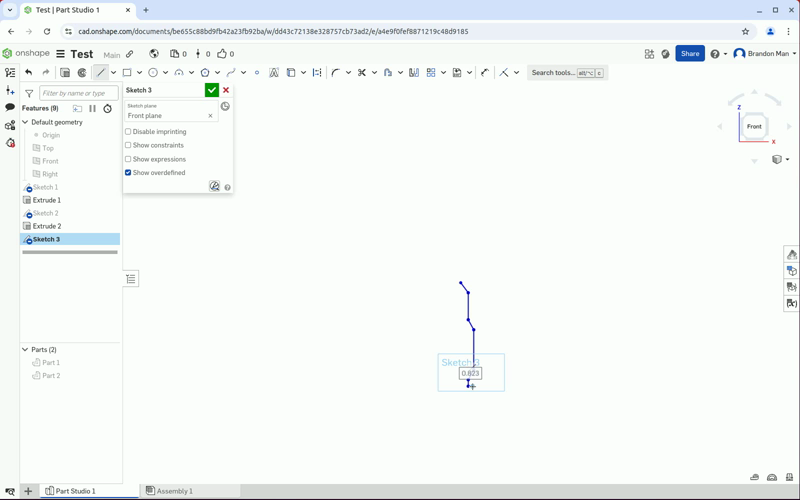
key_up(shift)
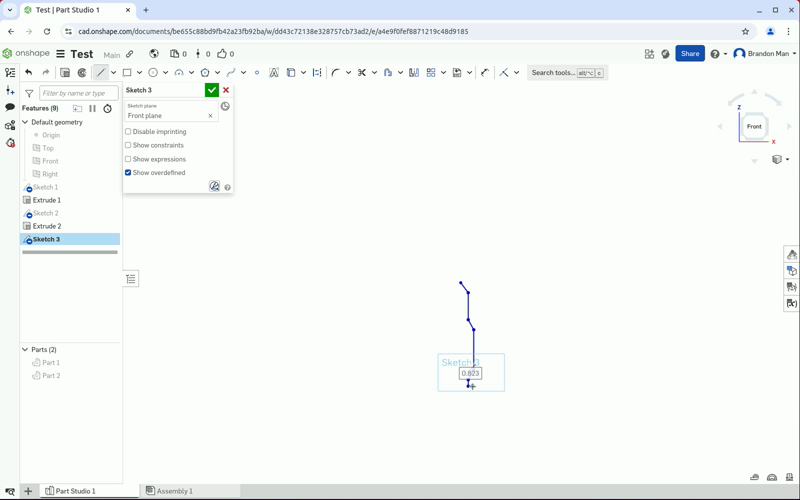
key_down(shift)
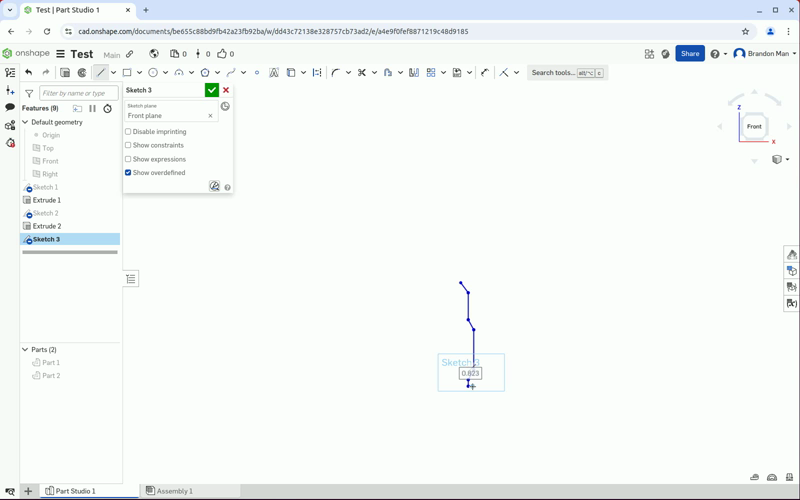
mouse_move(502, 386)
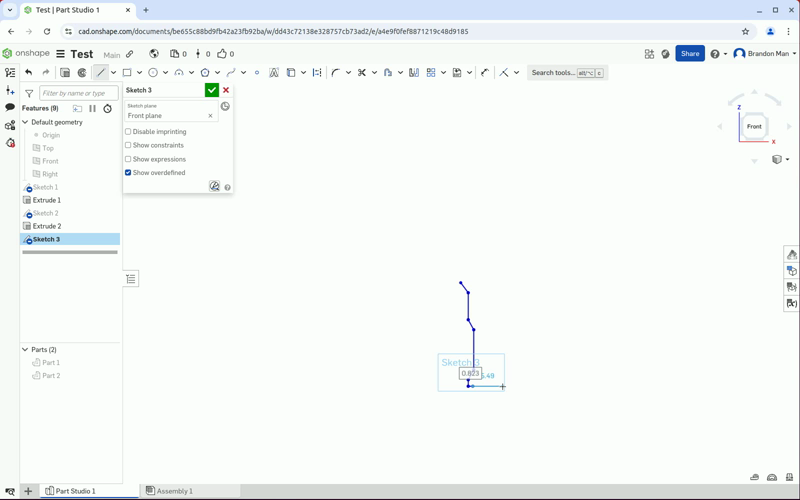
mouse_move(472, 379)
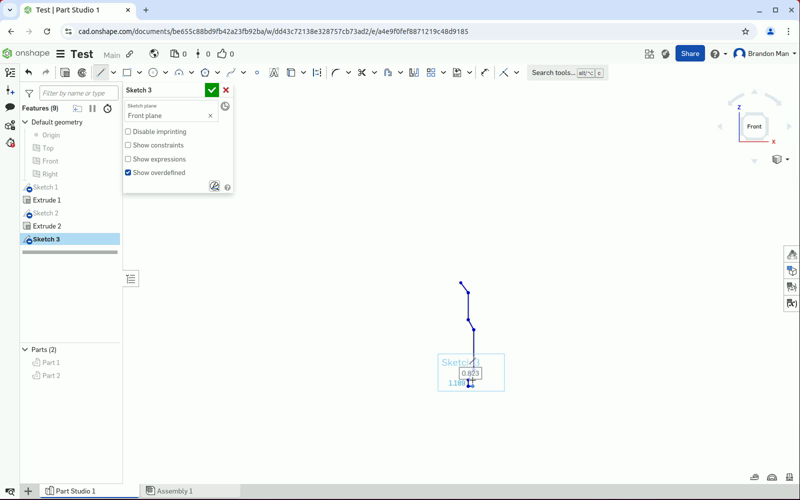
scroll(6)
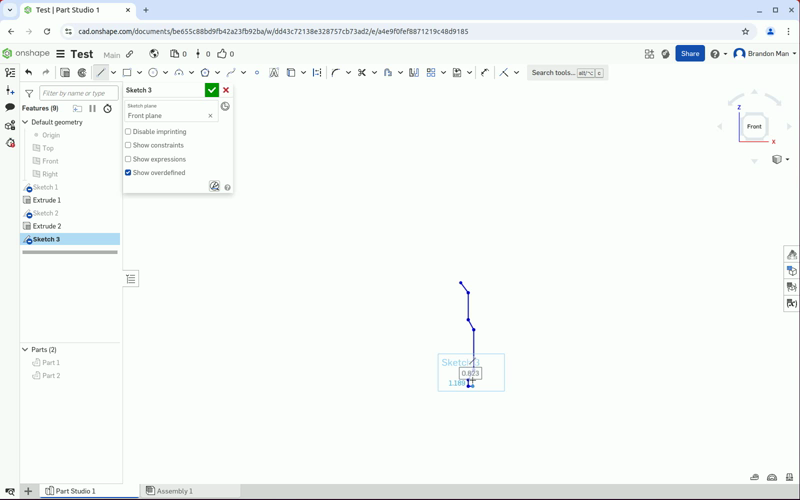
scroll(6)
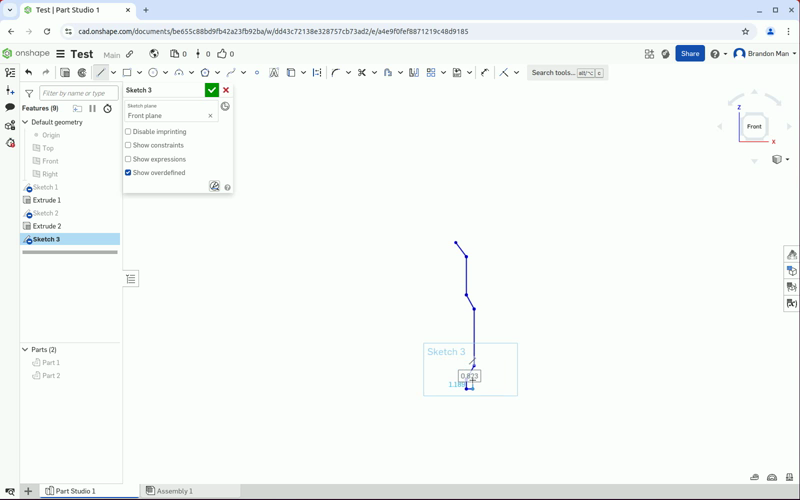
scroll(6)
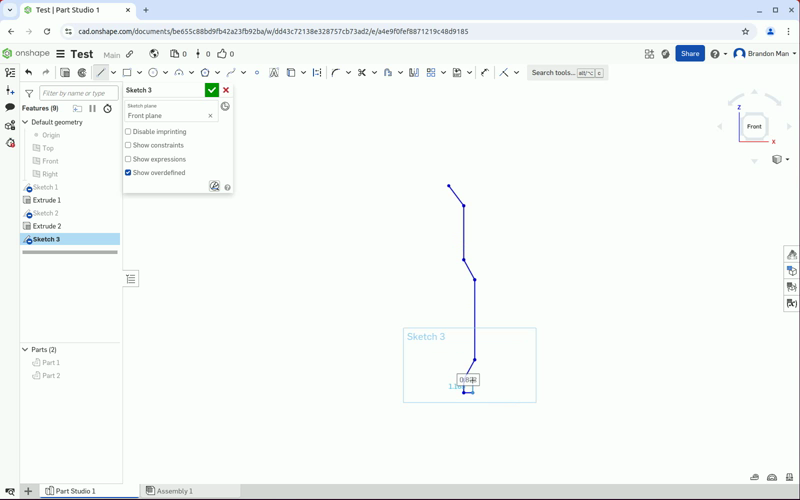
scroll(6)
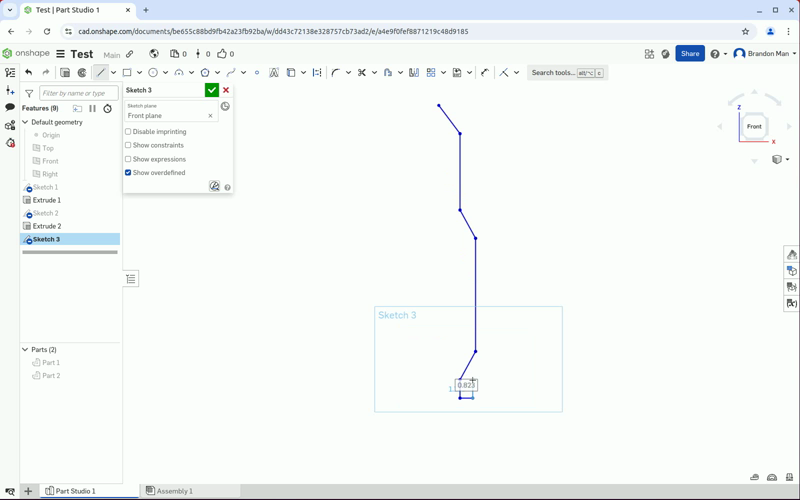
scroll(6)
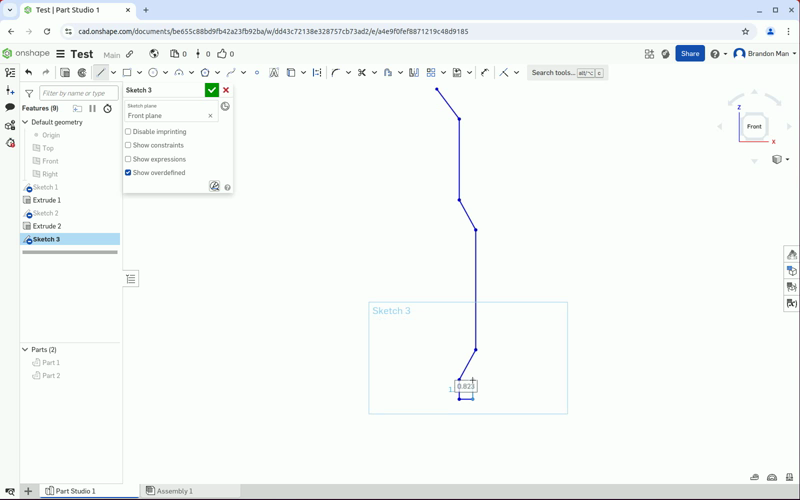
scroll(6)
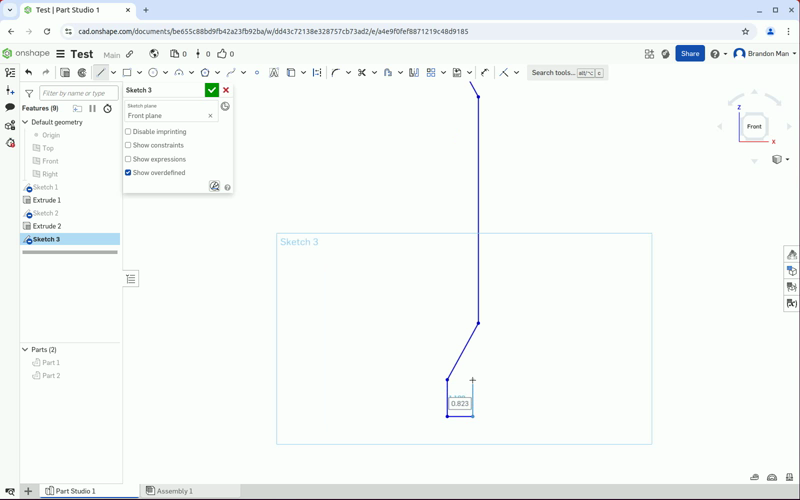
scroll(6)
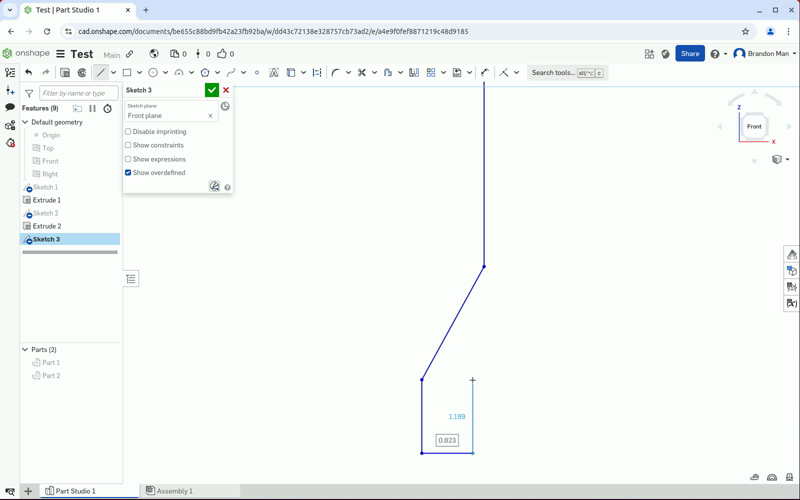
click(472, 379)
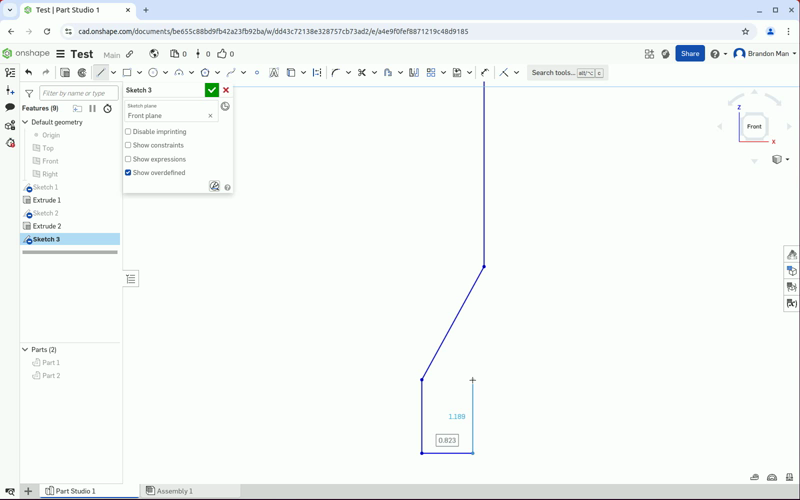
scroll(-6)
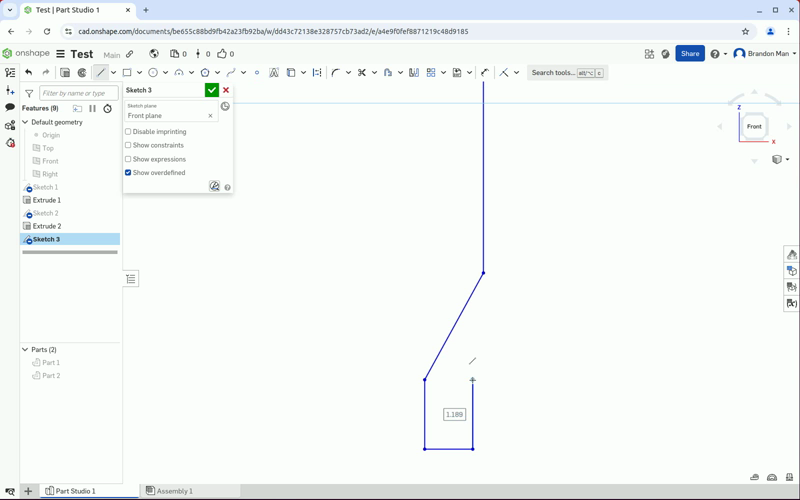
scroll(-6)
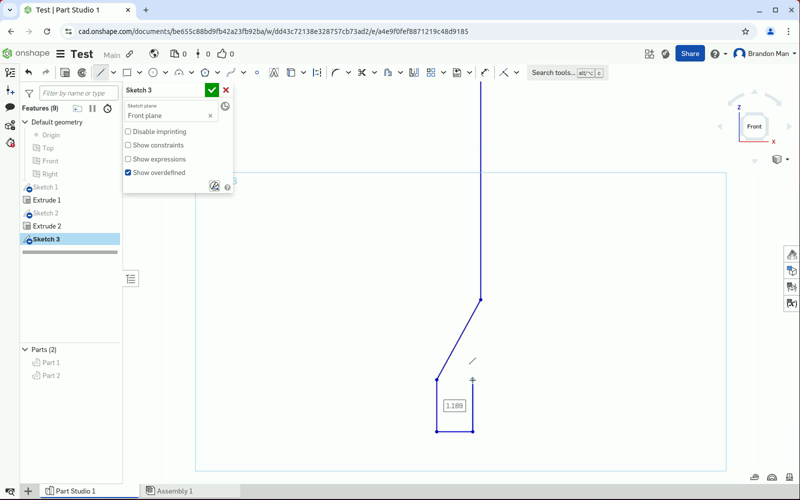
scroll(-6)
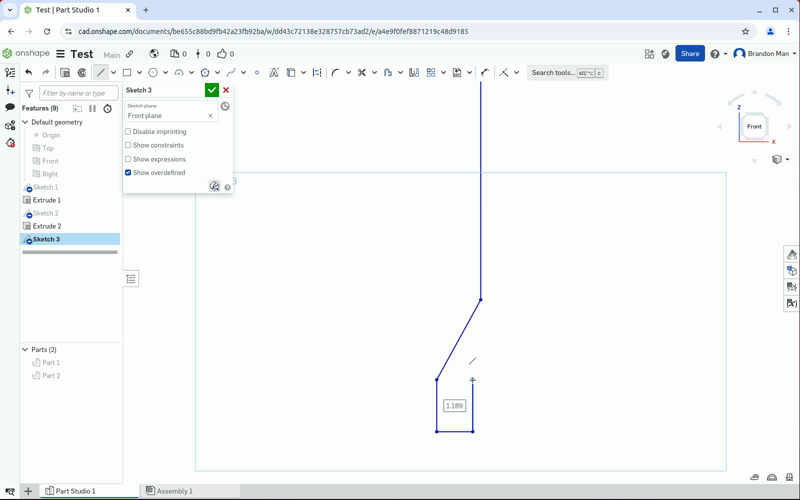
scroll(-6)
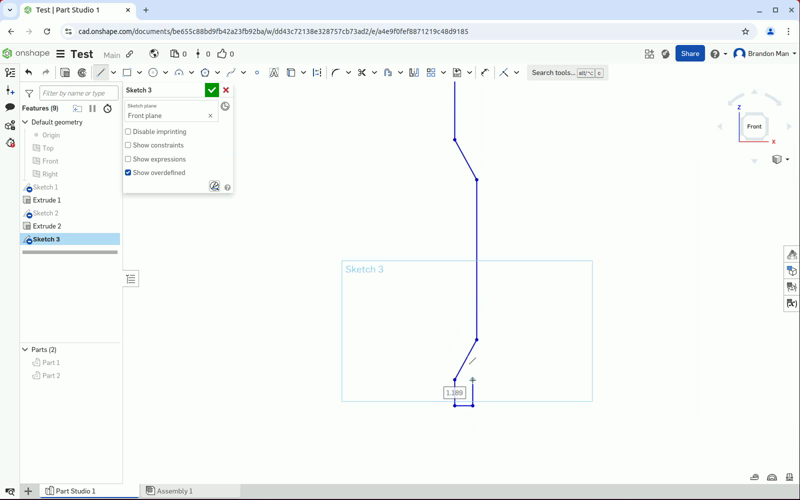
scroll(-6)
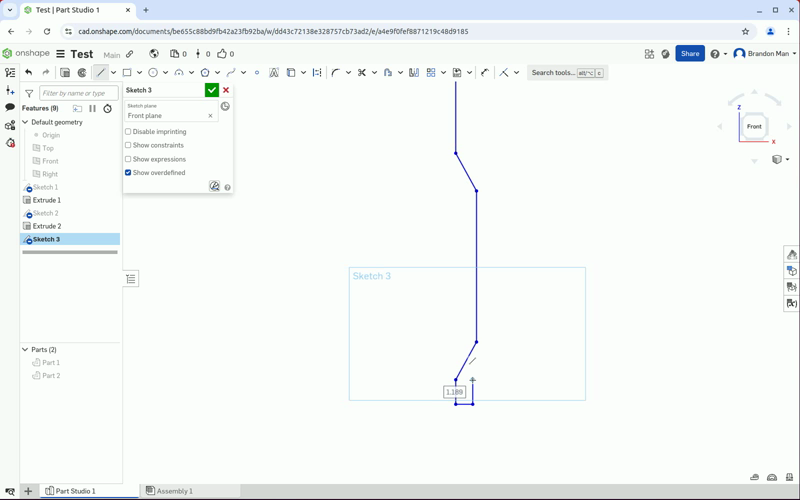
scroll(-6)
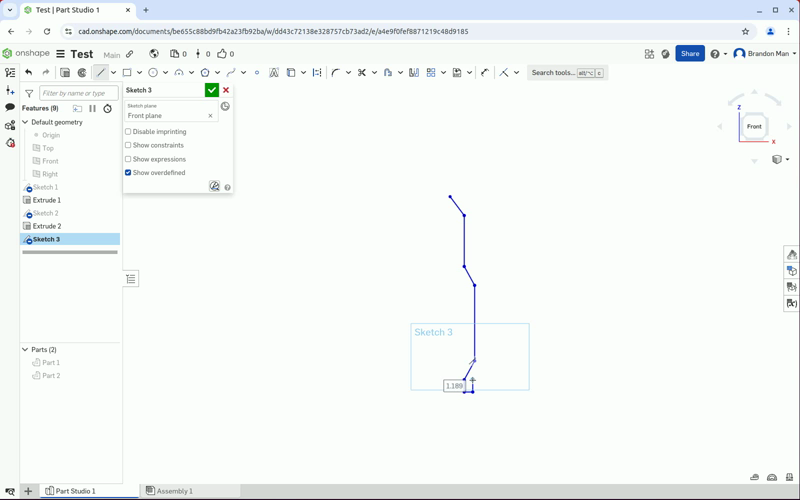
scroll(-6)
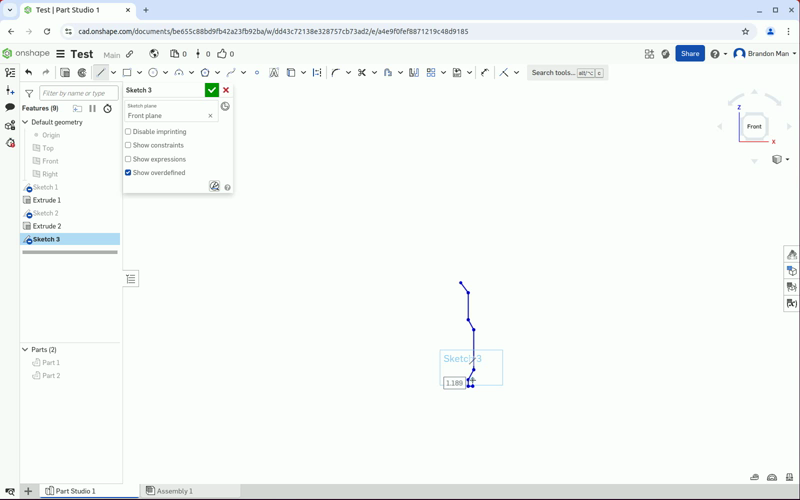
key_up(shift)
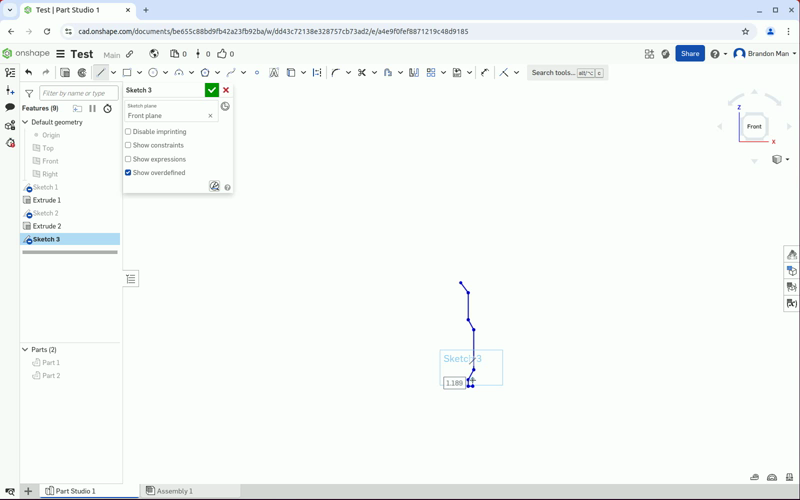
key_down(shift)
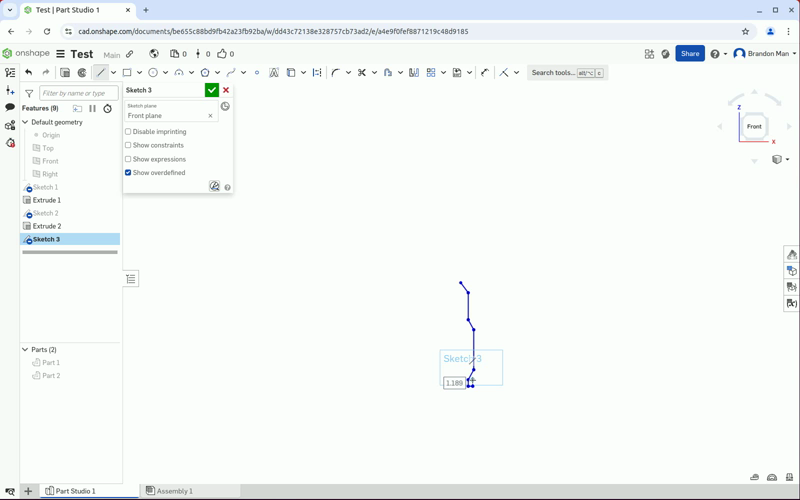
mouse_move(502, 379)
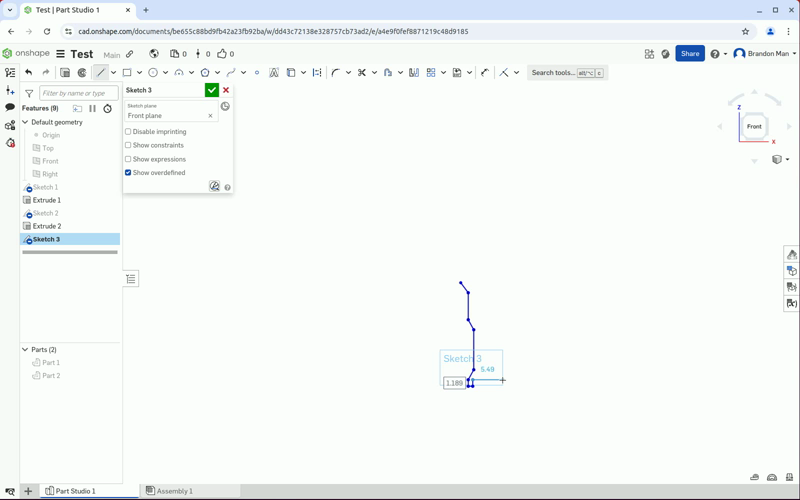
mouse_move(477, 369)
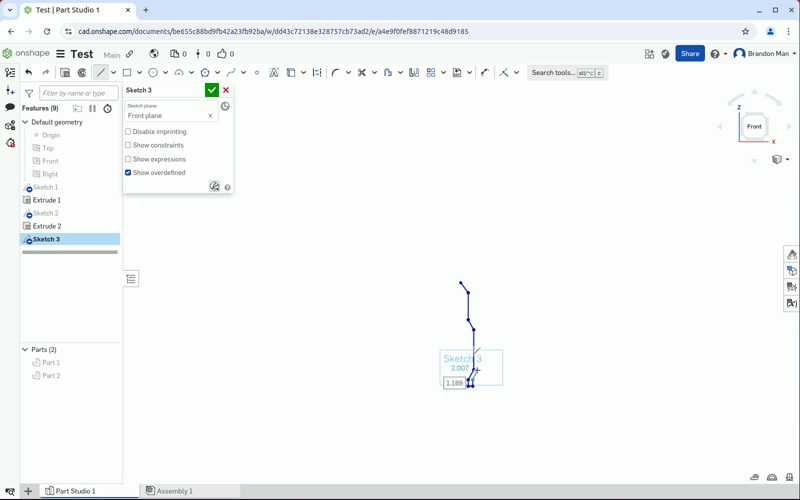
scroll(6)
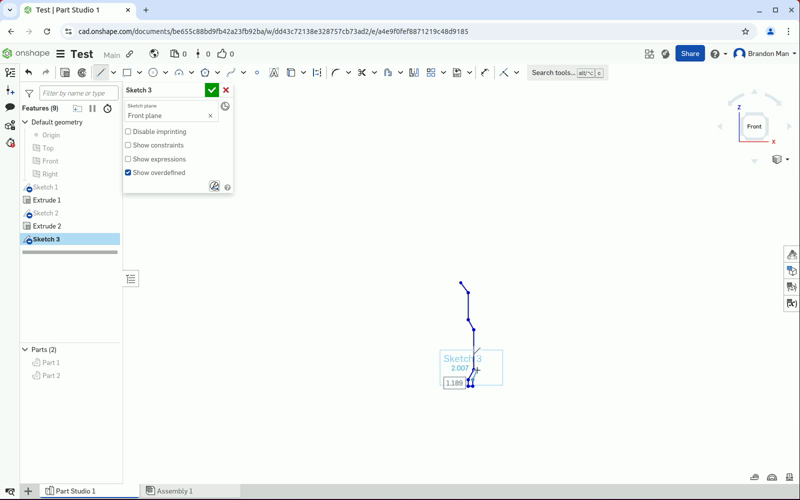
scroll(6)
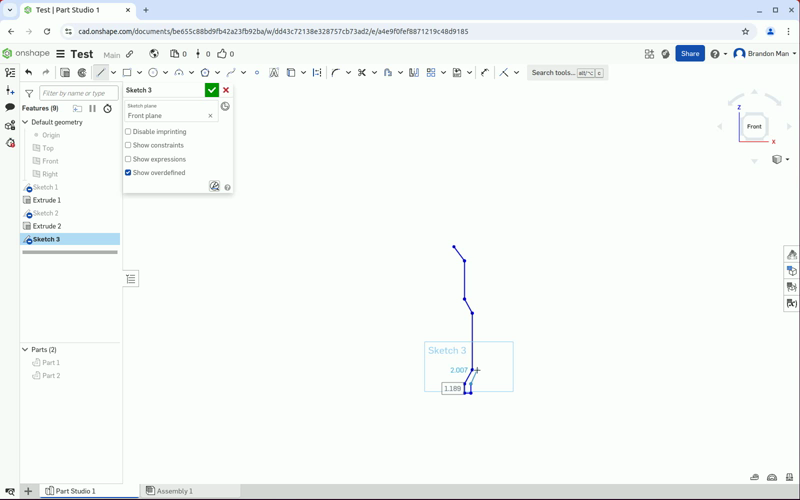
scroll(6)
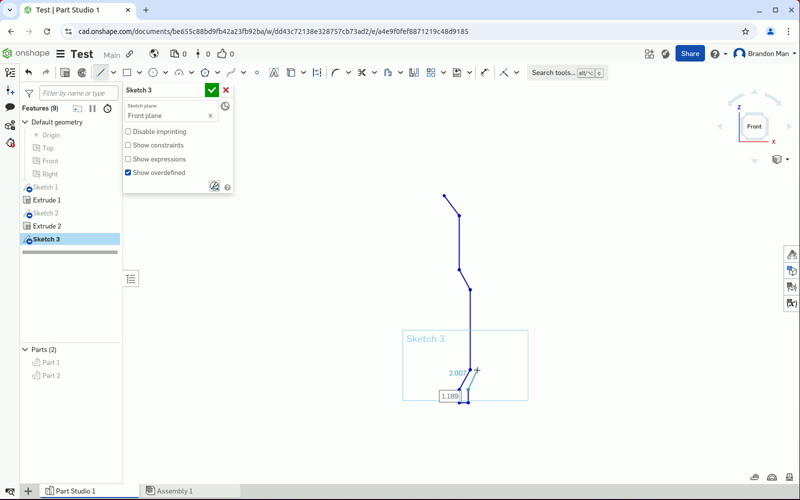
scroll(6)
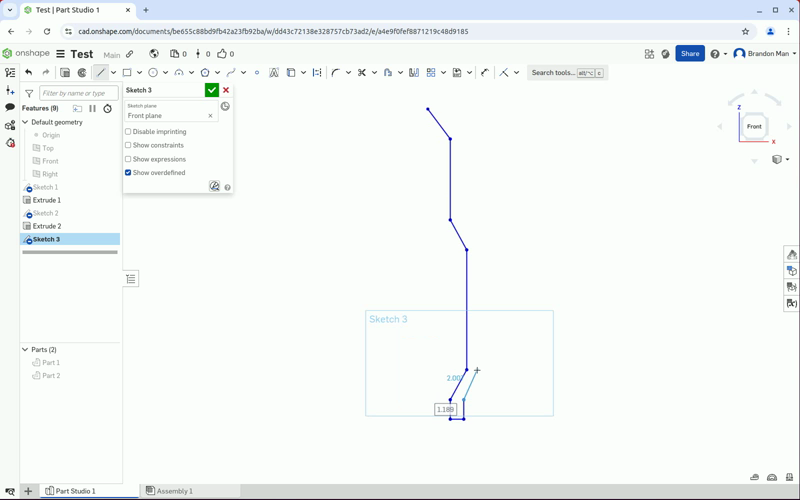
scroll(6)
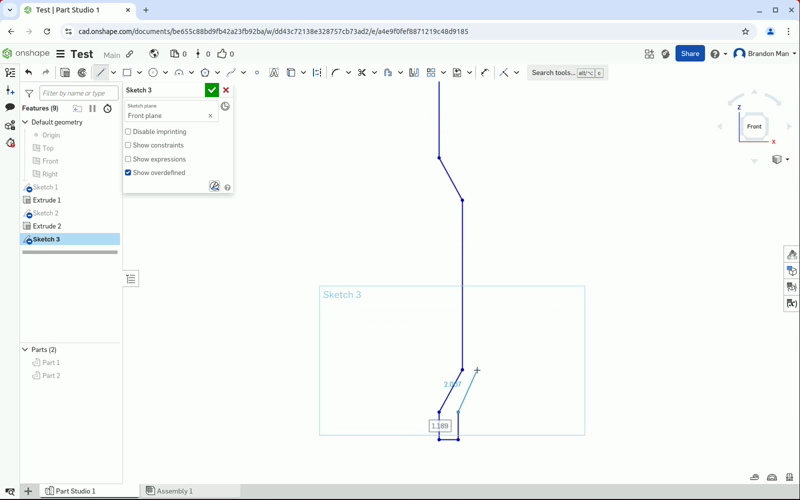
scroll(6)
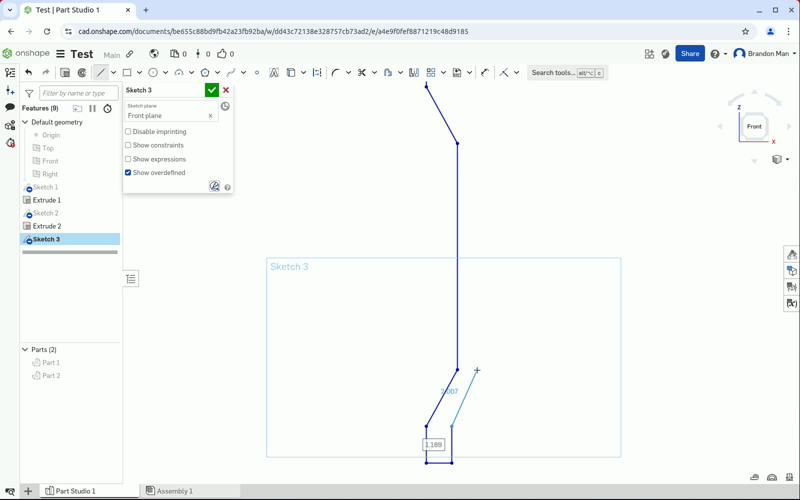
scroll(6)
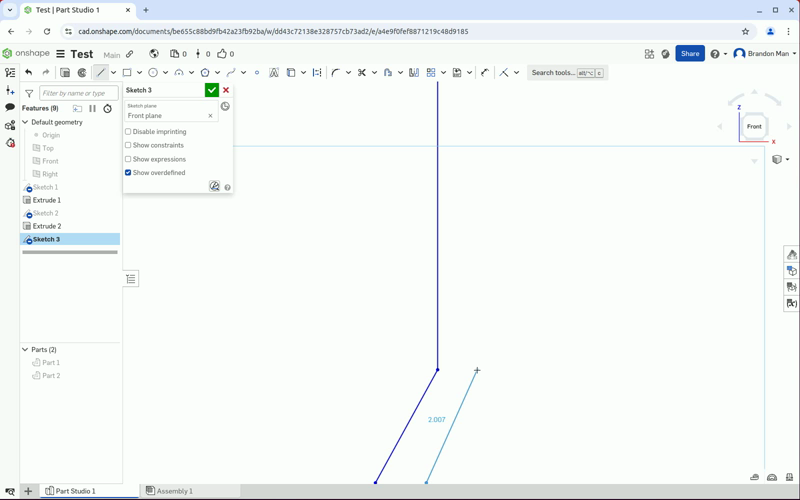
click(477, 369)
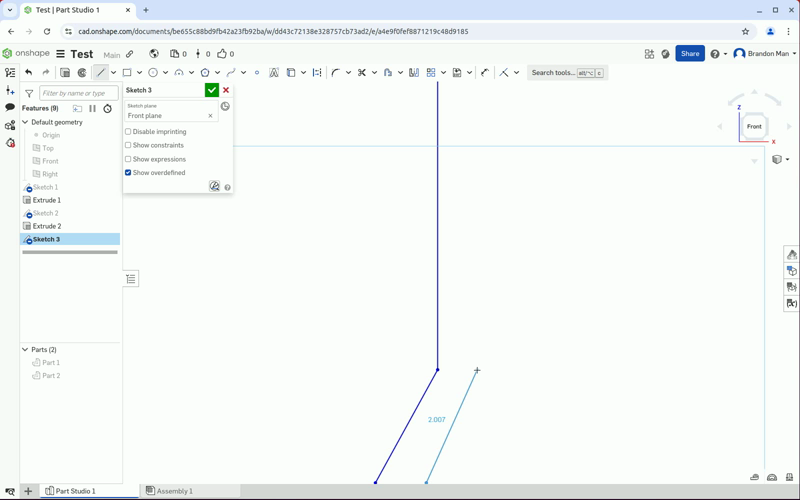
scroll(-6)
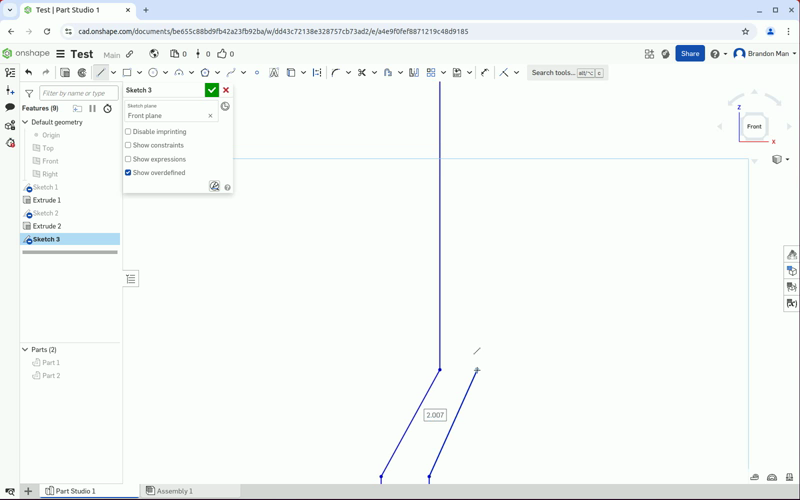
scroll(-6)
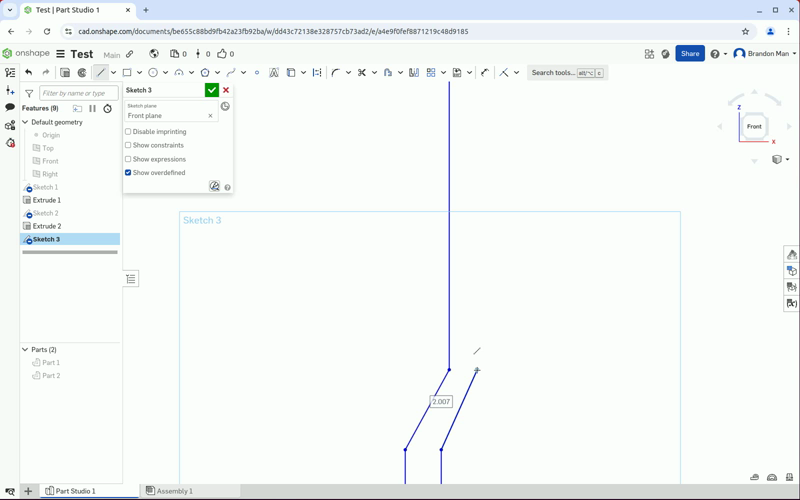
scroll(-6)
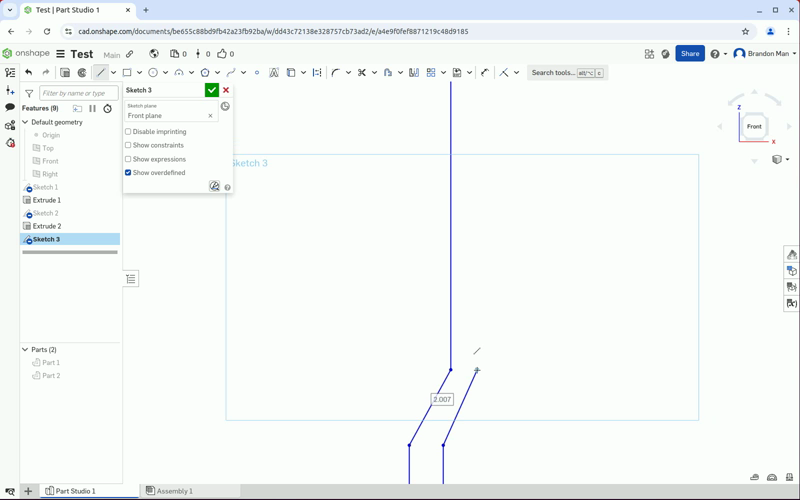
scroll(-6)
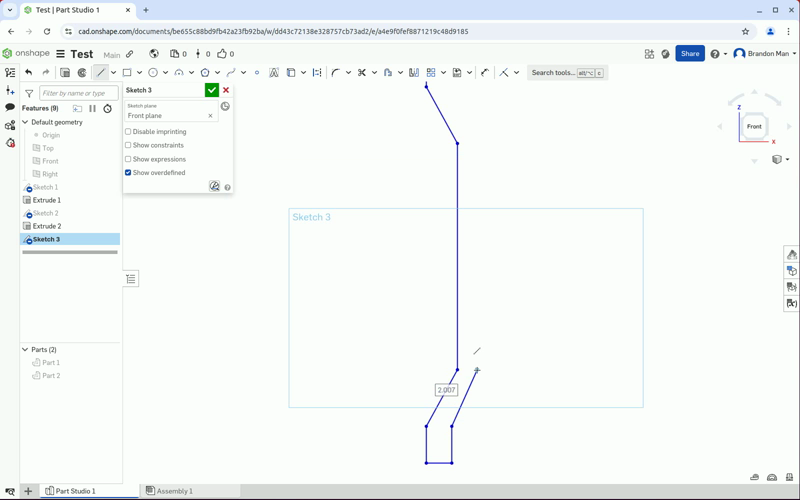
scroll(-6)
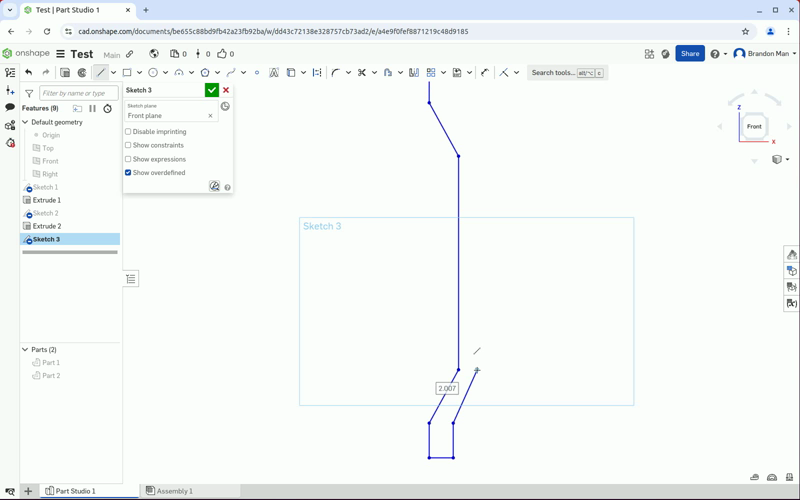
scroll(-6)
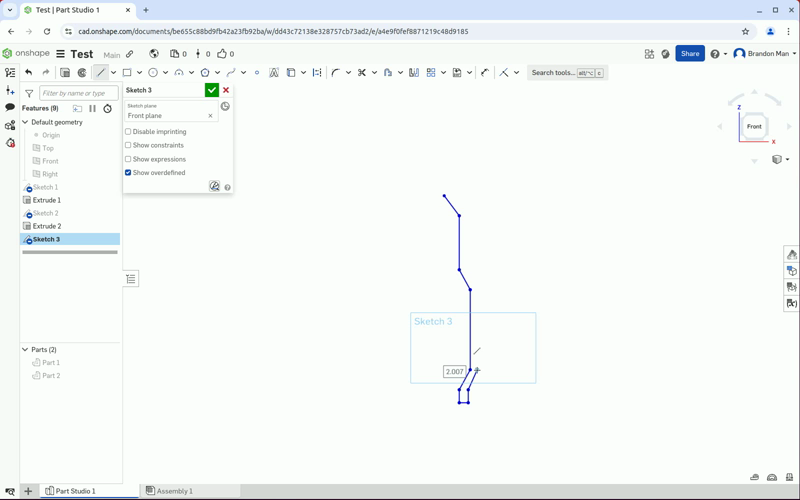
scroll(-6)
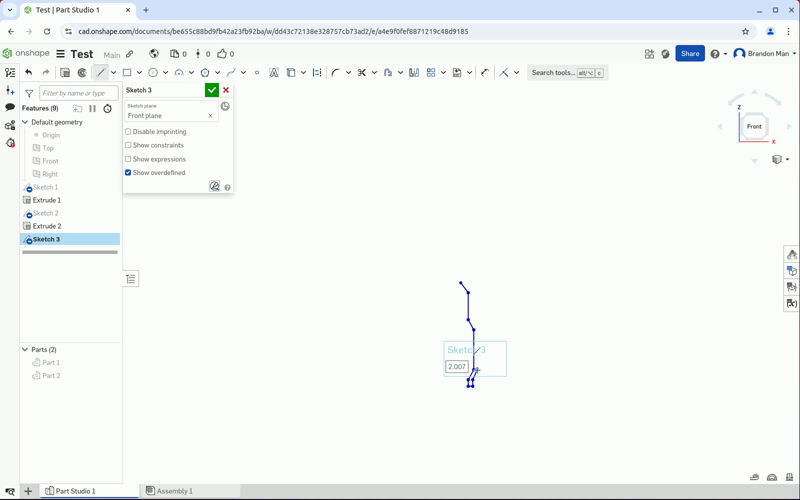
key_up(shift)
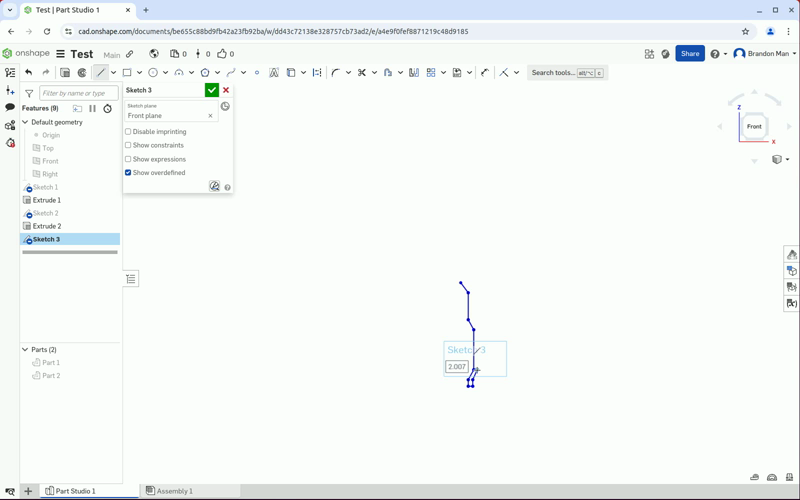
key_down(shift)
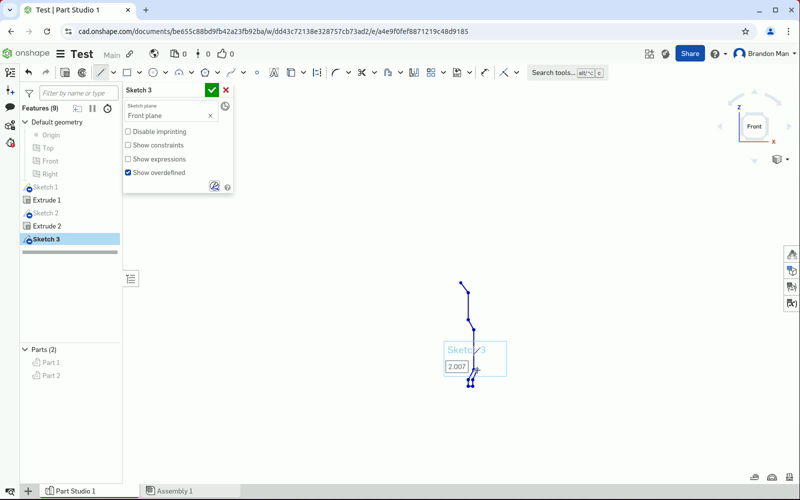
mouse_move(507, 369)
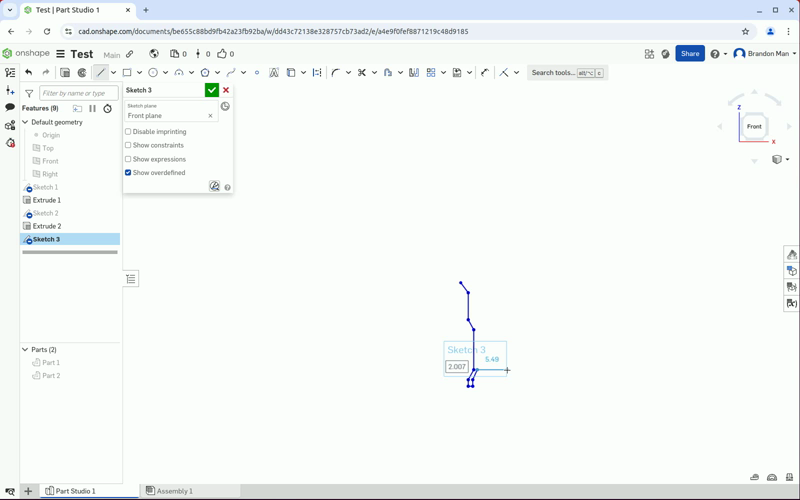
mouse_move(477, 329)
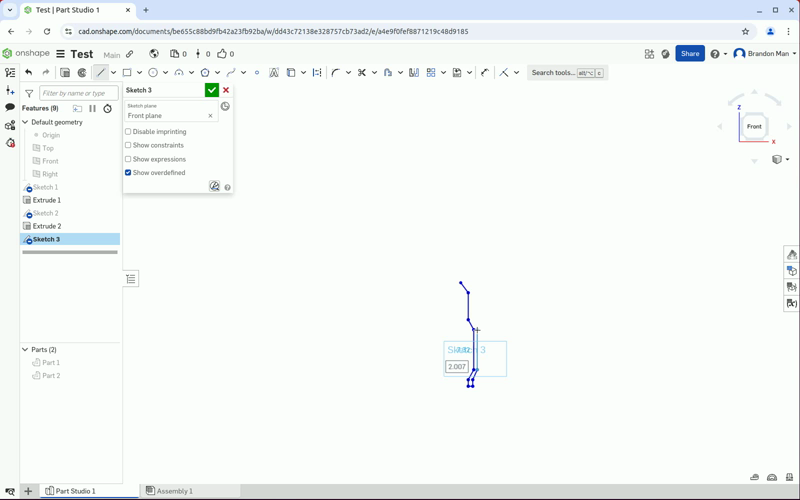
scroll(6)
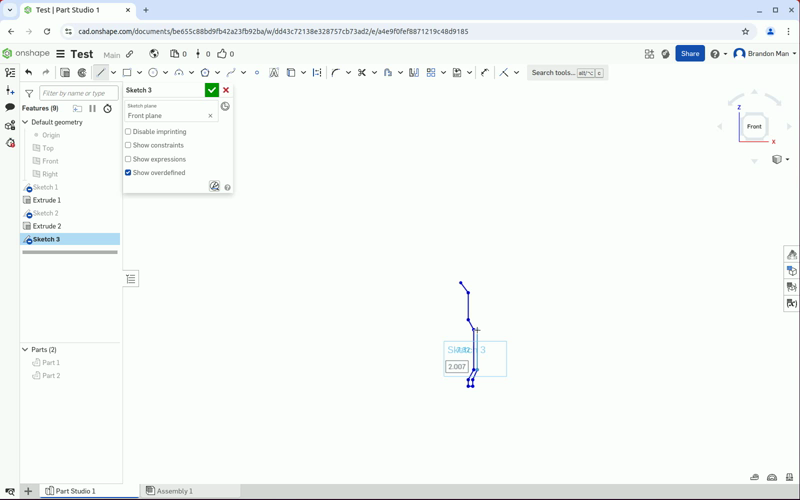
scroll(6)
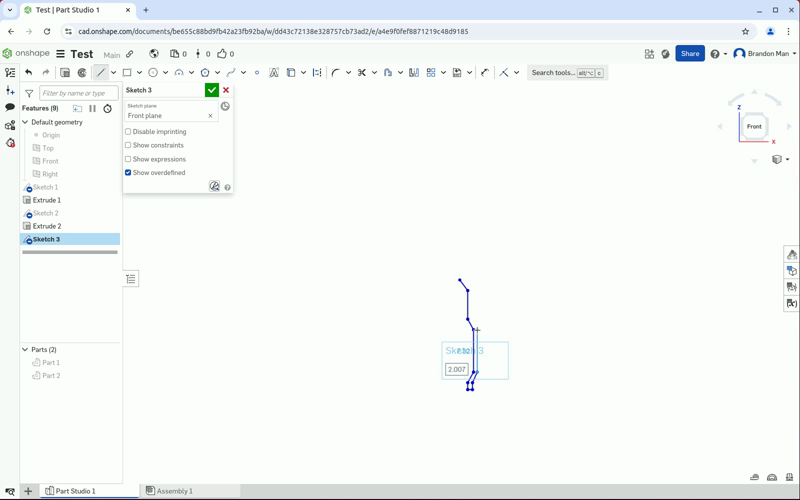
scroll(6)
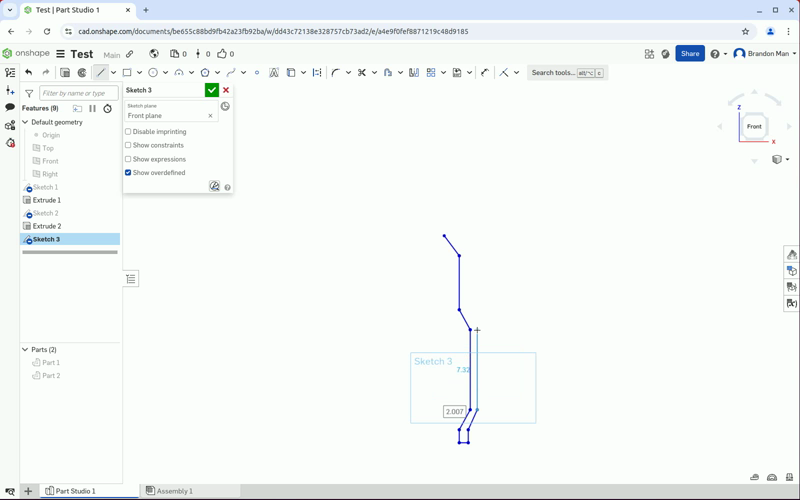
scroll(6)
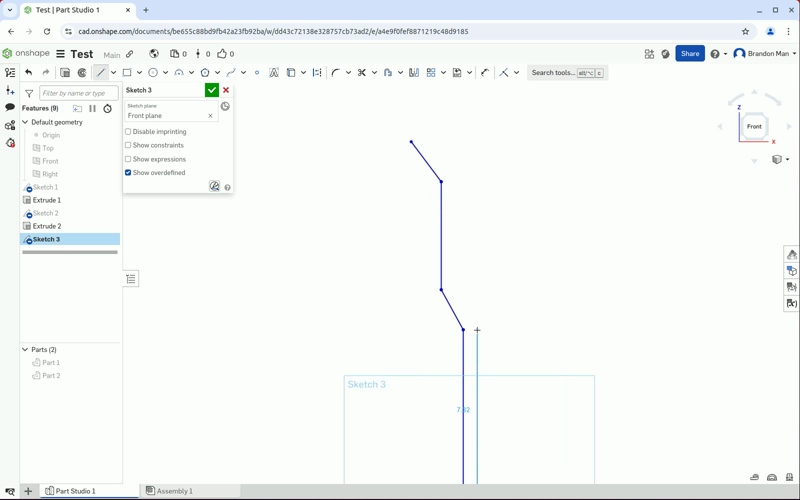
scroll(6)
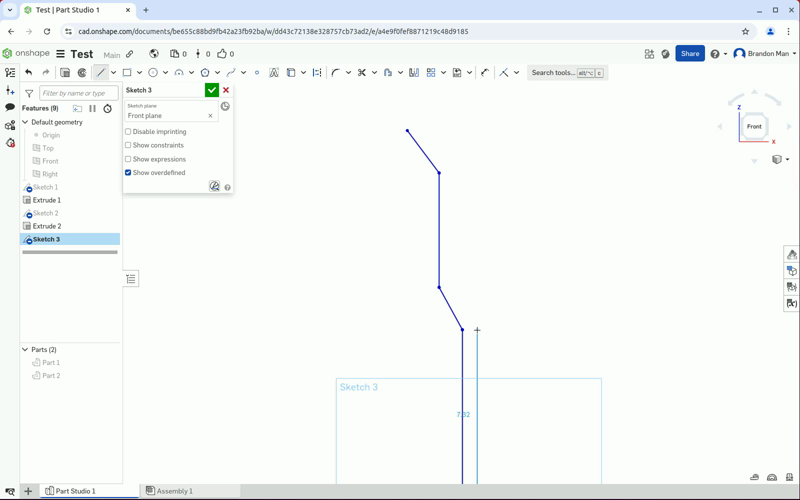
scroll(6)
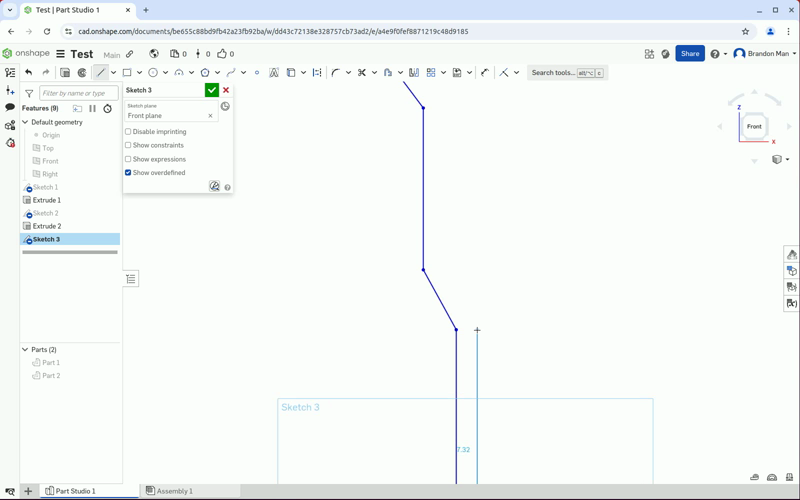
scroll(6)
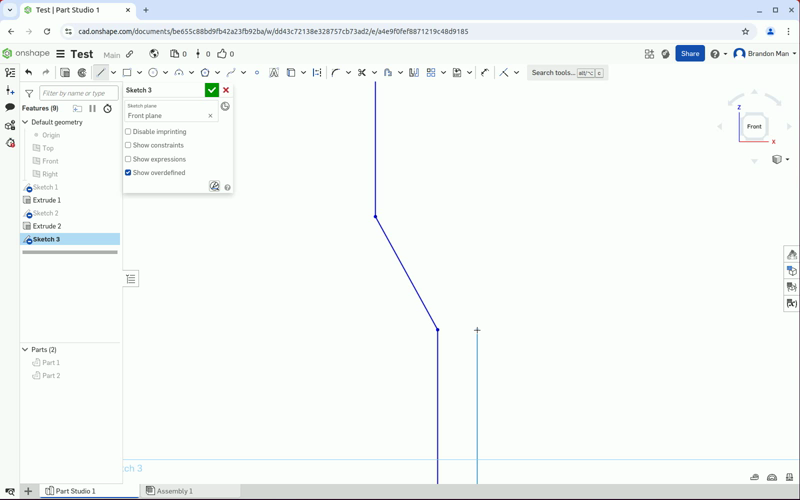
click(477, 329)
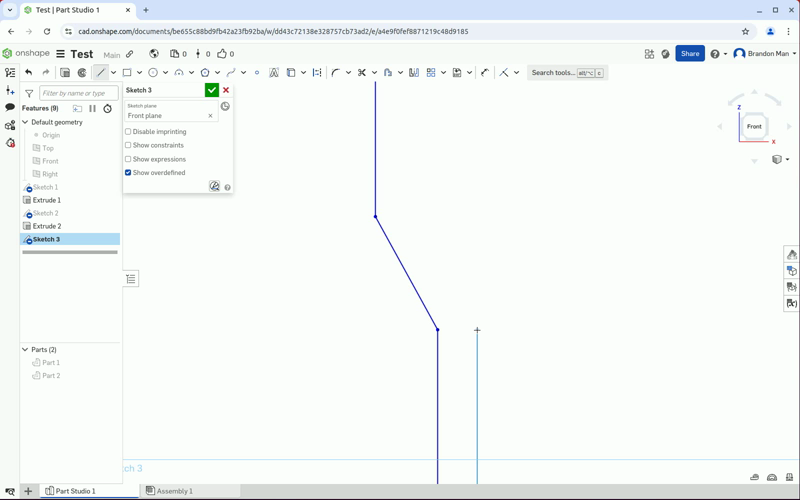
scroll(-6)
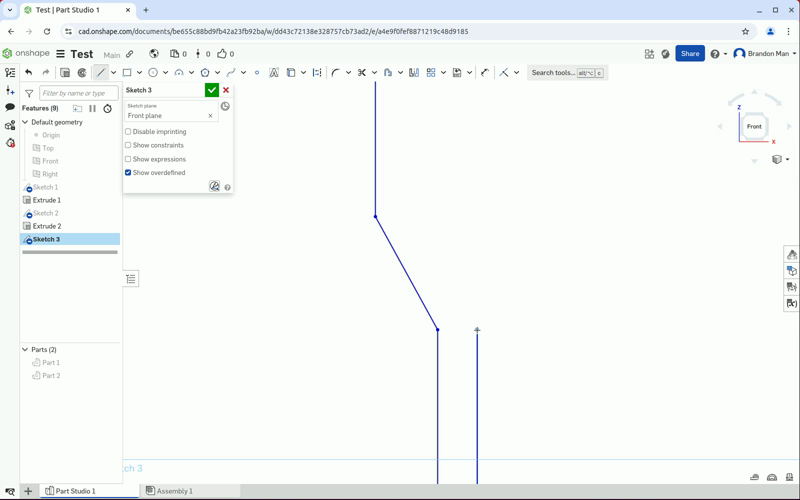
scroll(-6)
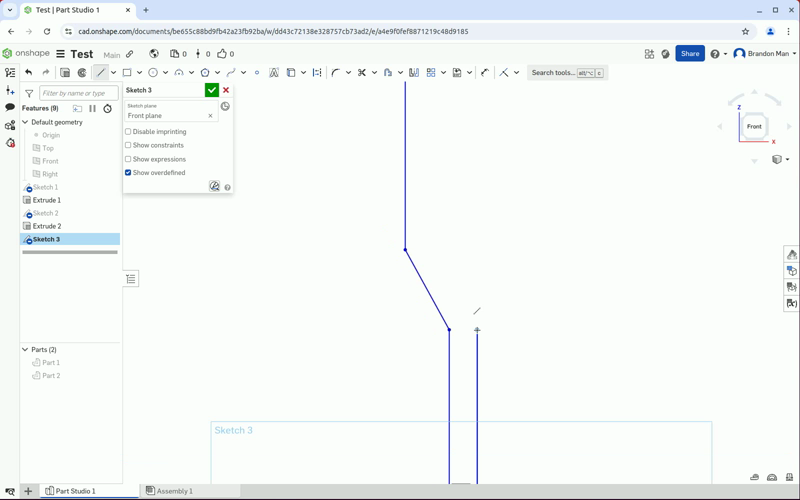
scroll(-6)
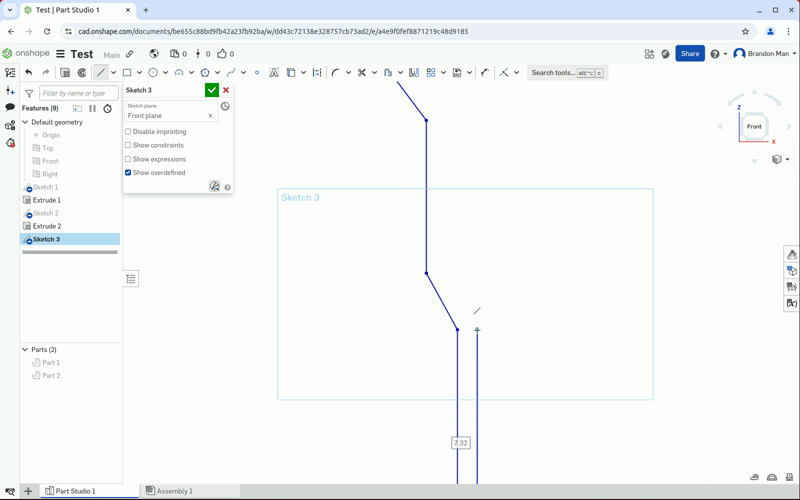
scroll(-6)
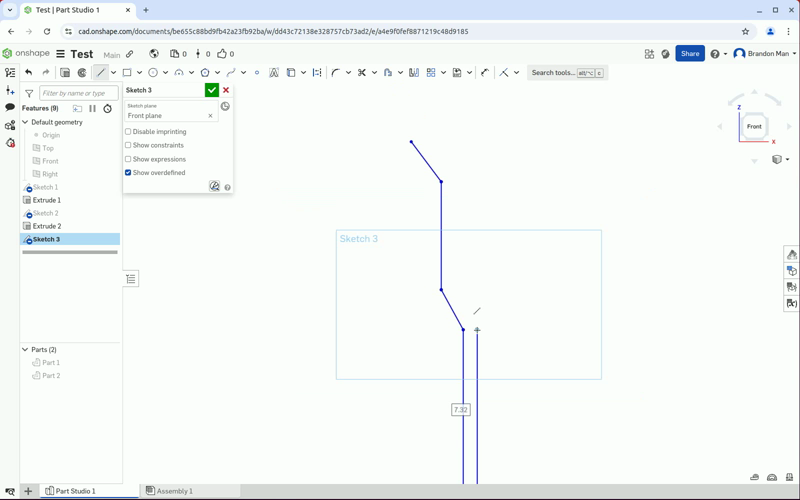
scroll(-6)
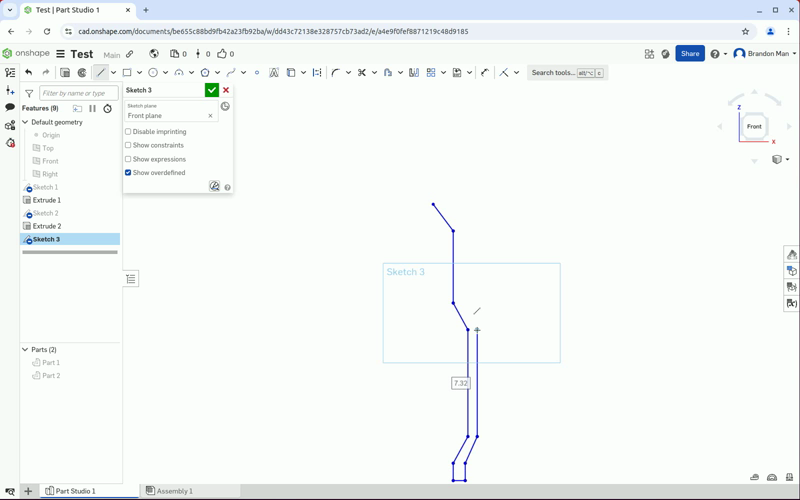
scroll(-6)
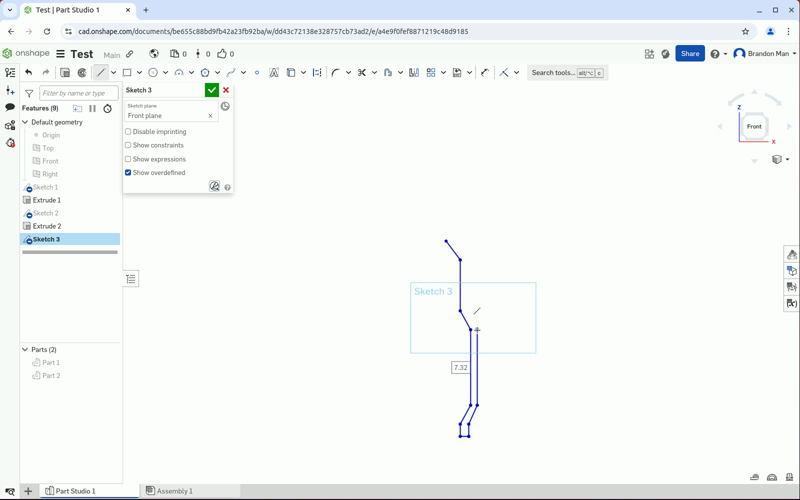
scroll(-6)
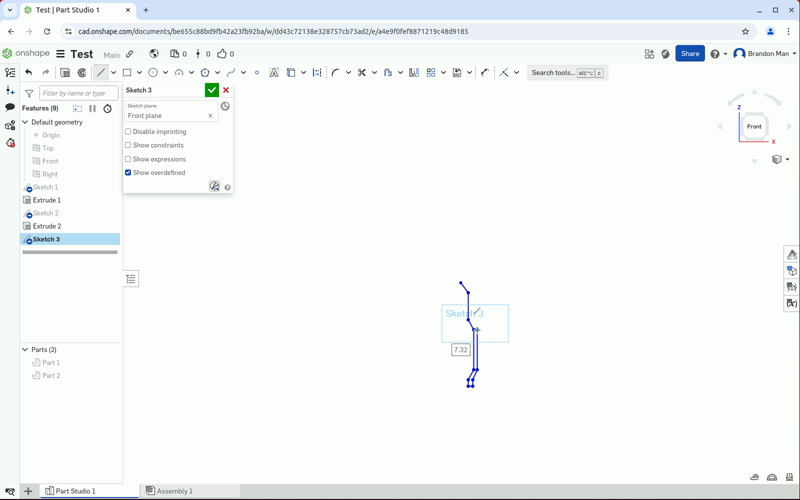
key_up(shift)
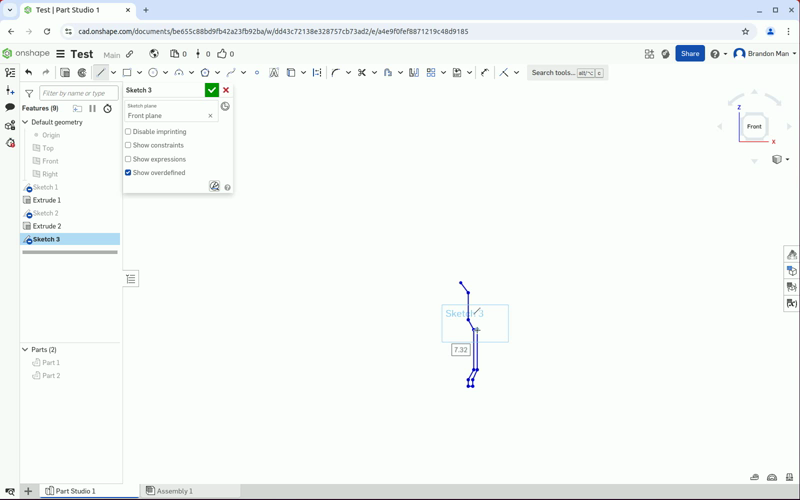
key_down(shift)
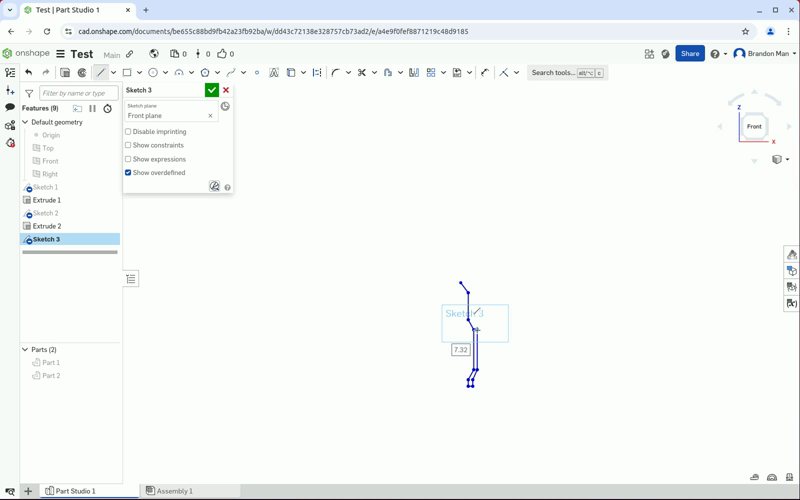
mouse_move(507, 329)
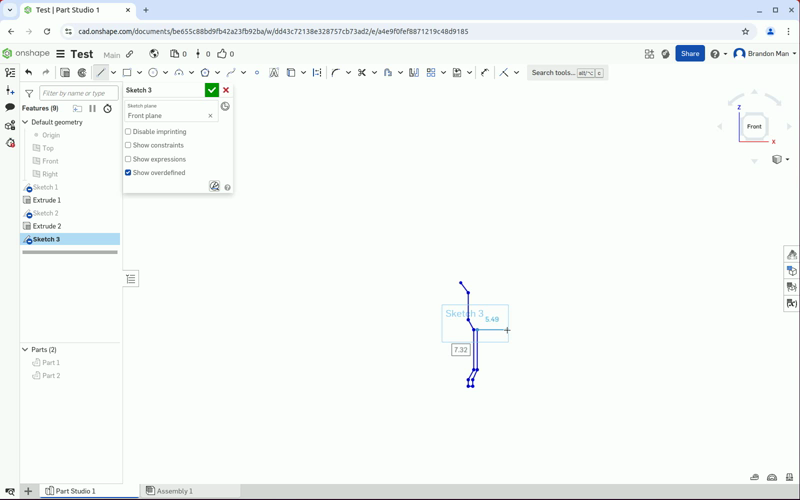
mouse_move(472, 319)
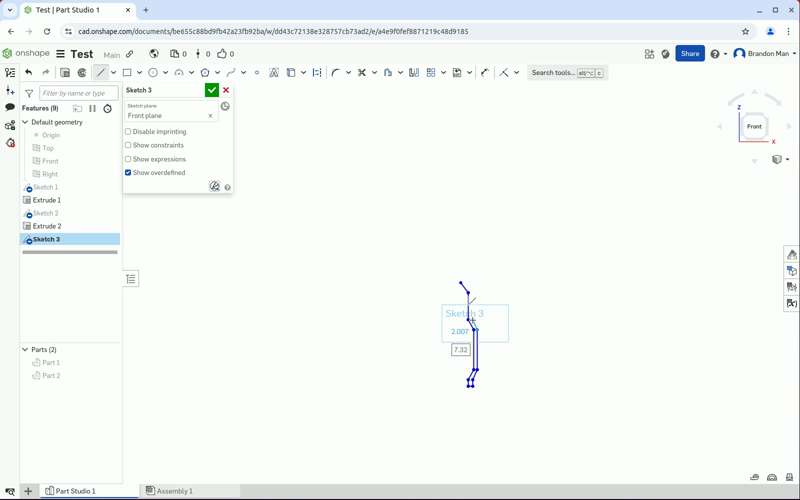
click(472, 319)
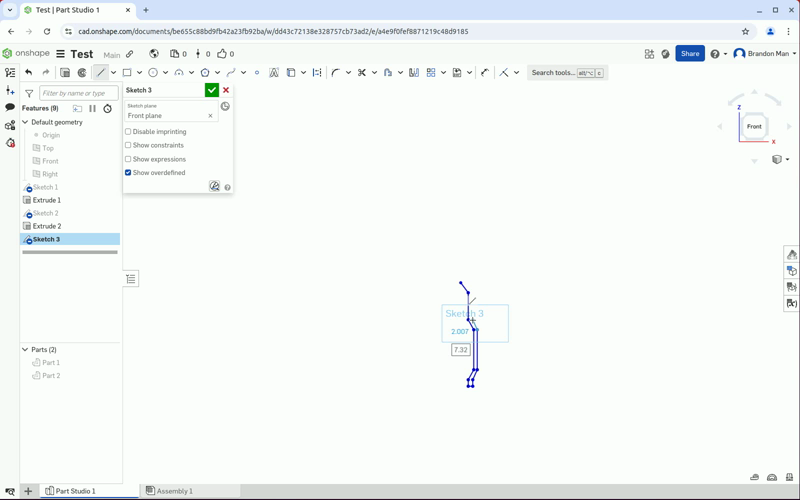
key_up(shift)
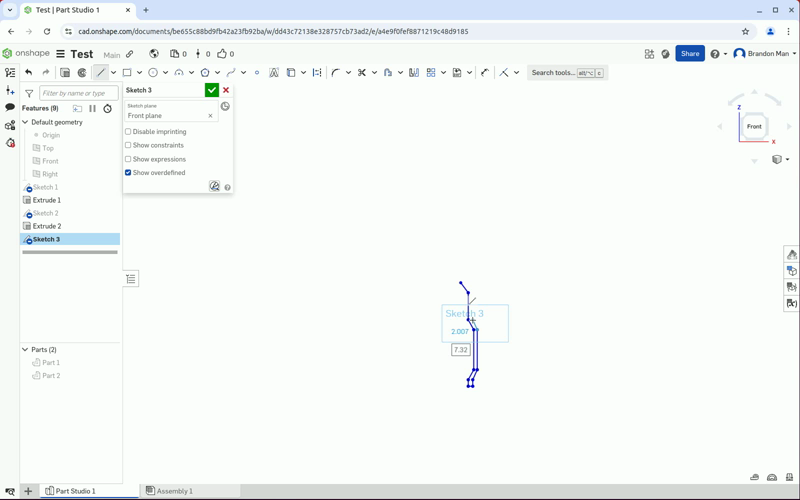
key_down(shift)
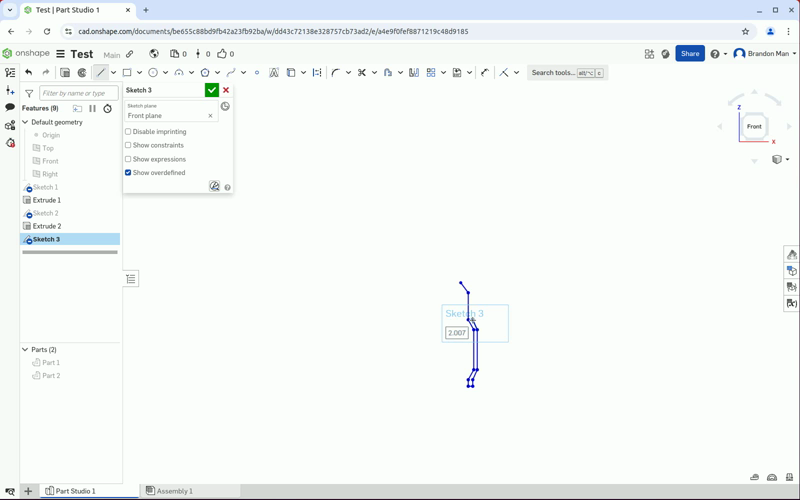
mouse_move(502, 319)
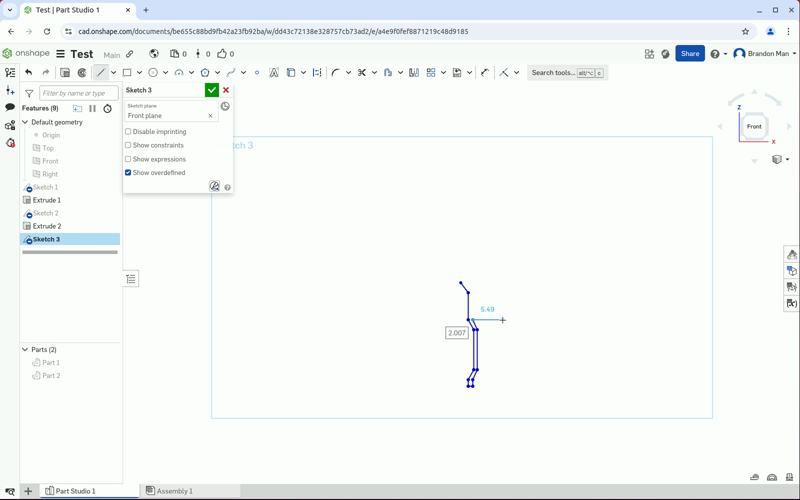
mouse_move(472, 292)
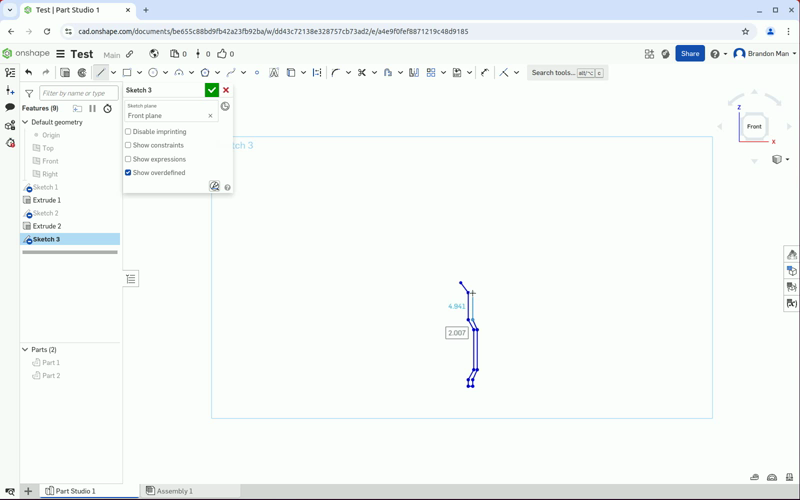
click(472, 292)
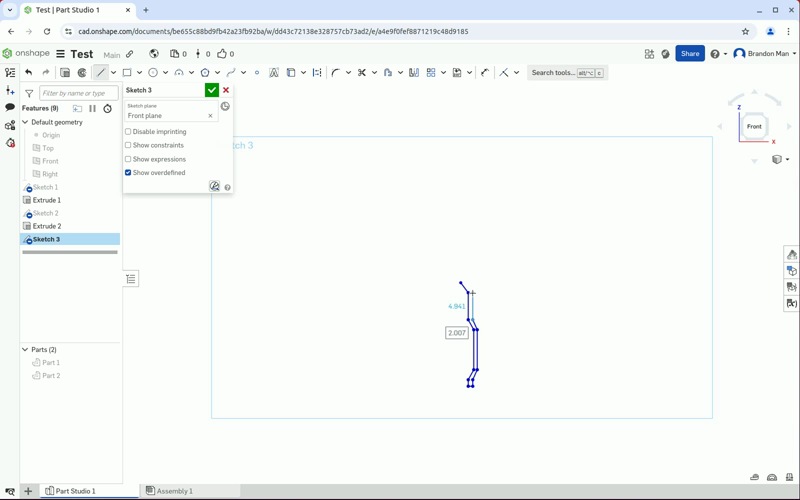
key_up(shift)
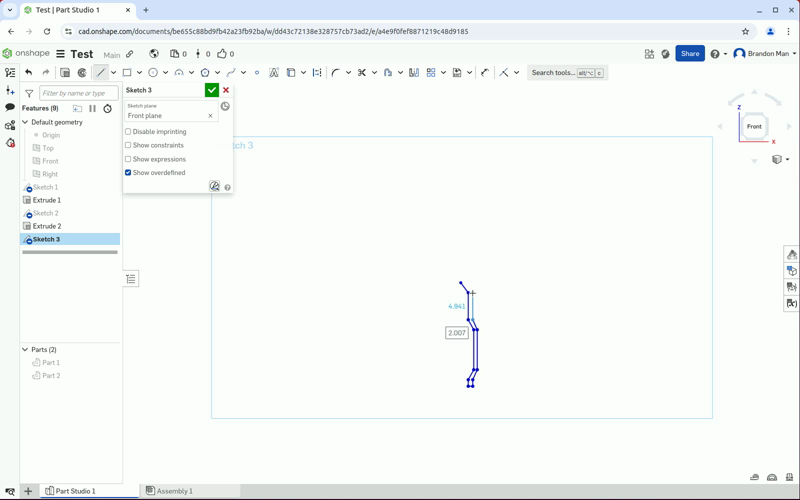
key_down(shift)
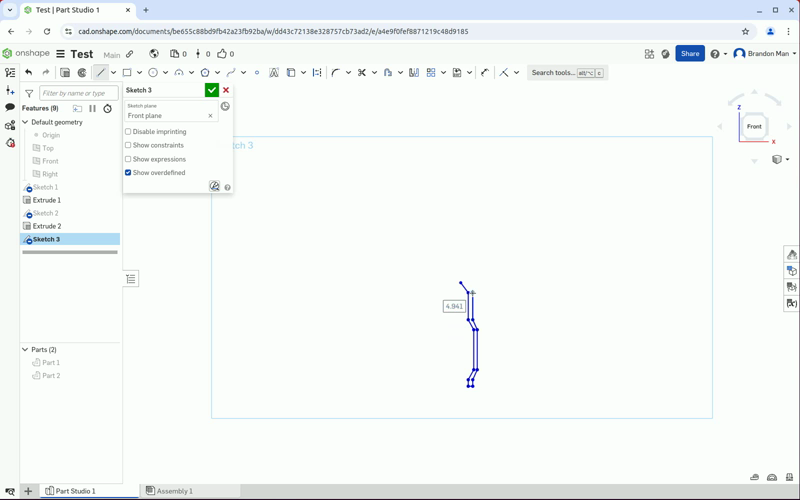
mouse_move(502, 292)
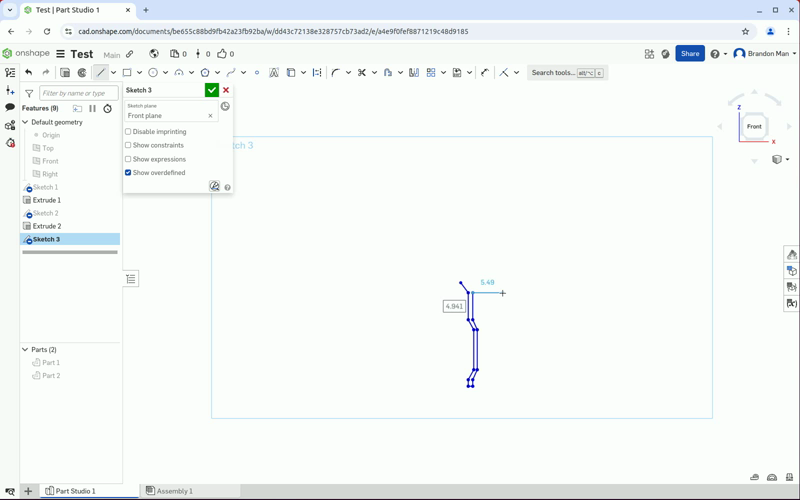
mouse_move(464, 282)
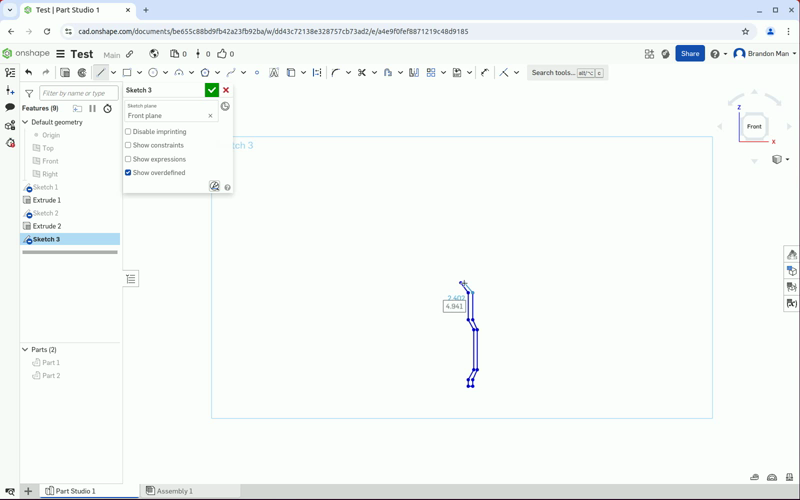
scroll(6)
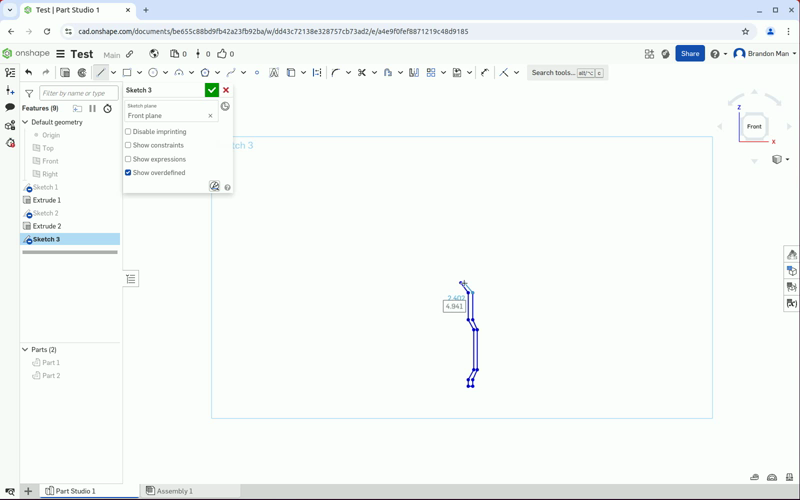
scroll(6)
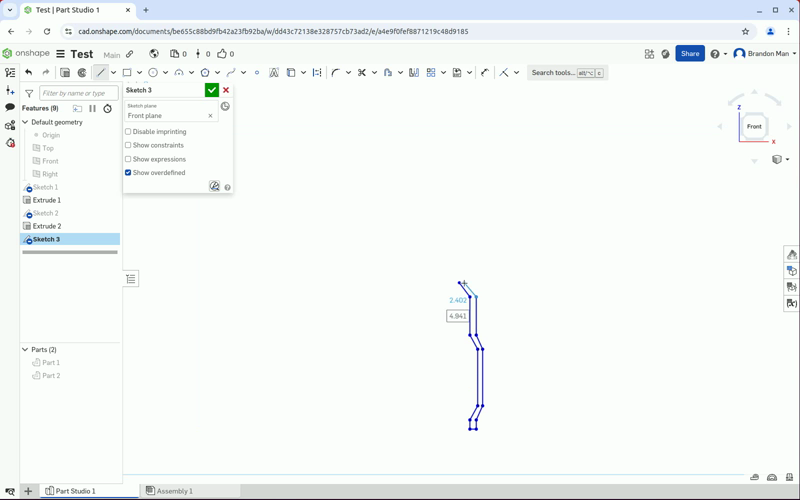
scroll(6)
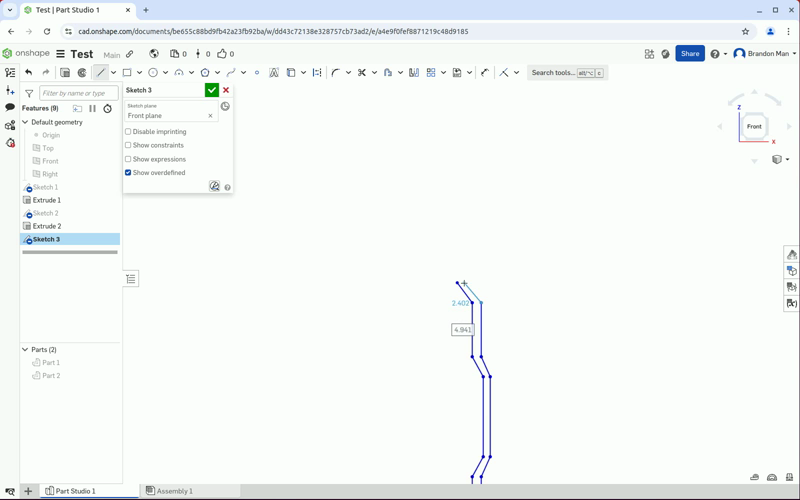
scroll(6)
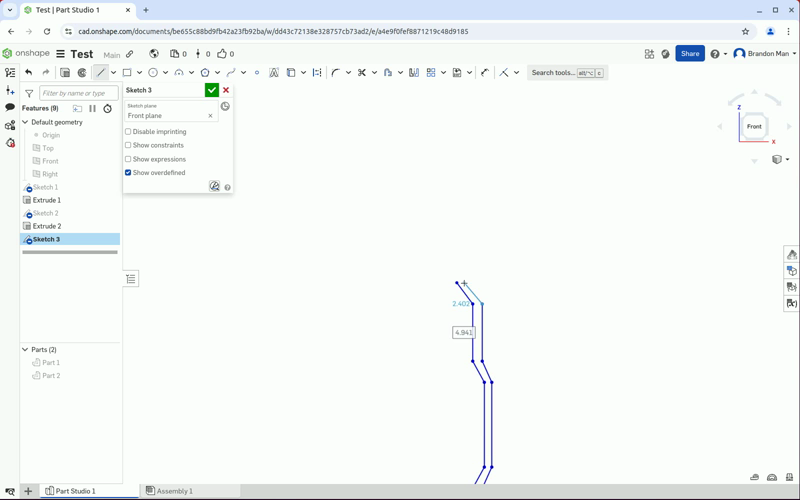
scroll(6)
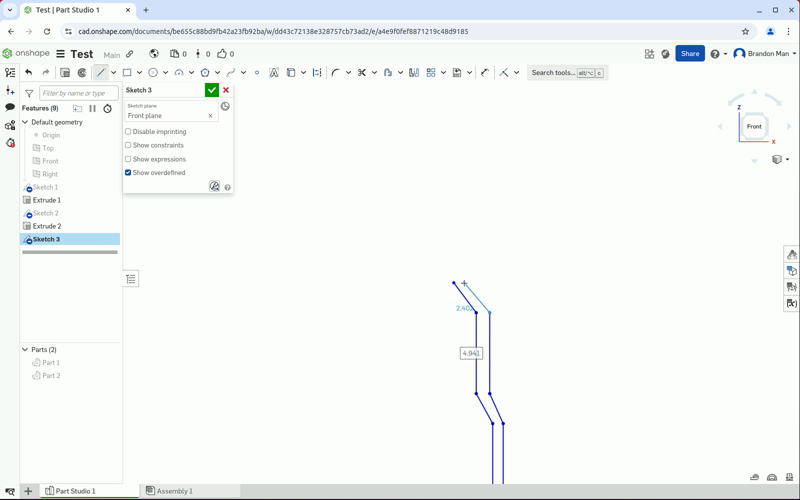
scroll(6)
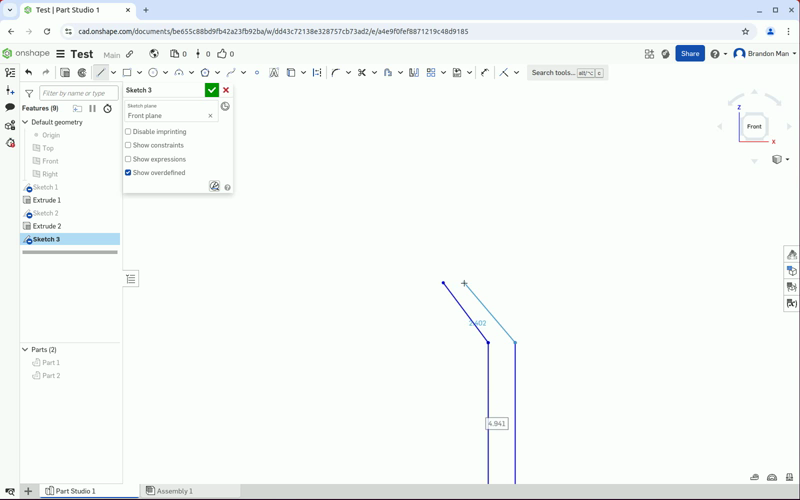
scroll(6)
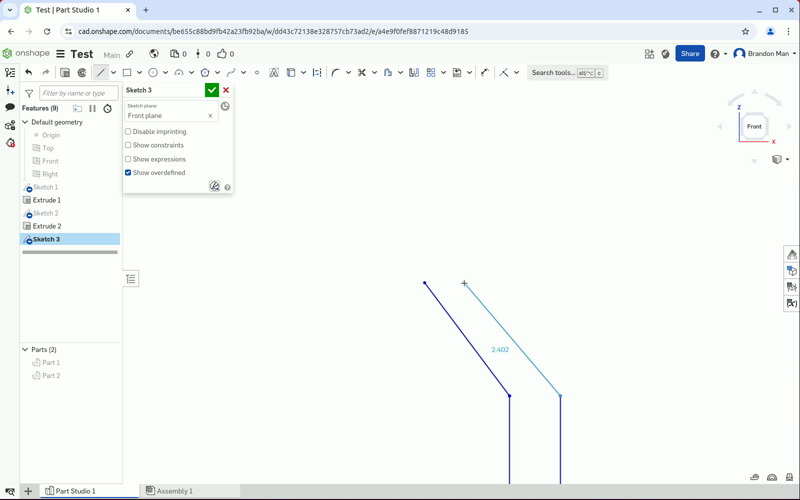
click(464, 282)
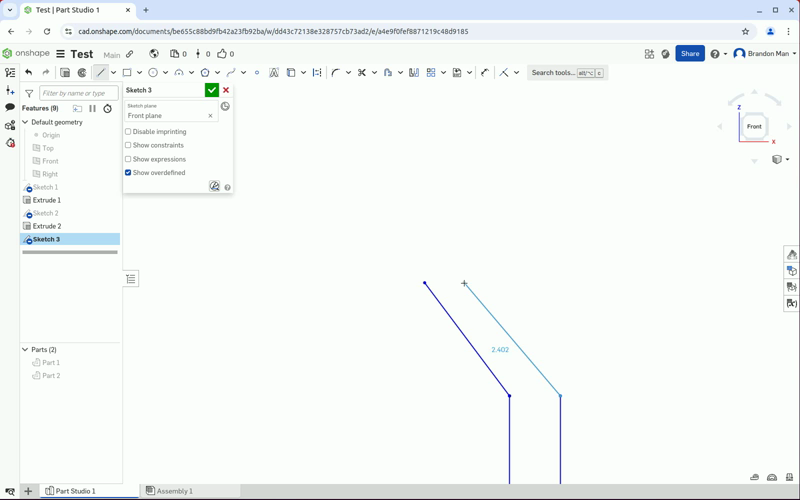
scroll(-6)
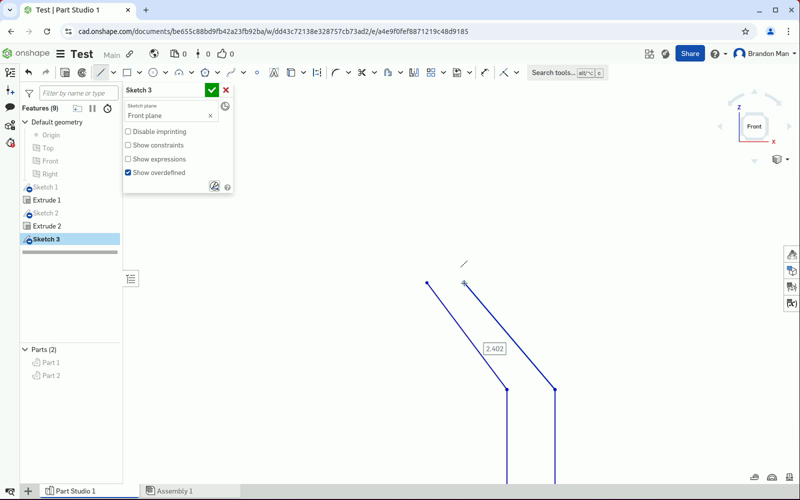
scroll(-6)
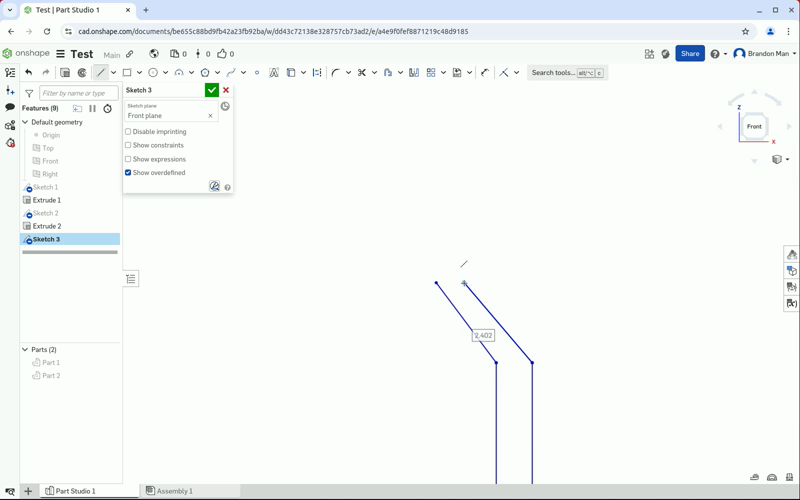
scroll(-6)
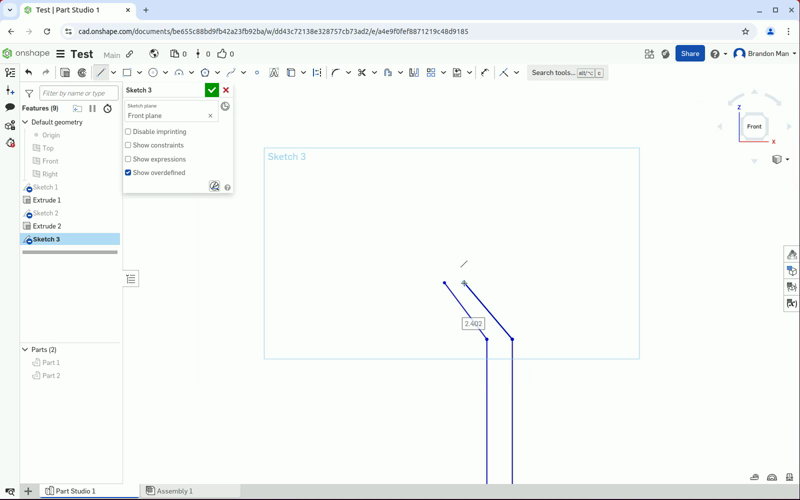
scroll(-6)
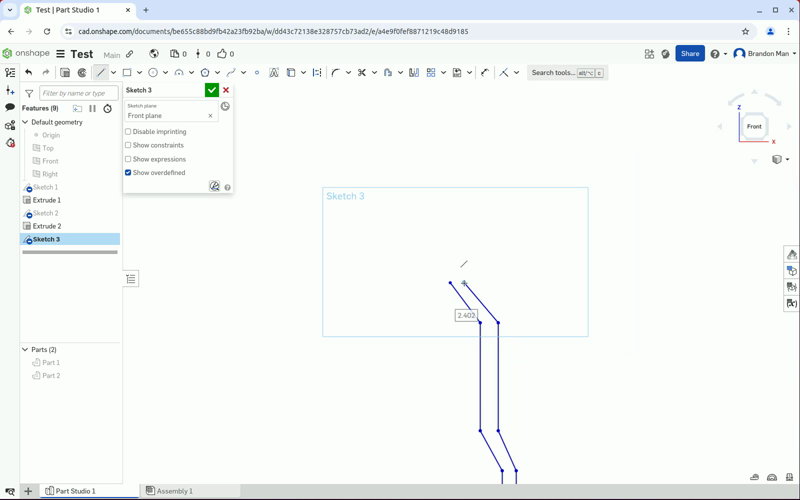
scroll(-6)
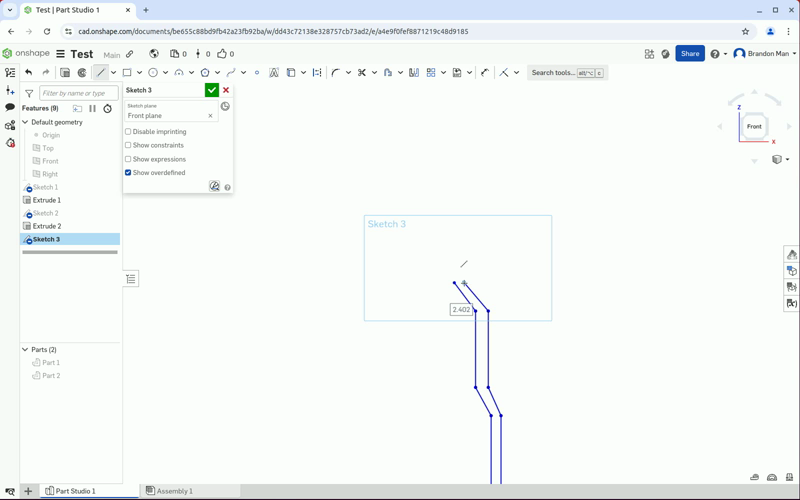
scroll(-6)
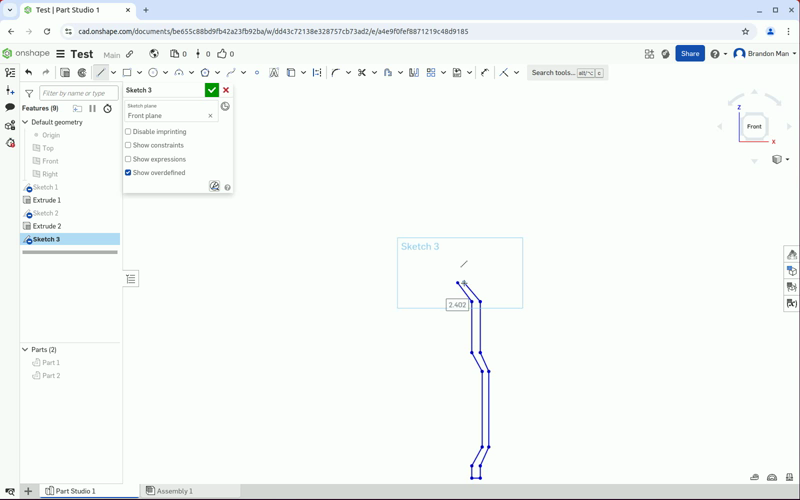
scroll(-6)
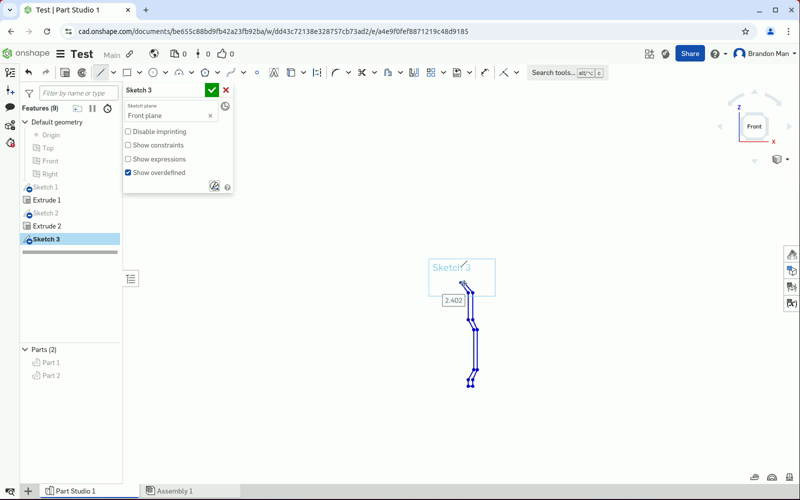
key_up(shift)
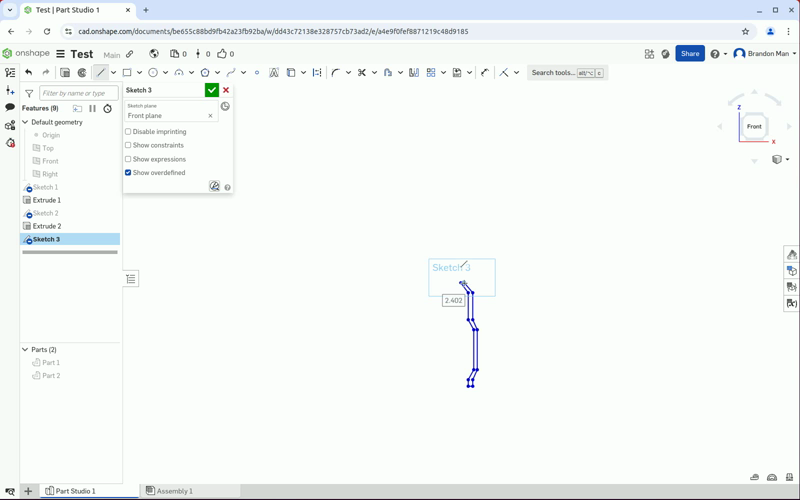
mouse_move(494, 282)
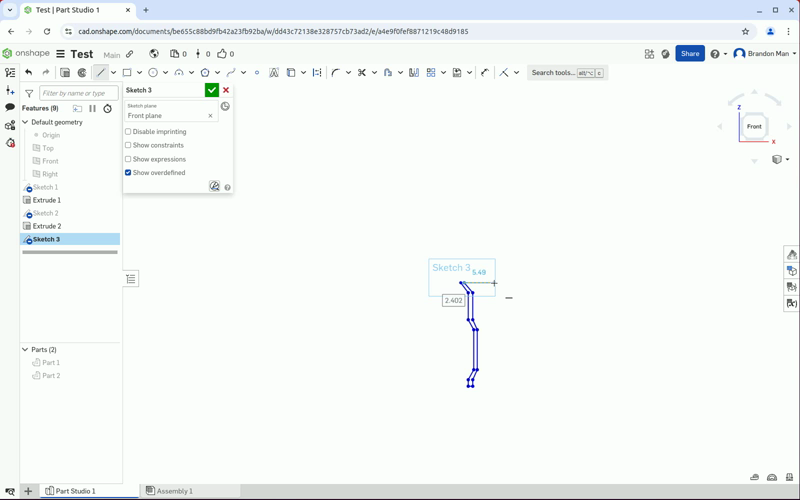
key_down(shift)
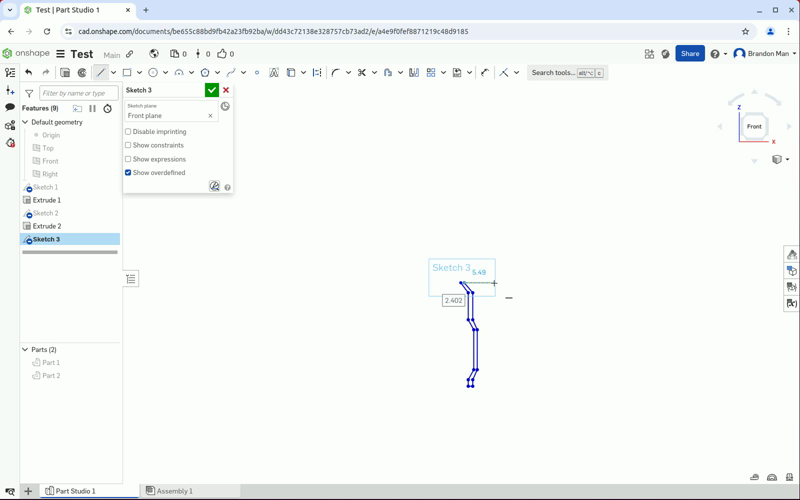
mouse_move(460, 282)
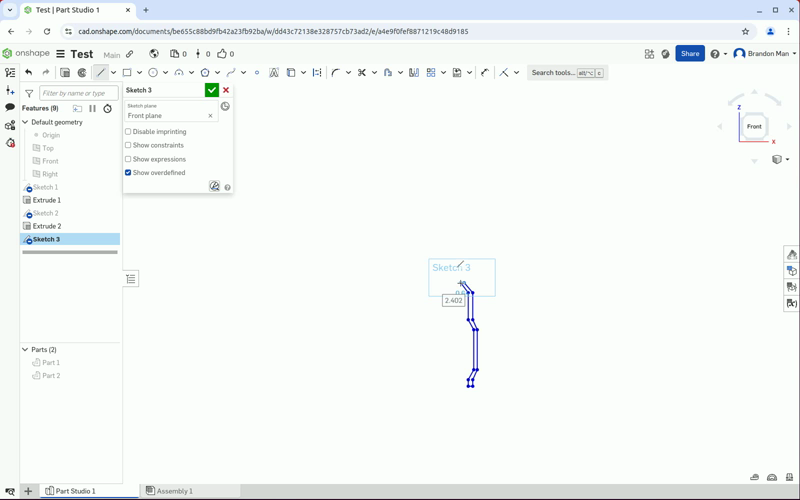
scroll(6)
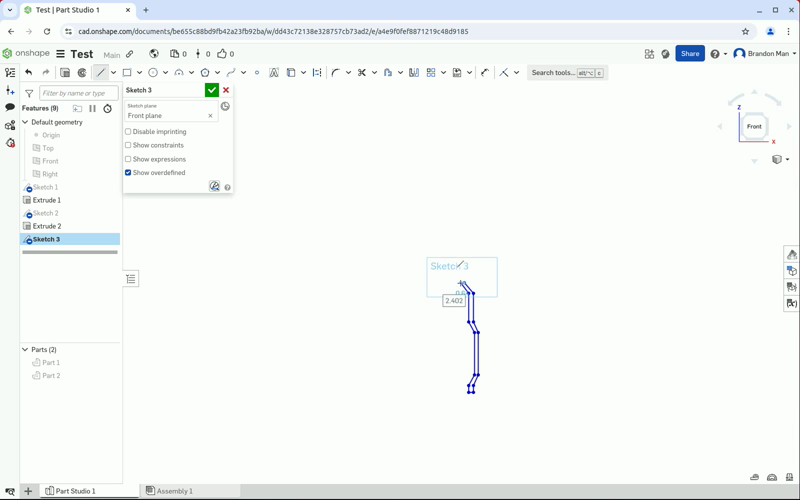
scroll(6)
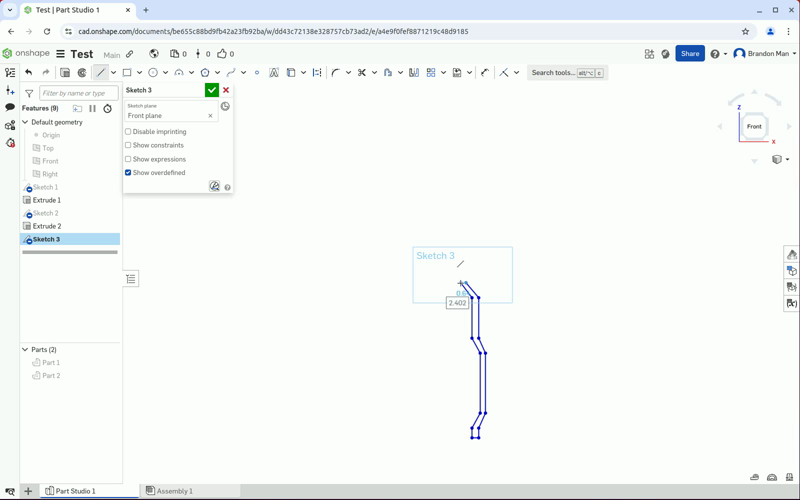
scroll(6)
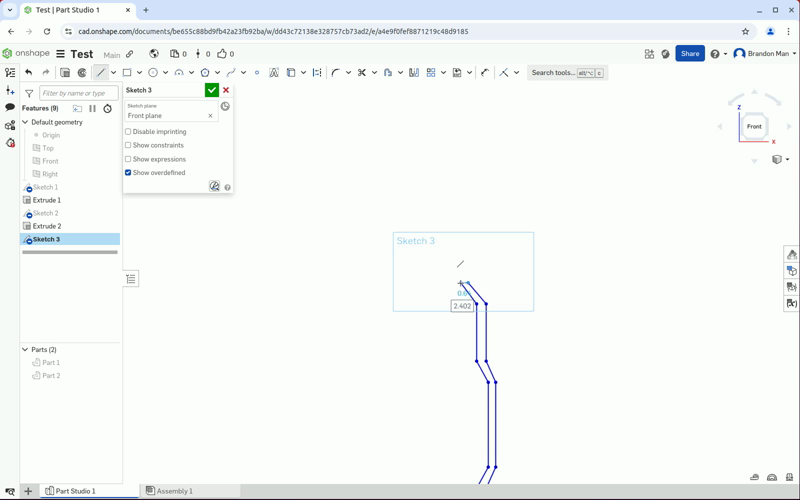
scroll(6)
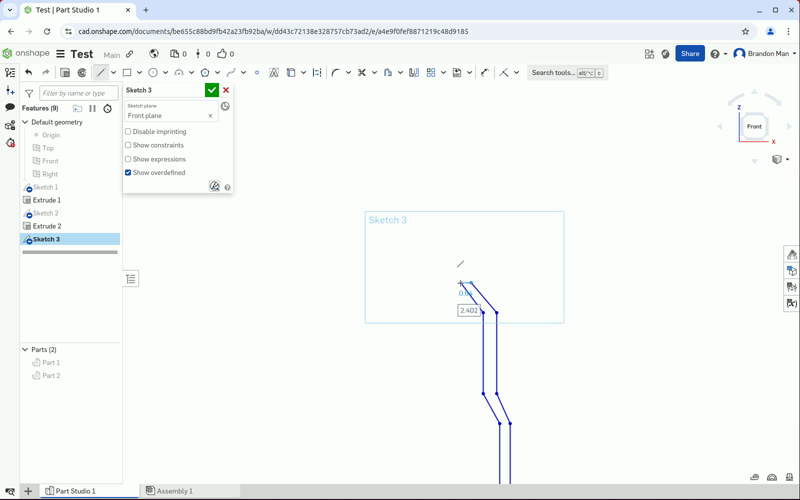
scroll(6)
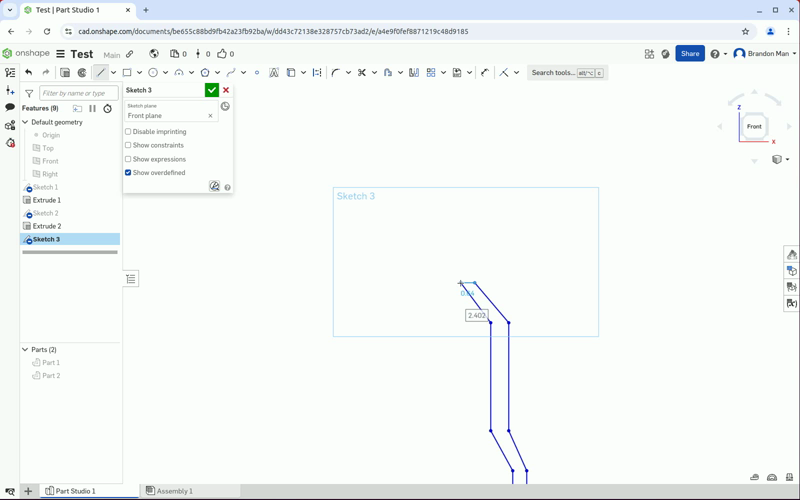
scroll(6)
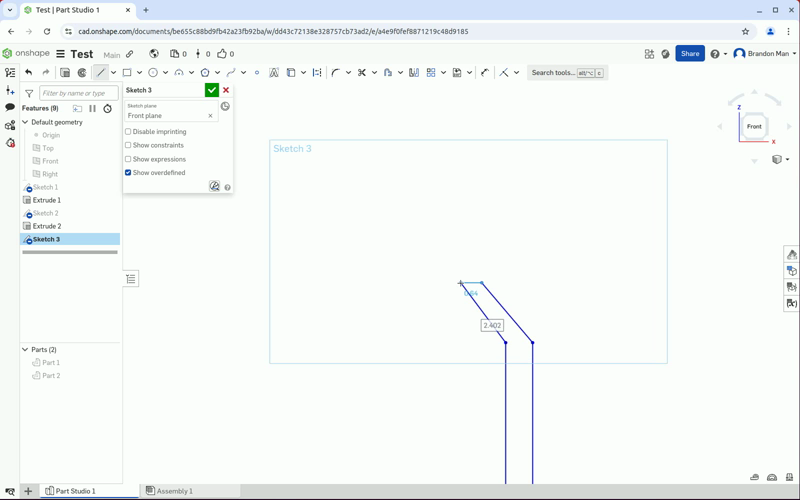
scroll(6)
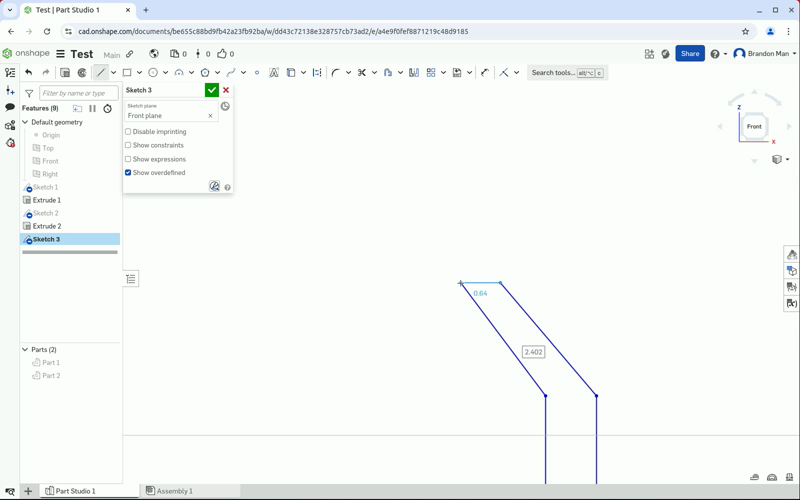
key_up(shift)
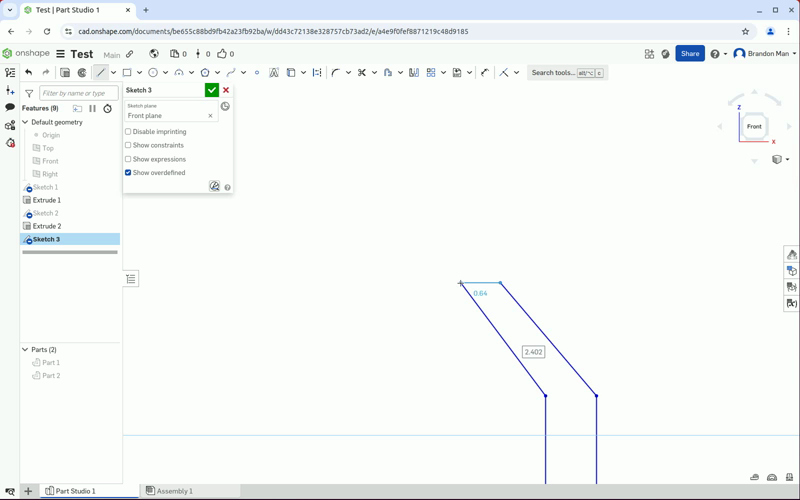
click(460, 282)
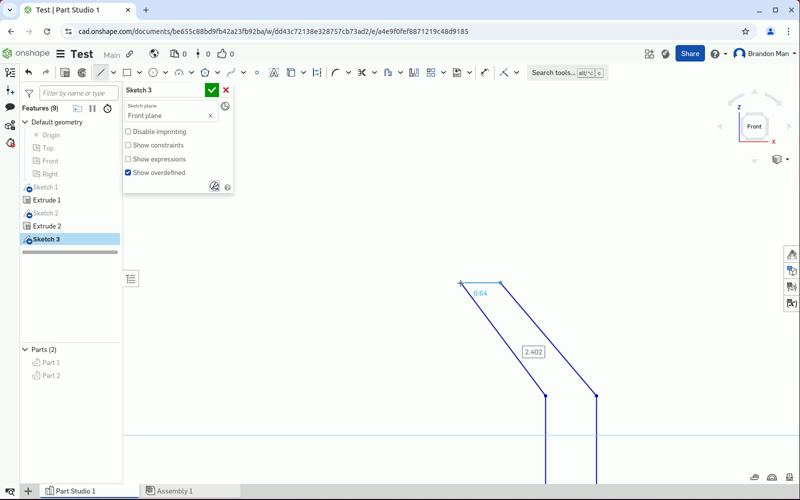
scroll(-6)
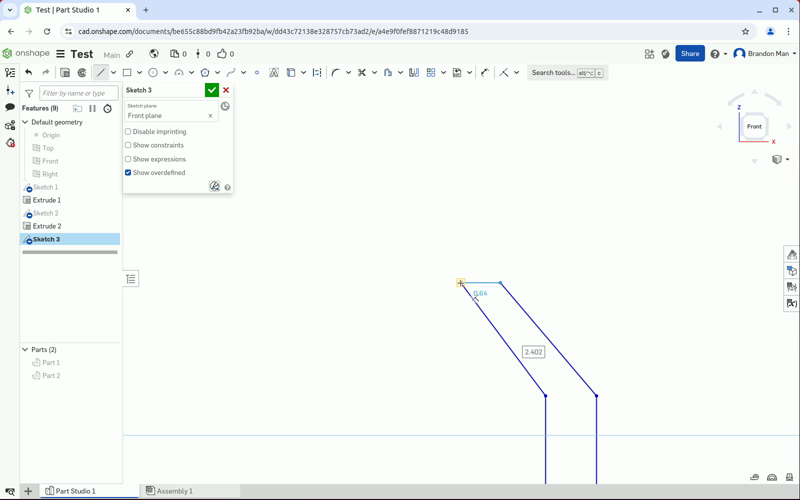
scroll(-6)
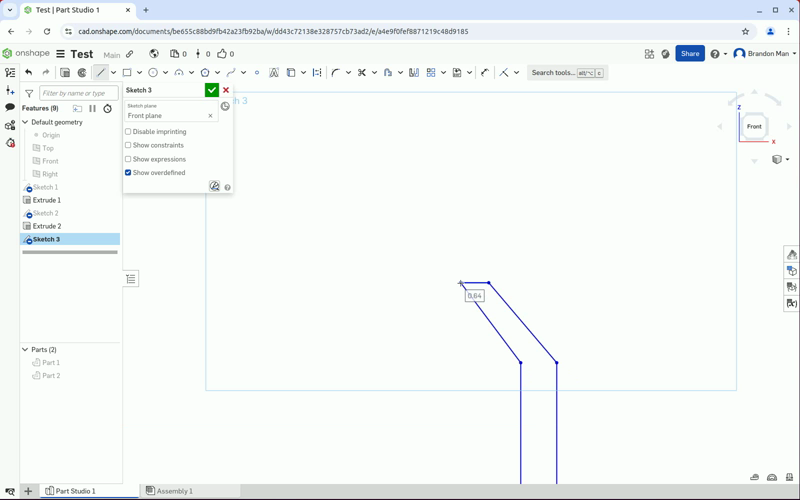
scroll(-6)
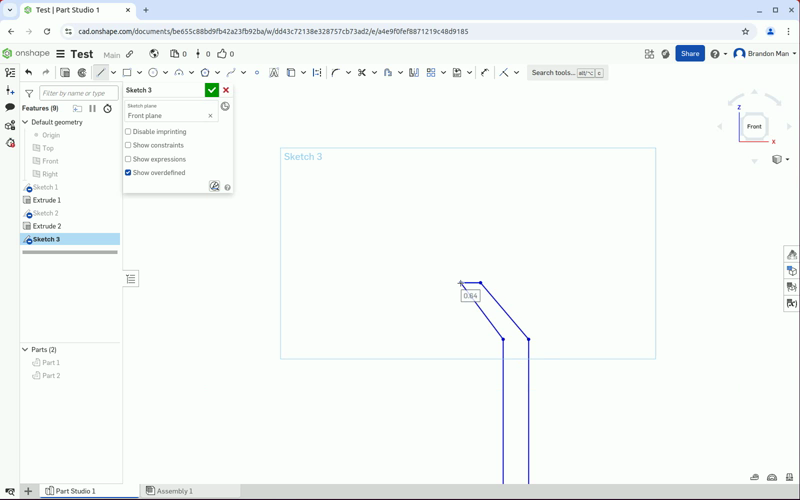
scroll(-6)
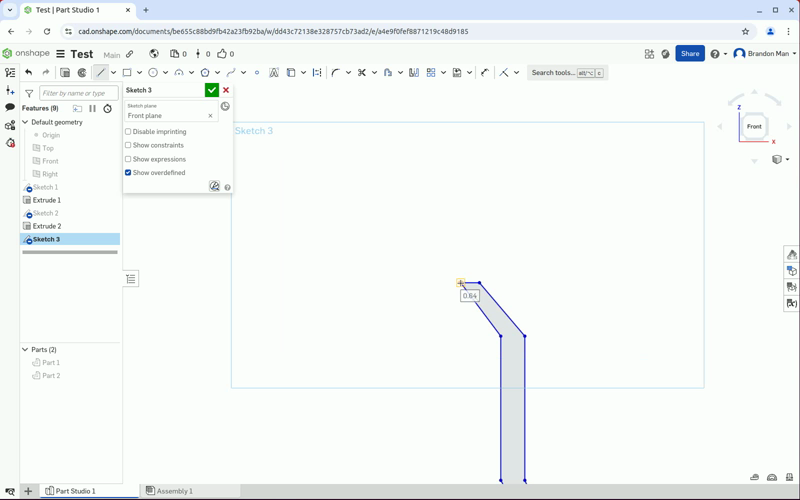
scroll(-6)
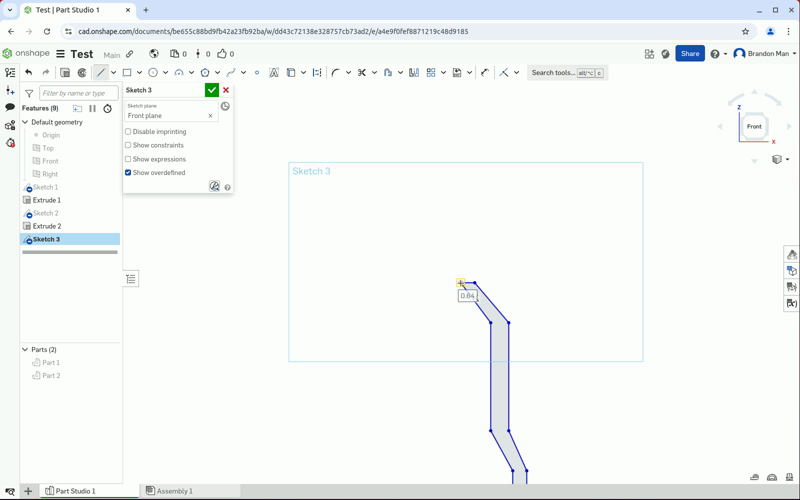
scroll(-6)
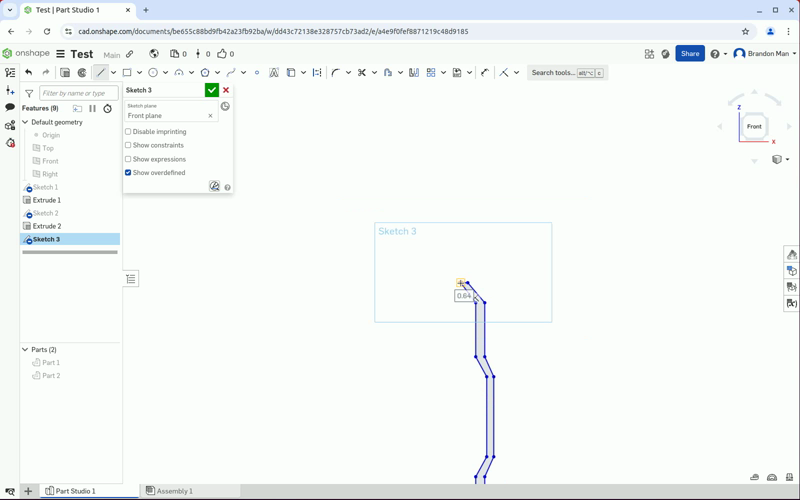
scroll(-6)
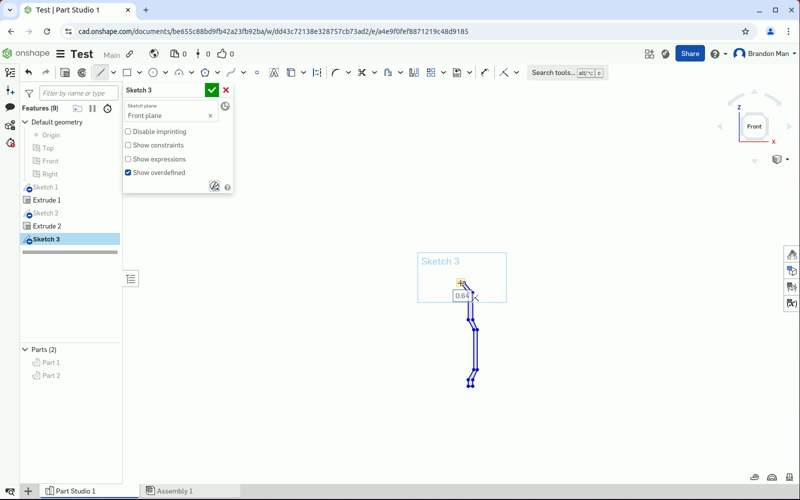
key(esc)
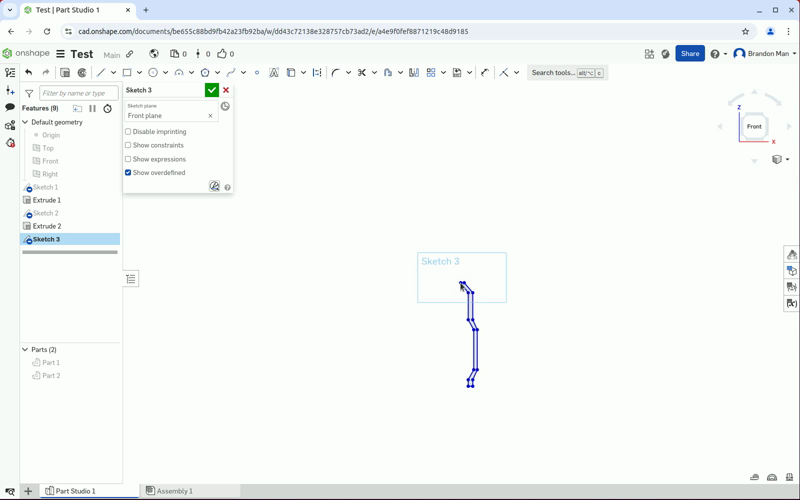
mouse_move(469, 311)
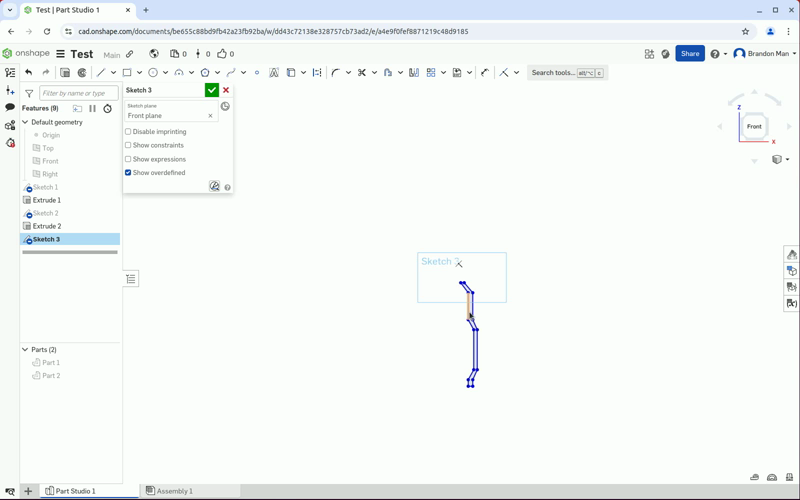
scroll(6)
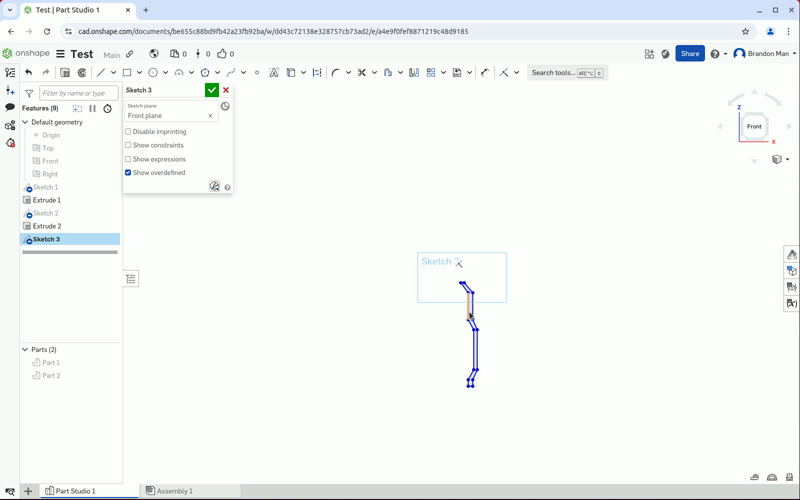
scroll(6)
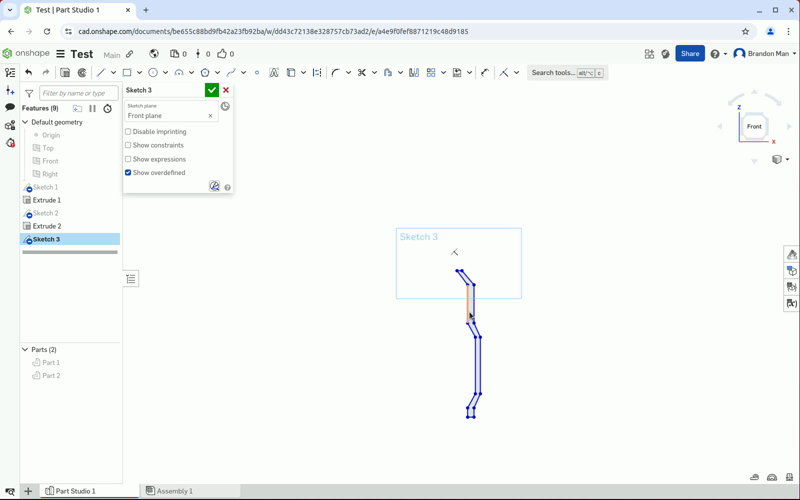
scroll(6)
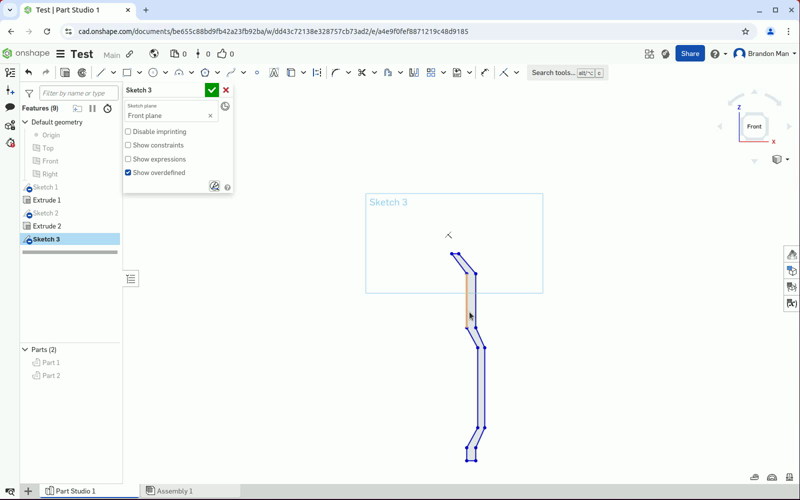
scroll(6)
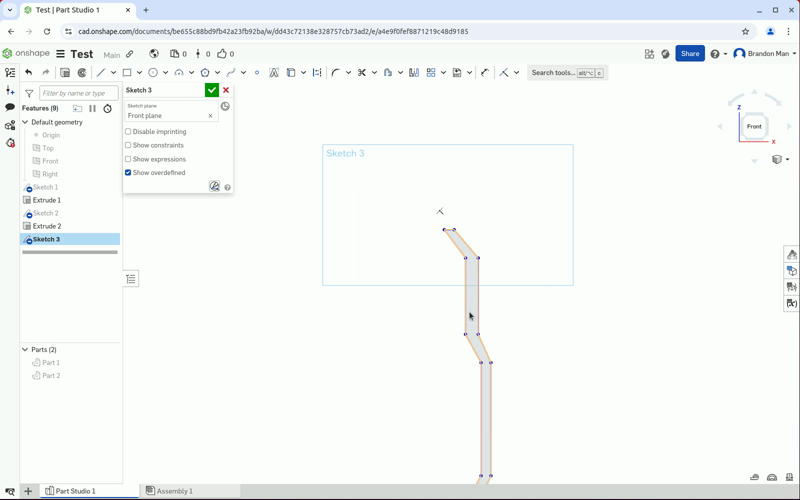
scroll(6)
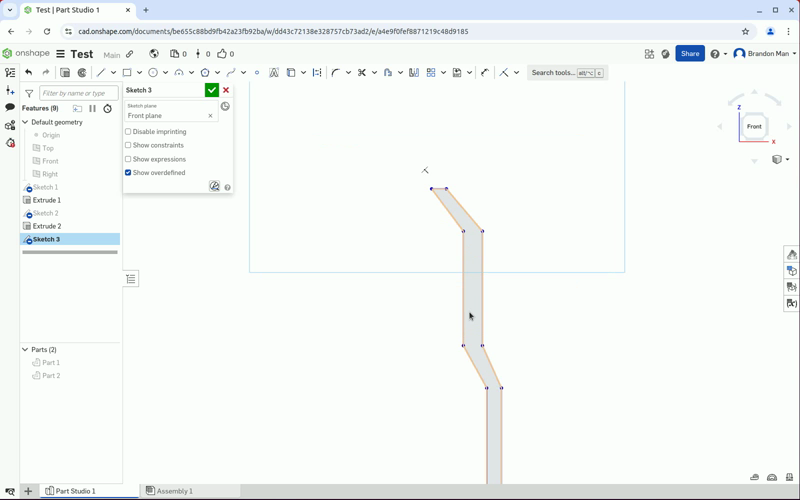
scroll(6)
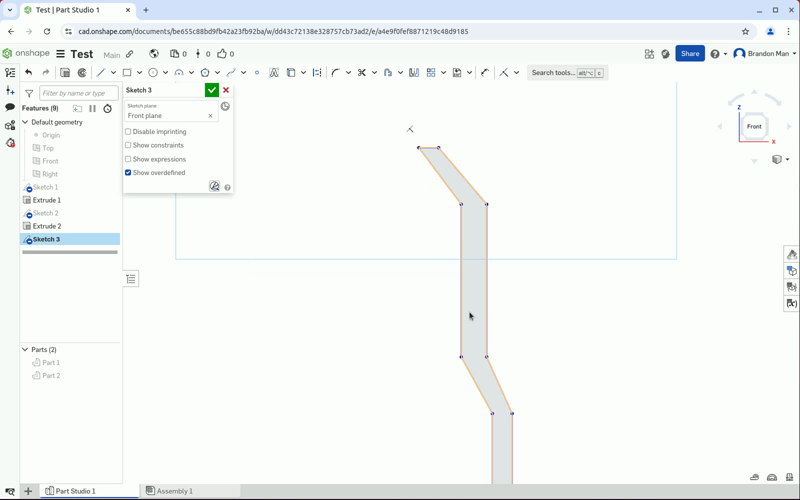
scroll(6)
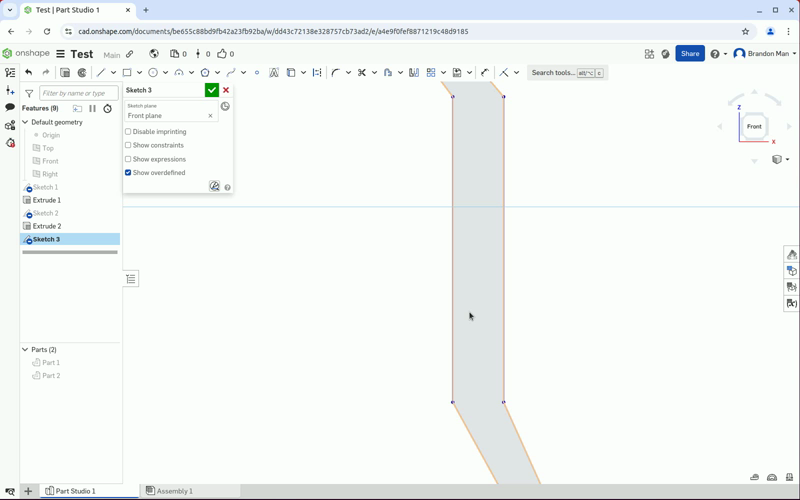
click(469, 311)
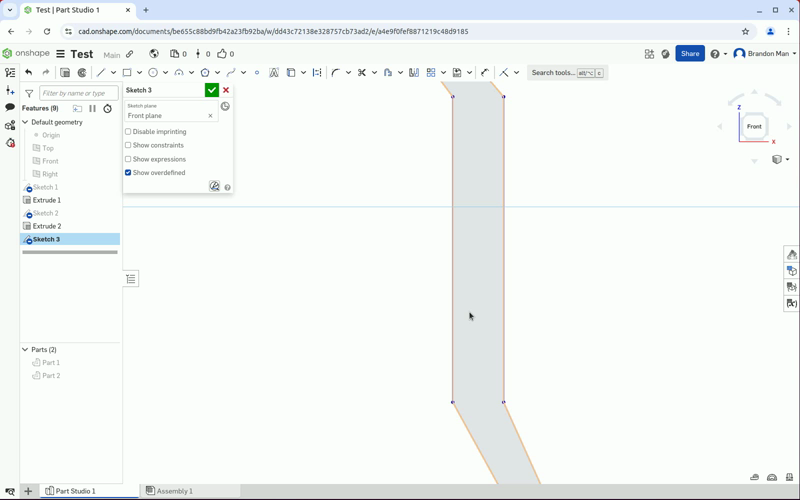
scroll(-6)
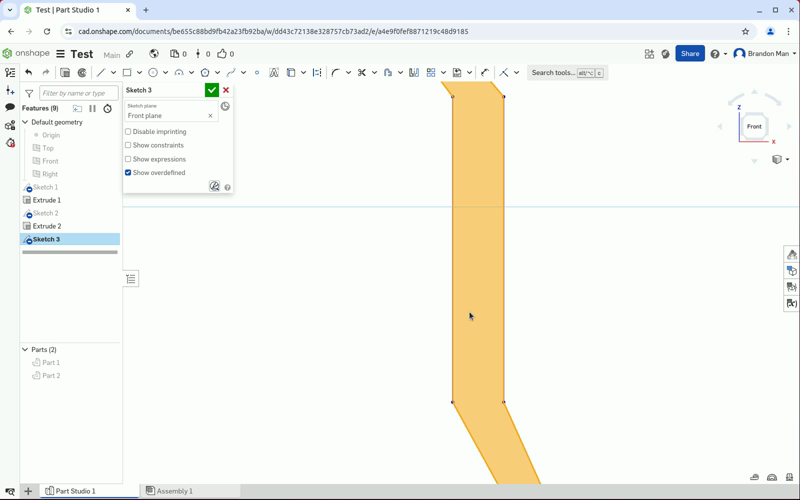
scroll(-6)
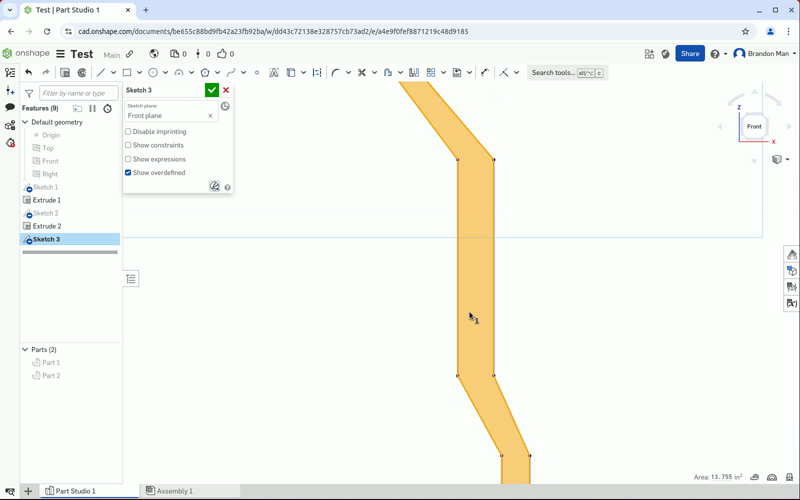
scroll(-6)
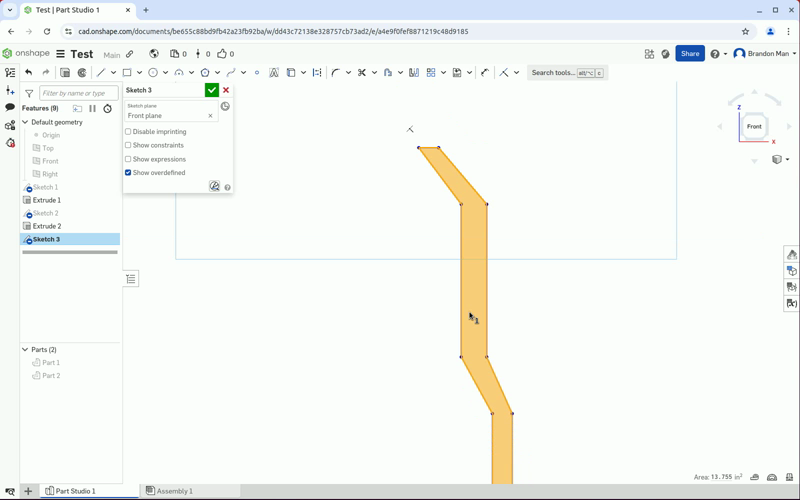
scroll(-6)
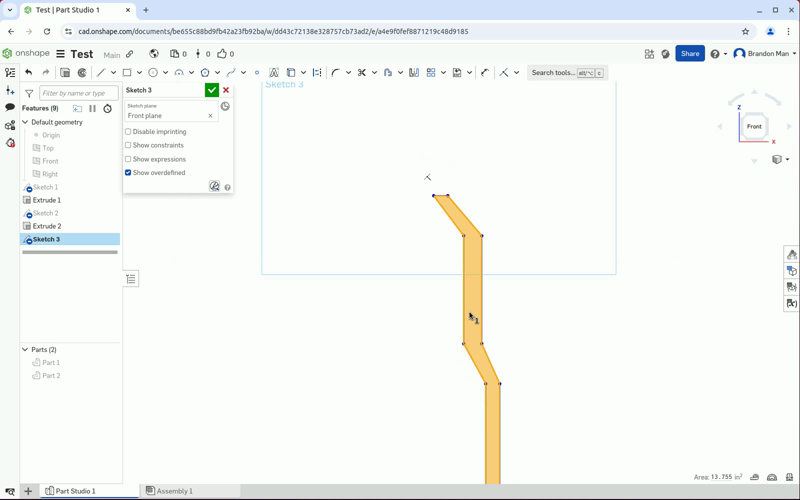
scroll(-6)
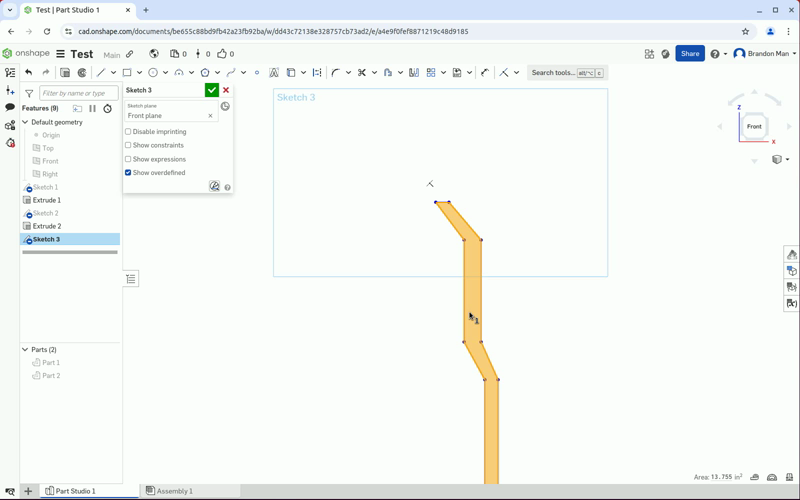
scroll(-6)
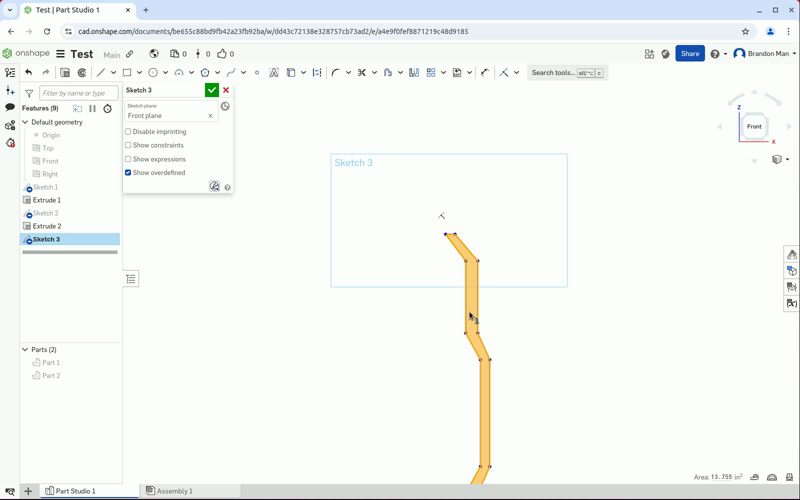
scroll(-6)
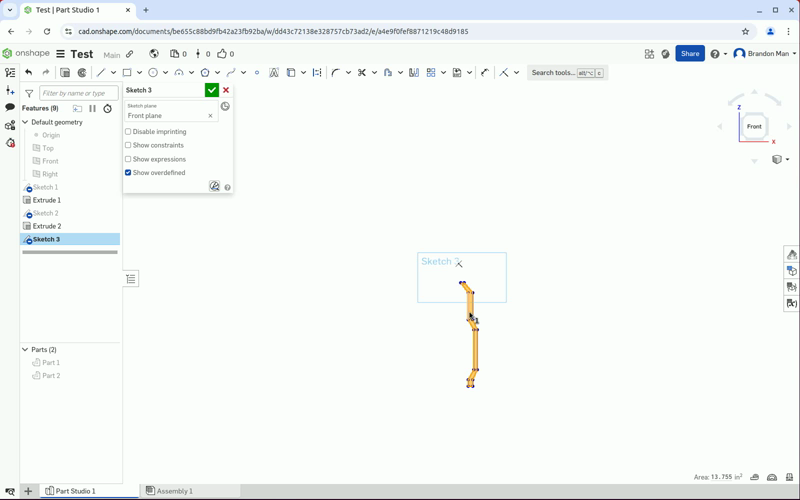
mouse_move(73, 352)
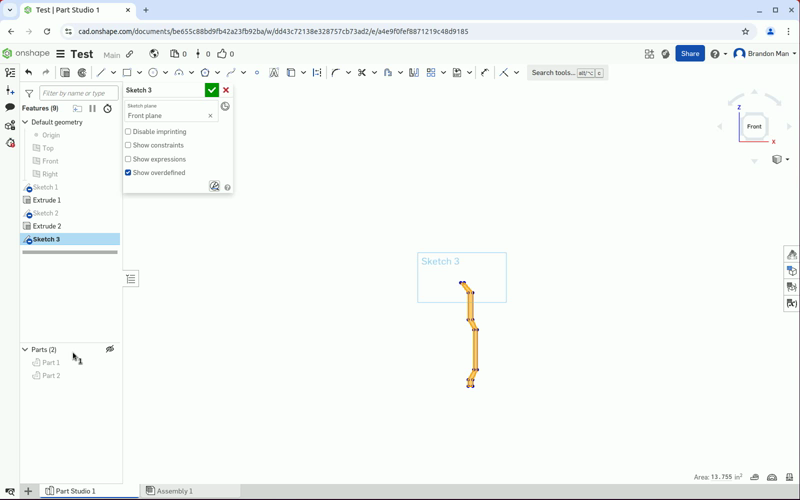
key(shift+y)
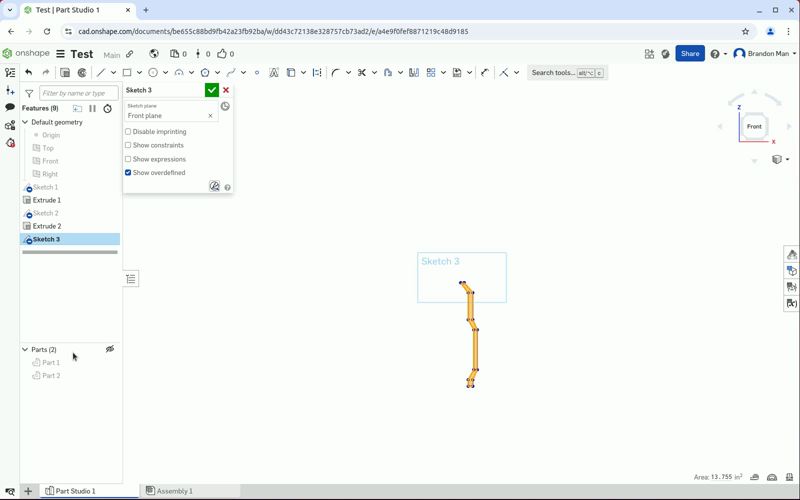
key(shift+e)
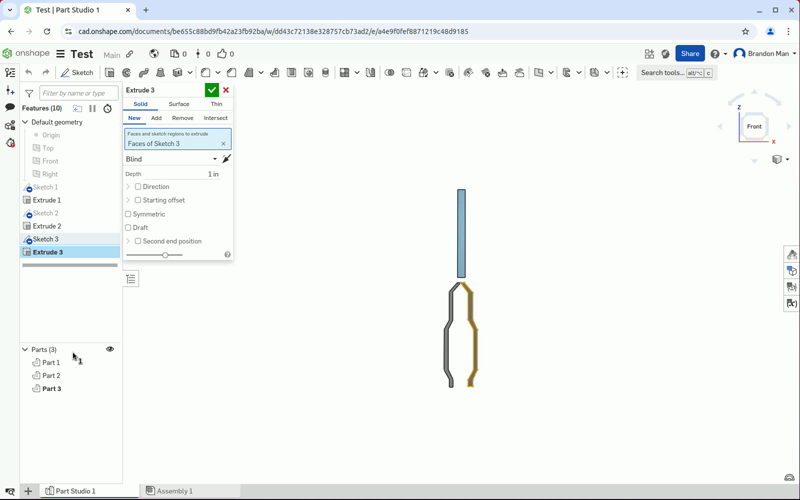
mouse_move(143, 106)
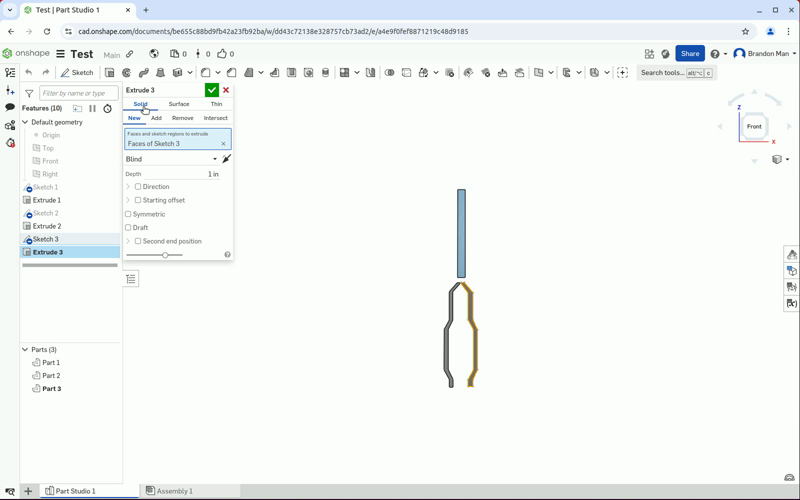
click(143, 106)
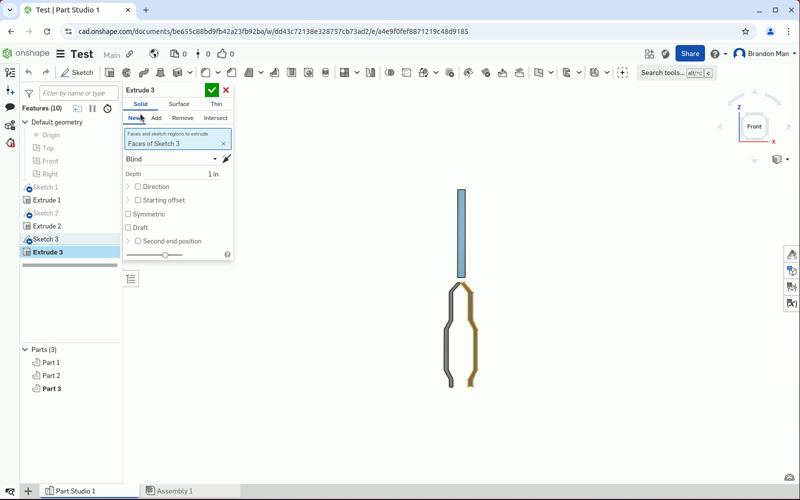
mouse_move(137, 120)
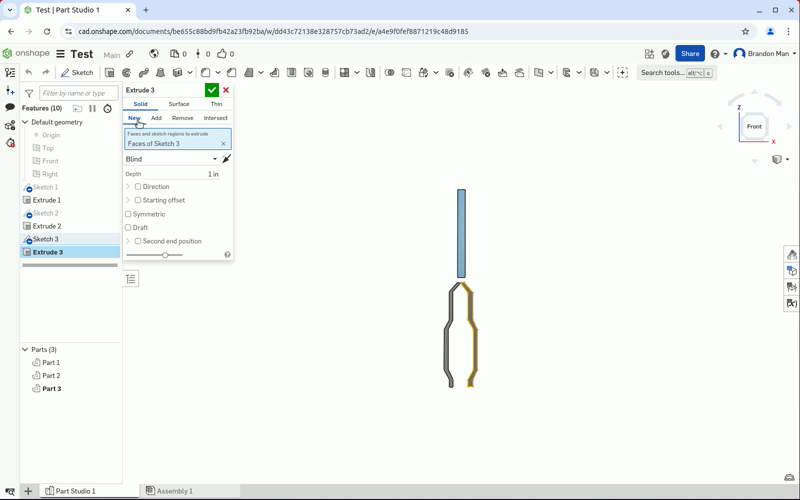
click(137, 120)
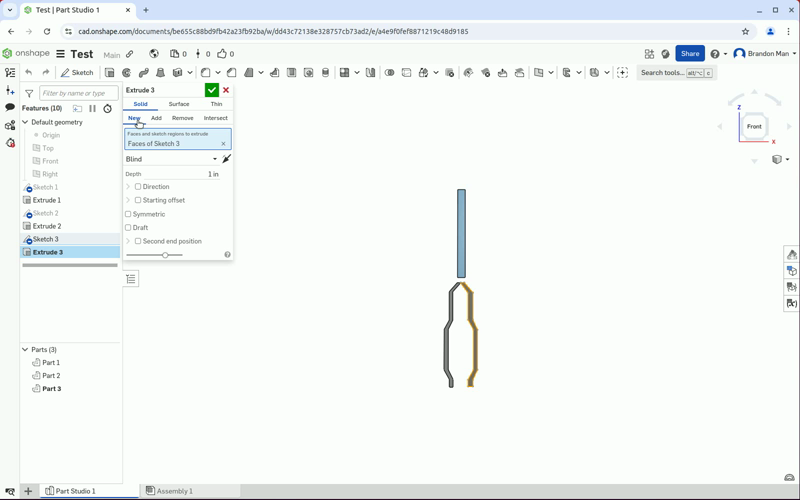
key(tab, 4)
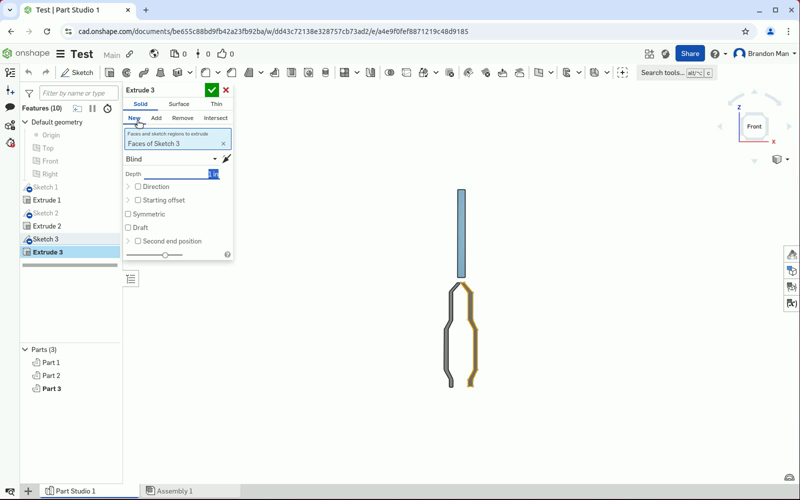
text(3.851)
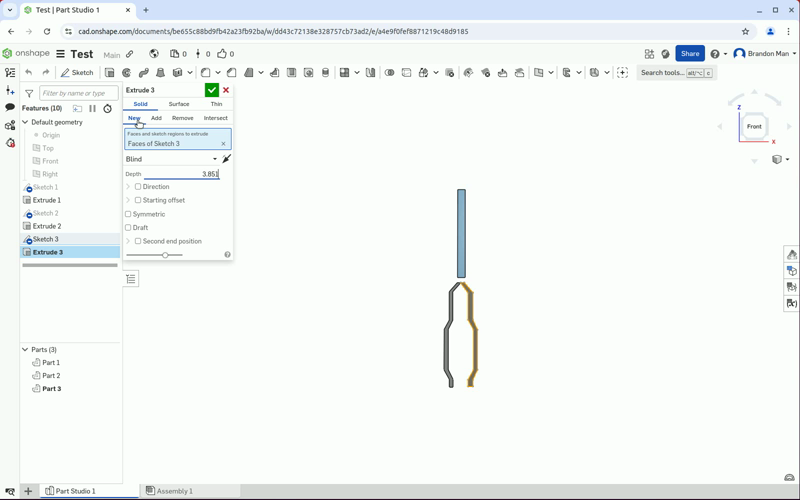
key(enter)
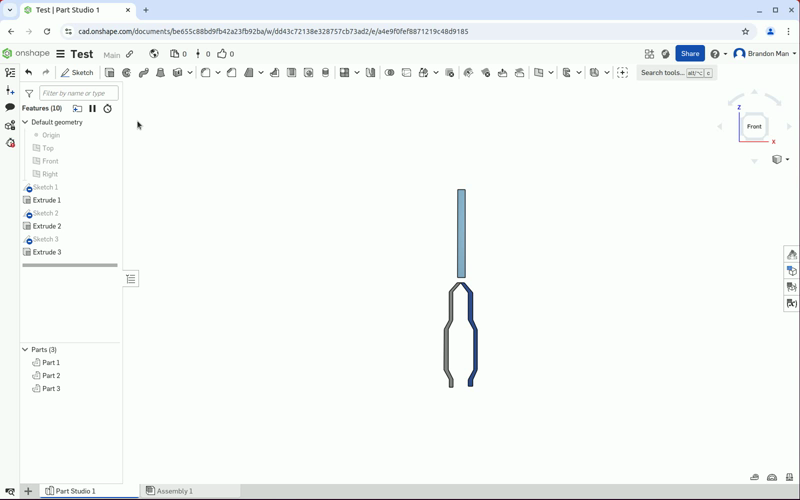
key(shift+h)
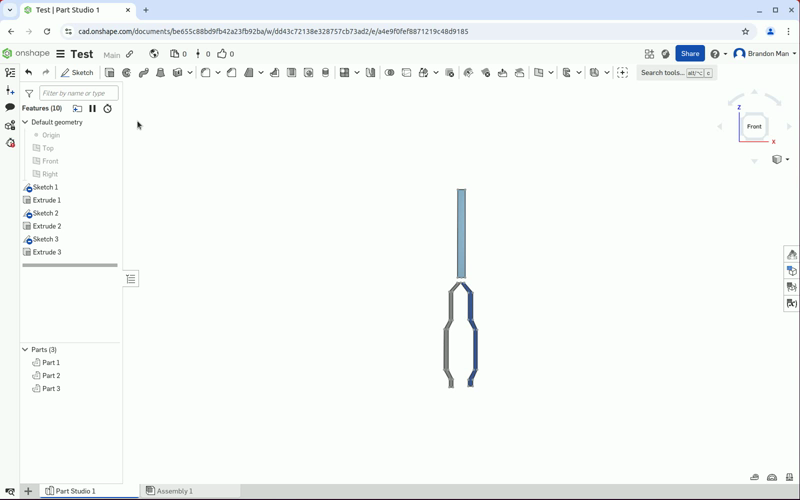
key(shift+h)
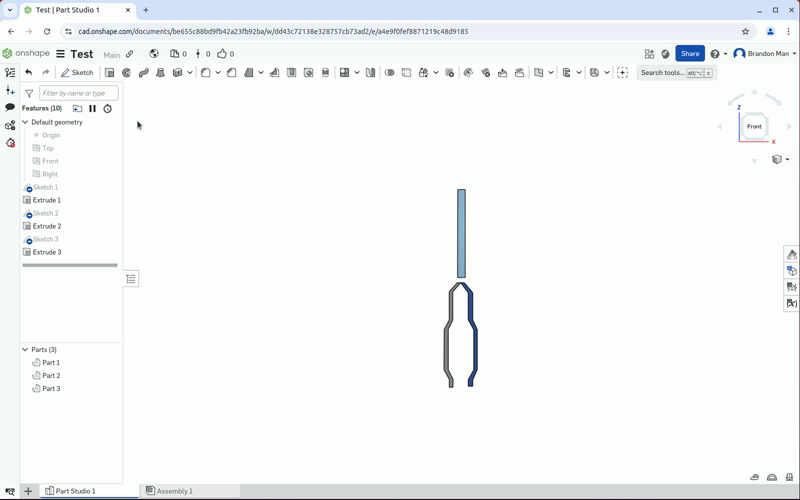
mouse_move(73, 189)
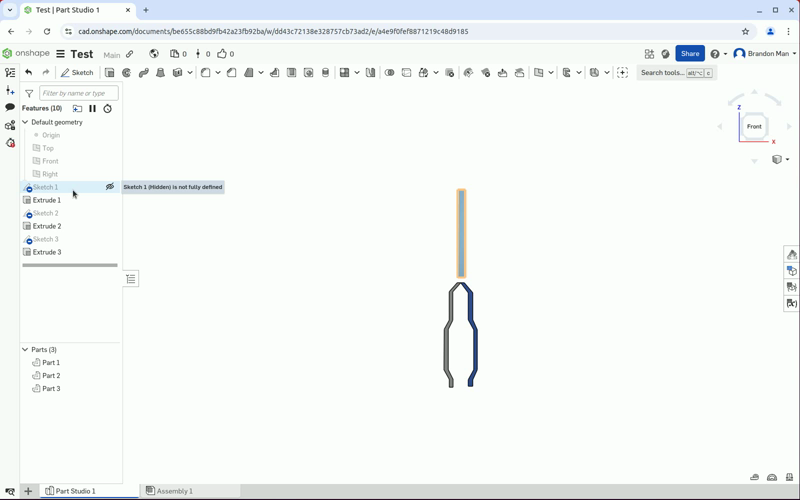
click(73, 189)
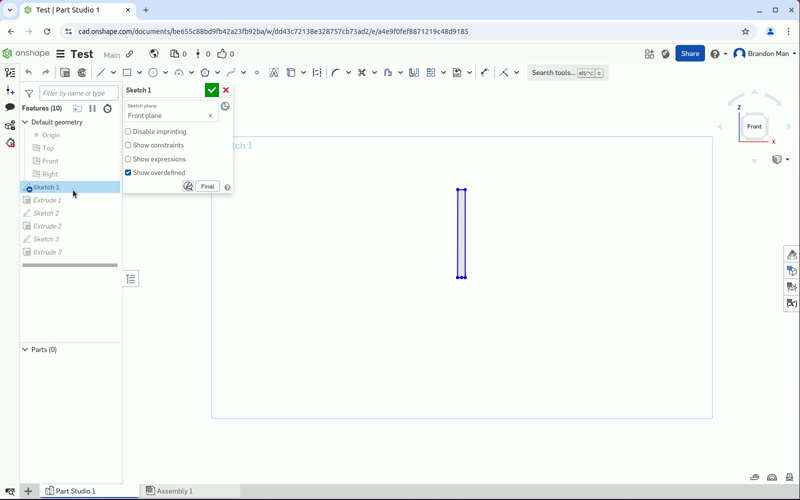
mouse_move(229, 92)
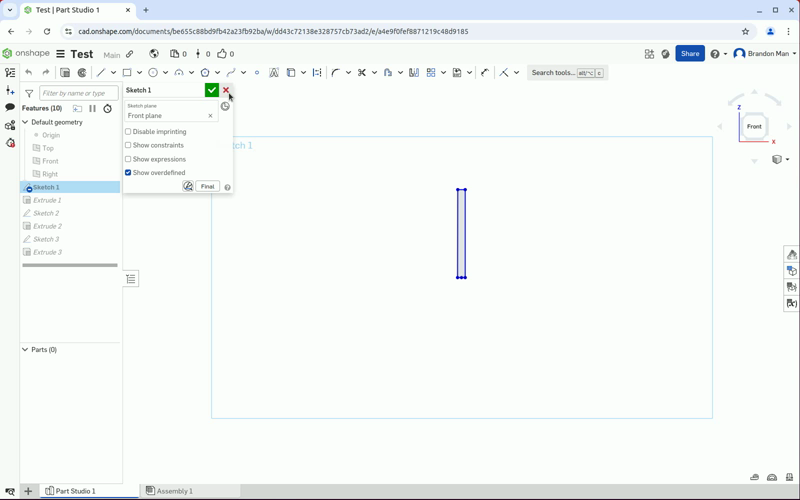
click(229, 92)
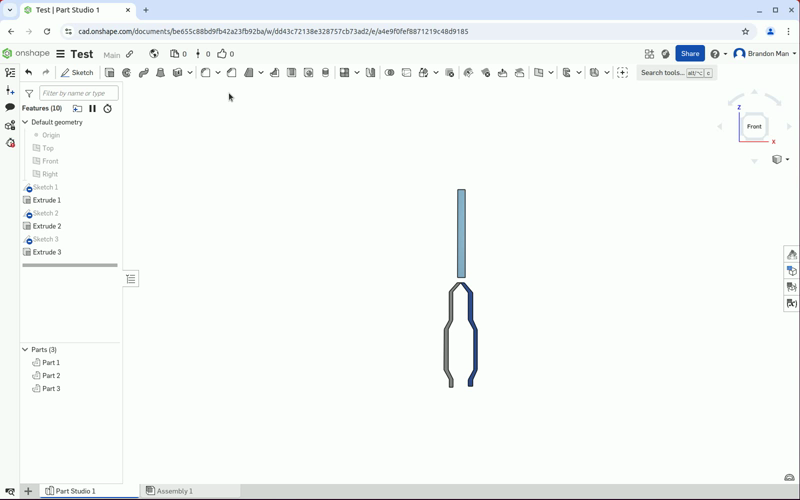
mouse_move(73, 352)
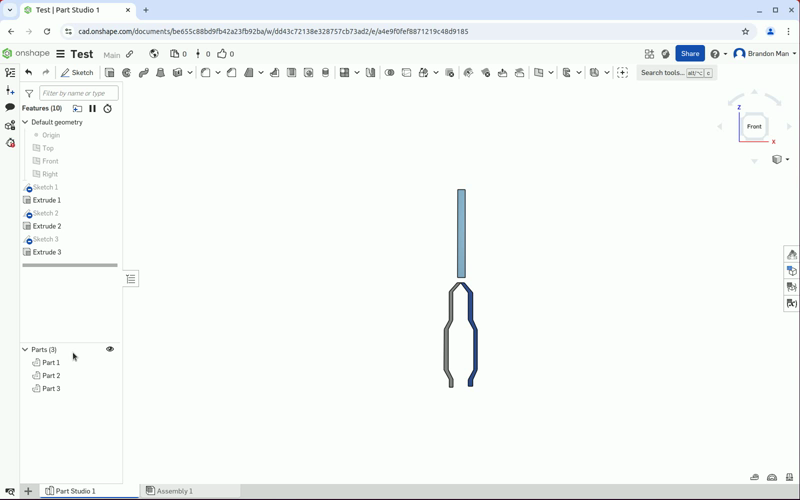
key(y)
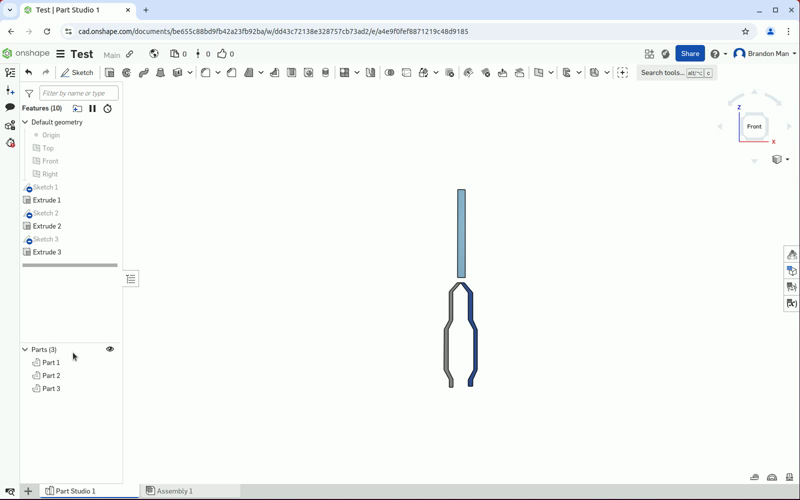
key(shift+p)
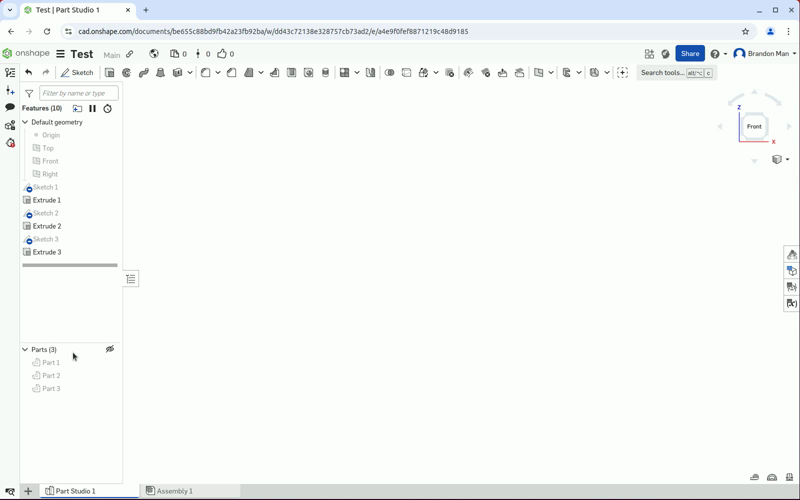
key(space)
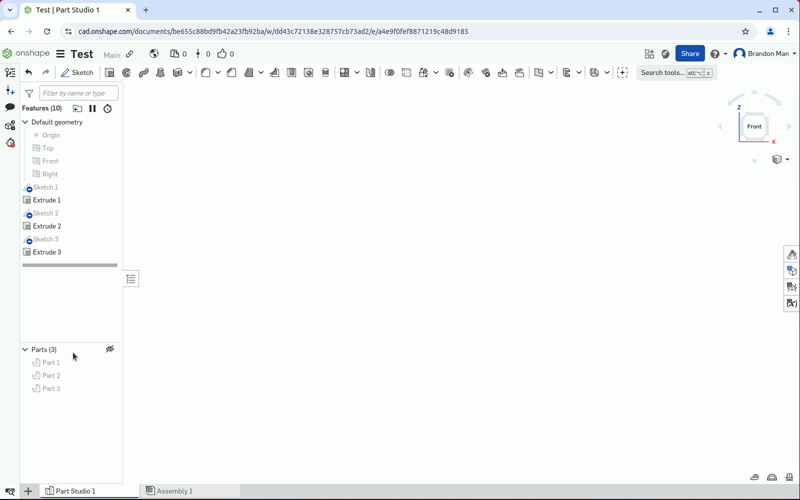
key_down(shift)
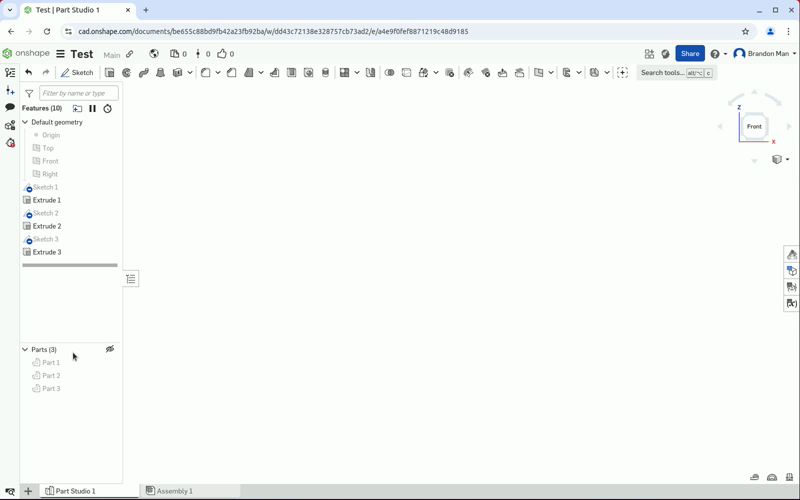
key(left)
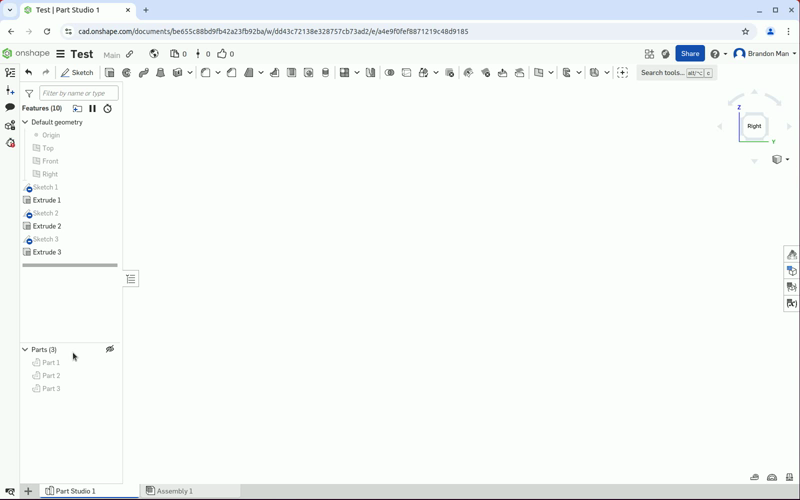
key_up(shift)
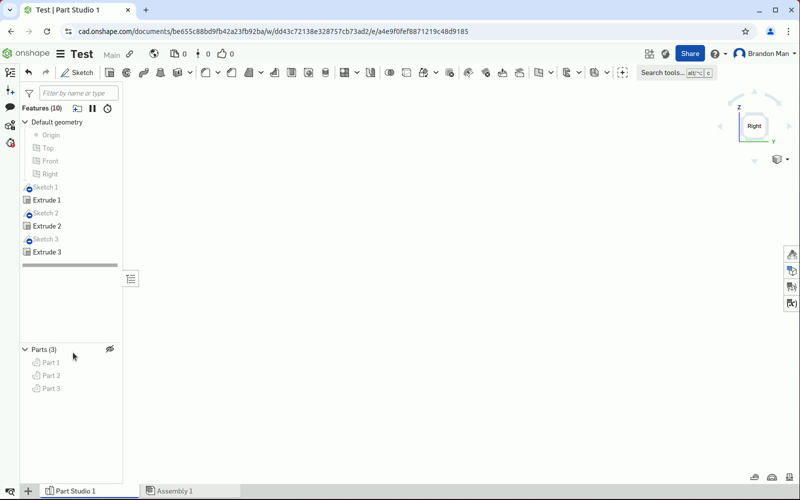
mouse_move(73, 352)
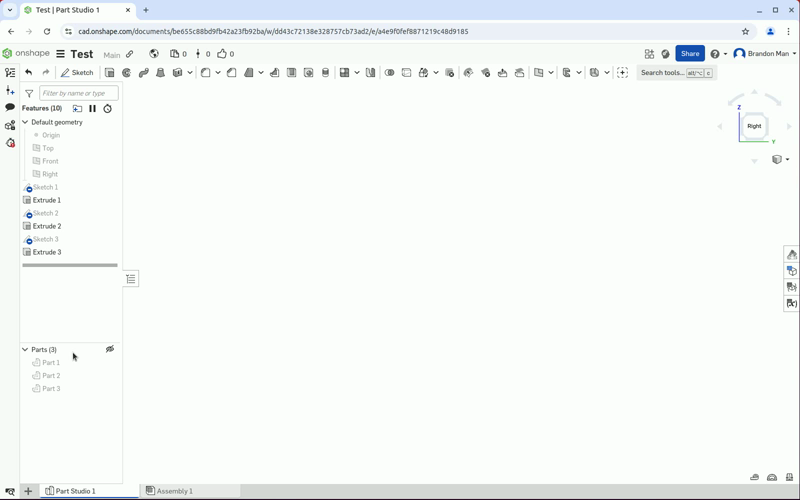
key(shift+y)
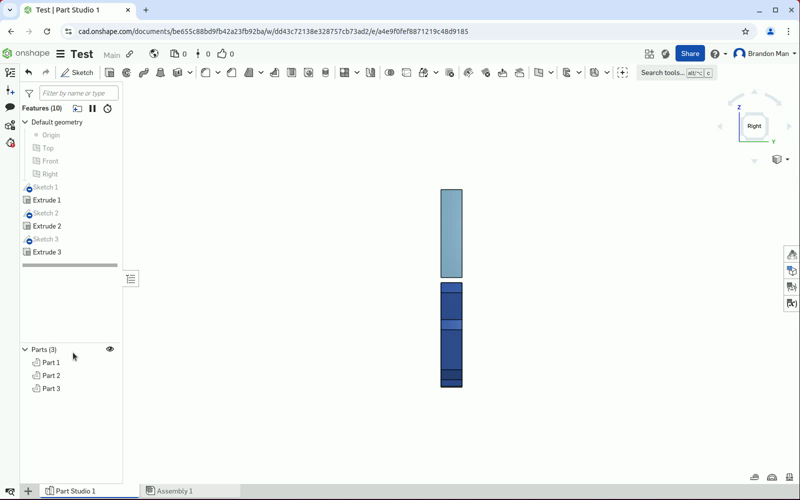
mouse_move(541, 75)
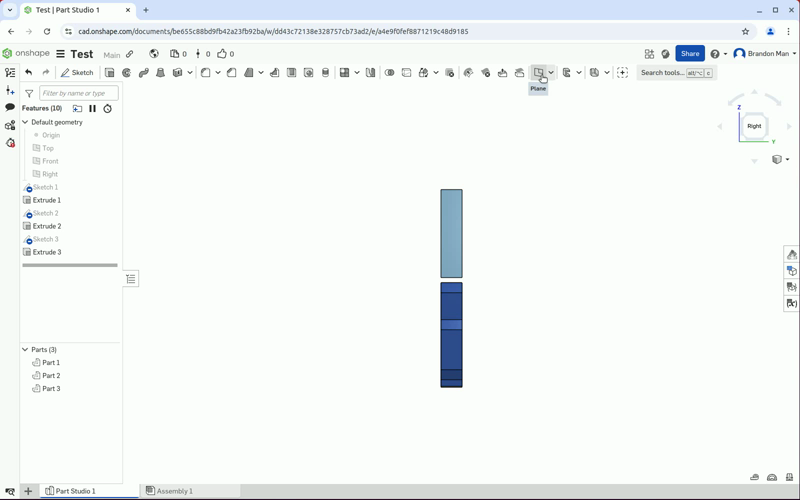
click(541, 75)
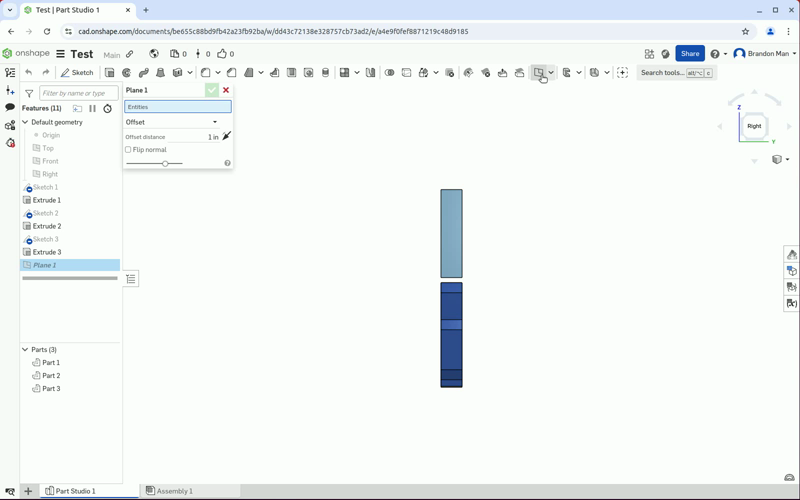
mouse_move(73, 176)
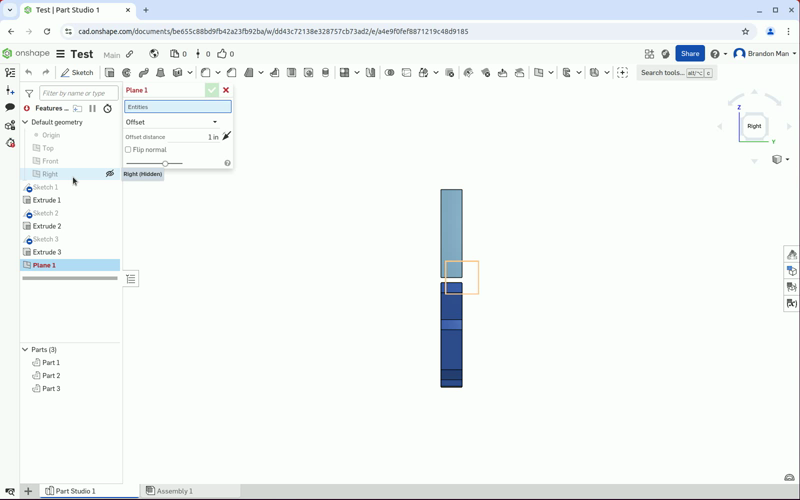
click(73, 176)
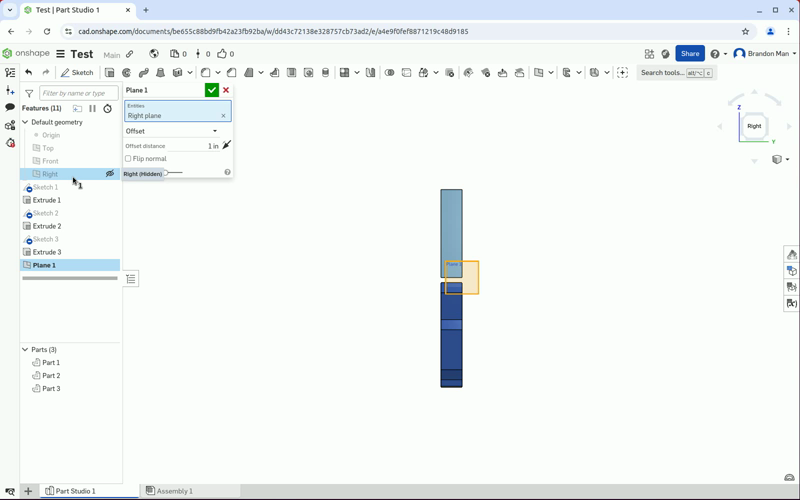
key(tab, 2)
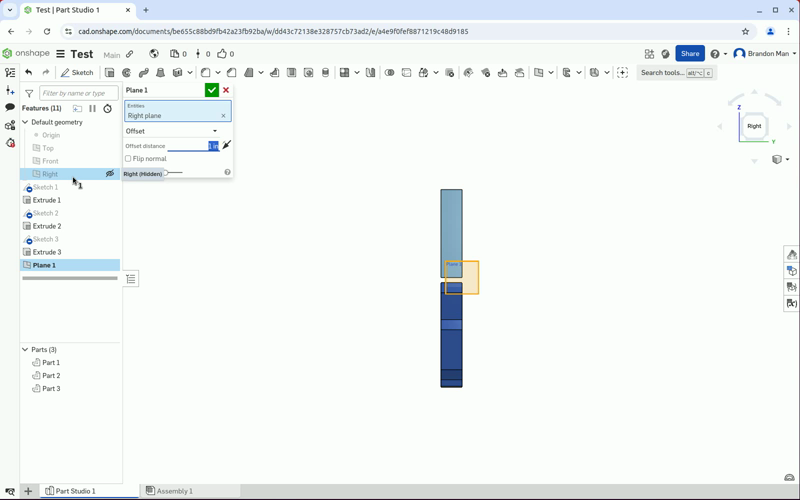
text(2.403)
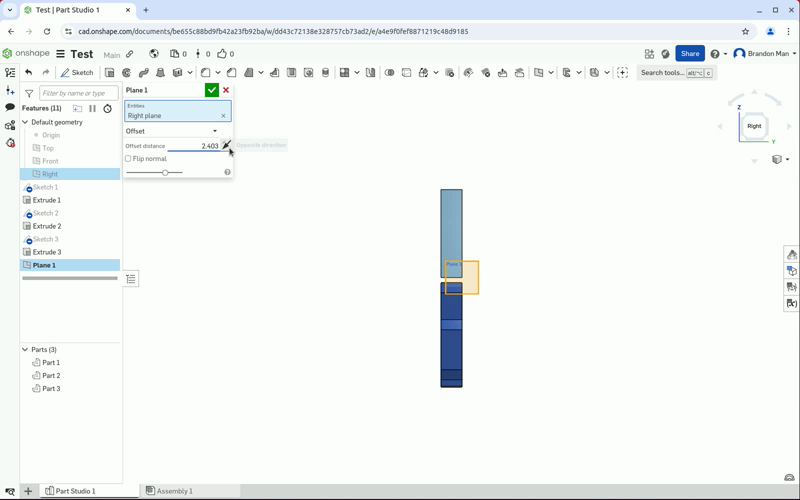
mouse_move(229, 147)
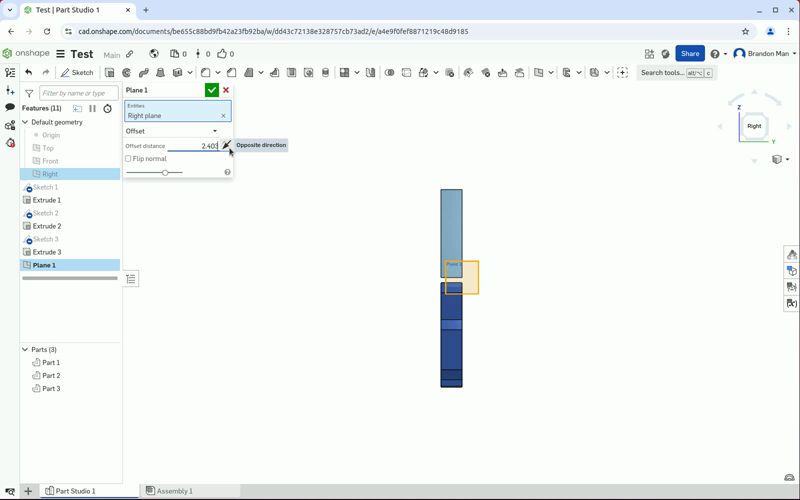
click(229, 147)
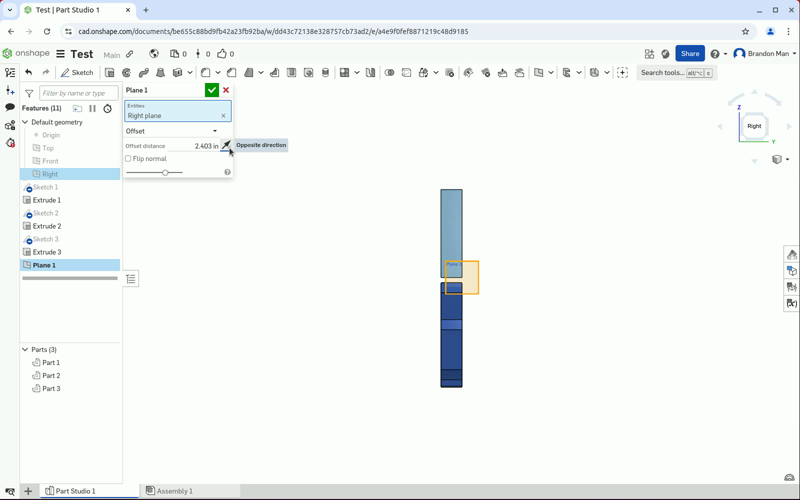
key(enter, 2)
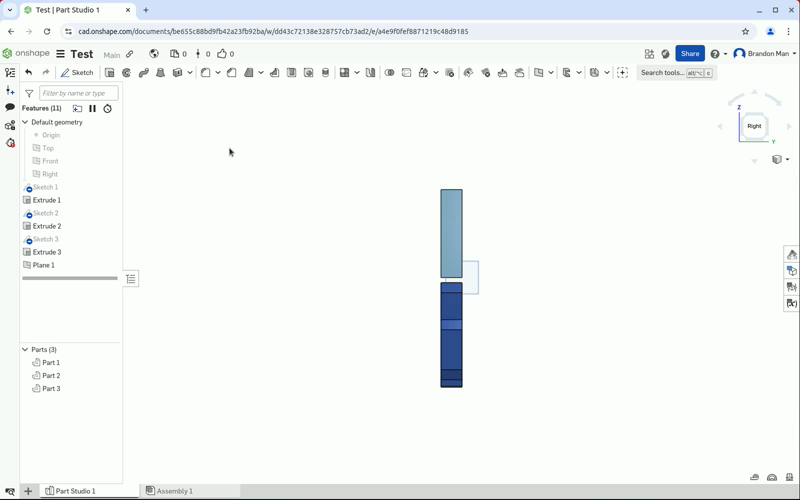
key(shift+s)
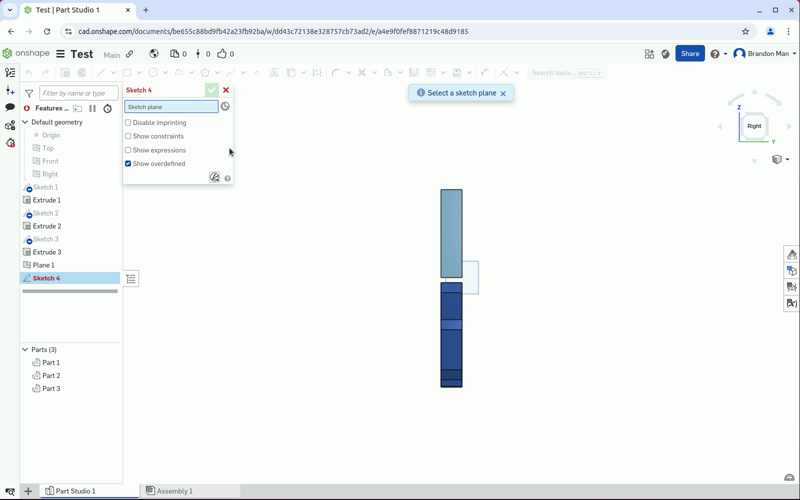
mouse_move(73, 267)
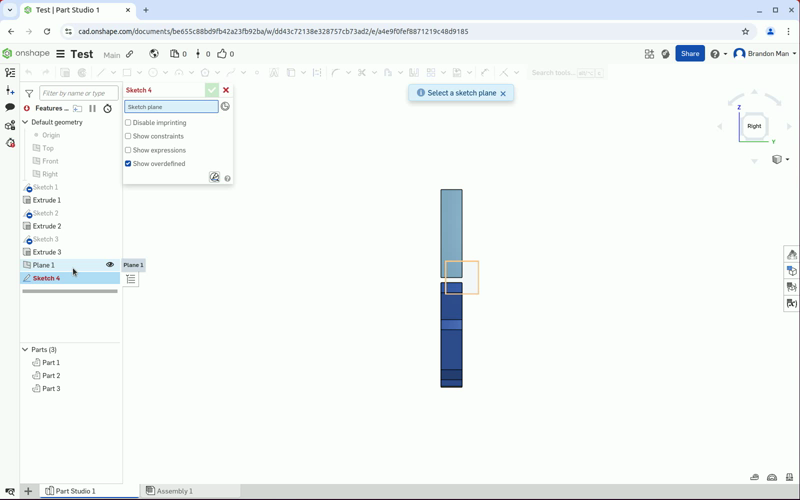
click(73, 267)
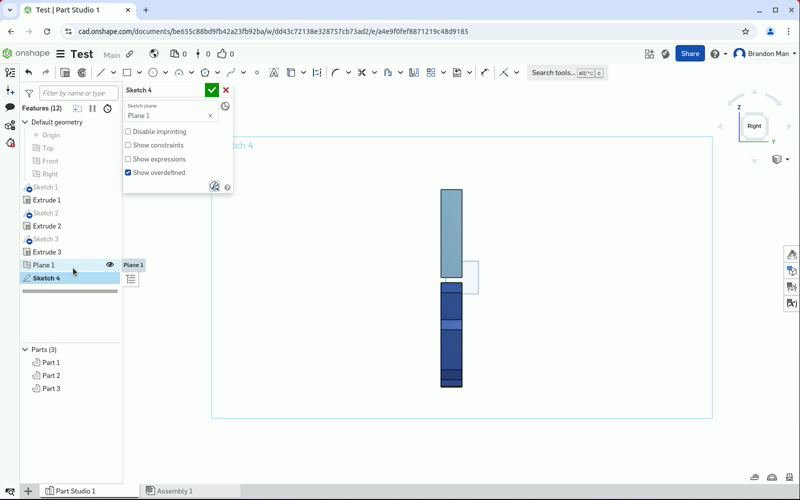
mouse_move(73, 352)
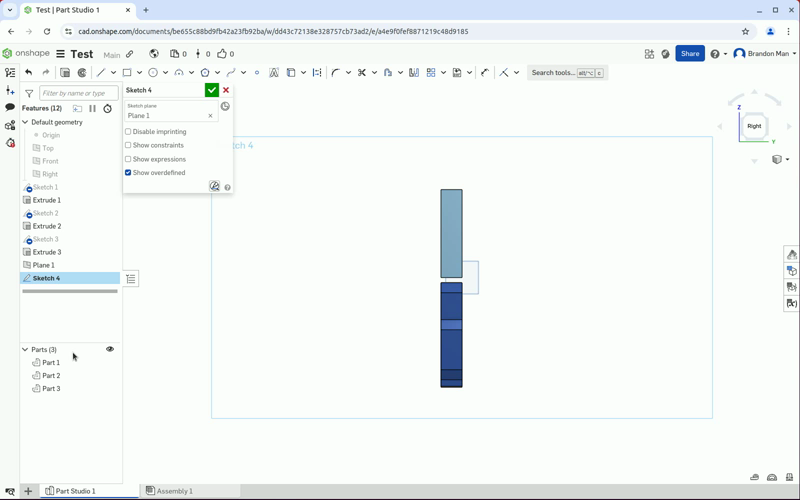
key(y)
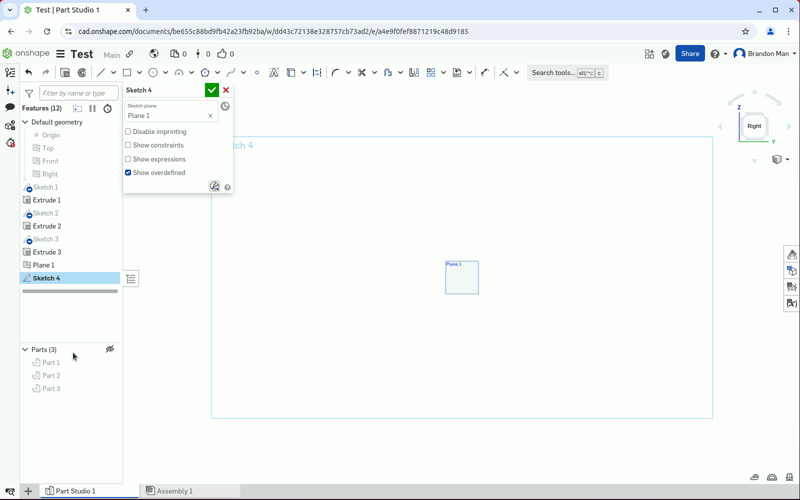
key(c)
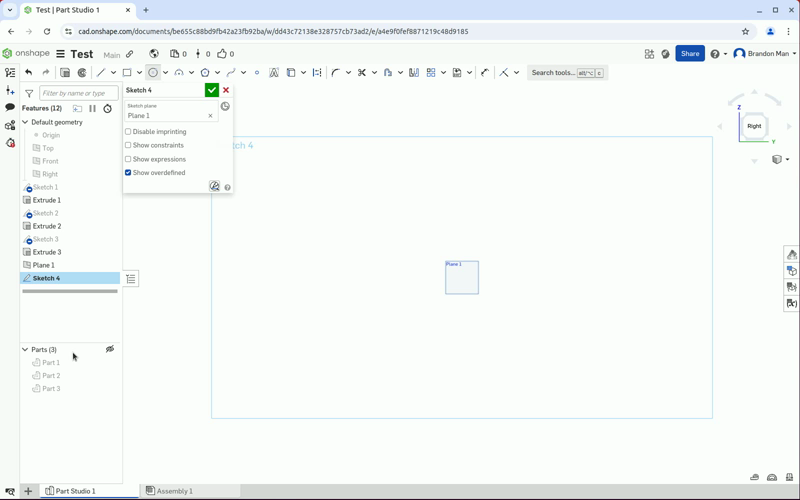
key_down(shift)
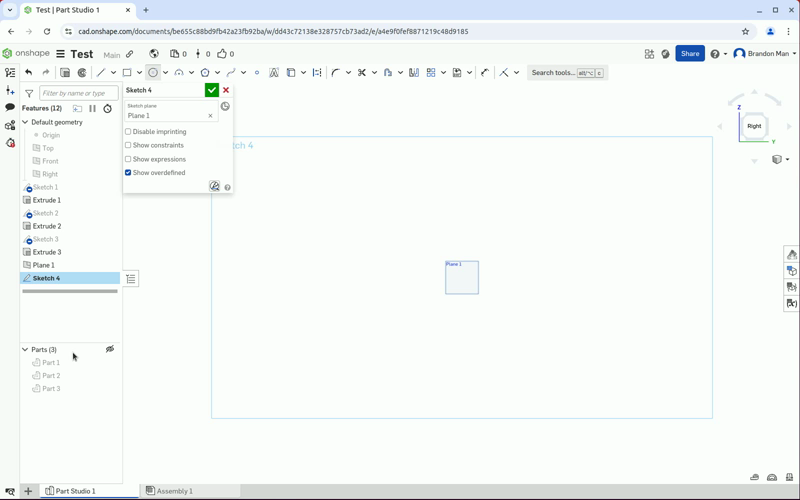
mouse_move(452, 312)
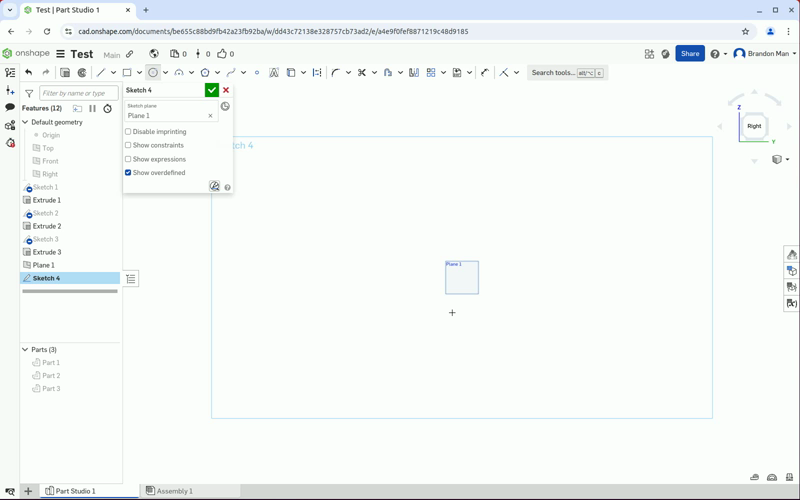
click(452, 312)
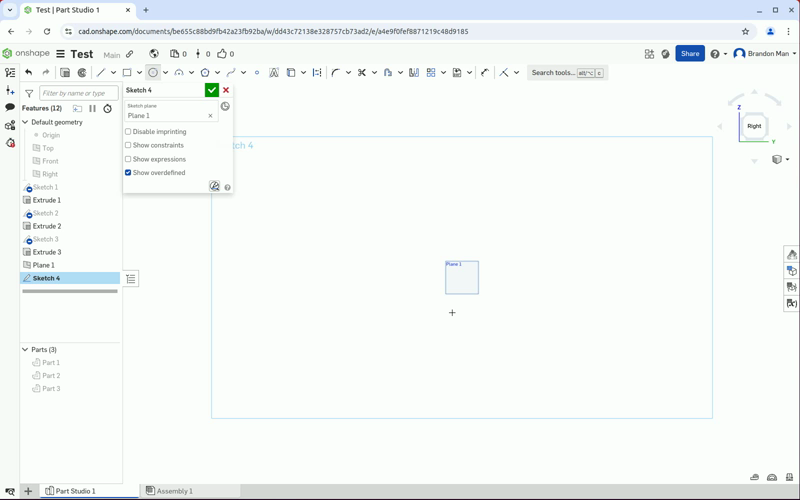
key_up(shift)
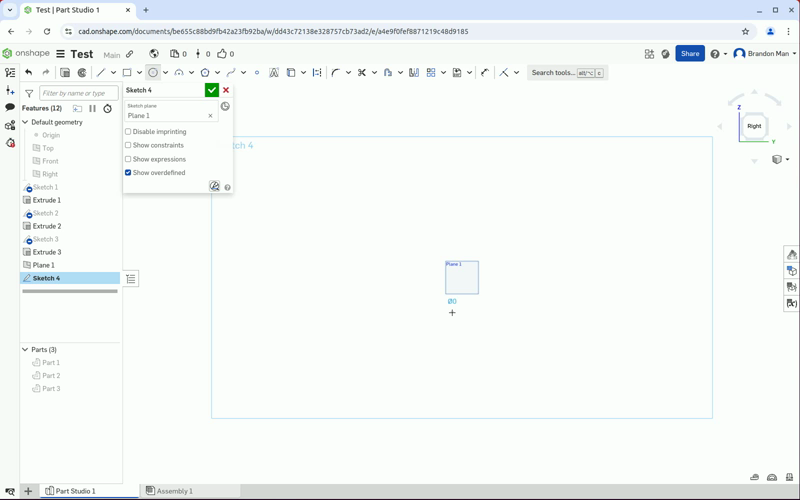
mouse_move(456, 312)
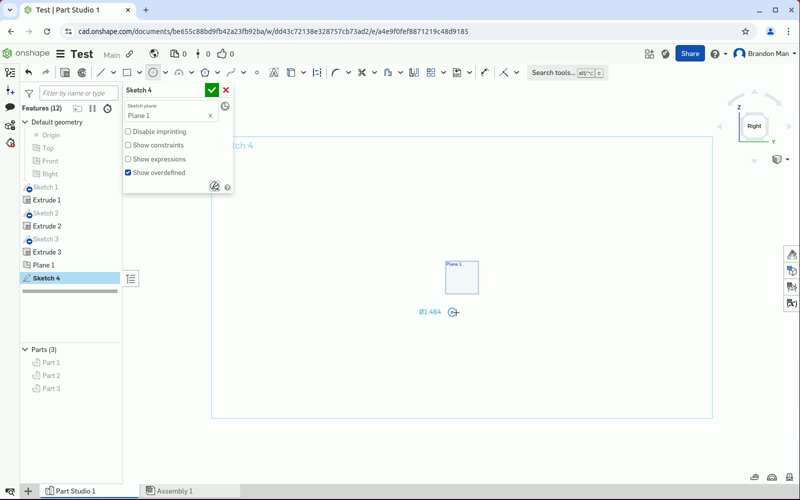
click(456, 312)
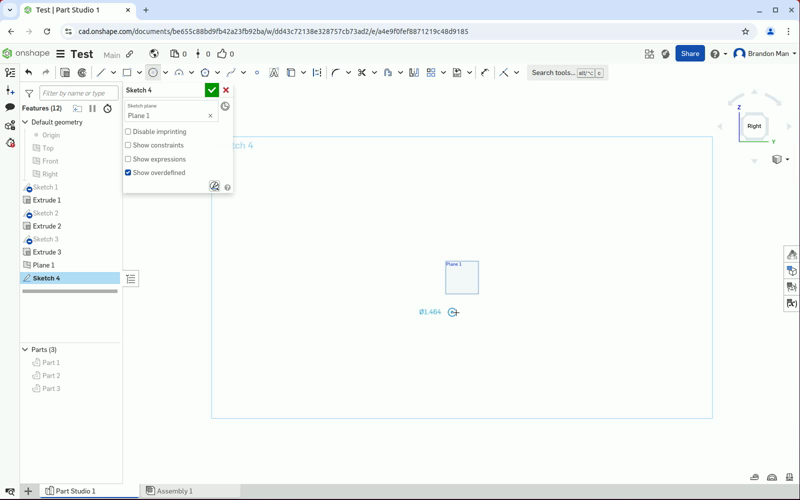
key(esc)
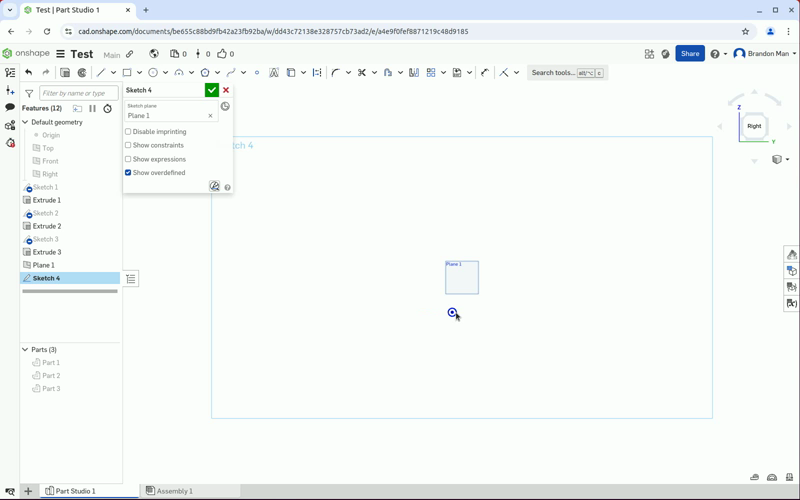
mouse_move(452, 312)
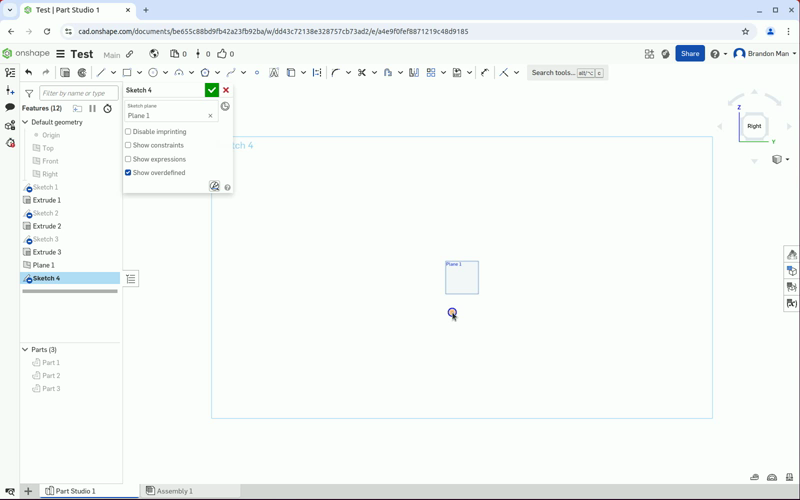
scroll(6)
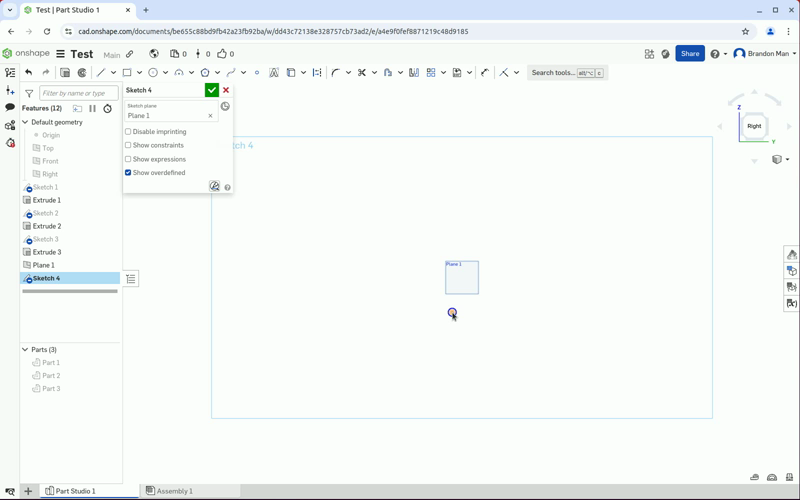
scroll(6)
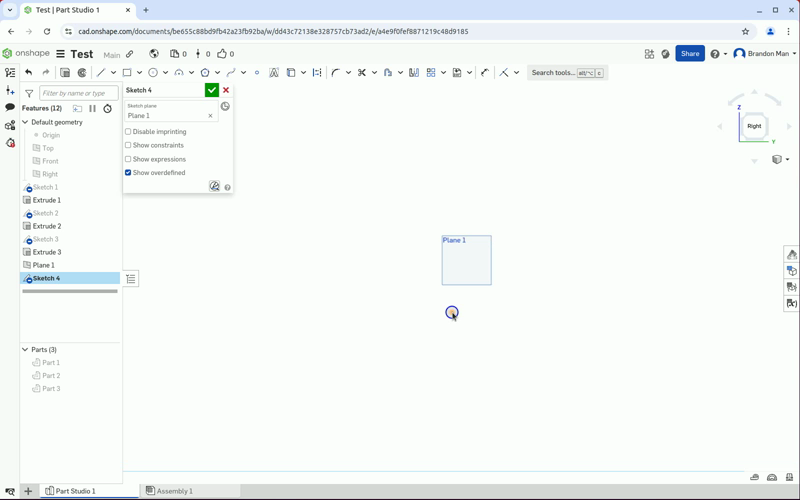
scroll(6)
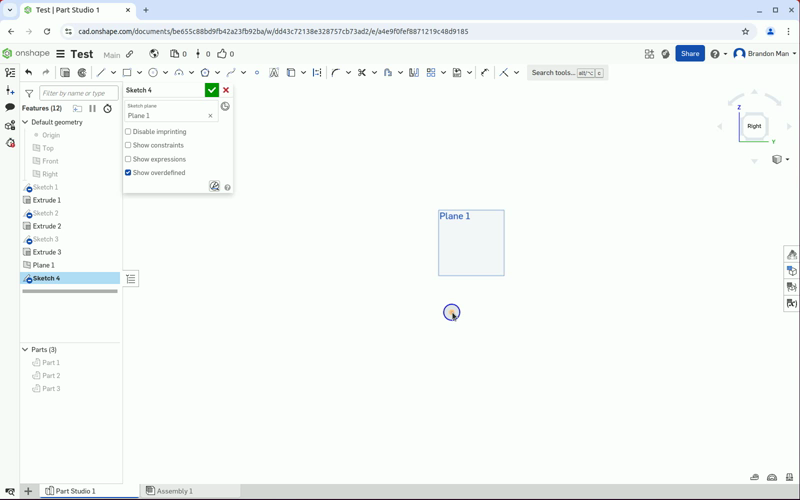
scroll(6)
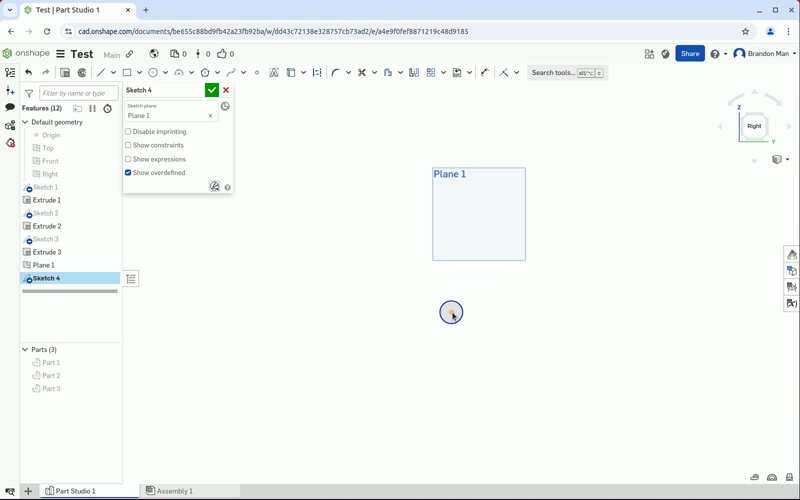
scroll(6)
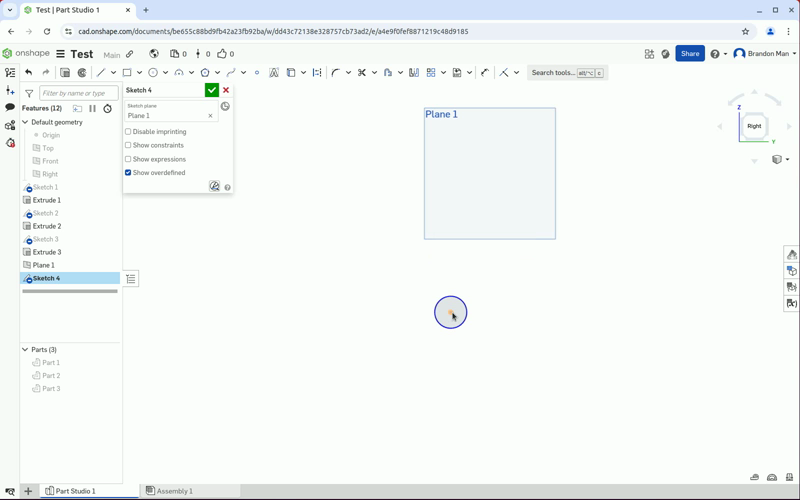
scroll(6)
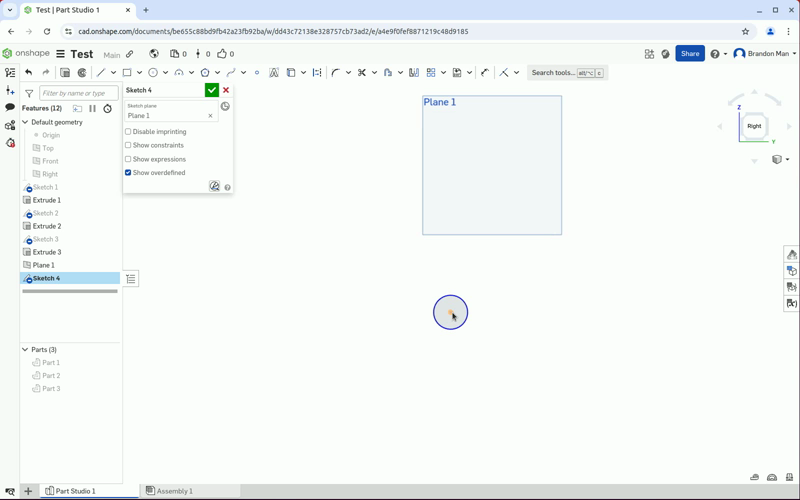
scroll(6)
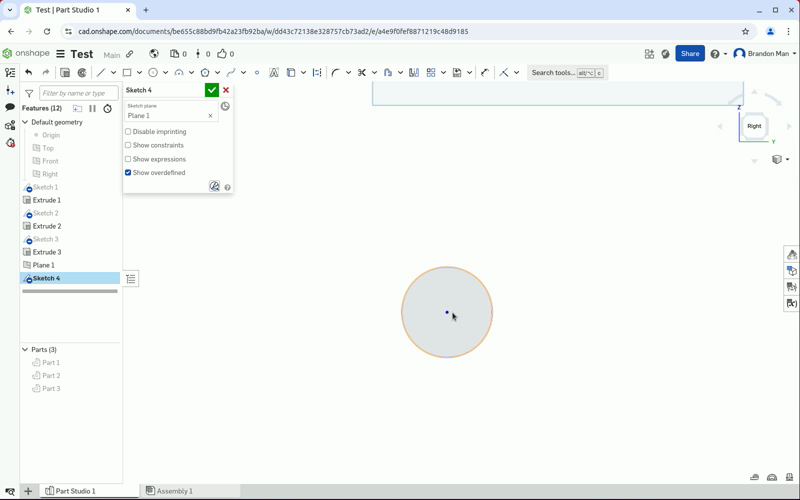
click(452, 312)
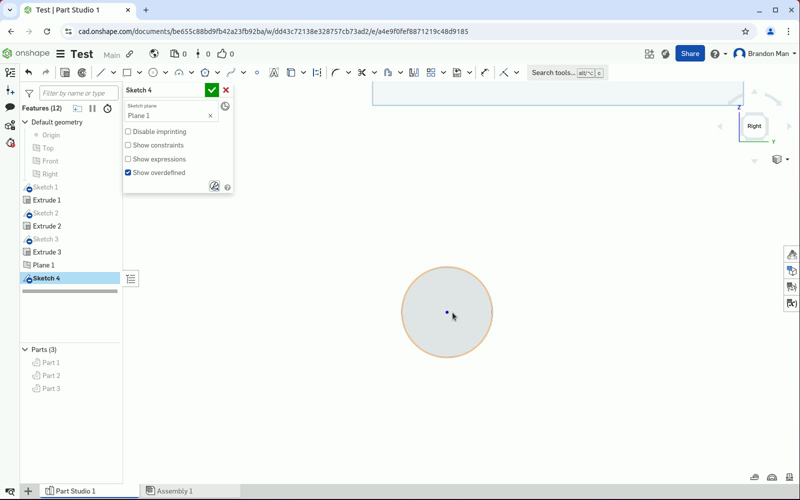
scroll(-6)
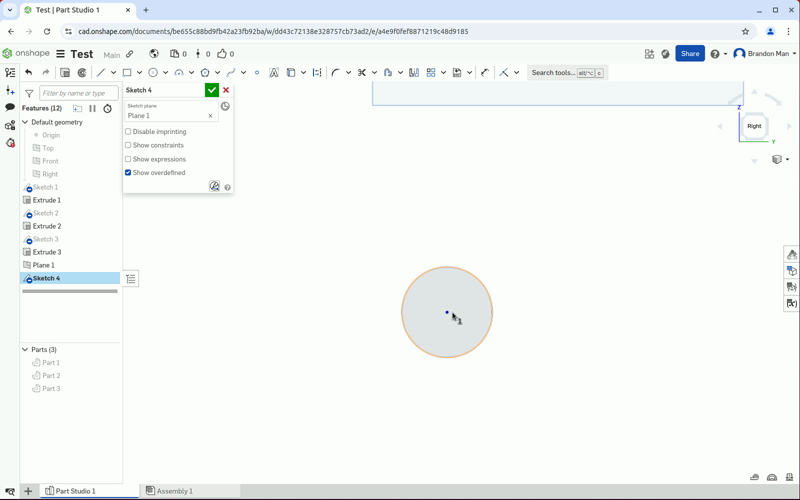
scroll(-6)
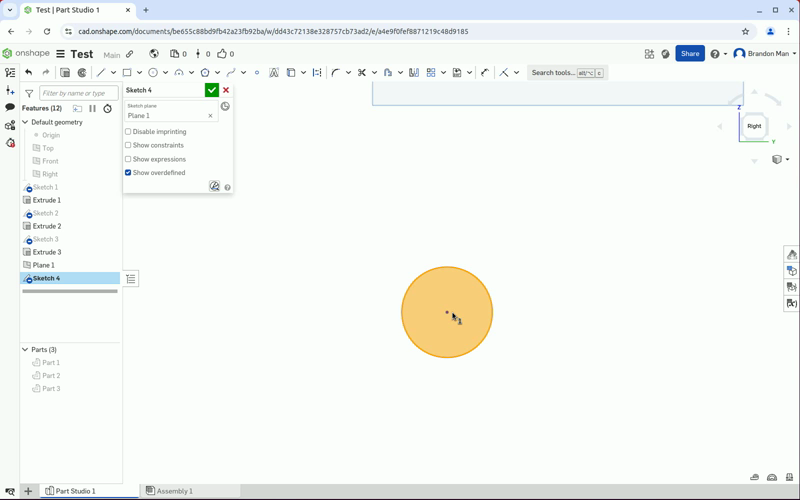
scroll(-6)
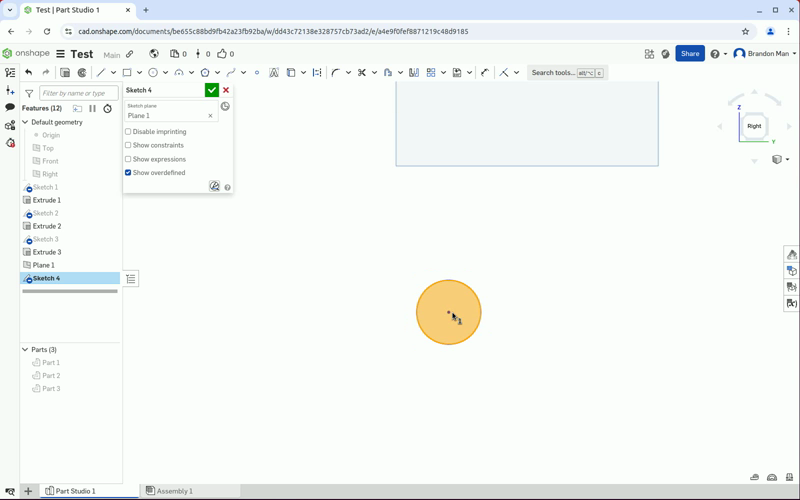
scroll(-6)
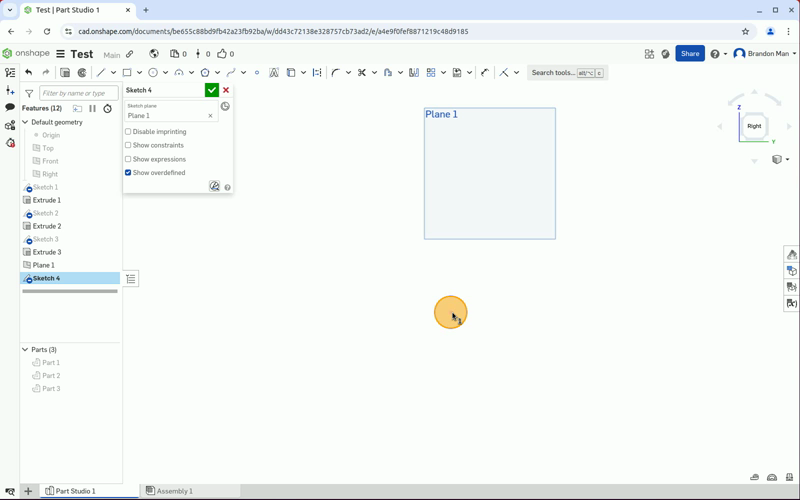
scroll(-6)
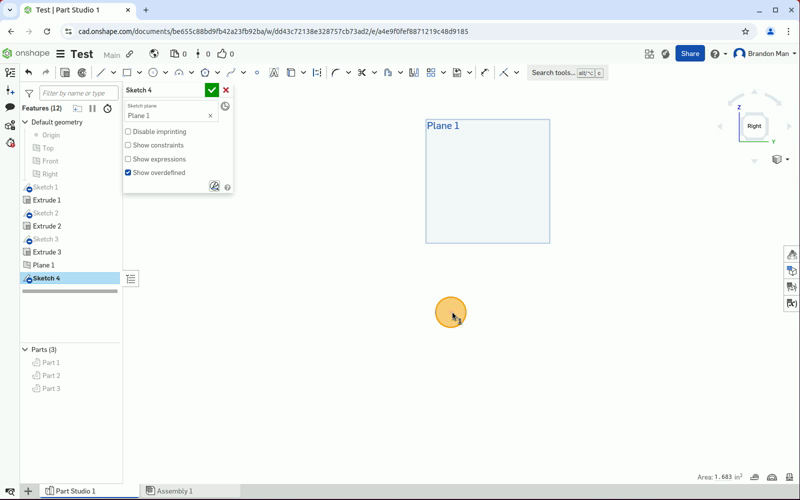
scroll(-6)
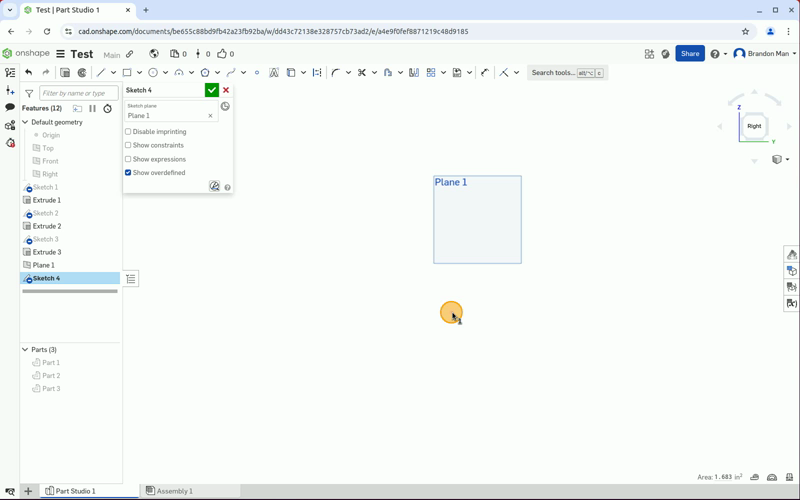
scroll(-6)
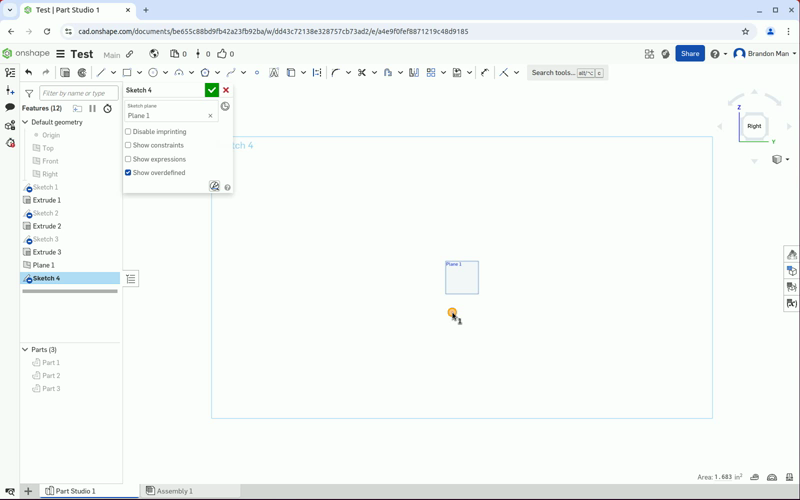
mouse_move(73, 352)
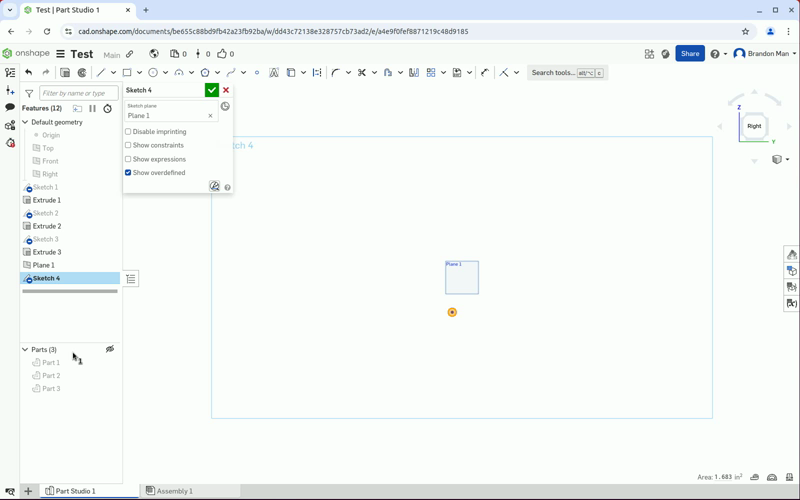
key(shift+y)
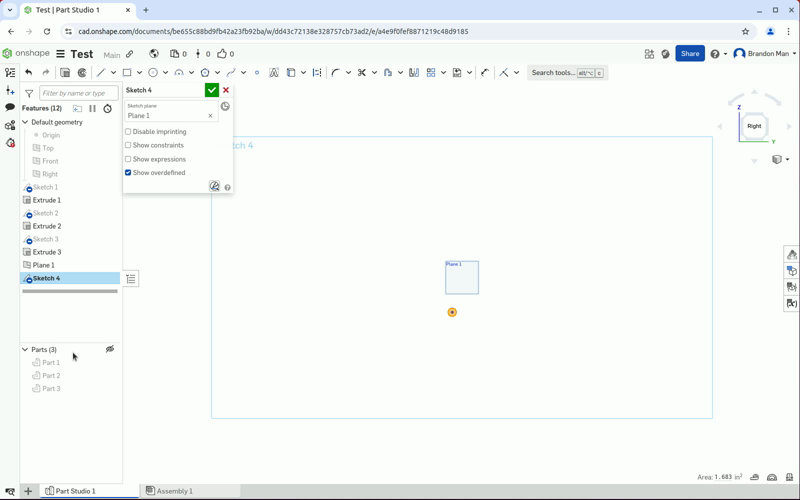
key(shift+e)
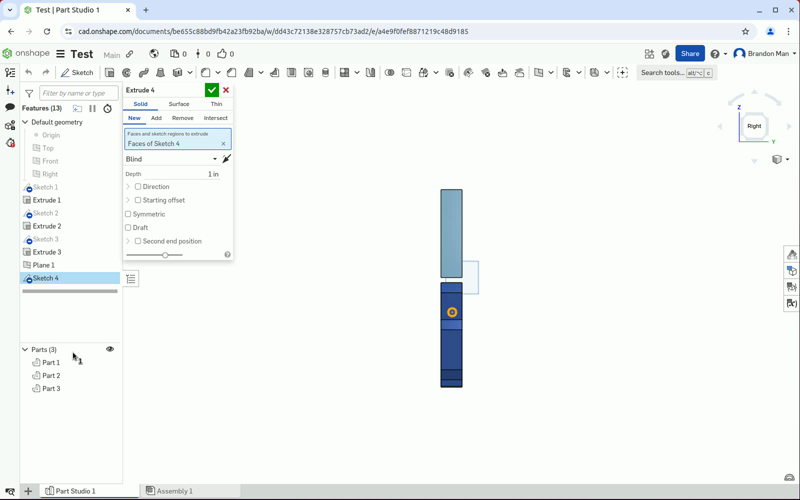
mouse_move(143, 106)
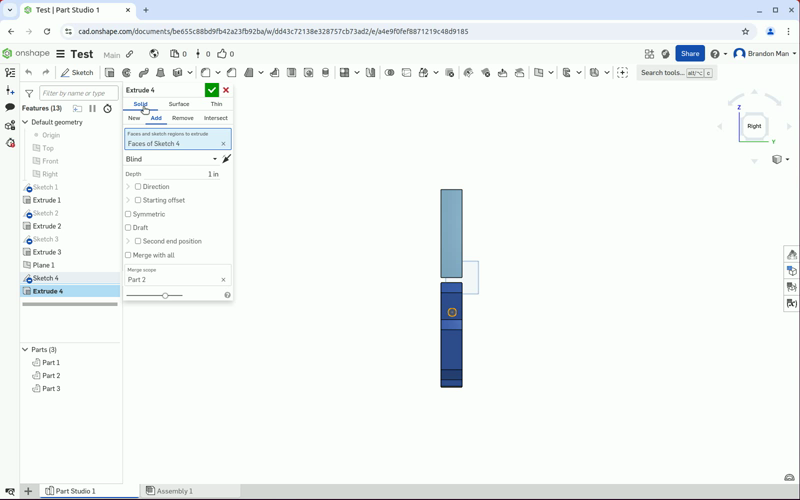
click(143, 106)
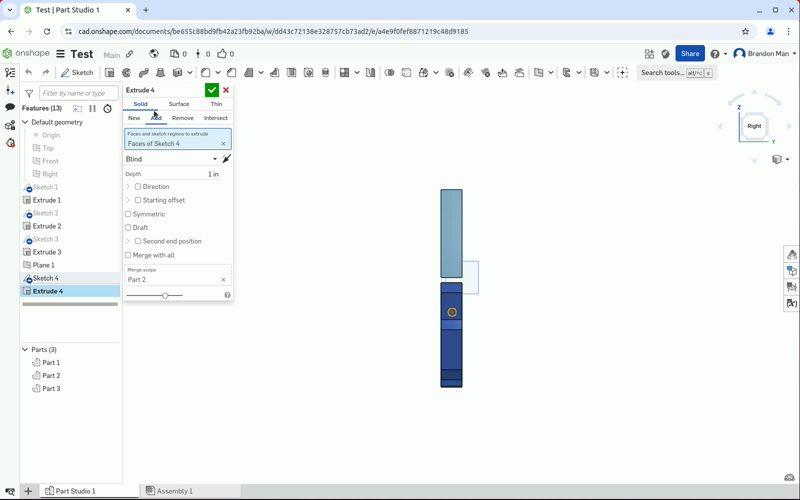
mouse_move(186, 120)
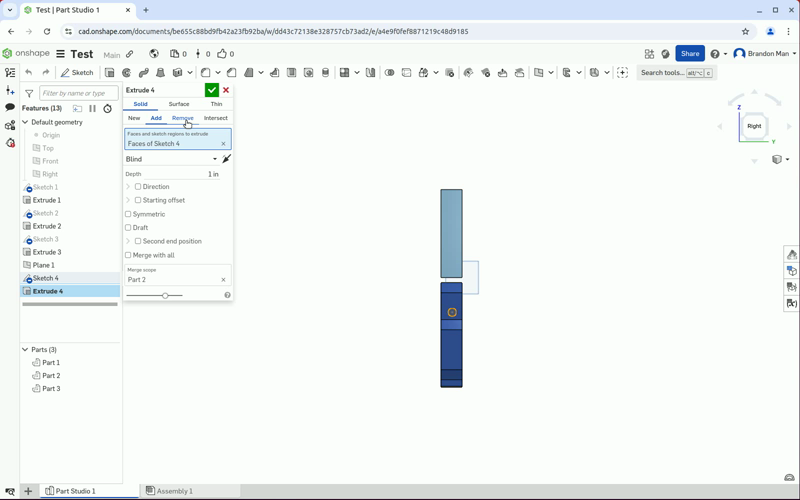
click(186, 120)
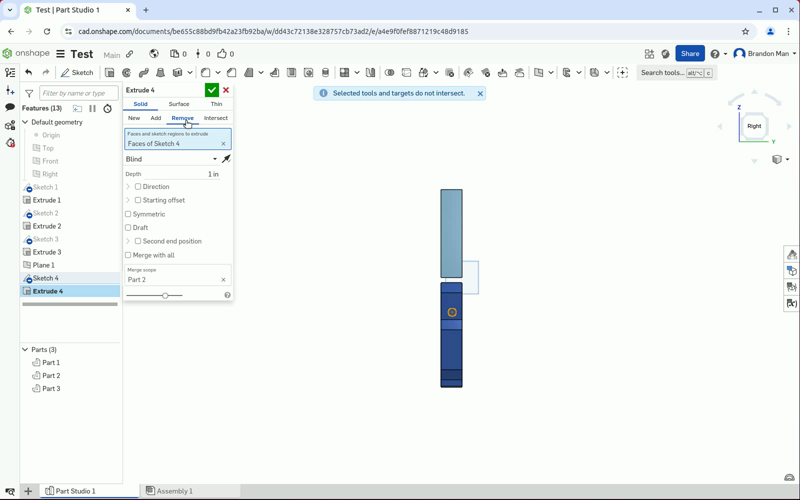
key(tab, 4)
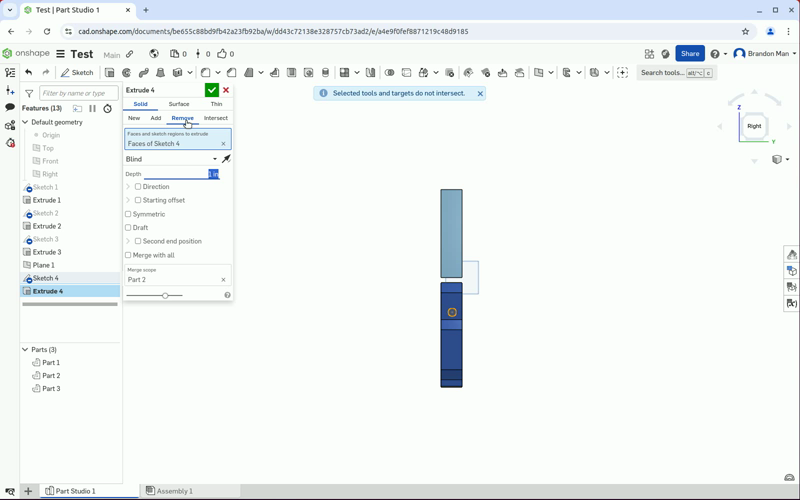
text(4.814)
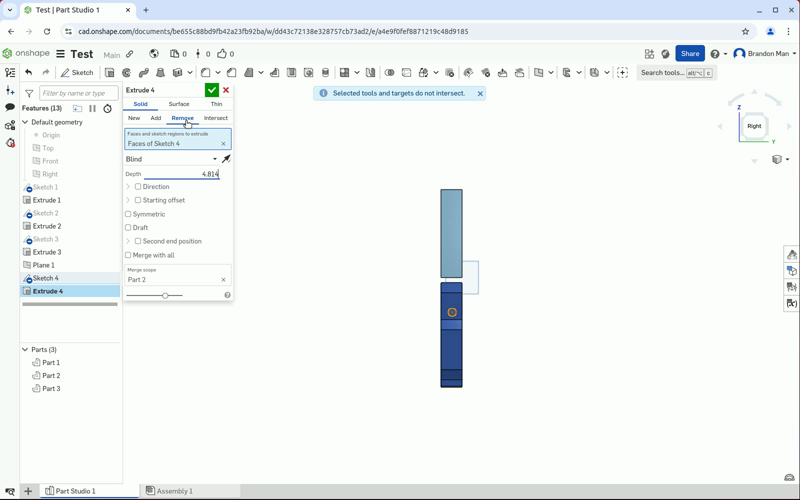
key(tab, 6)
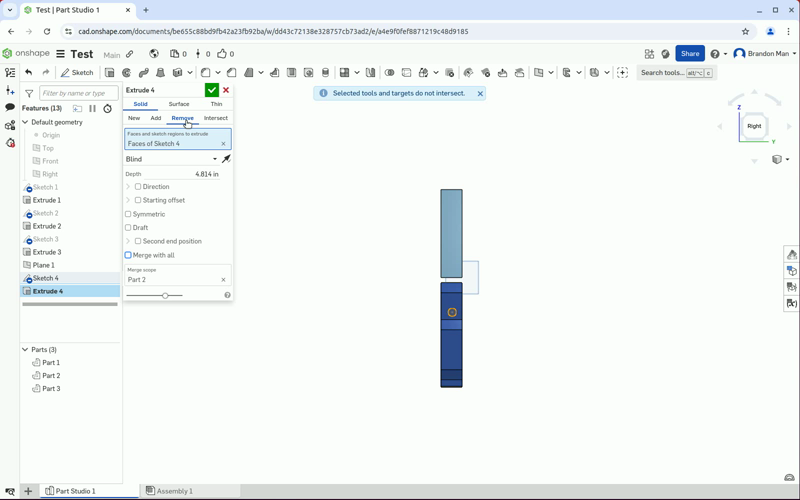
key(space)
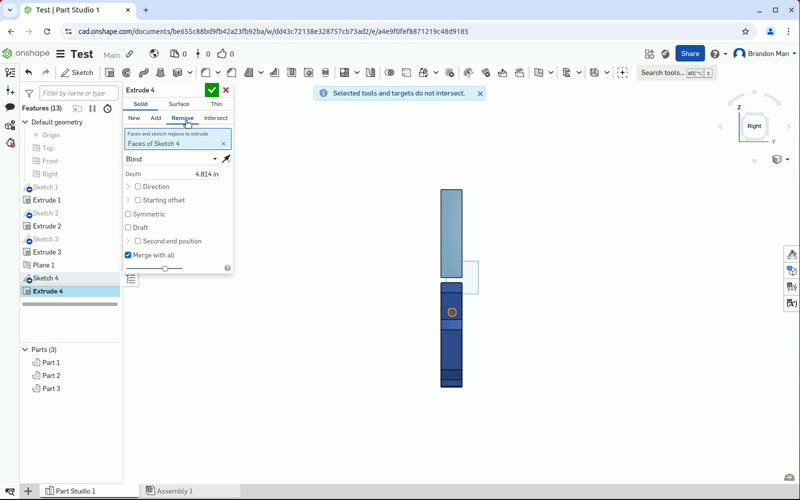
key(enter)
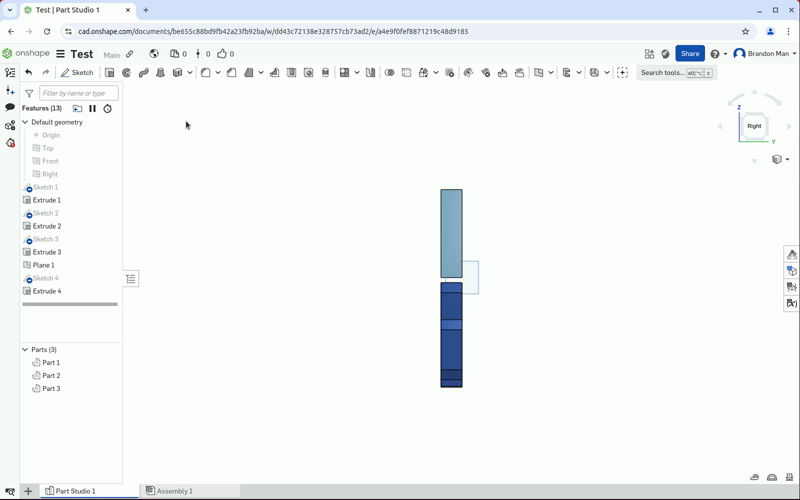
key(shift+h)
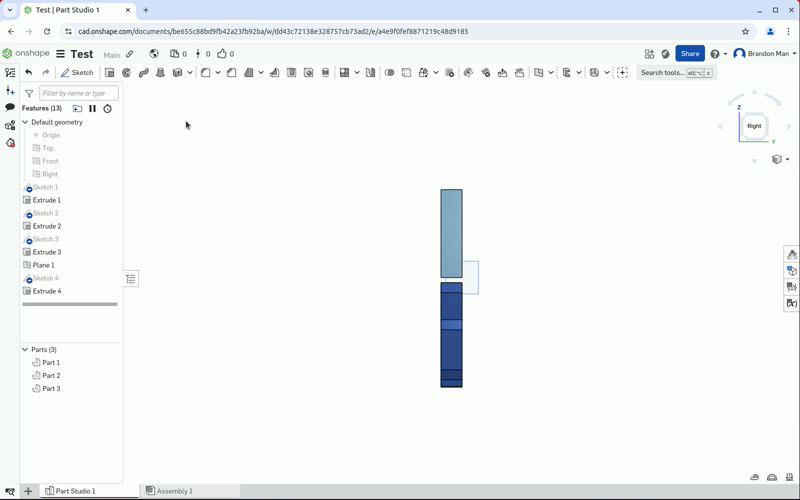
key(shift+h)
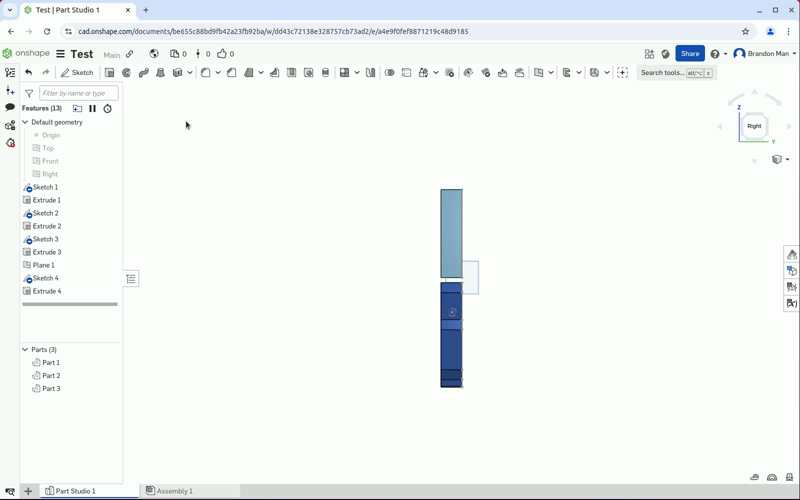
key(shift+7)
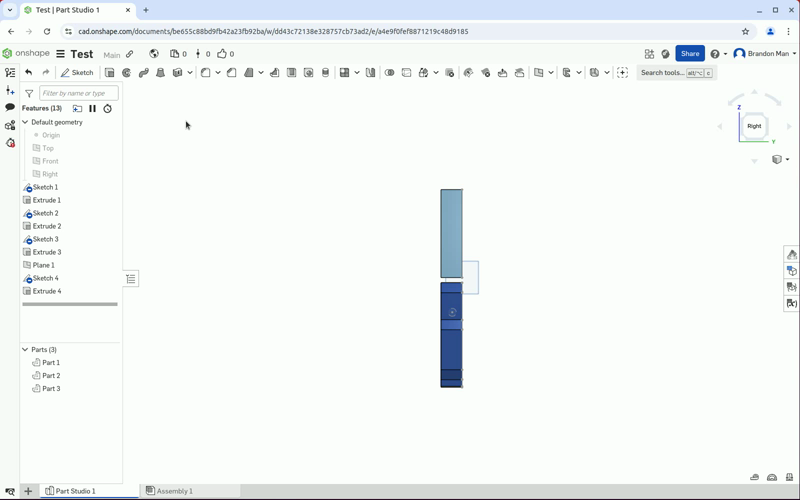
key(right, 2)
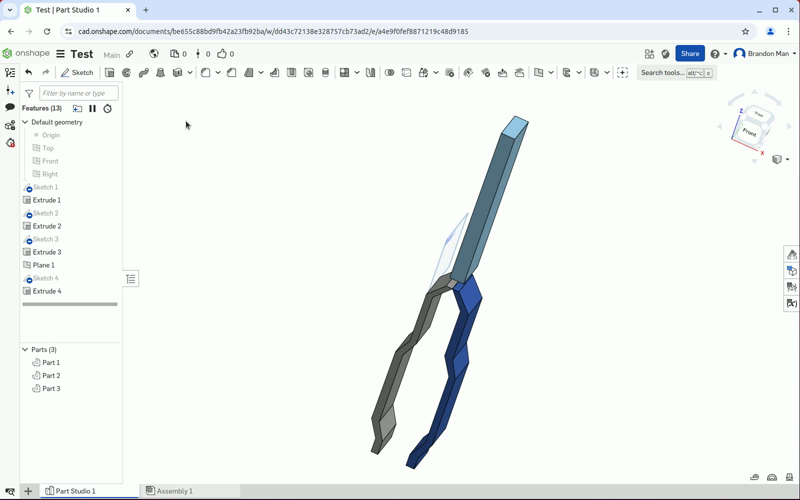
key(down, 2)
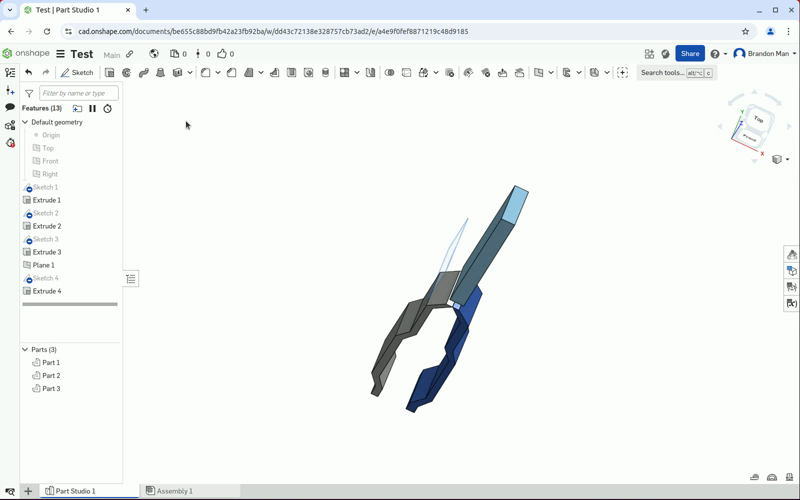
key(up, 2)
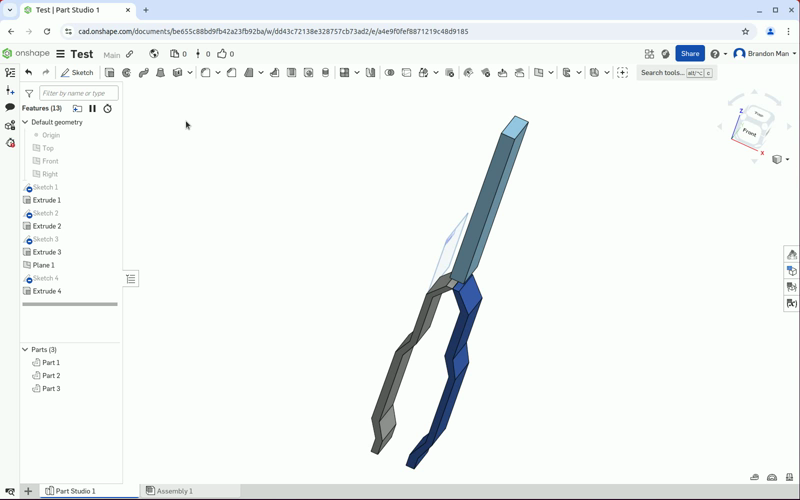
key(left, 2)
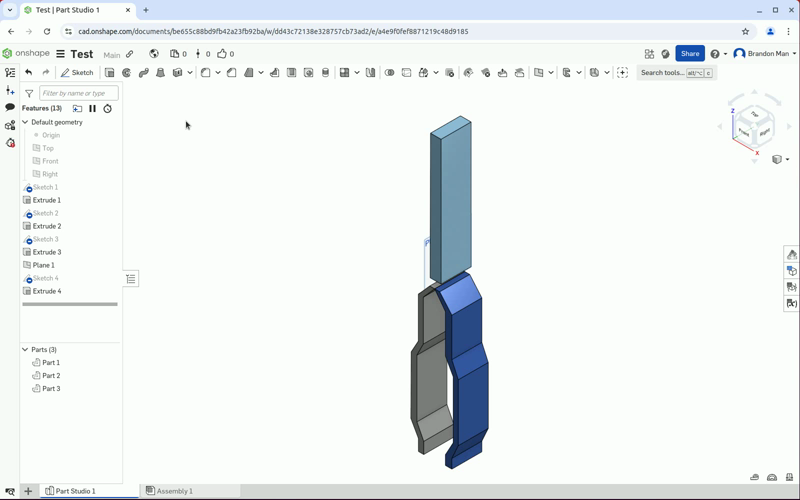
mouse_move(73, 189)
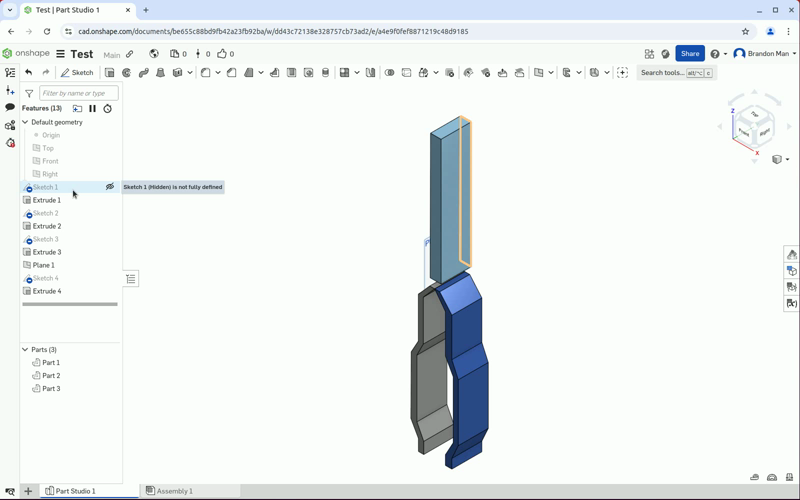
click(73, 189)